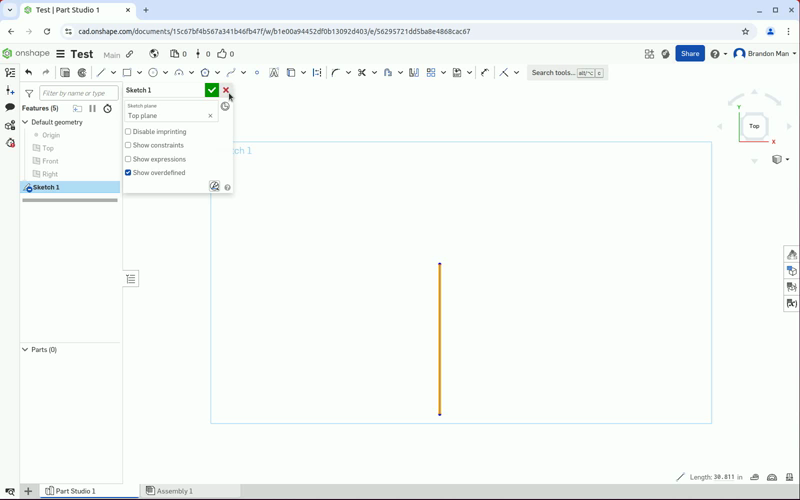
key(shift+h)
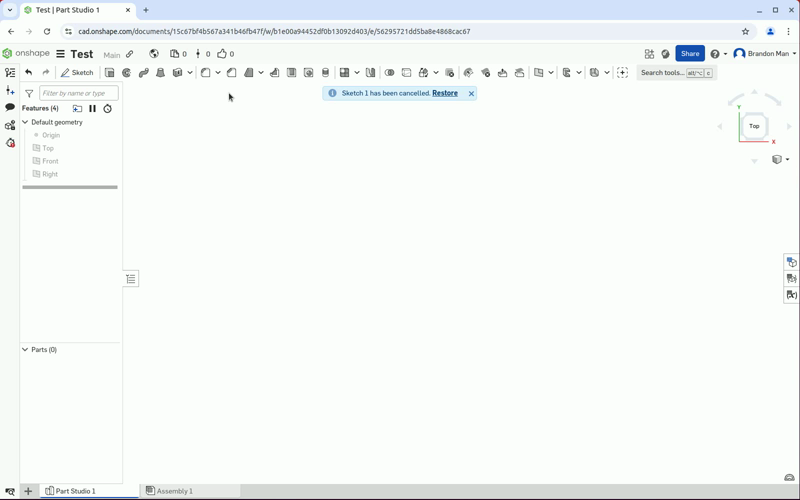
mouse_move(73, 352)
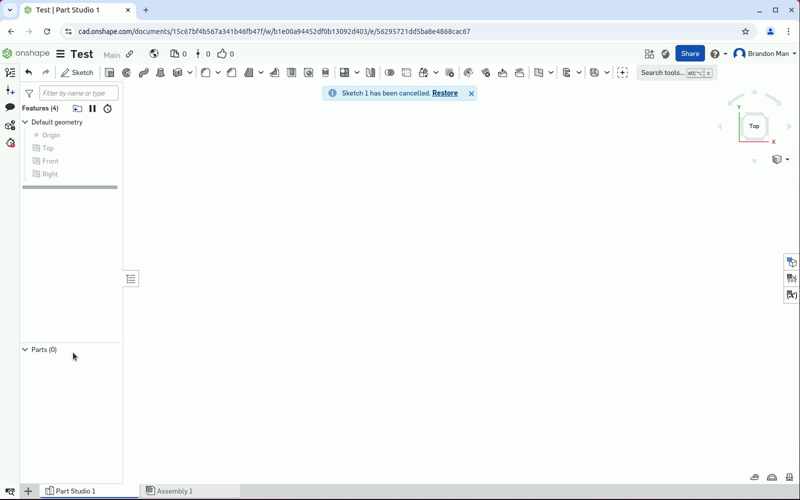
key(y)
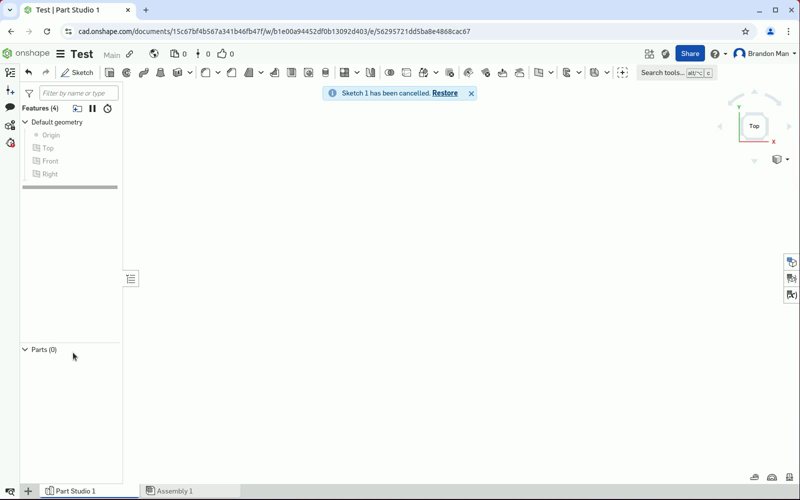
key(shift+p)
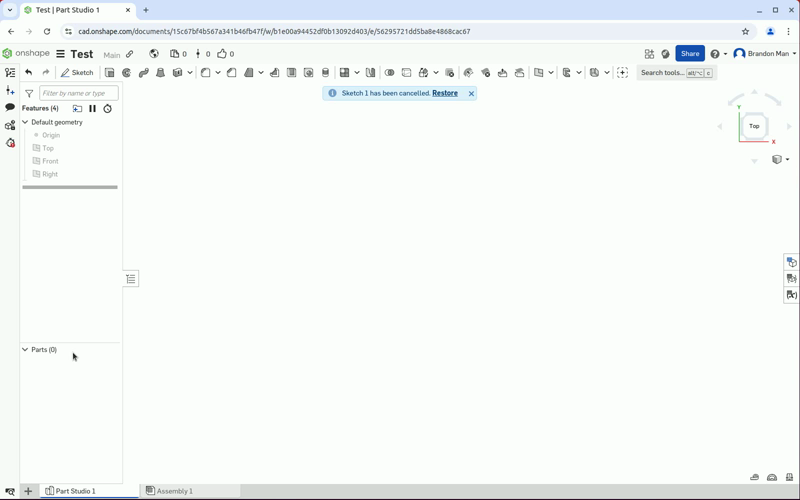
key(space)
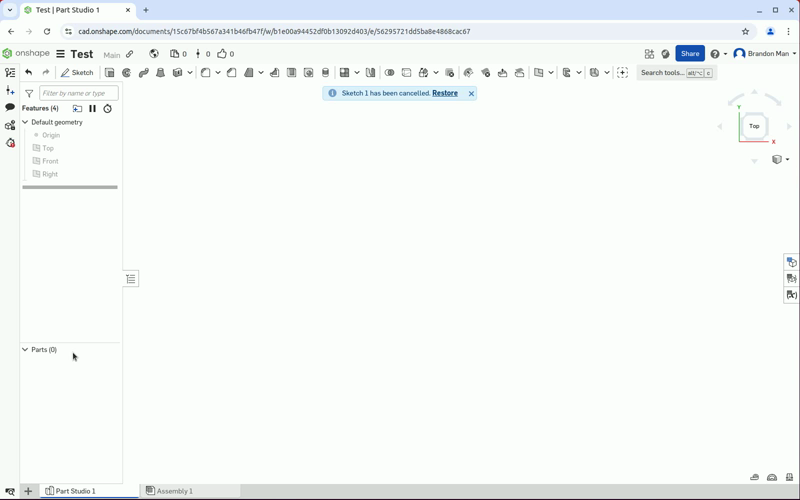
key_down(shift)
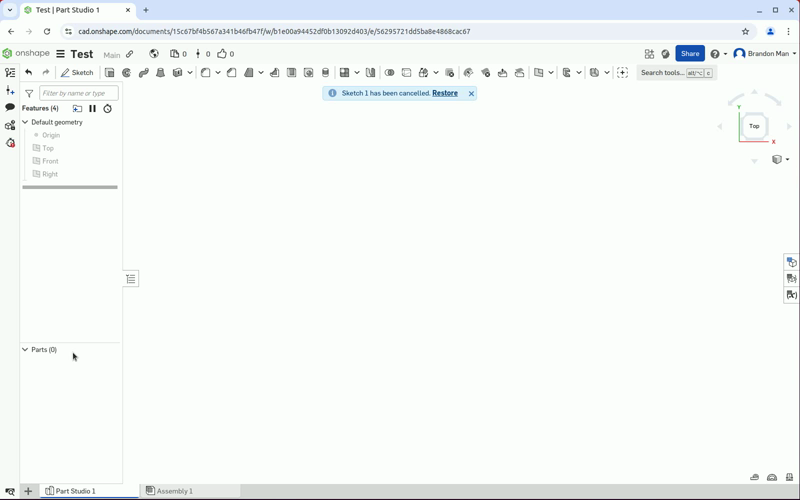
key(up)
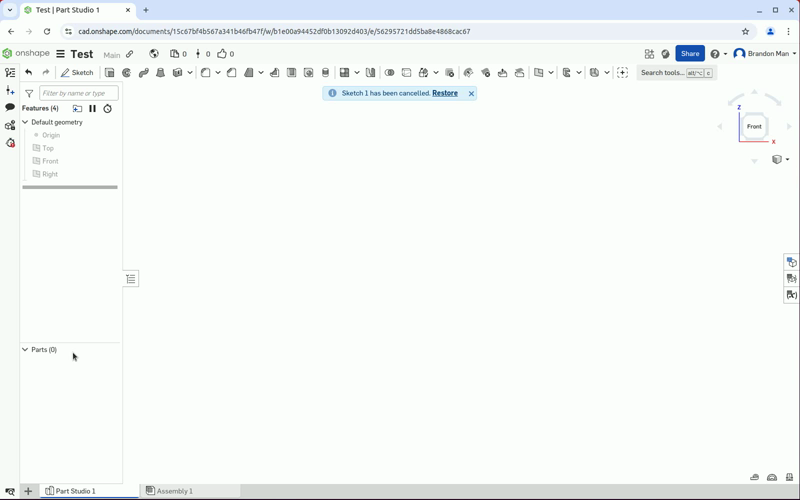
key_up(shift)
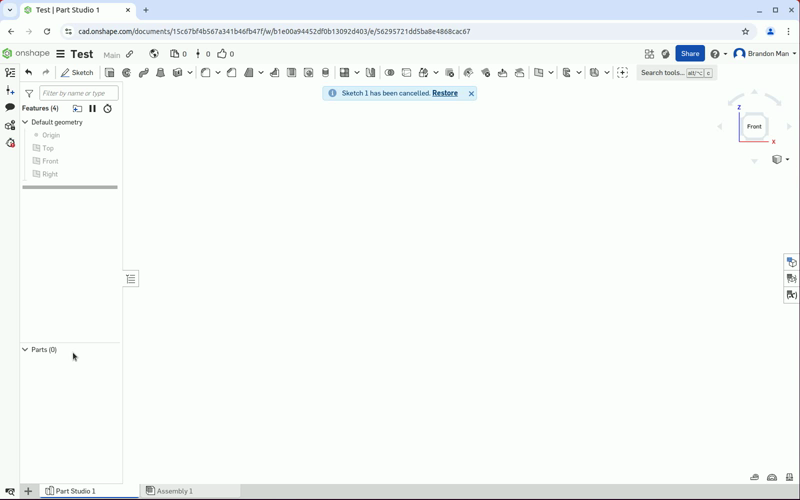
mouse_move(73, 352)
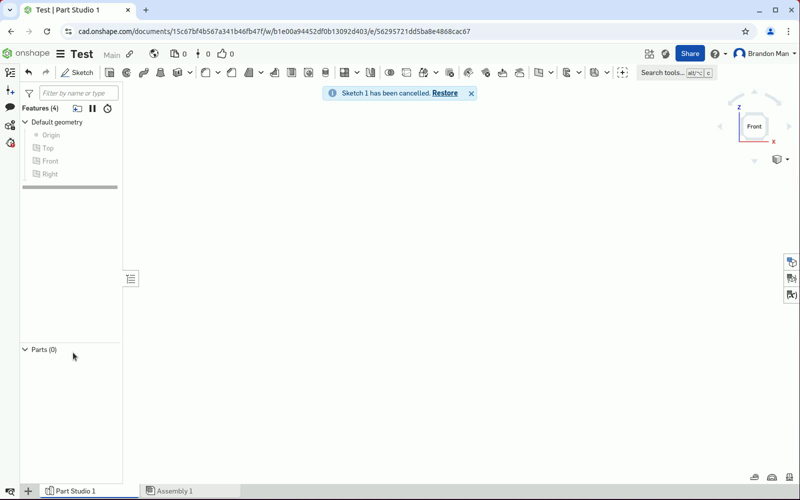
key(shift+y)
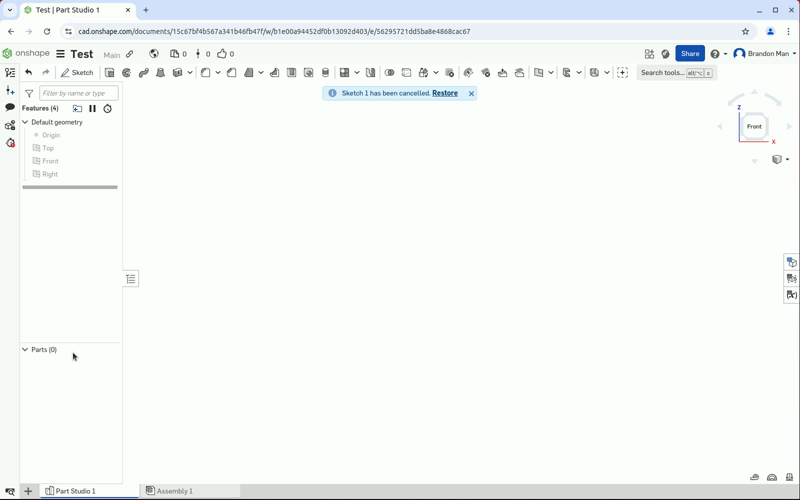
key(shift+s)
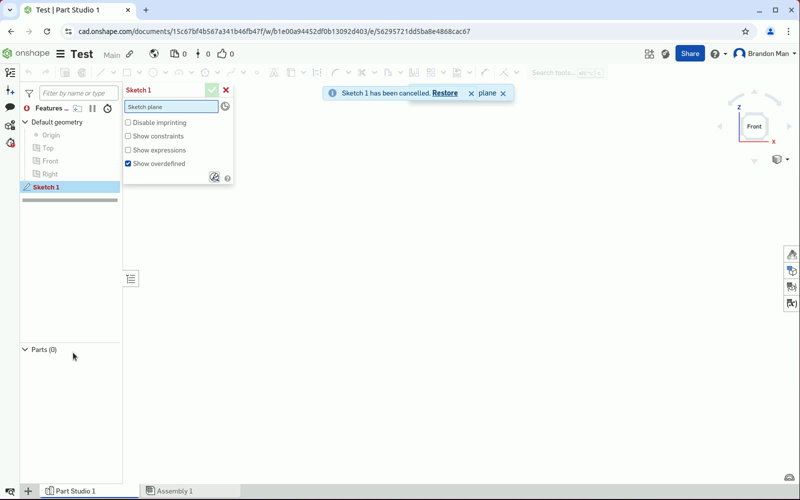
mouse_move(73, 163)
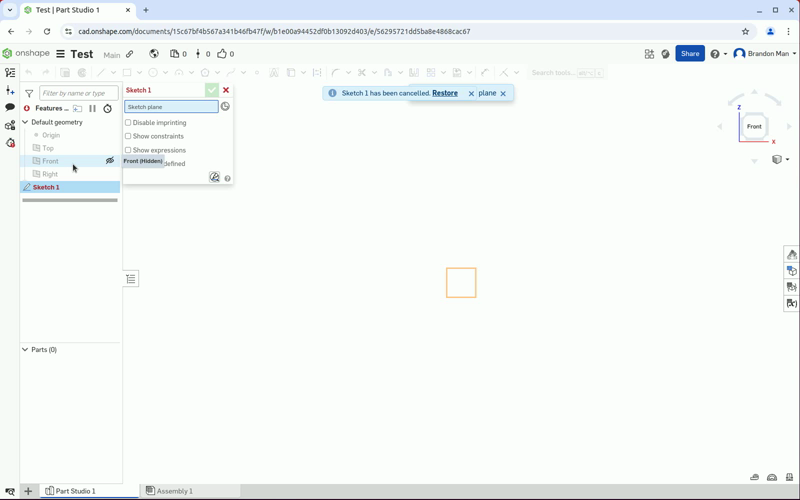
click(73, 163)
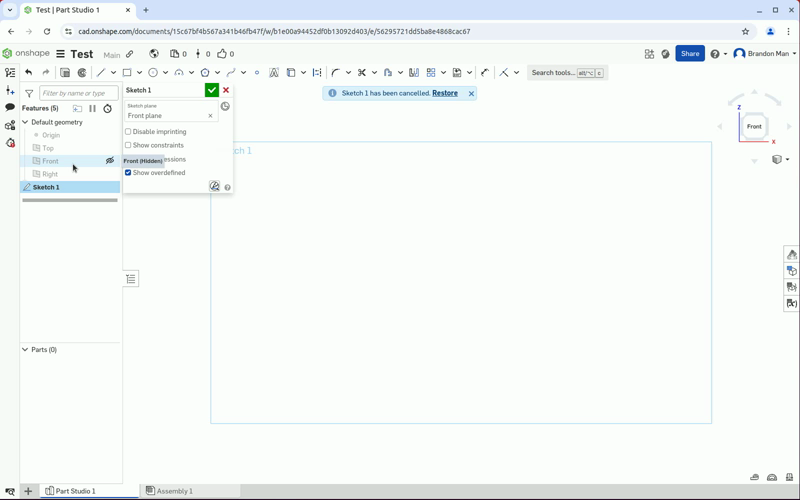
mouse_move(73, 352)
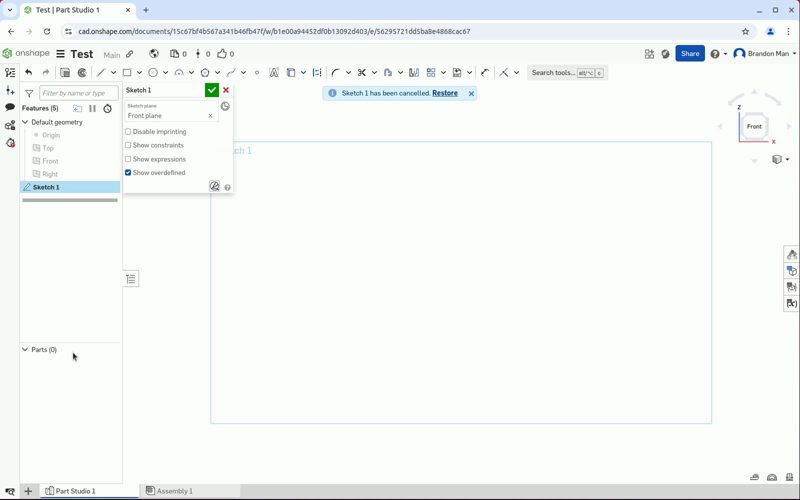
key(y)
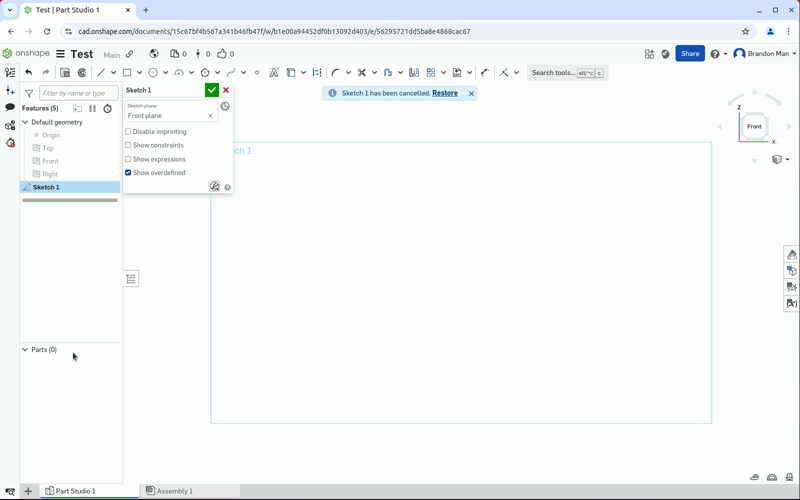
key(l)
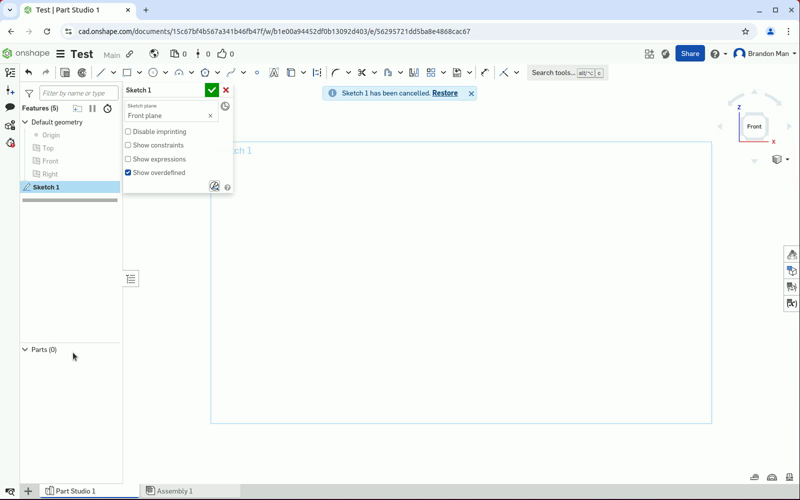
key_down(shift)
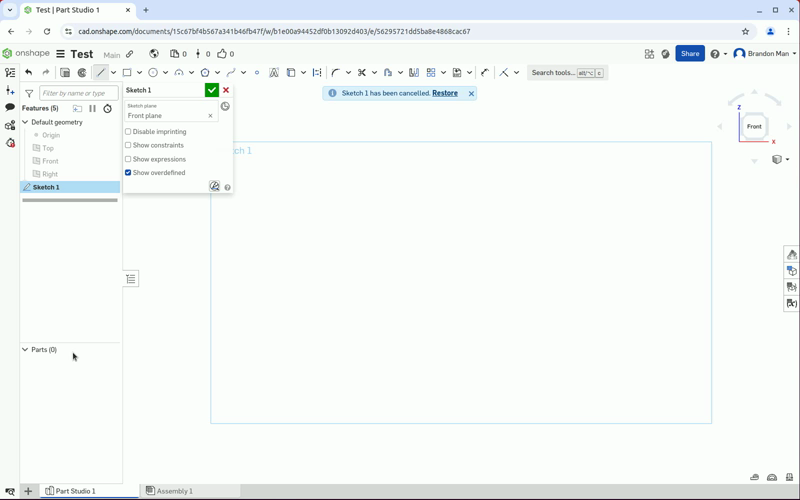
mouse_move(361, 237)
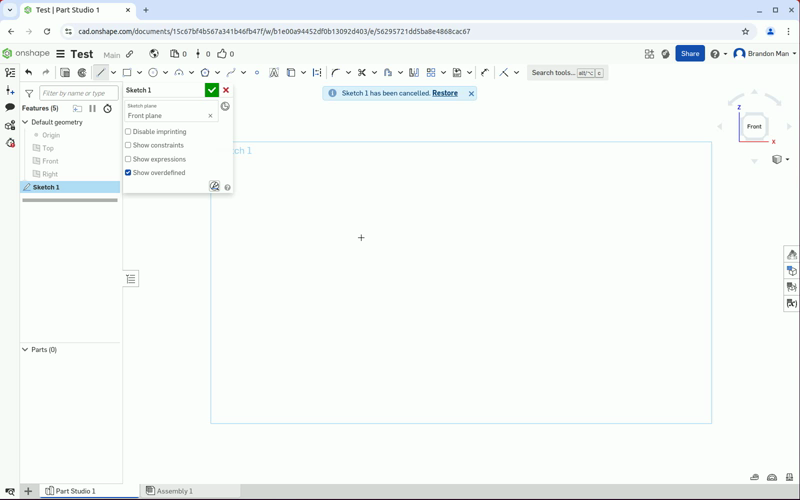
click(361, 237)
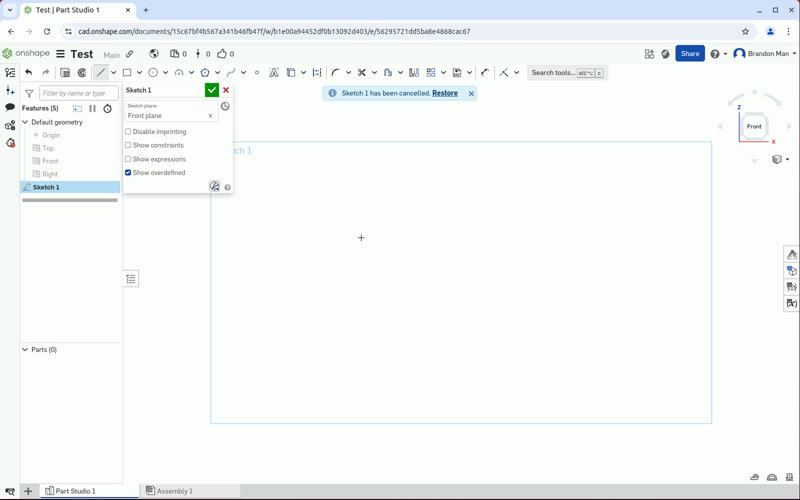
key_up(shift)
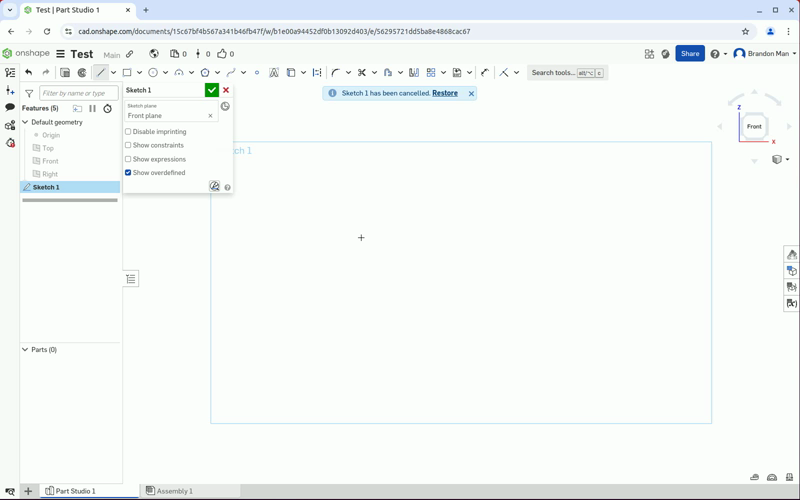
key_down(shift)
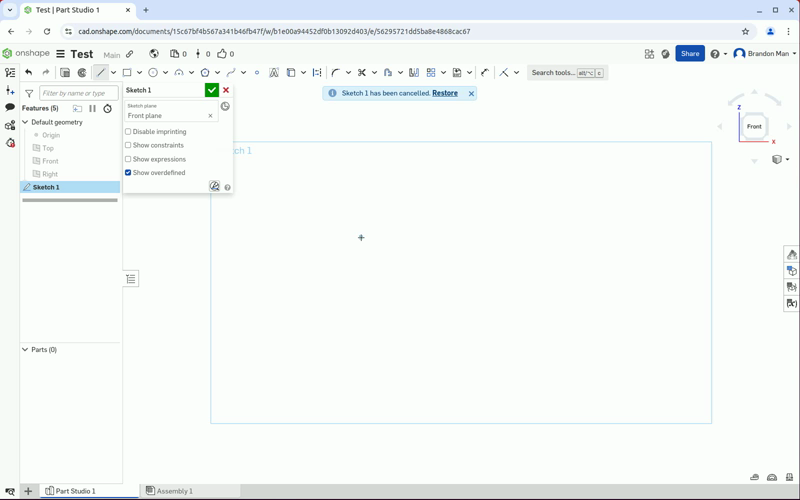
mouse_move(460, 237)
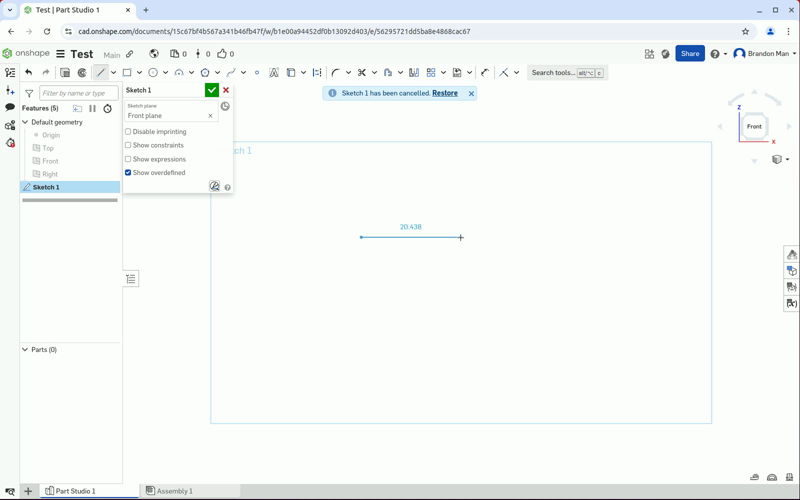
click(460, 237)
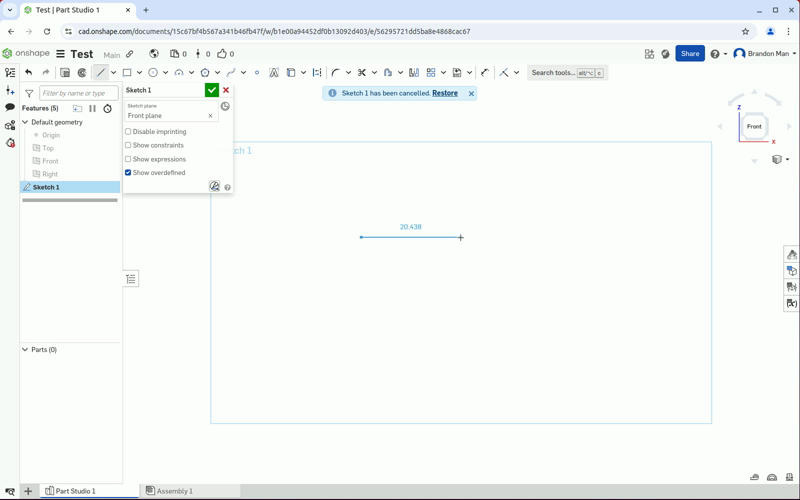
key_up(shift)
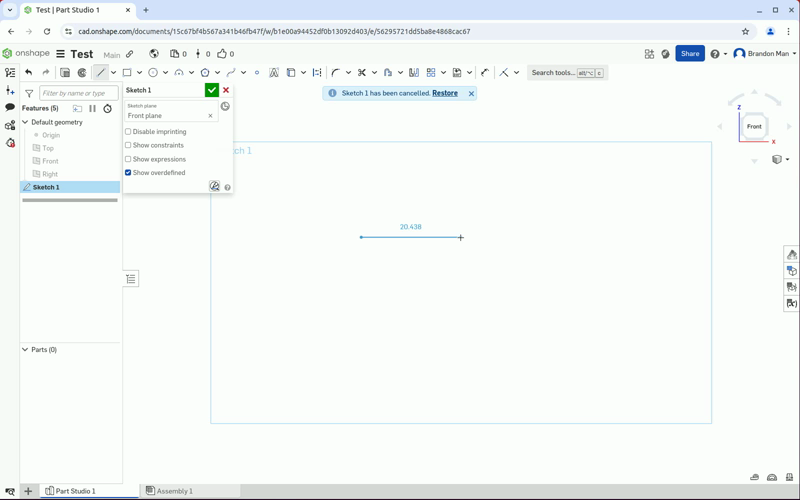
key_down(shift)
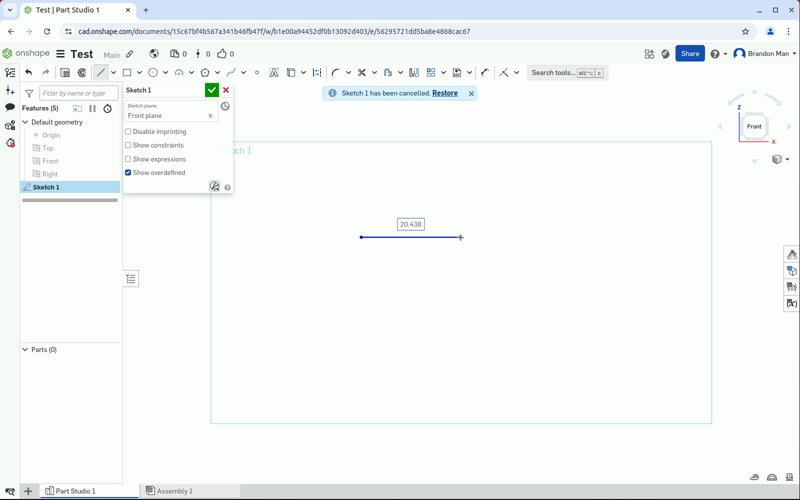
mouse_move(460, 170)
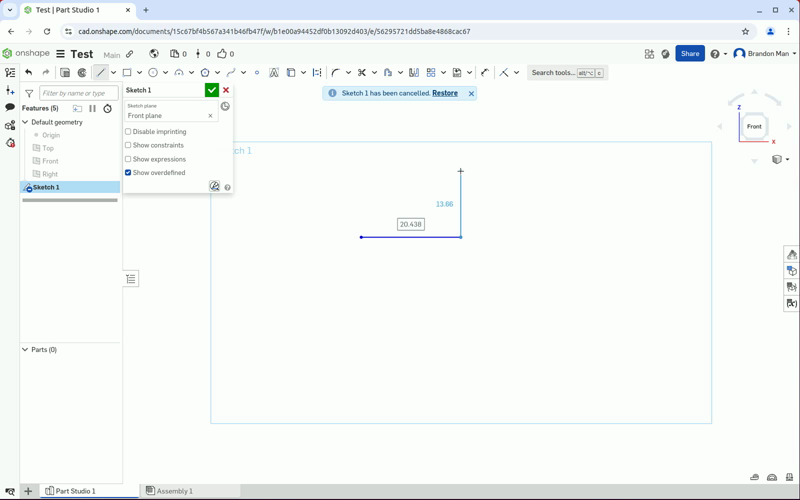
click(460, 170)
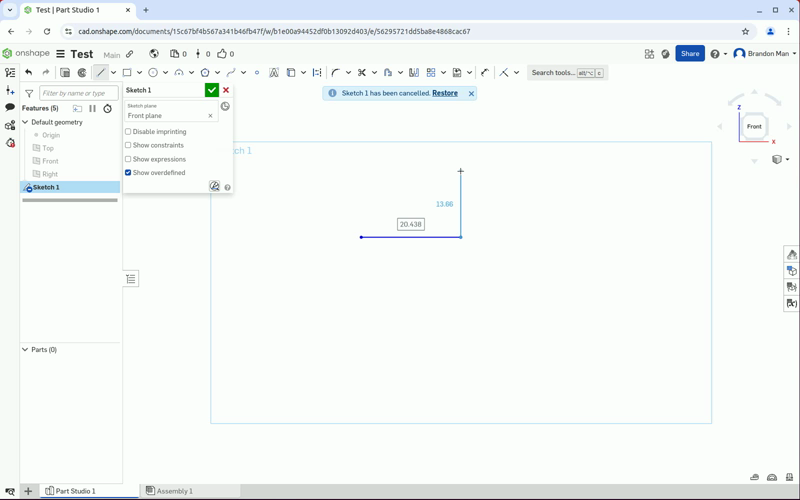
key_up(shift)
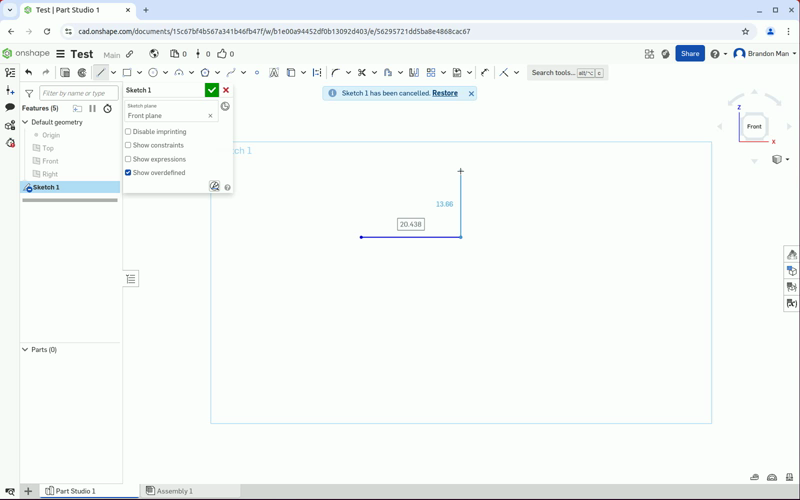
key_down(shift)
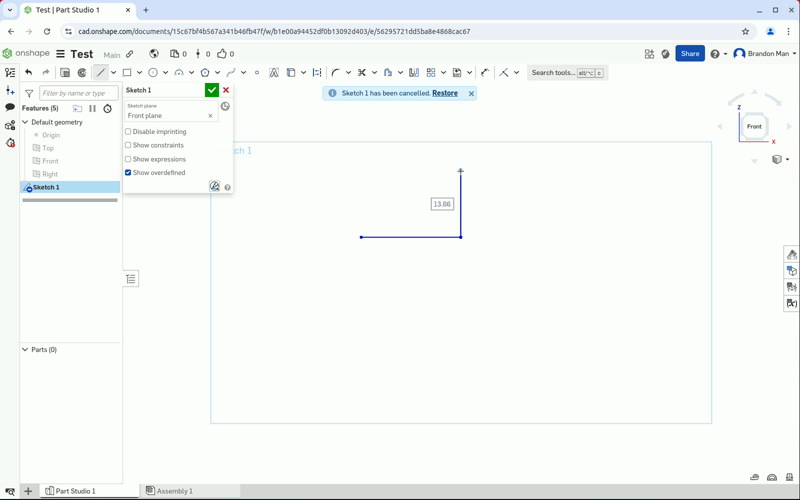
mouse_move(361, 170)
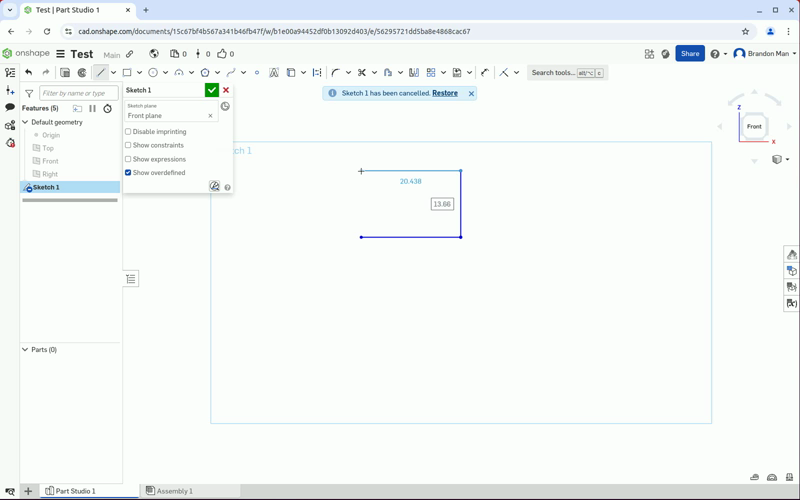
click(361, 170)
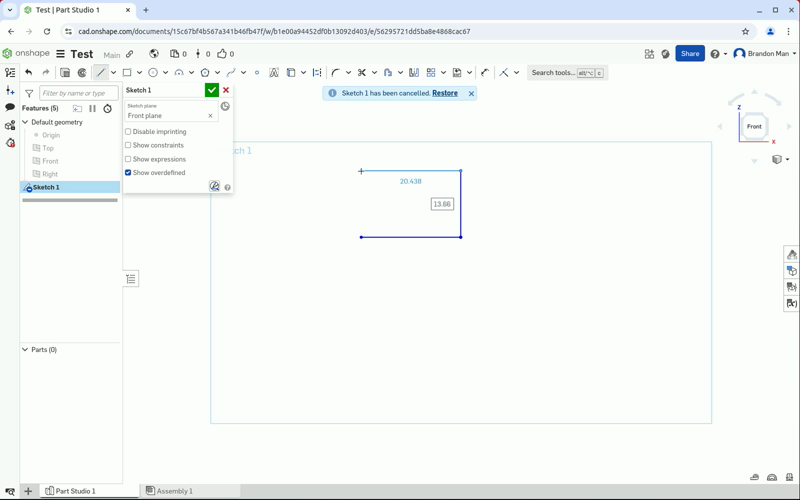
key_up(shift)
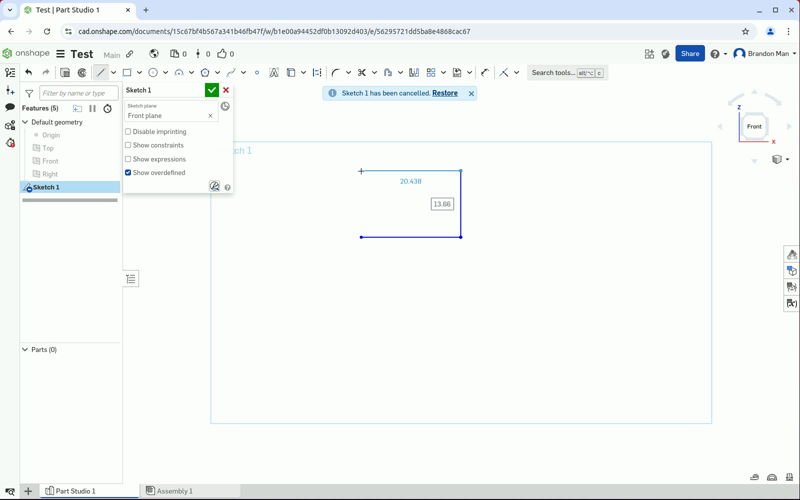
key_down(shift)
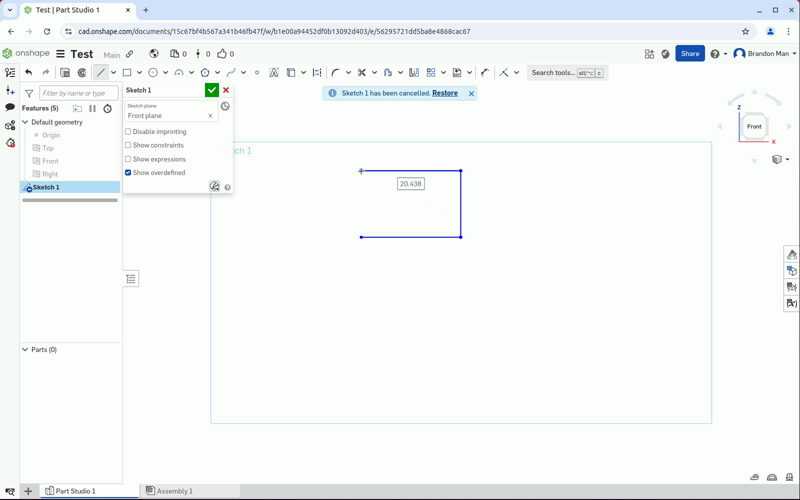
mouse_move(361, 237)
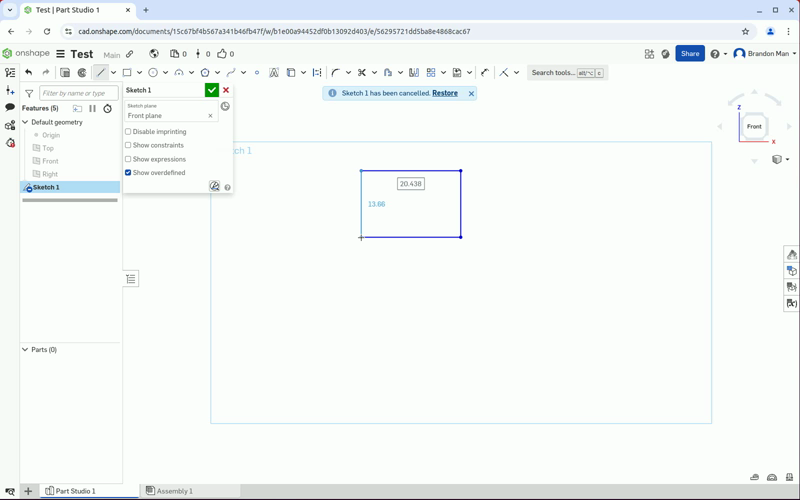
key_up(shift)
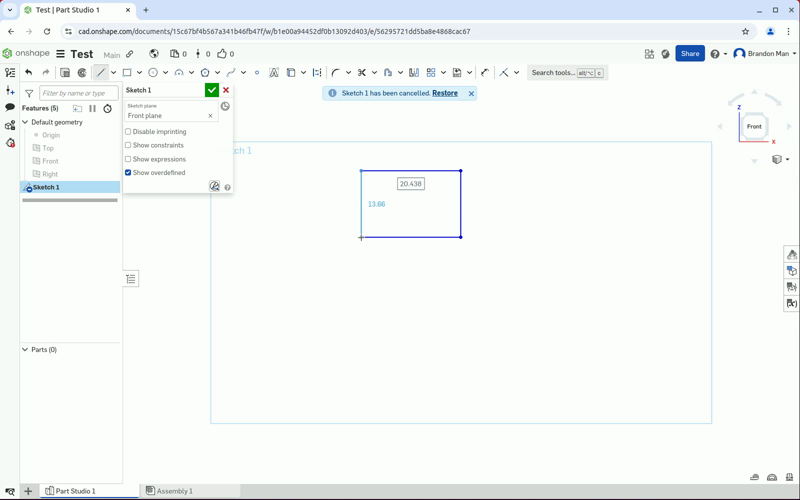
click(361, 237)
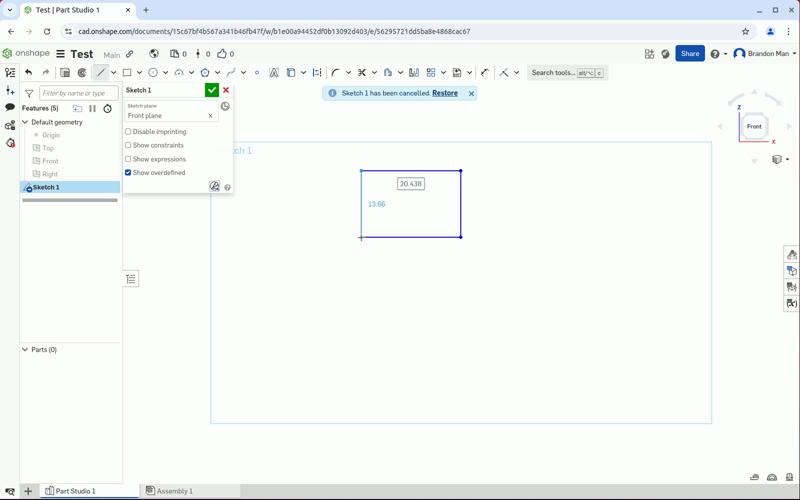
key(esc)
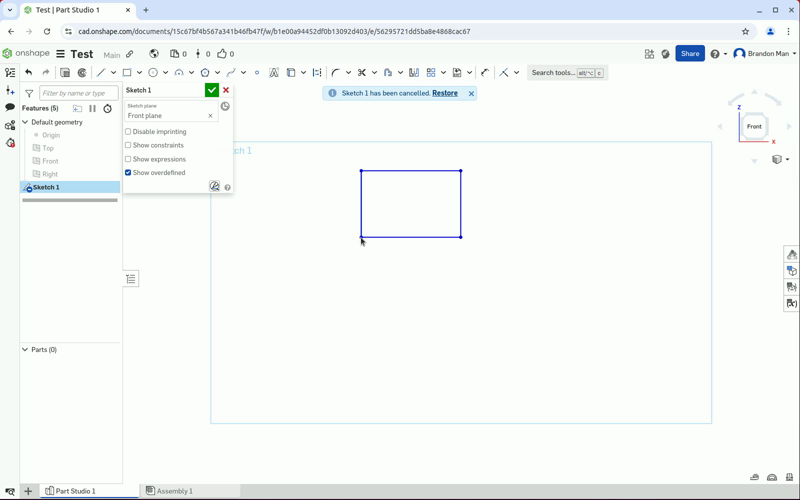
mouse_move(441, 216)
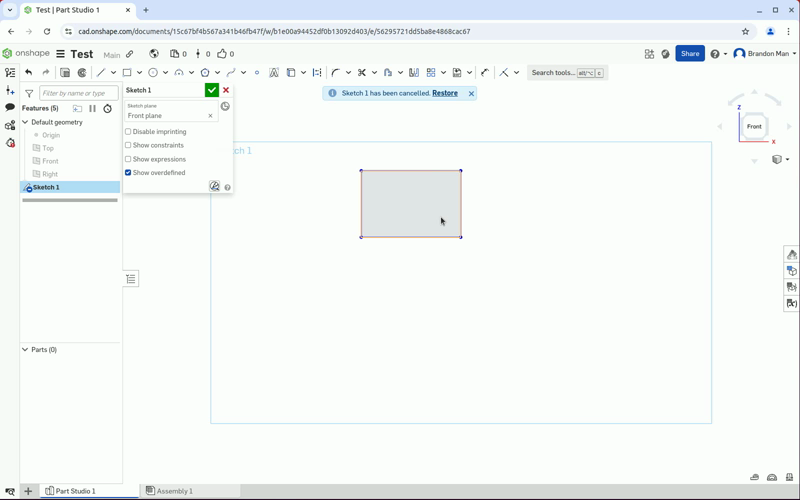
click(441, 216)
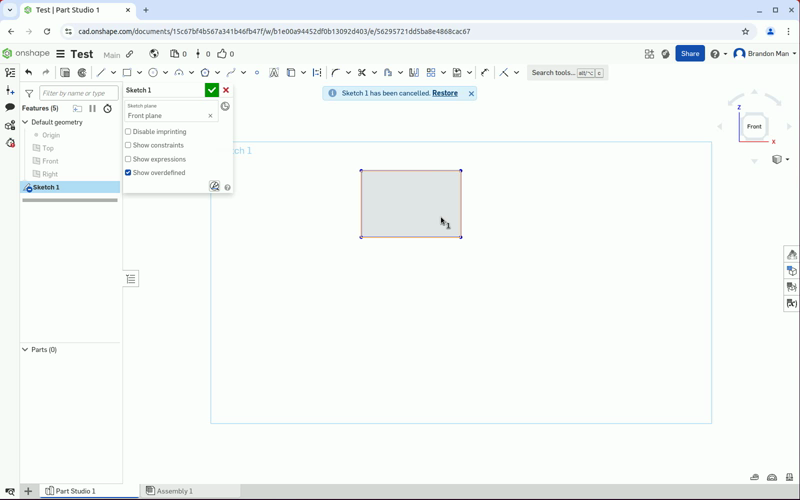
mouse_move(73, 352)
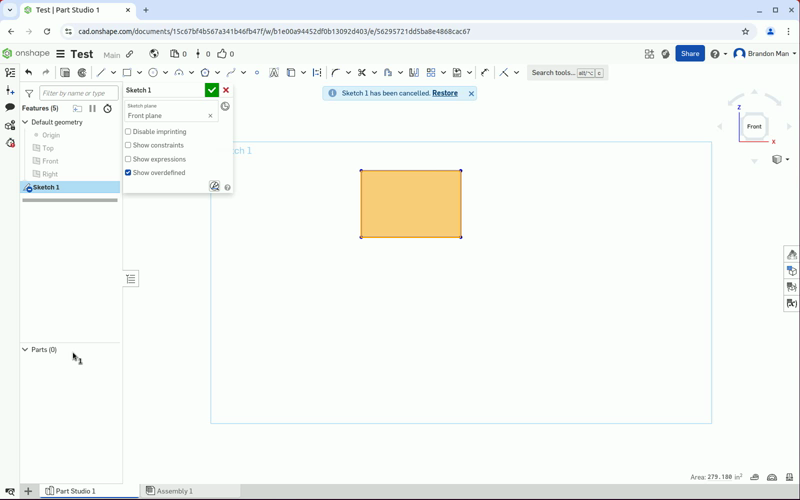
key(shift+y)
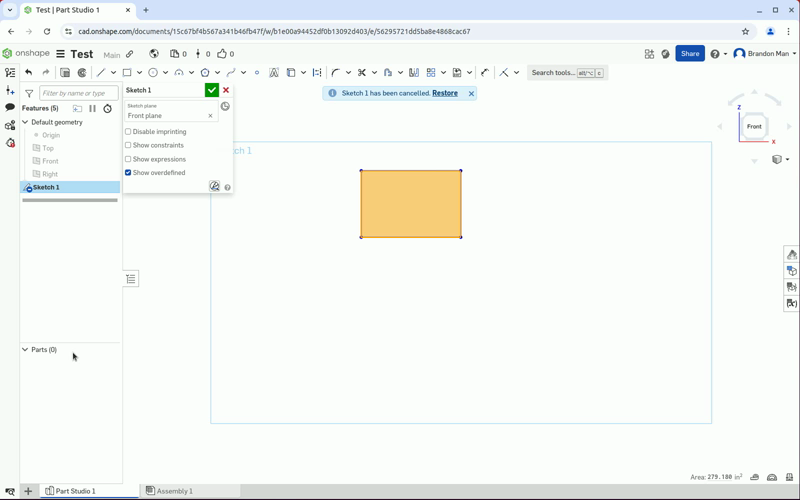
key(shift+e)
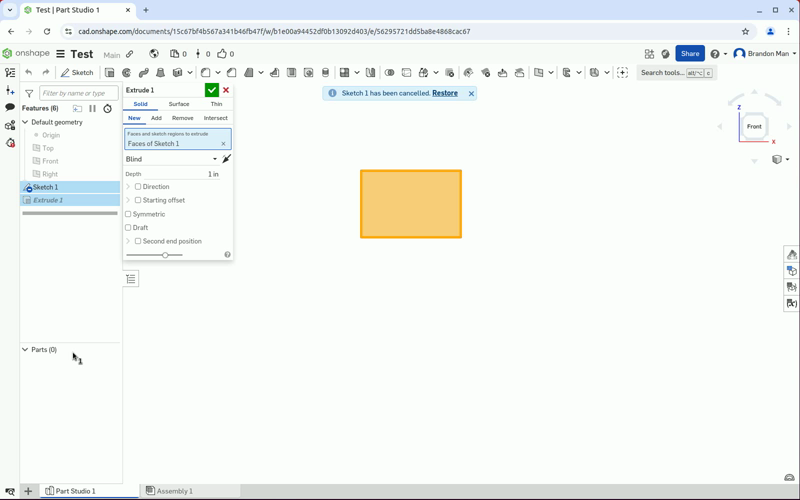
mouse_move(143, 106)
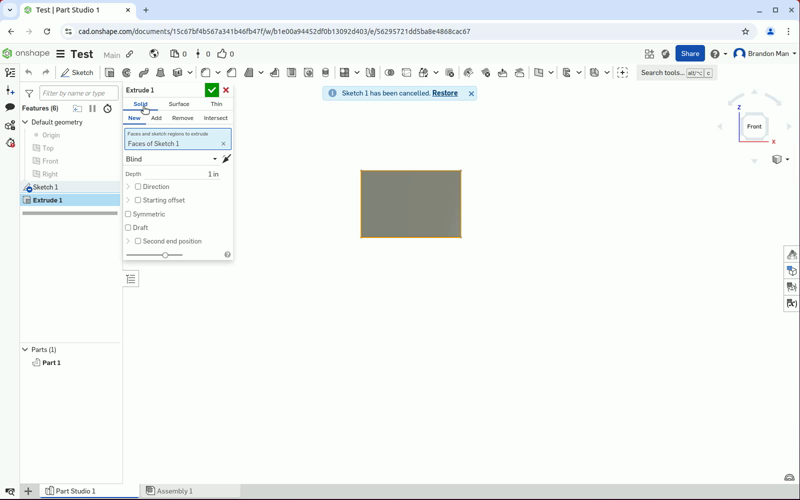
click(143, 106)
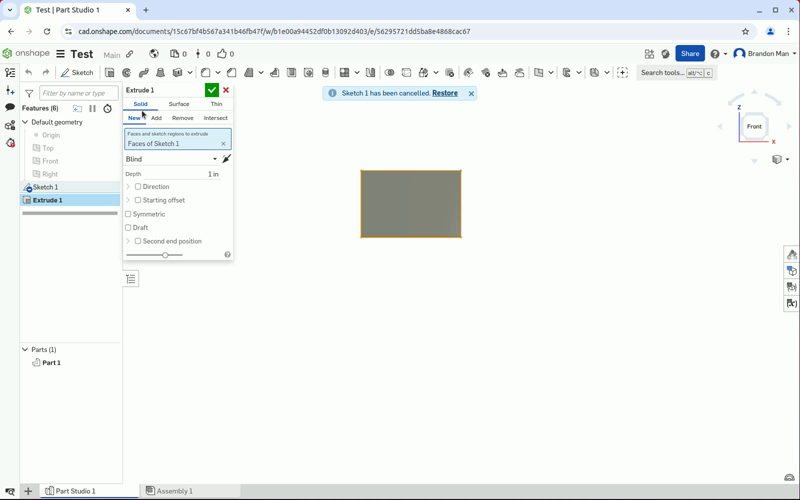
mouse_move(137, 120)
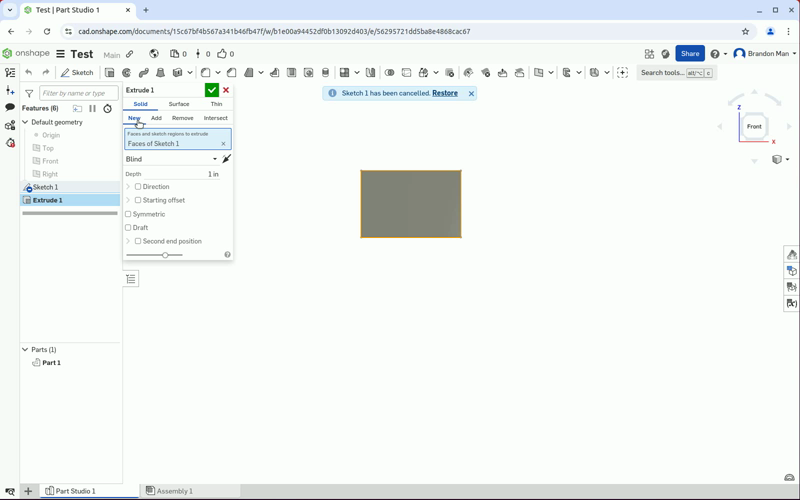
click(137, 120)
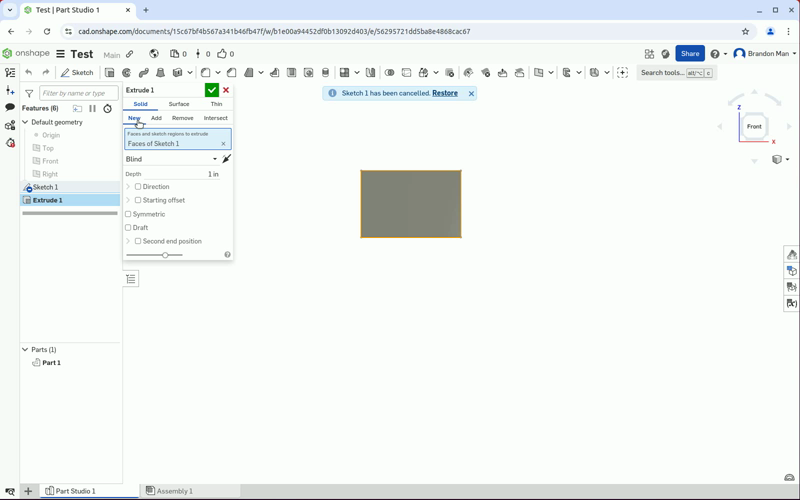
key(tab, 4)
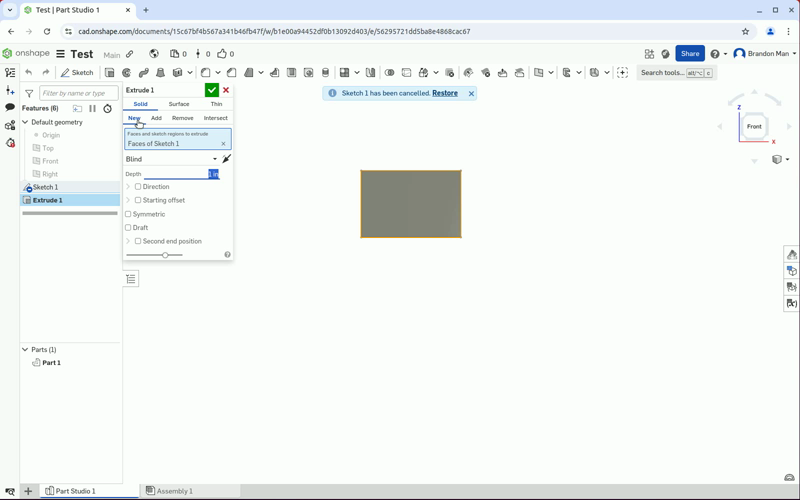
text(11.554)
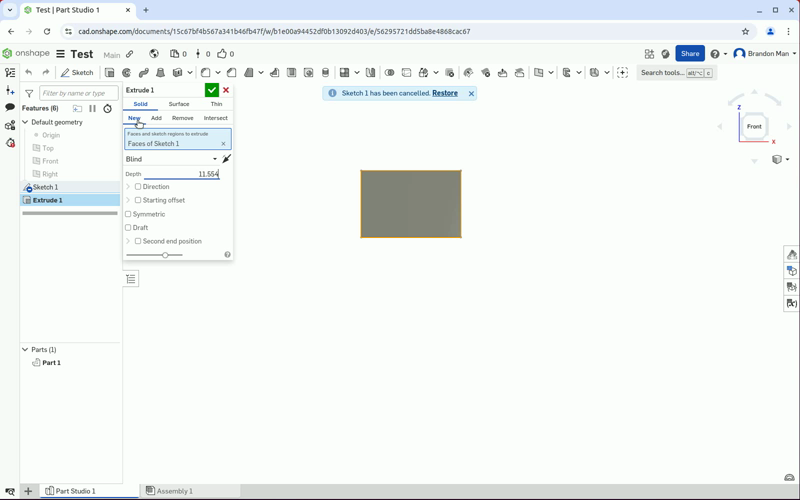
key(enter)
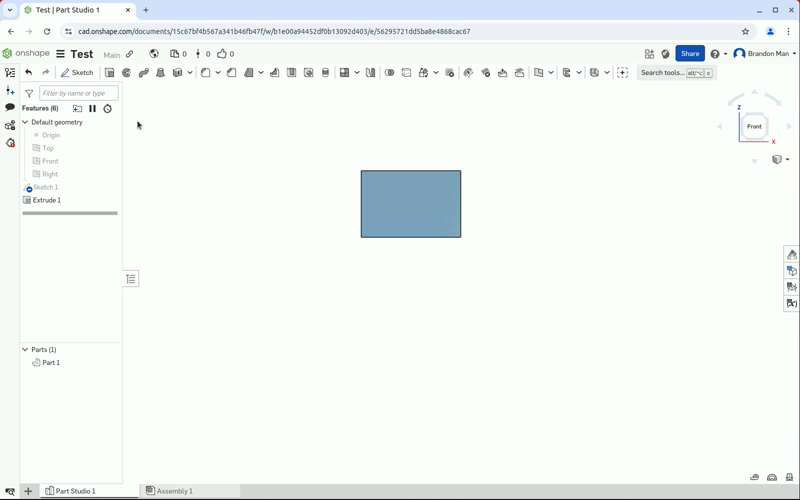
key(shift+h)
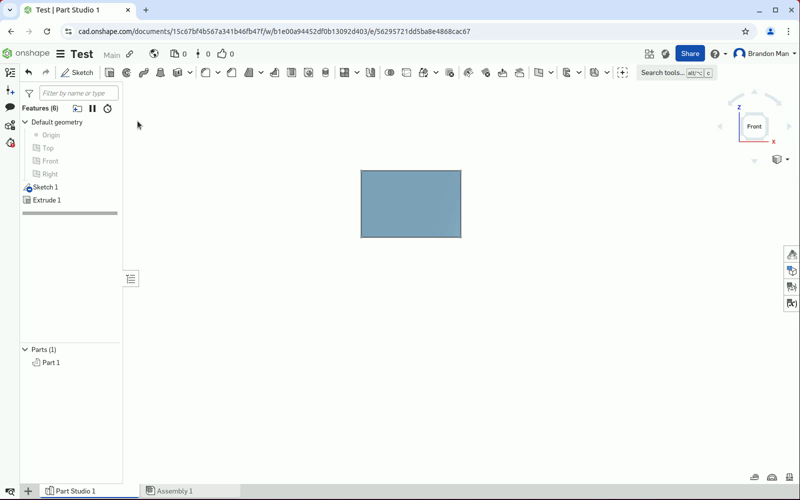
key(shift+h)
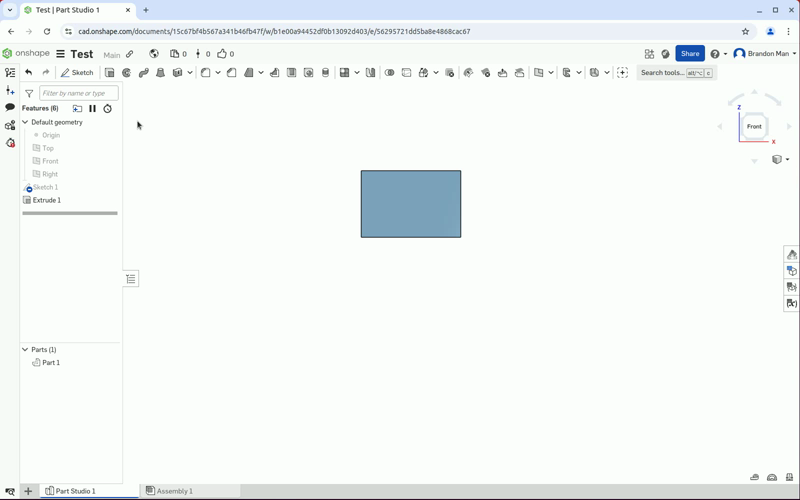
mouse_move(73, 189)
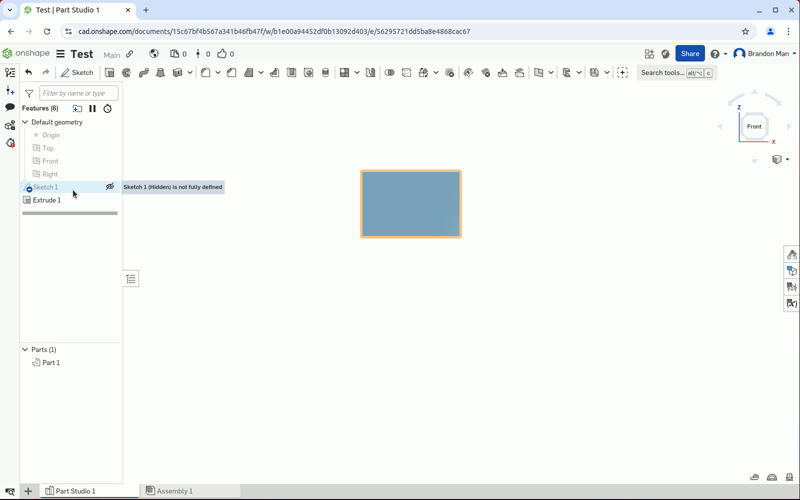
click(73, 189)
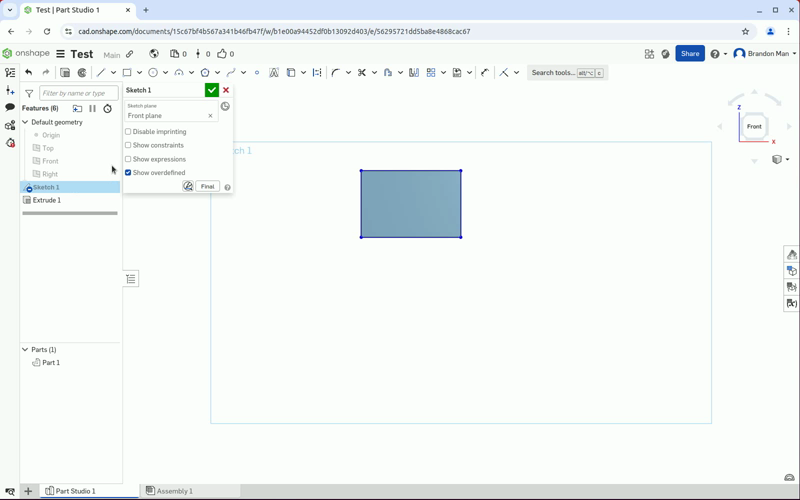
mouse_move(229, 92)
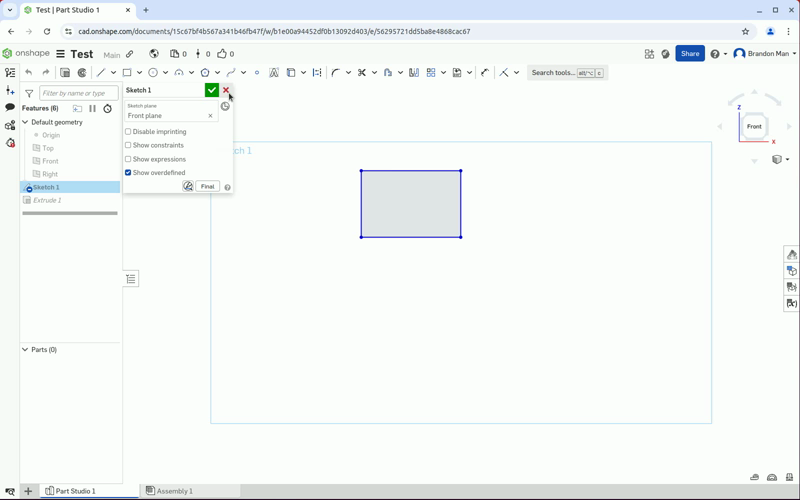
click(229, 92)
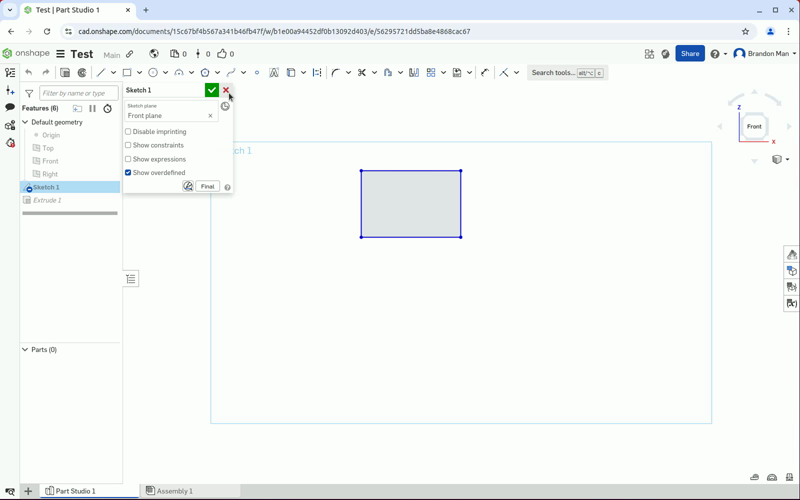
key(shift+s)
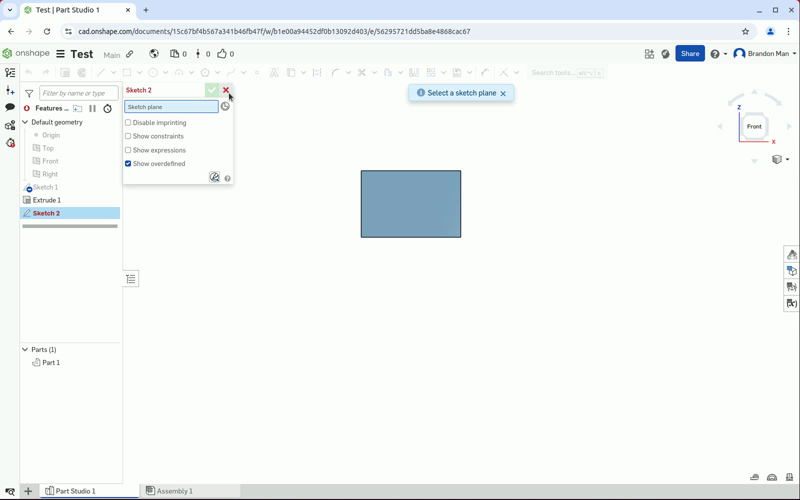
mouse_move(73, 163)
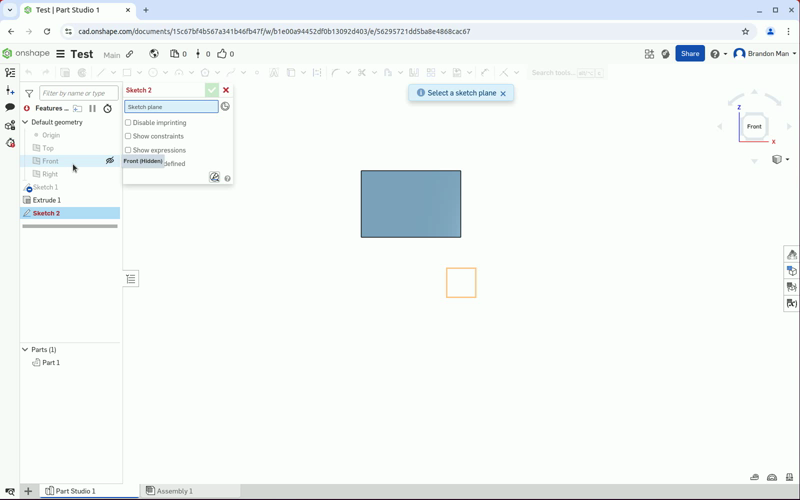
click(73, 163)
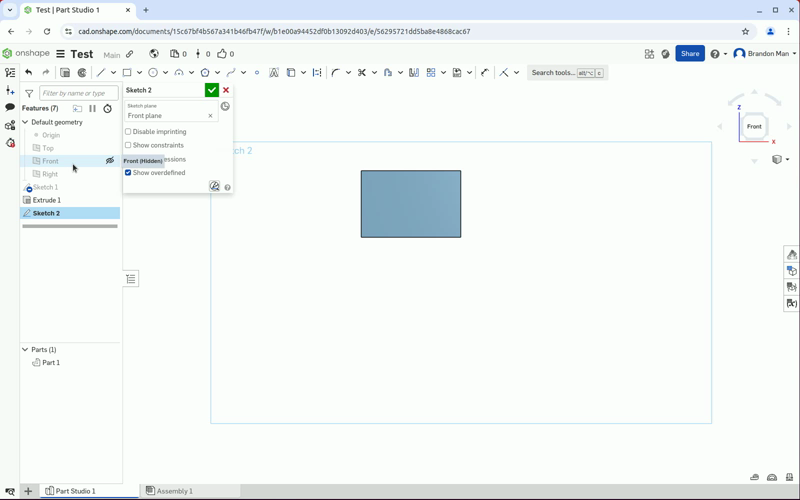
mouse_move(73, 352)
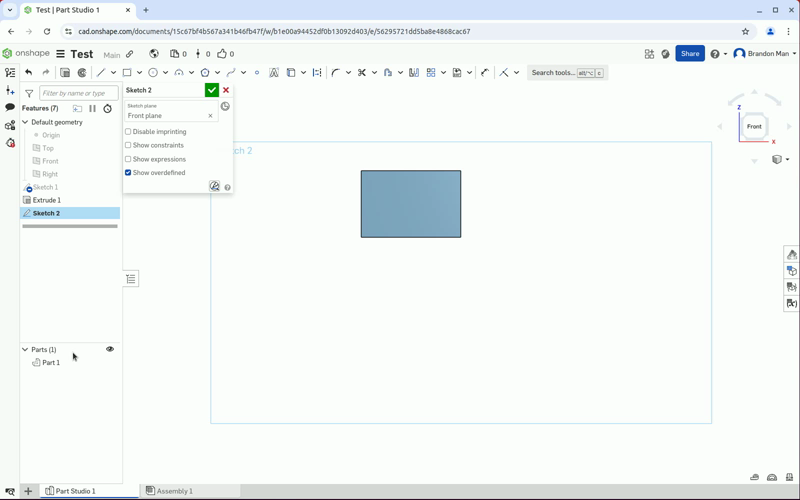
key(y)
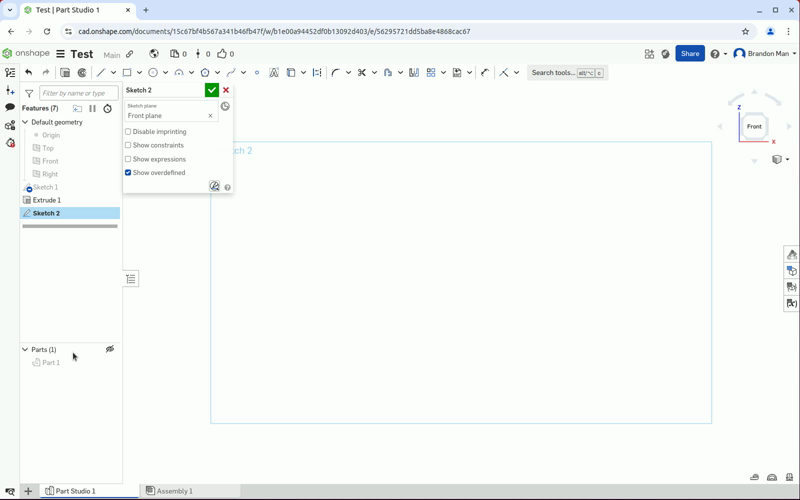
key(l)
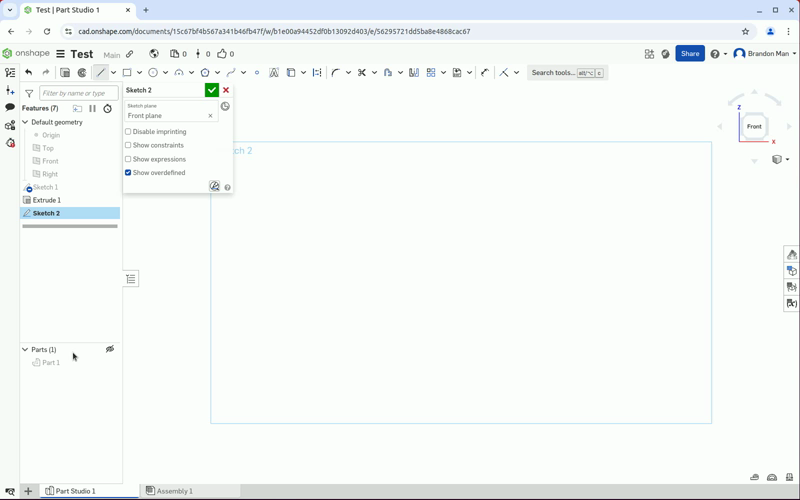
key_down(shift)
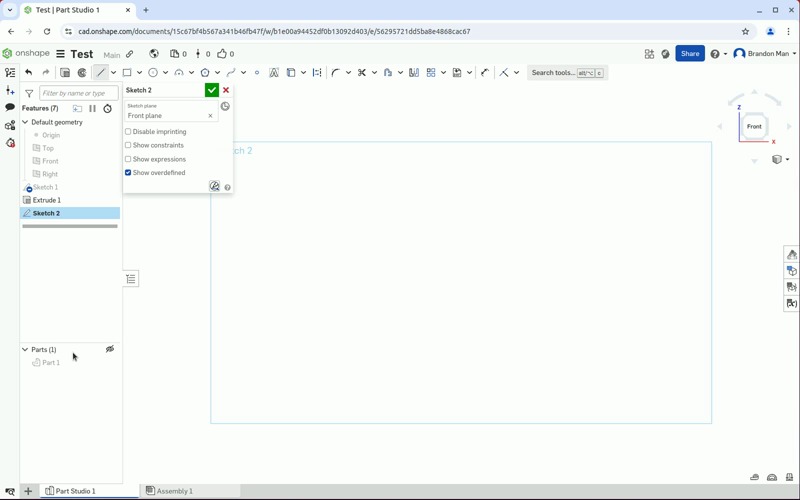
mouse_move(361, 395)
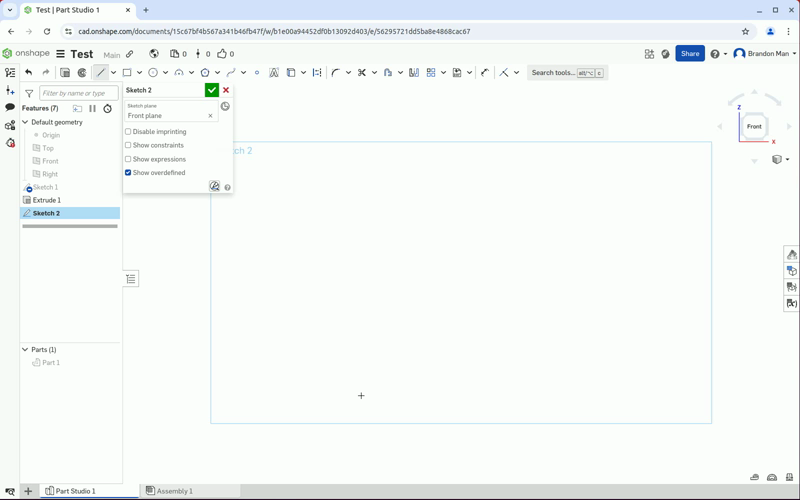
click(361, 395)
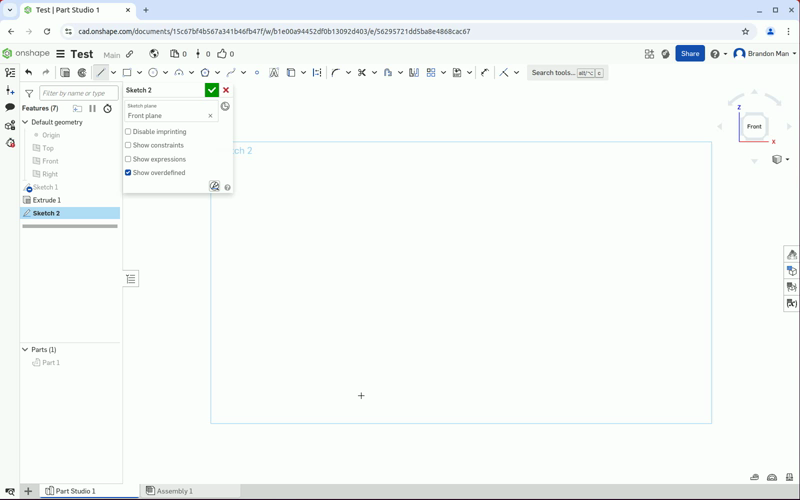
key_up(shift)
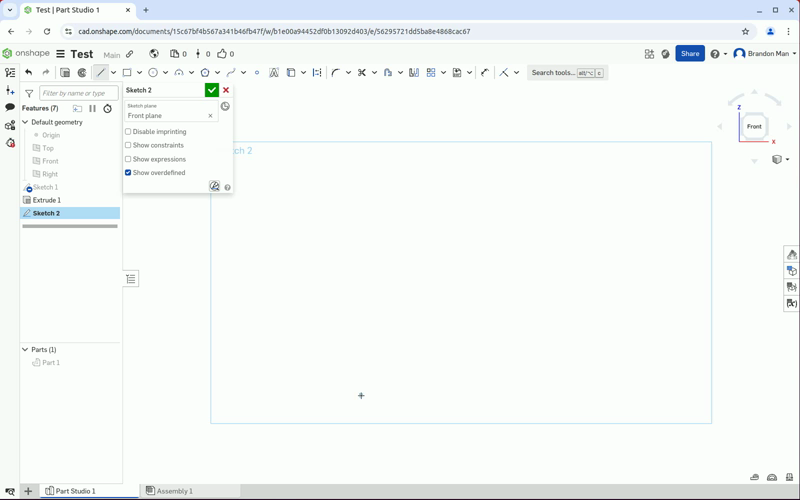
key_down(shift)
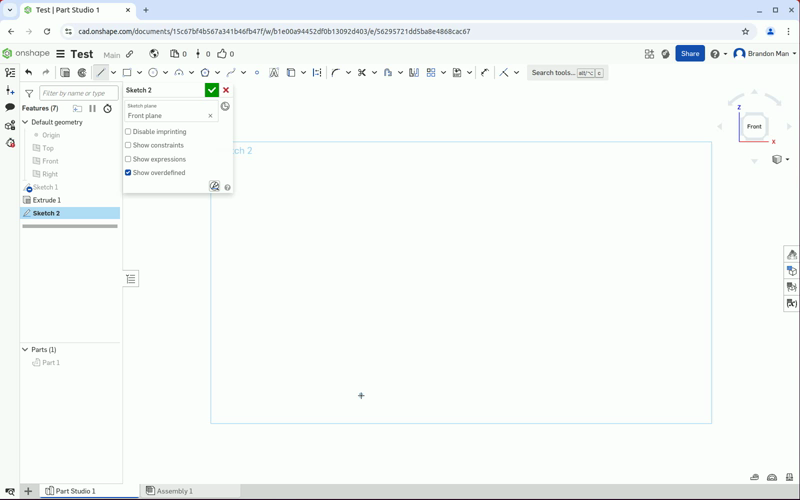
mouse_move(460, 395)
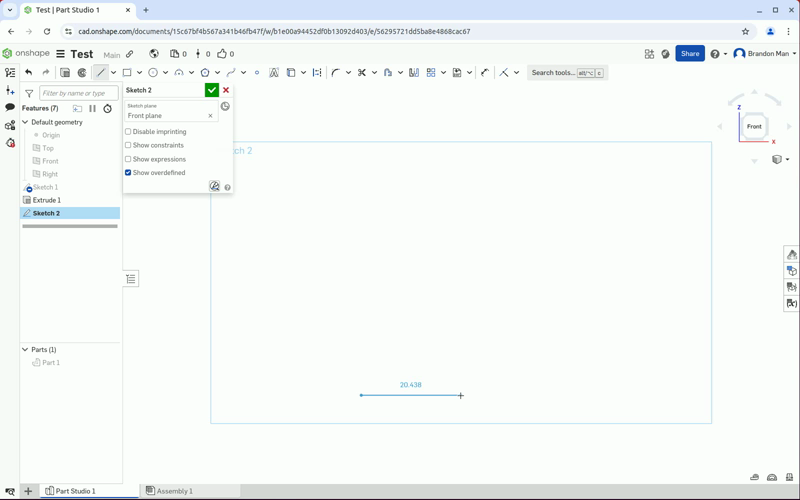
click(460, 395)
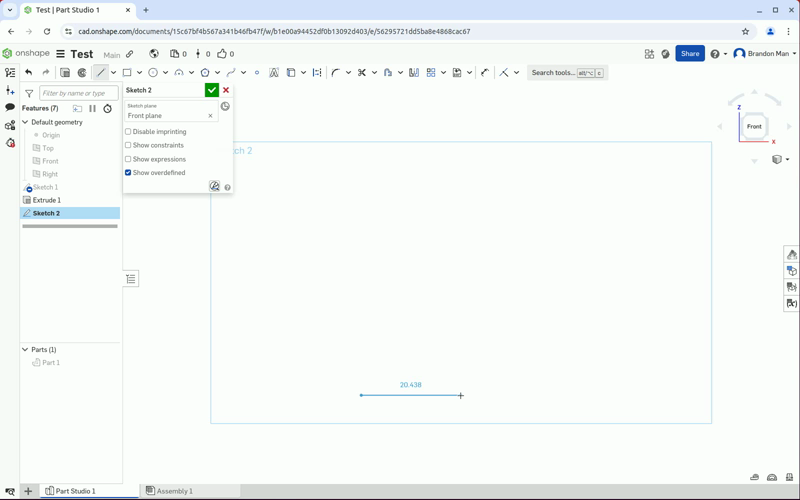
key_up(shift)
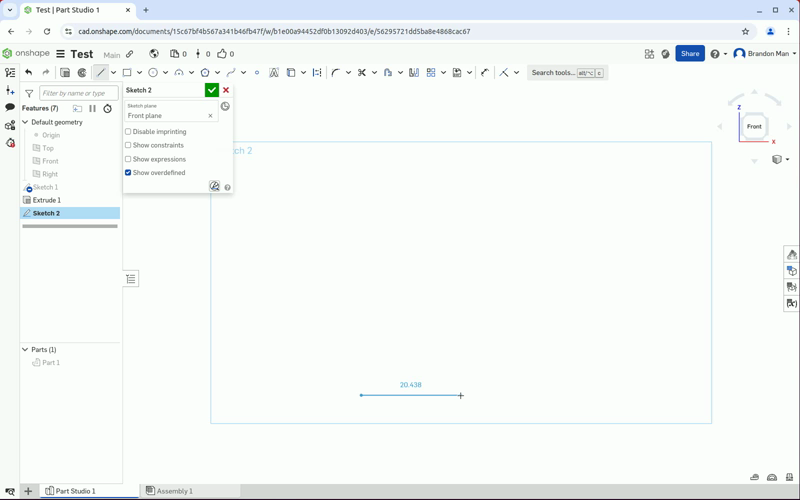
key_down(shift)
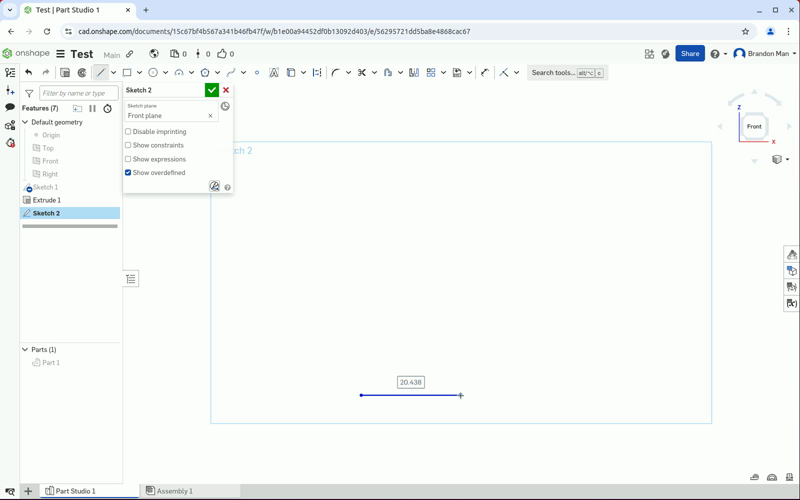
mouse_move(460, 329)
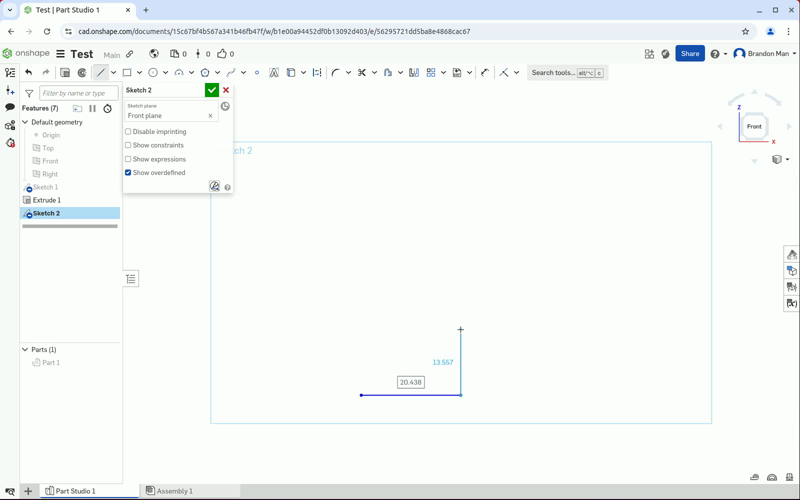
click(460, 329)
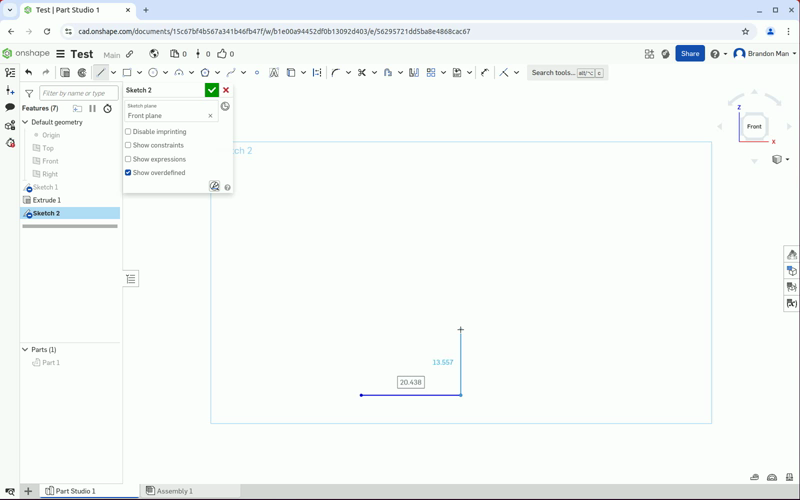
key_up(shift)
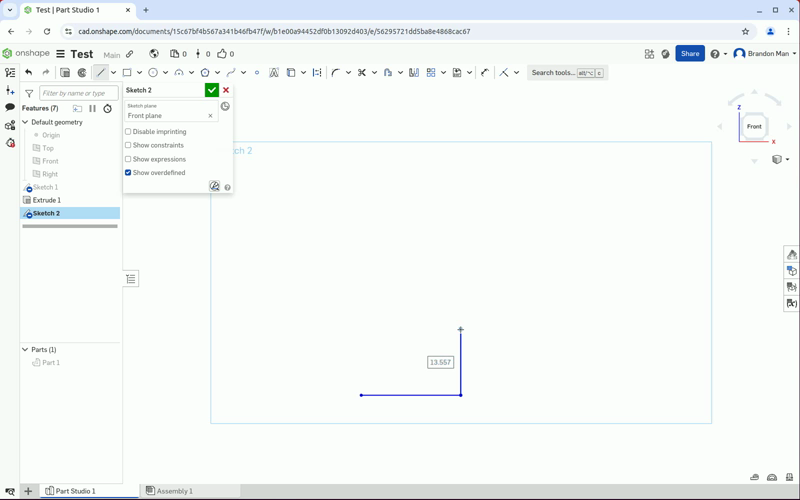
key_down(shift)
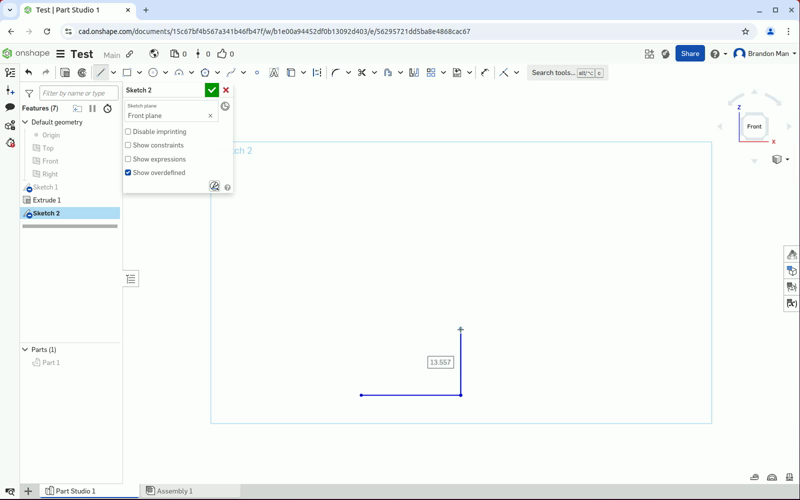
mouse_move(361, 329)
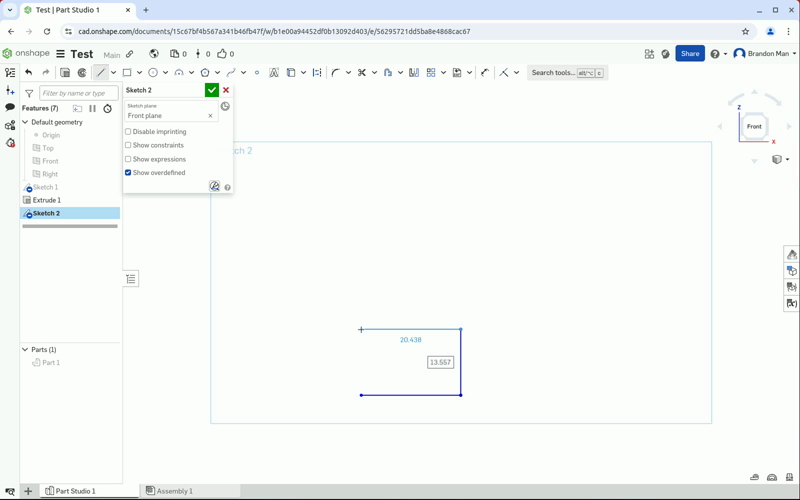
click(361, 329)
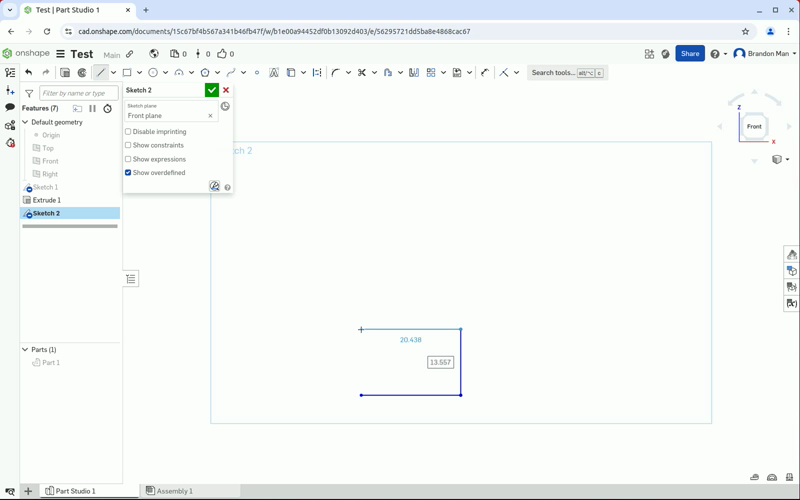
key_up(shift)
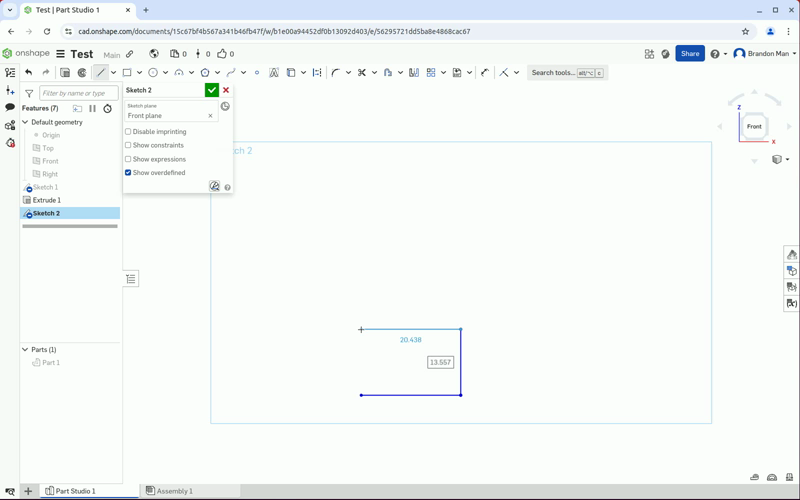
key_down(shift)
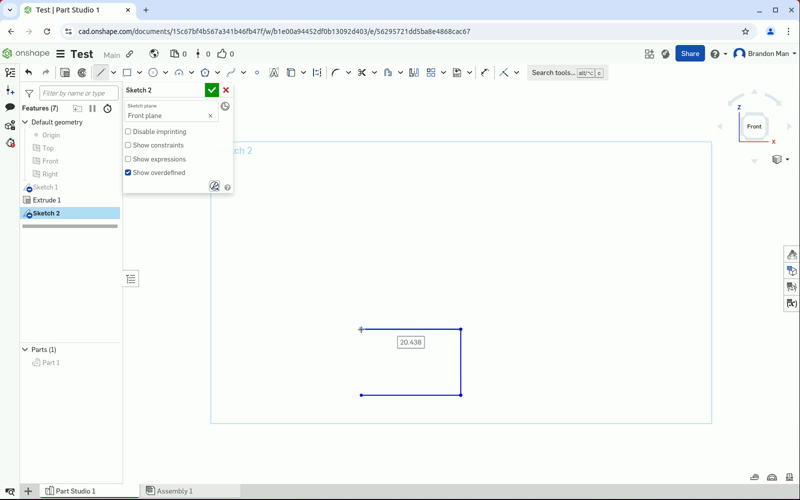
mouse_move(361, 395)
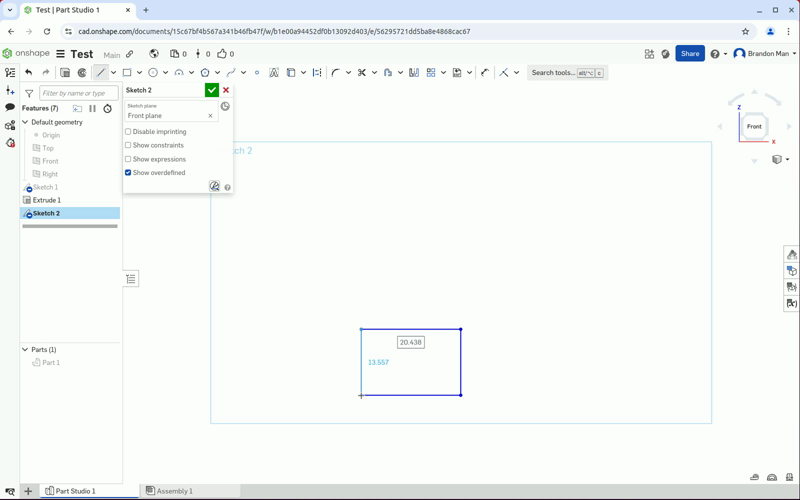
key_up(shift)
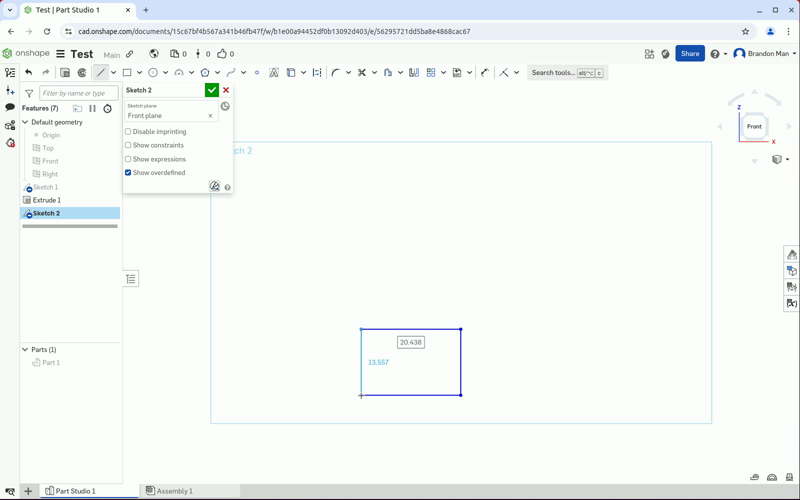
click(361, 395)
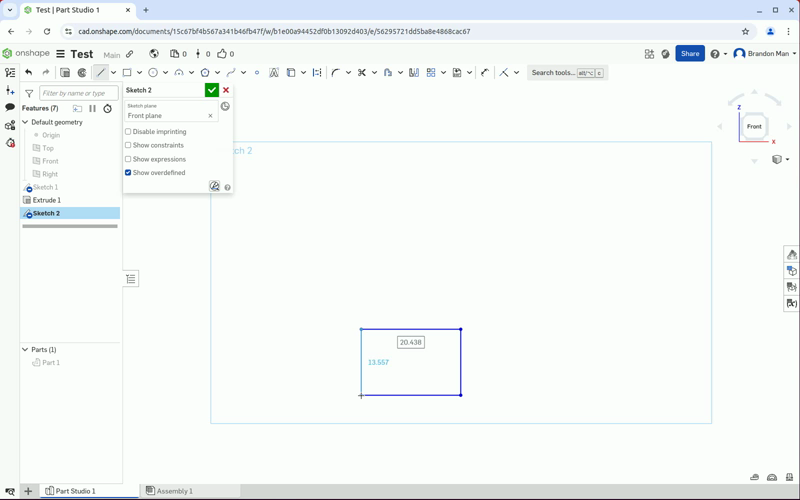
key(esc)
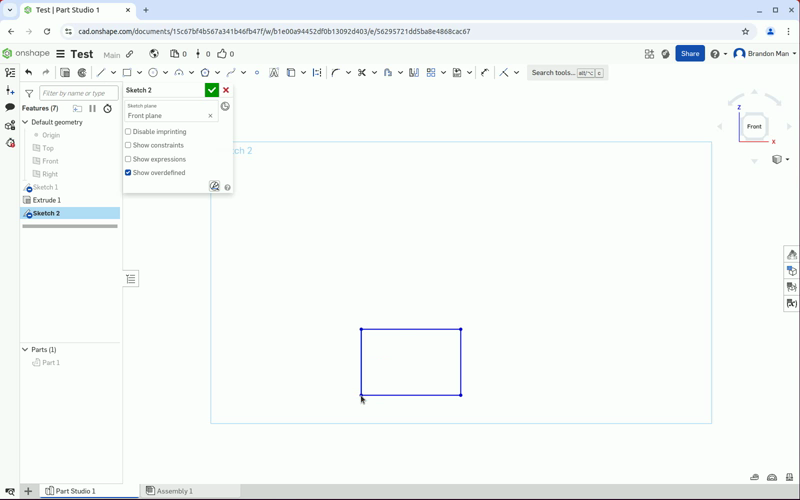
mouse_move(421, 362)
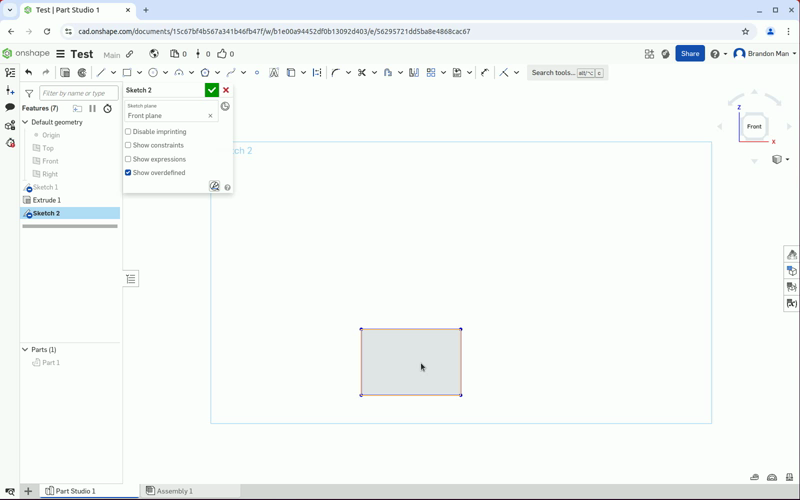
click(421, 362)
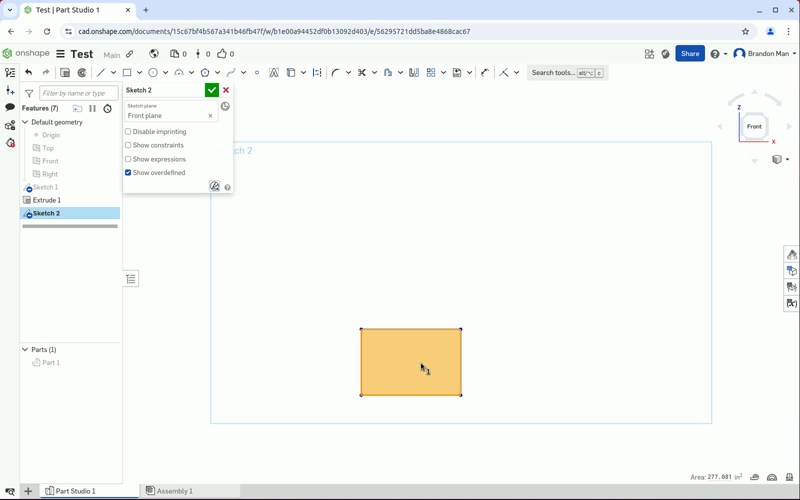
mouse_move(73, 352)
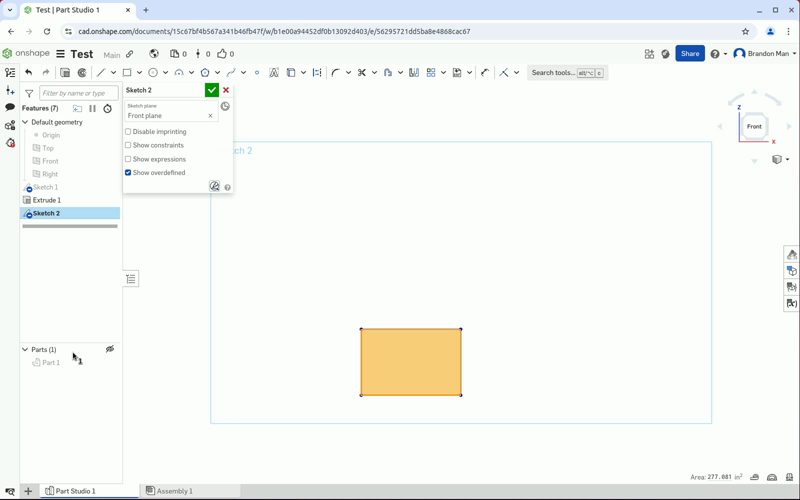
key(shift+y)
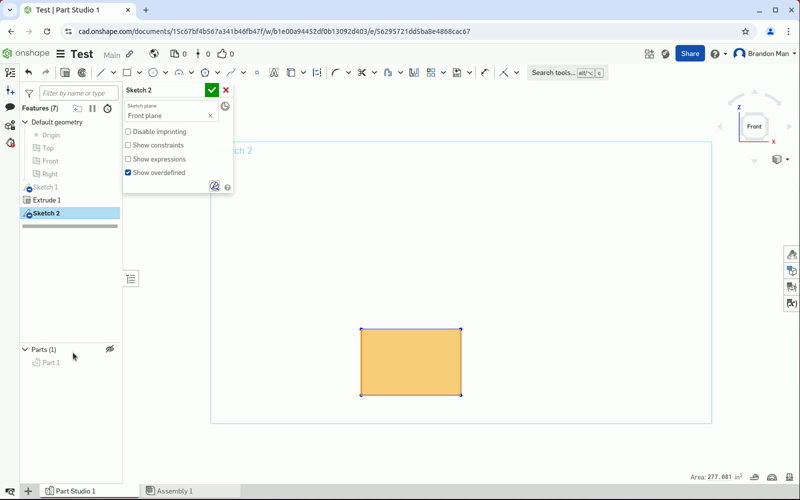
key(shift+e)
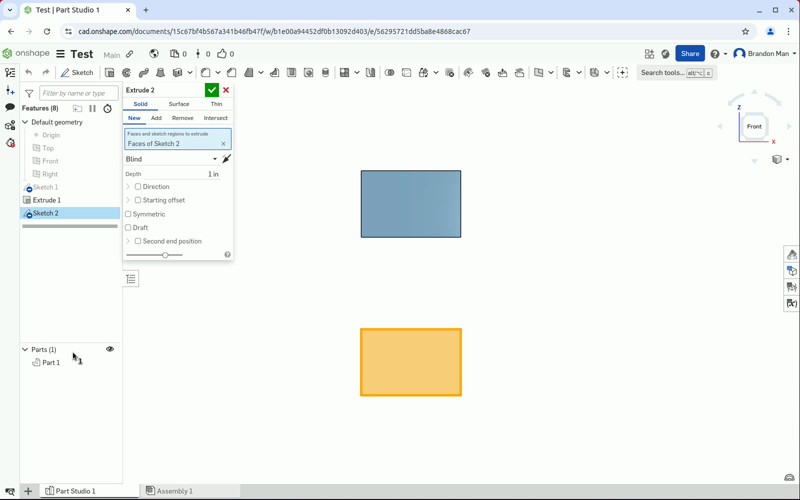
mouse_move(143, 106)
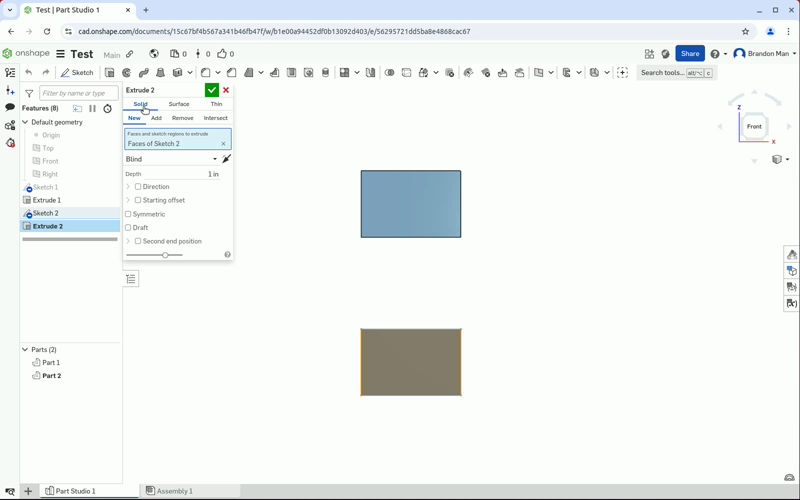
click(143, 106)
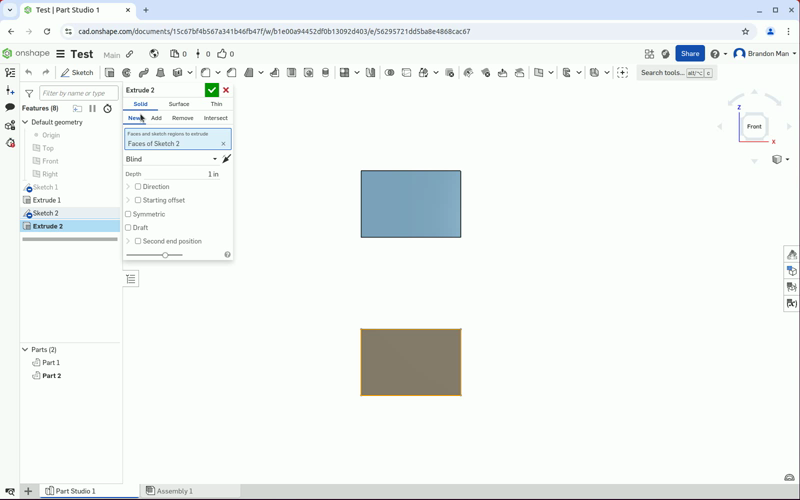
mouse_move(137, 120)
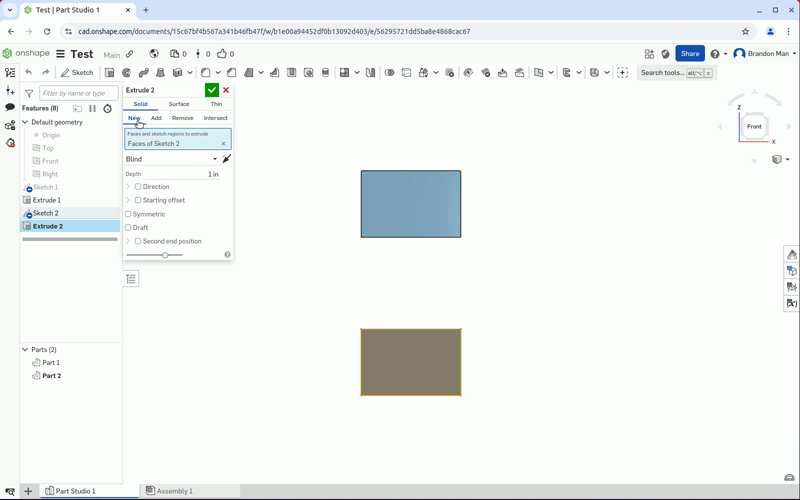
click(137, 120)
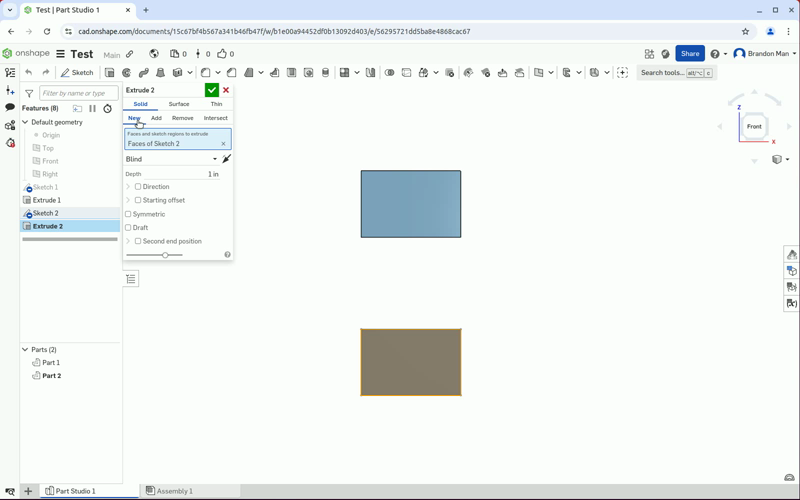
key(tab, 4)
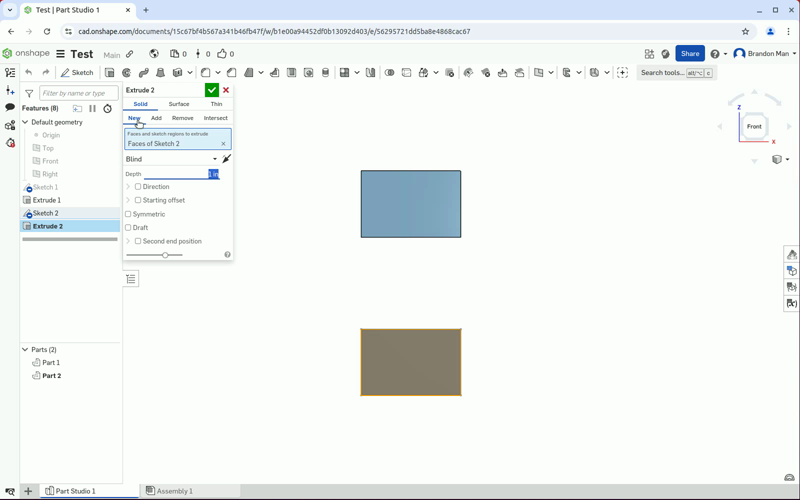
text(11.554)
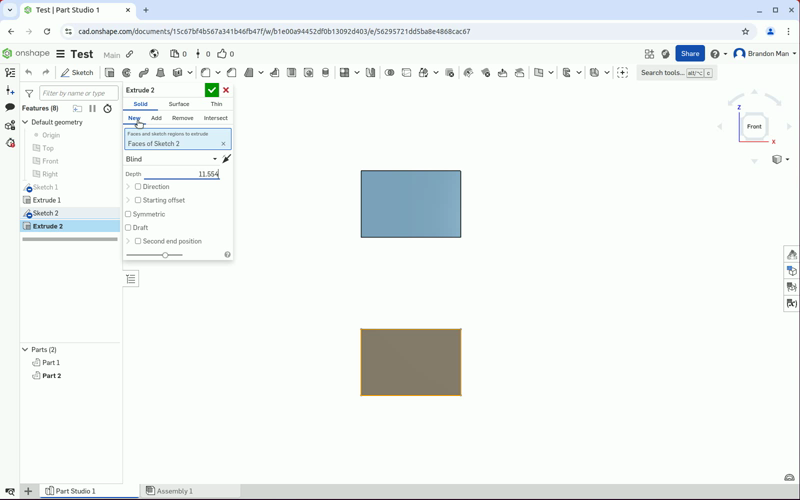
key(enter)
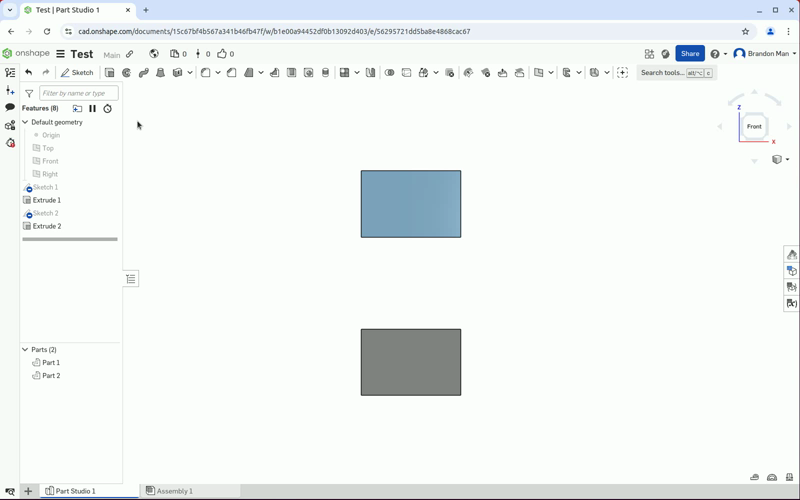
key(shift+h)
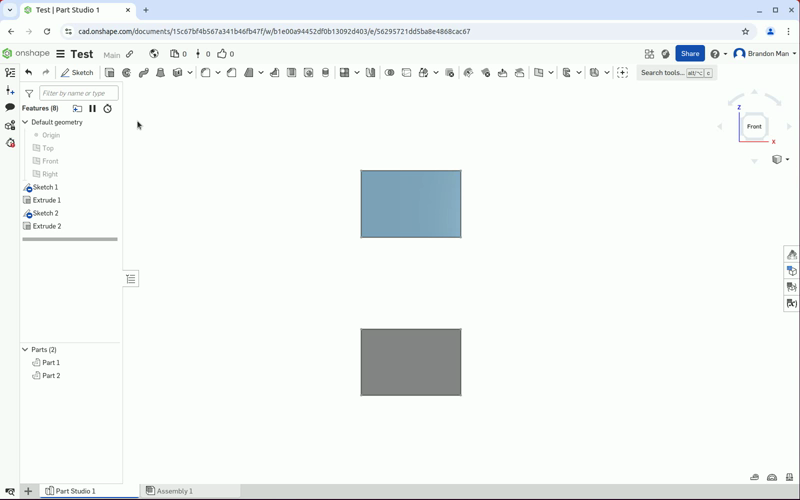
key(shift+h)
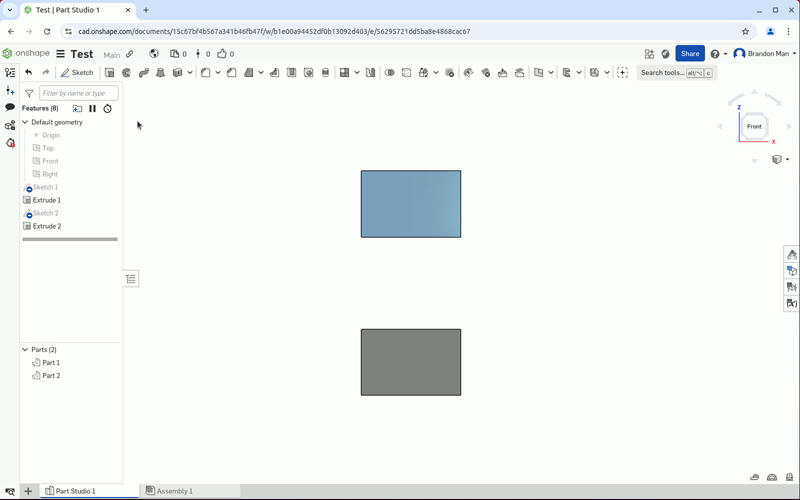
mouse_move(73, 189)
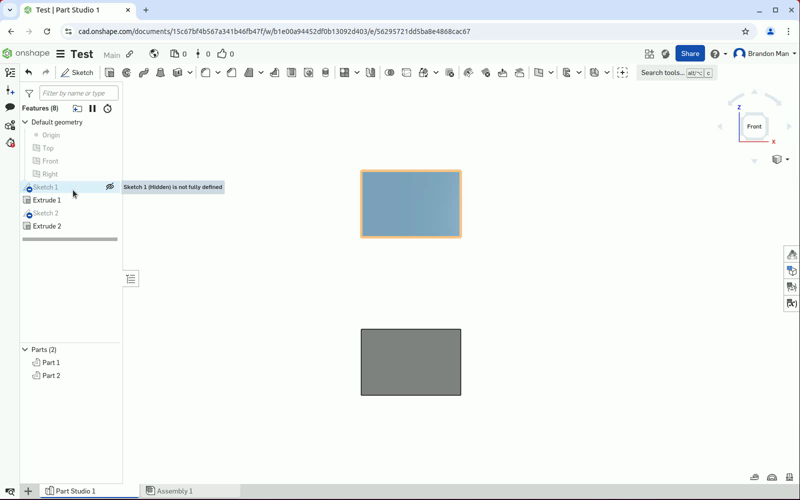
click(73, 189)
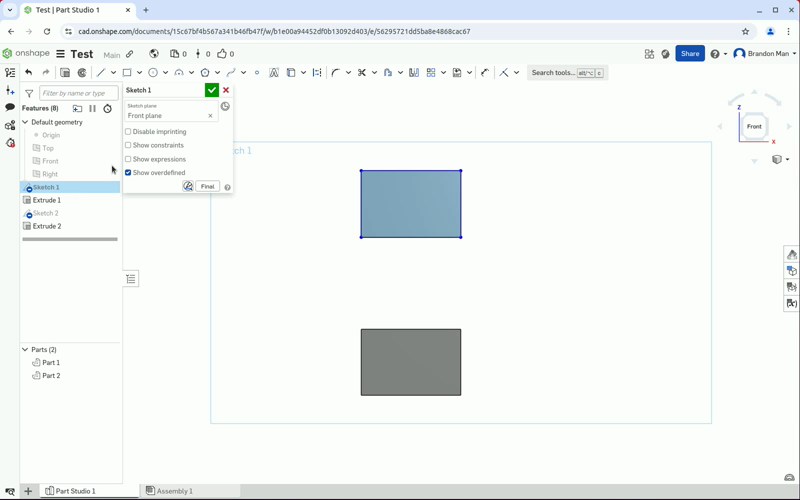
mouse_move(229, 92)
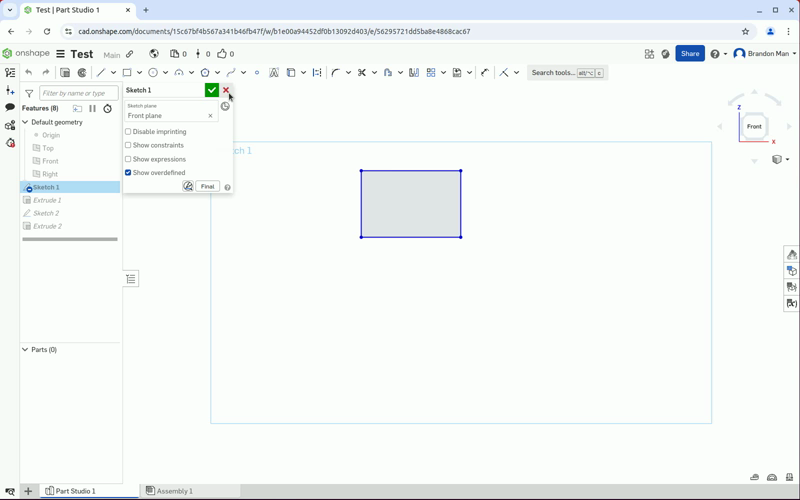
click(229, 92)
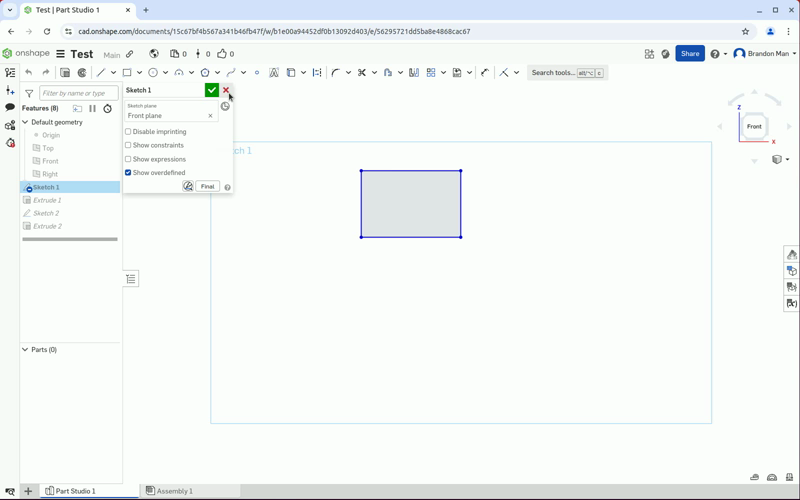
key(shift+s)
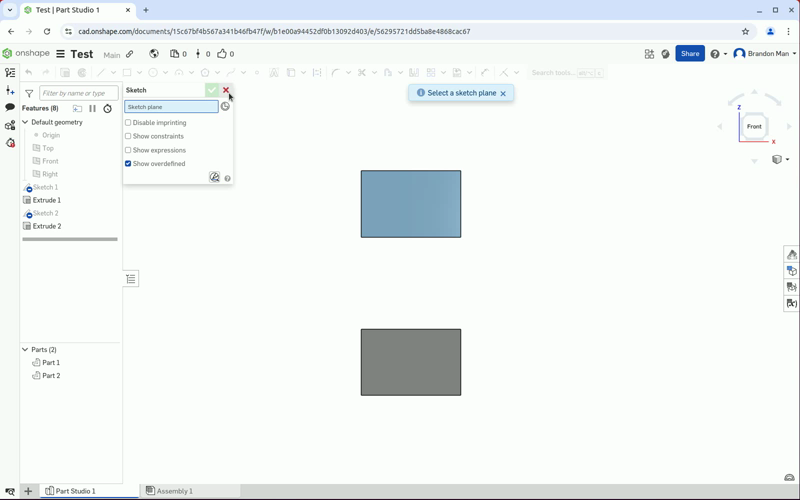
mouse_move(73, 163)
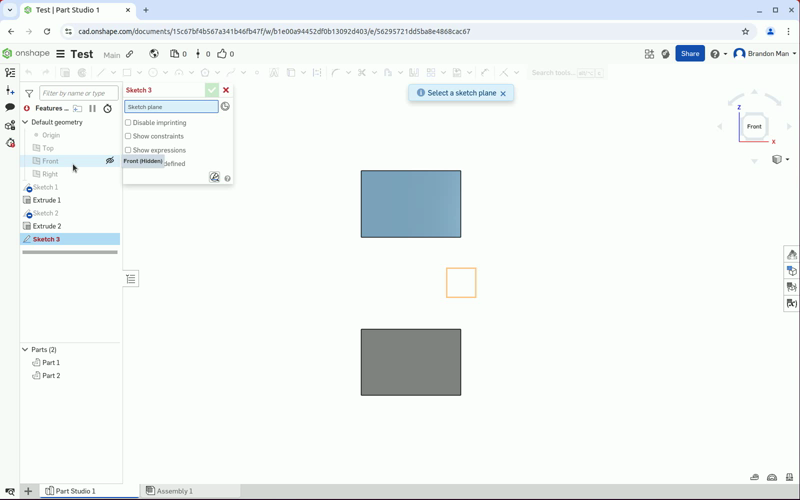
click(73, 163)
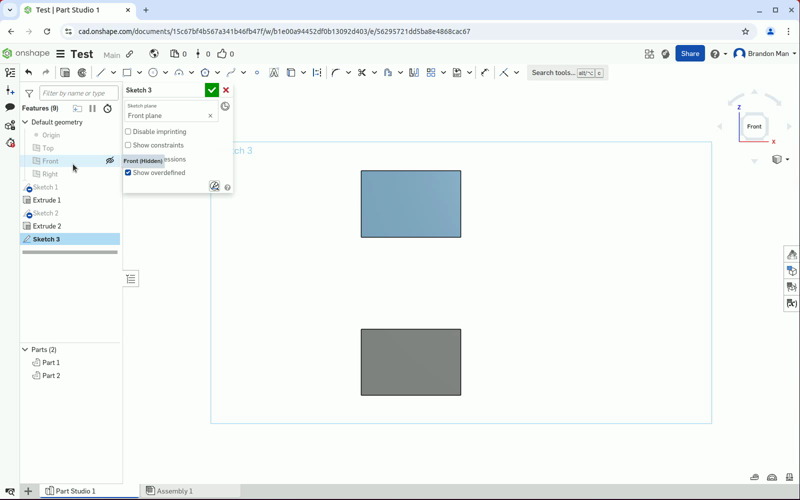
mouse_move(73, 352)
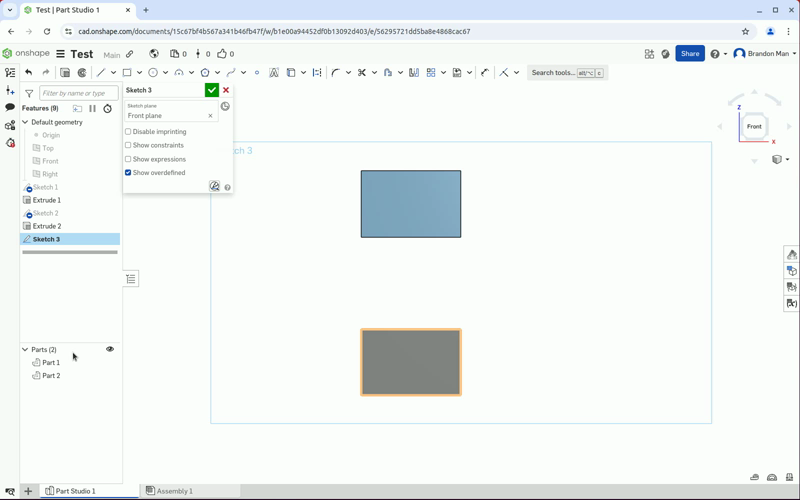
key(y)
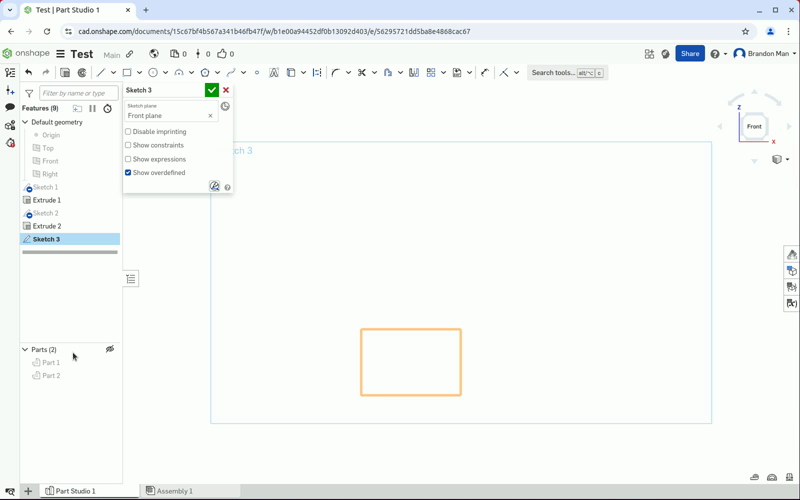
key(a)
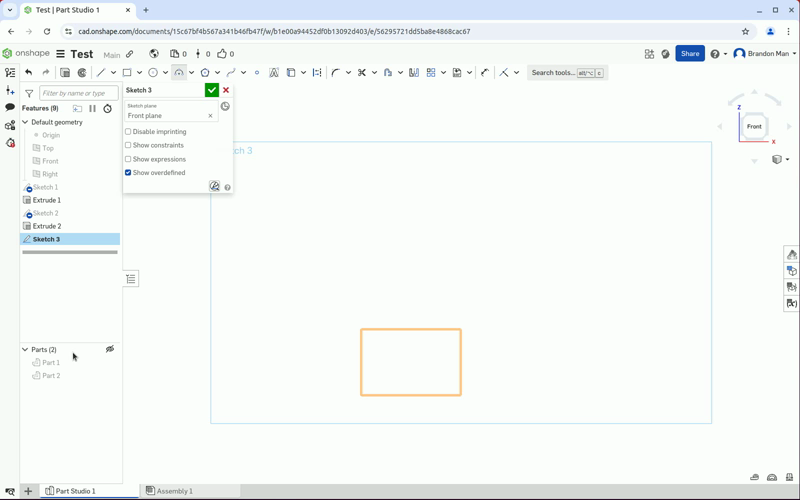
key_down(shift)
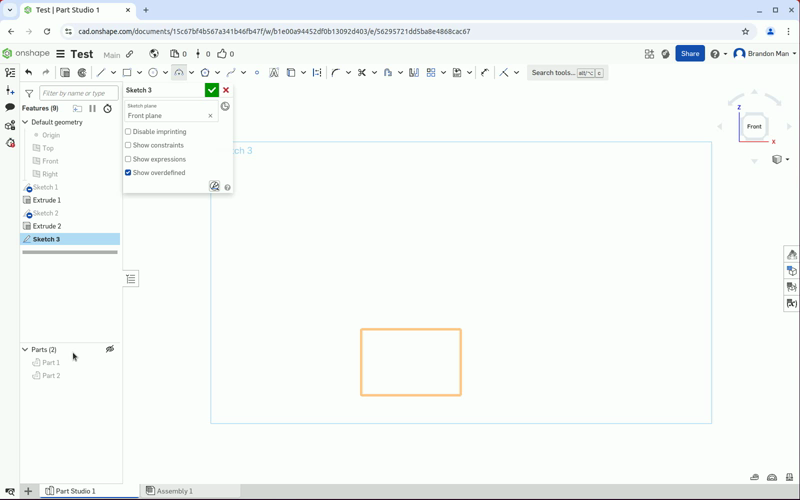
mouse_move(460, 395)
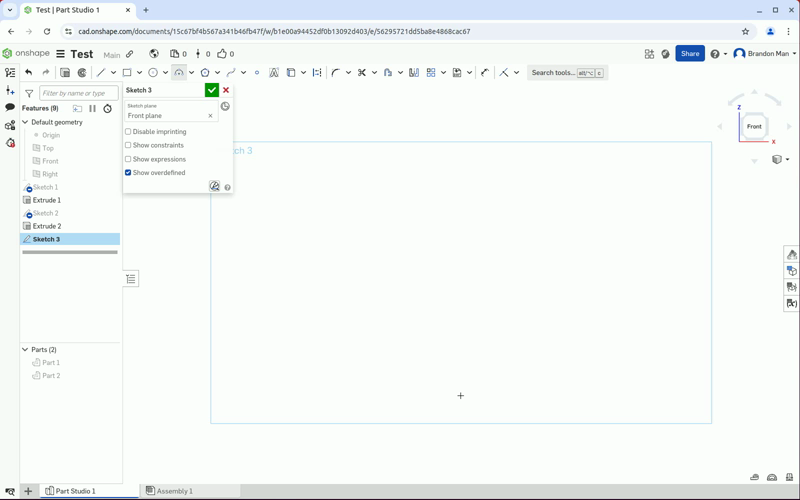
click(460, 395)
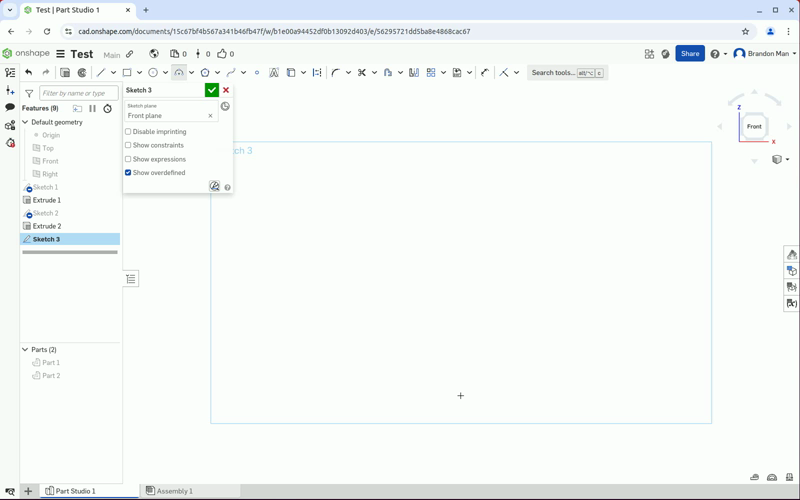
key_up(shift)
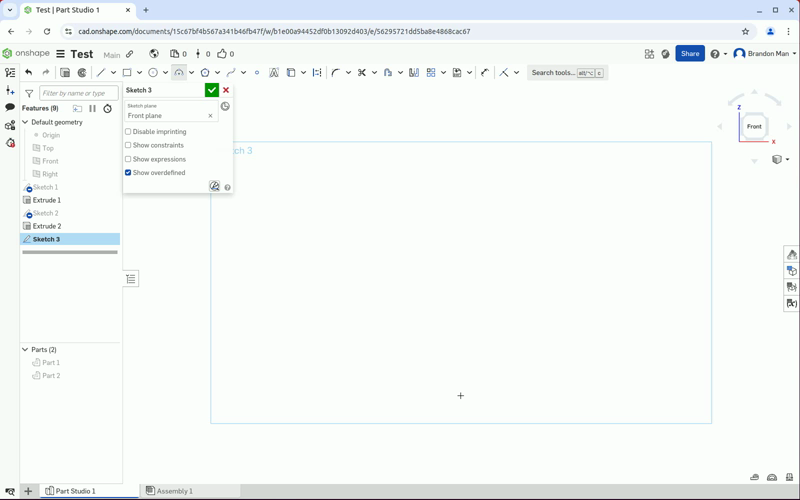
key_down(shift)
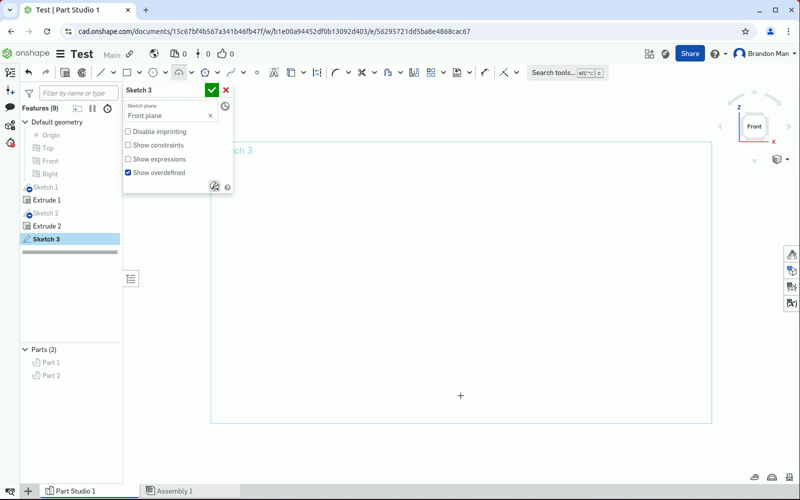
mouse_move(460, 171)
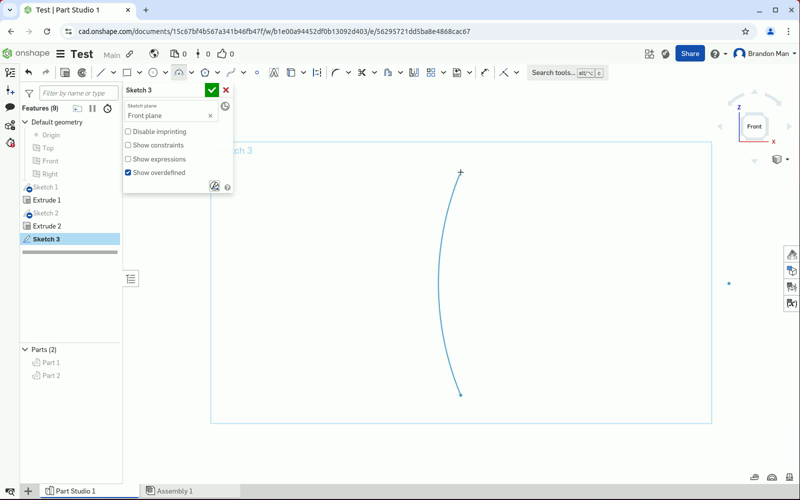
click(460, 171)
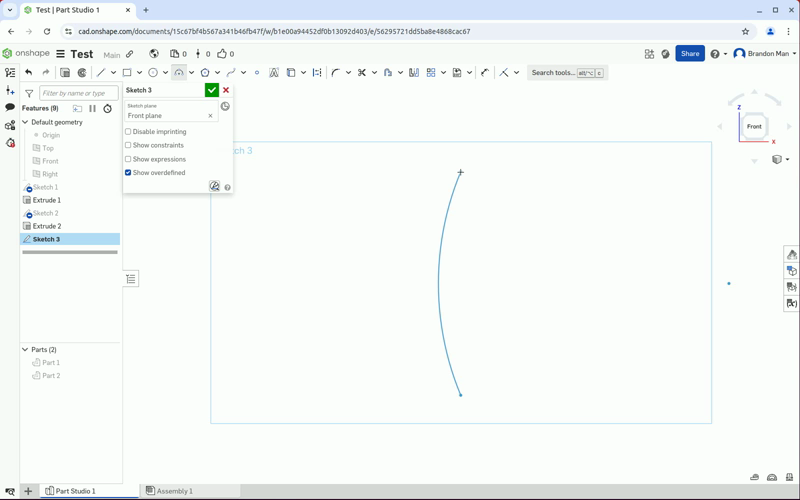
mouse_move(572, 283)
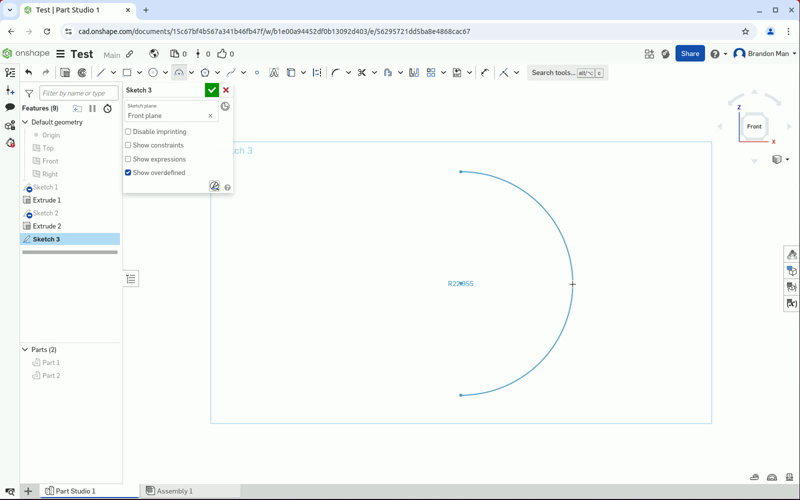
click(572, 283)
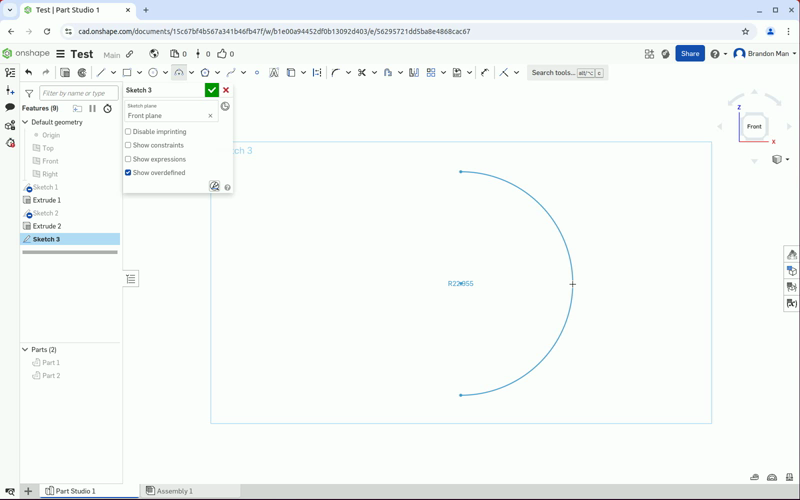
key_up(shift)
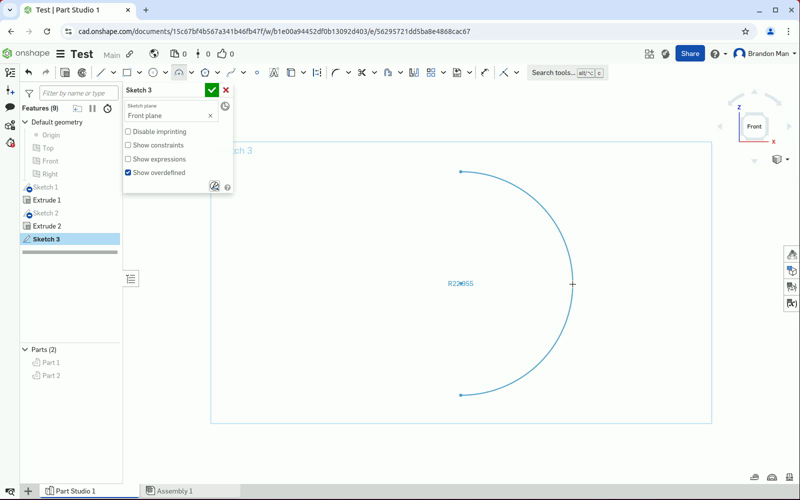
key(esc)
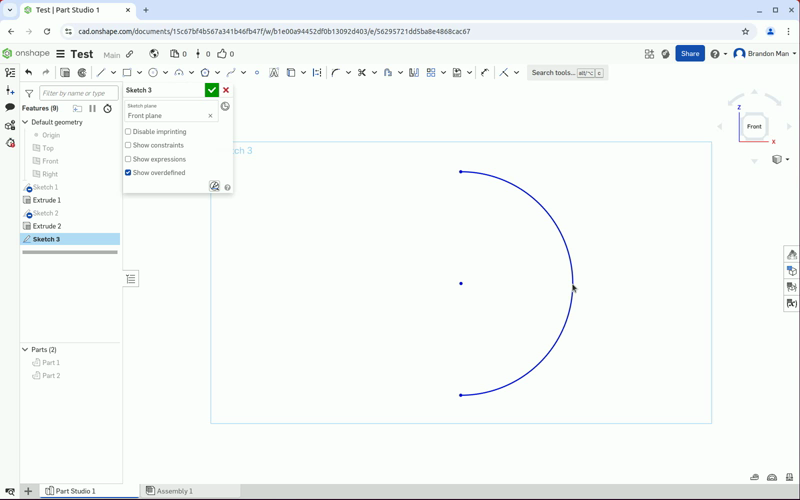
key(l)
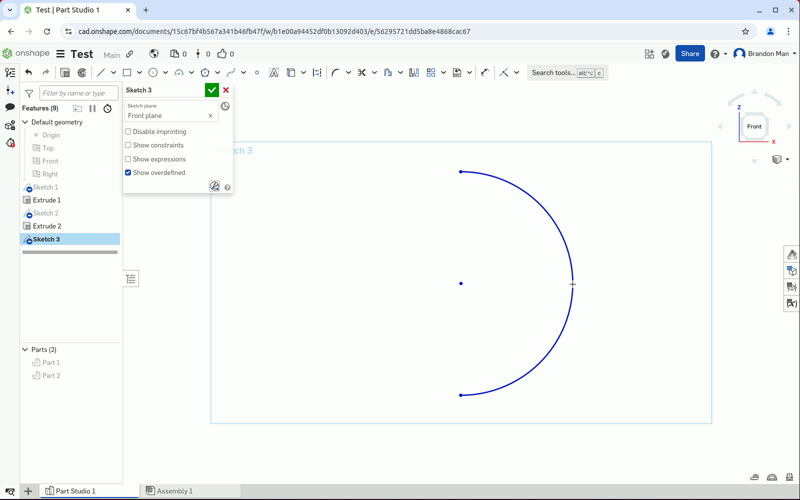
mouse_move(460, 171)
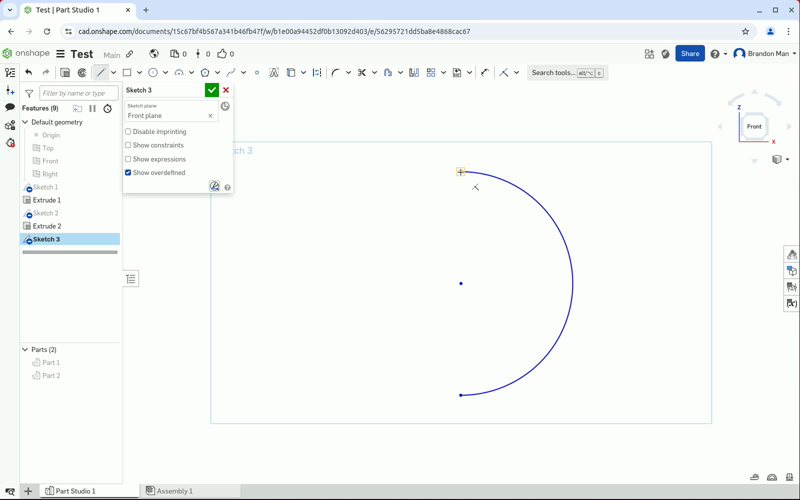
click(460, 171)
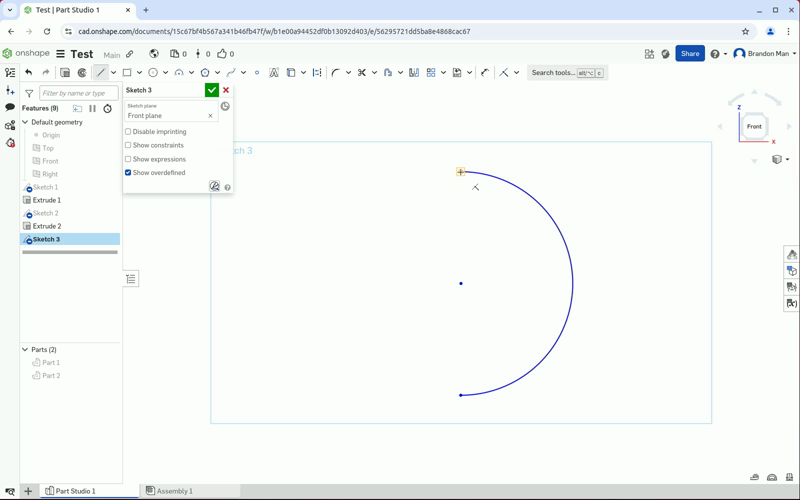
key_down(shift)
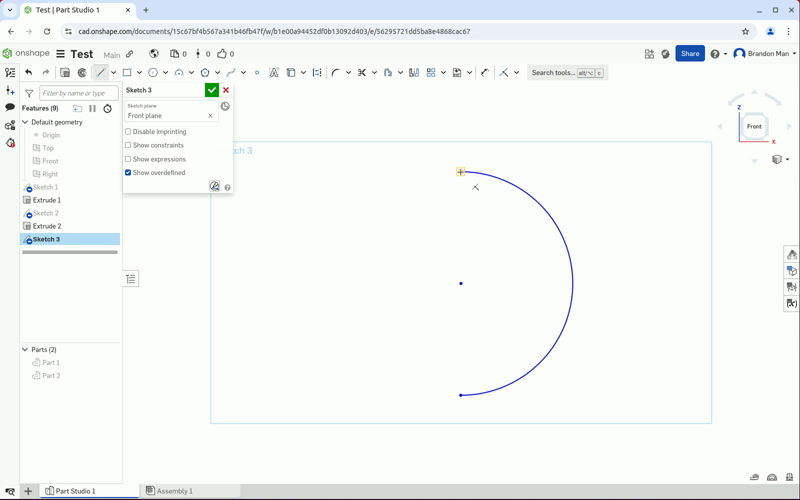
mouse_move(460, 237)
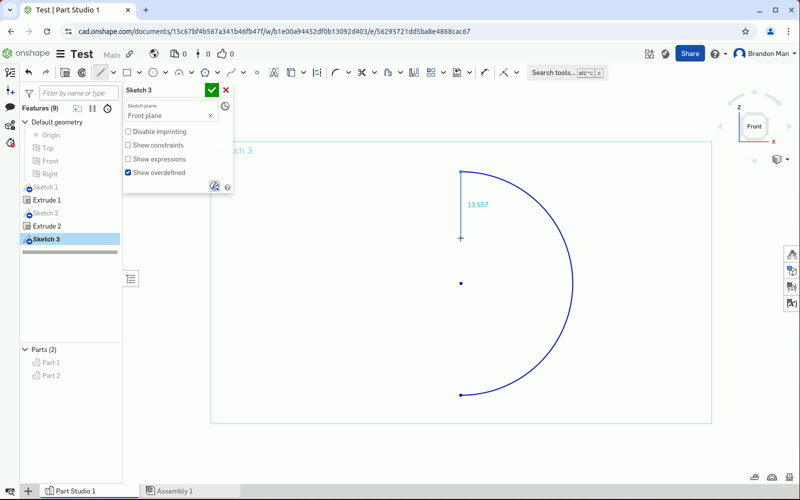
click(460, 237)
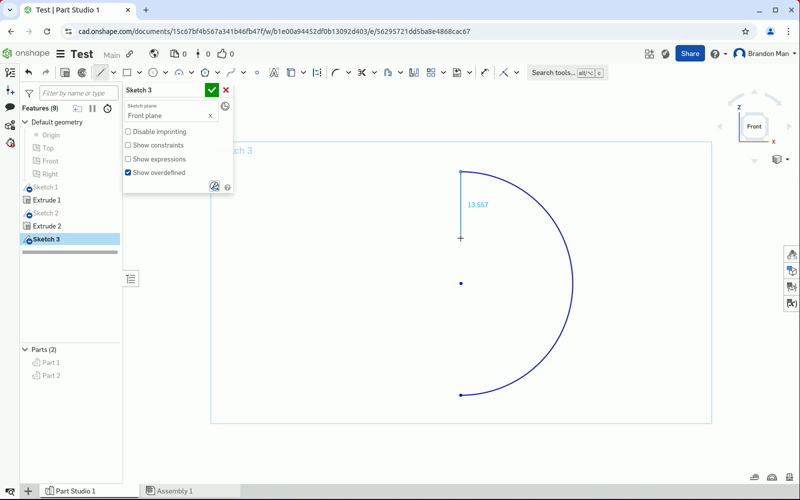
key_up(shift)
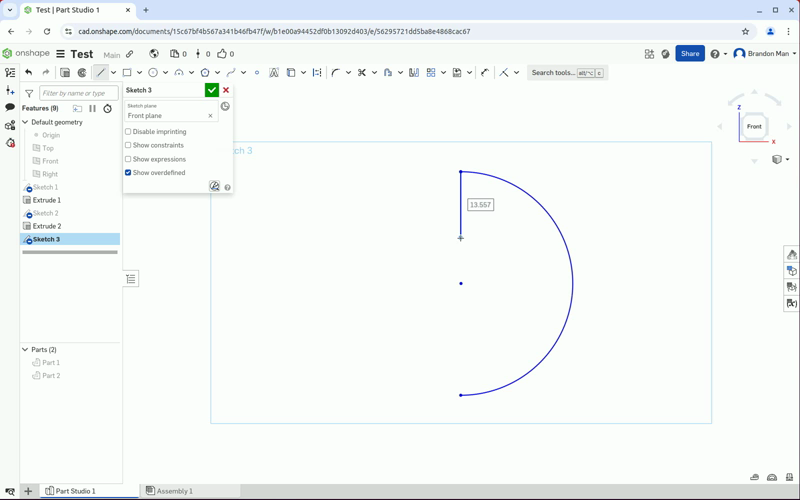
key(esc)
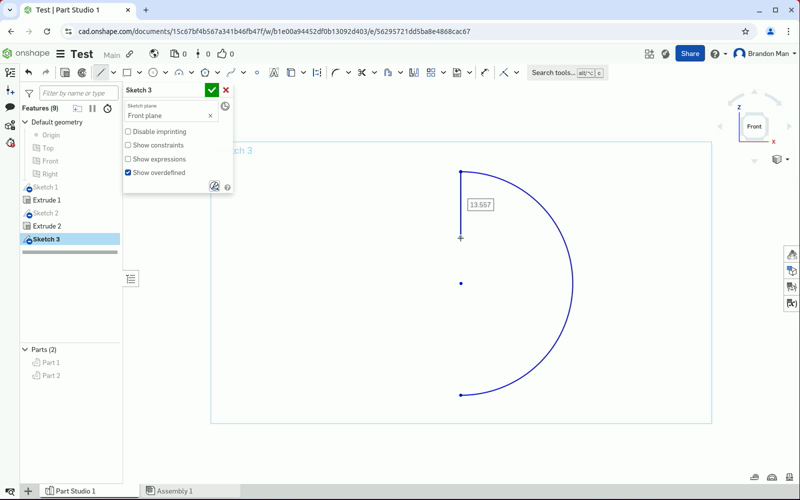
key(a)
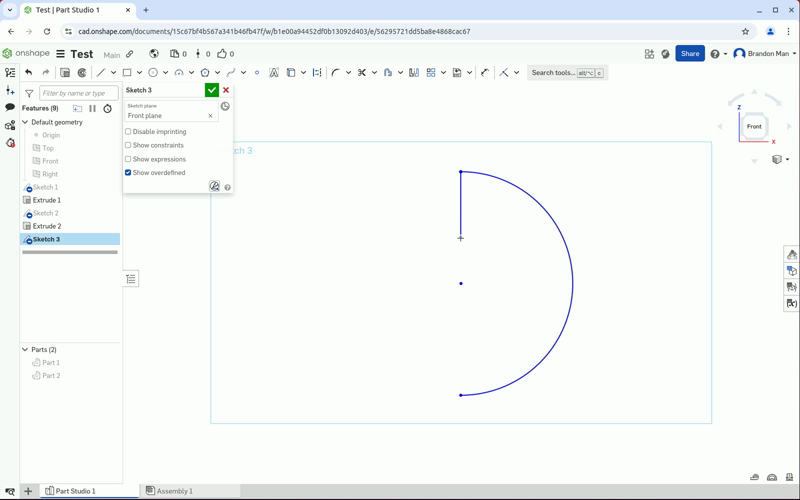
mouse_move(460, 237)
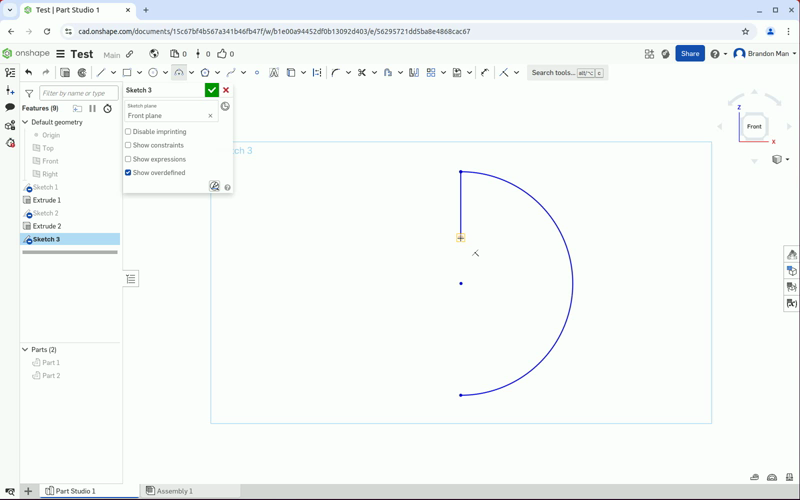
click(460, 237)
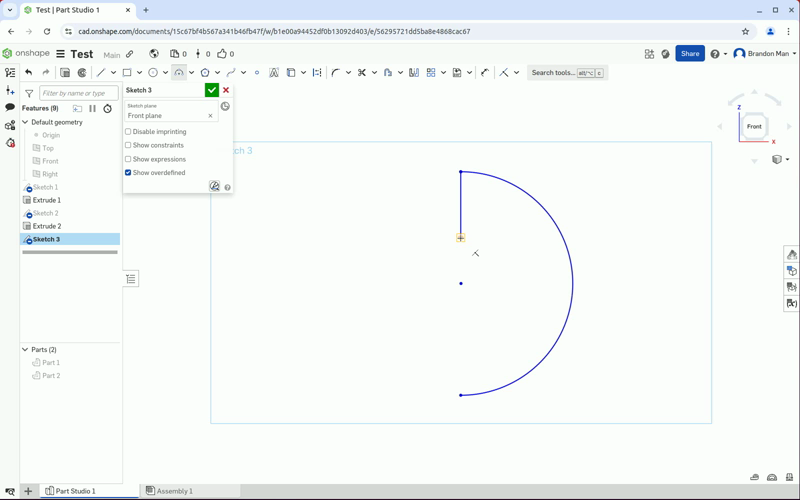
key_down(shift)
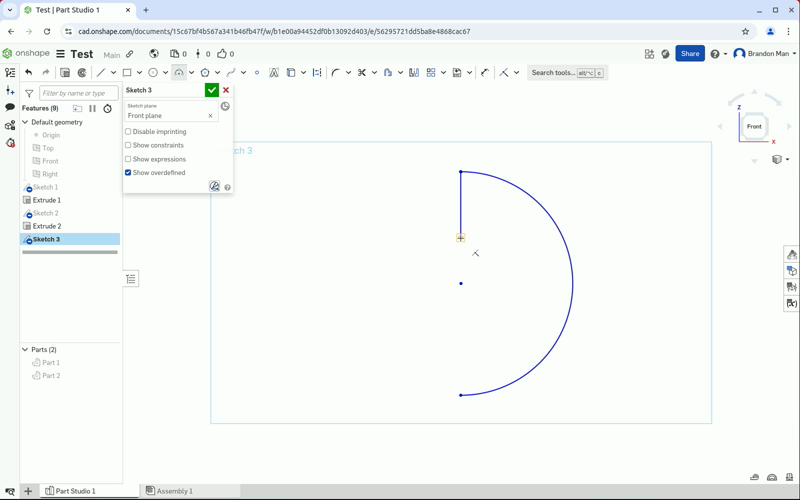
mouse_move(460, 329)
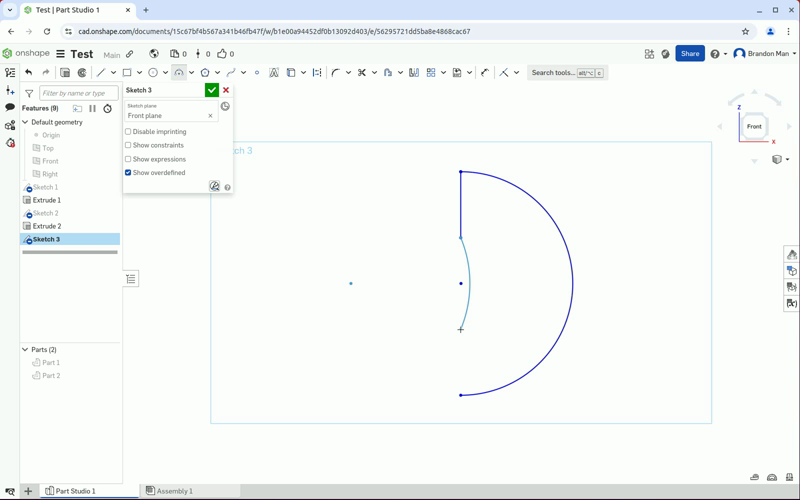
click(460, 329)
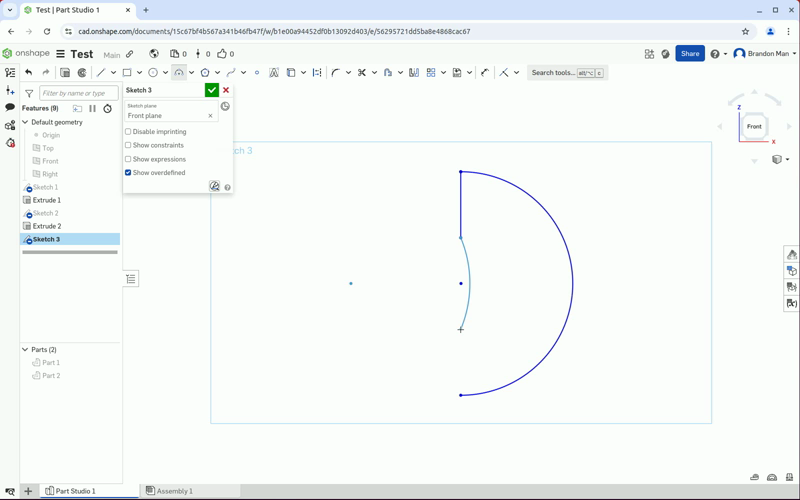
mouse_move(506, 283)
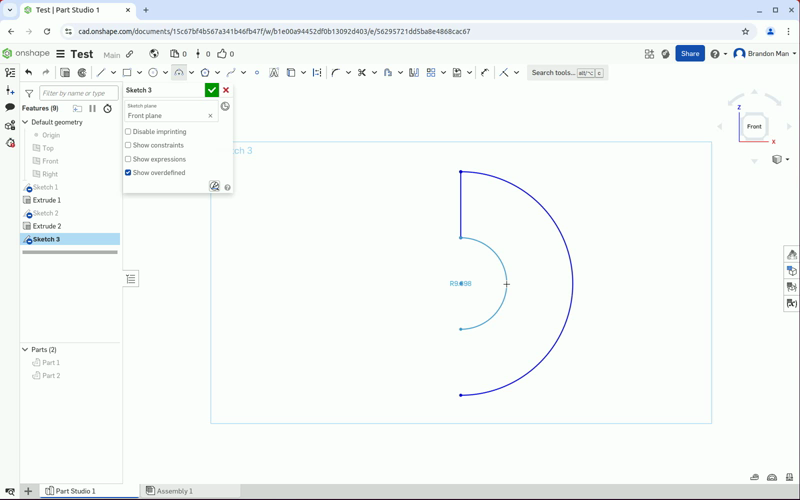
click(506, 283)
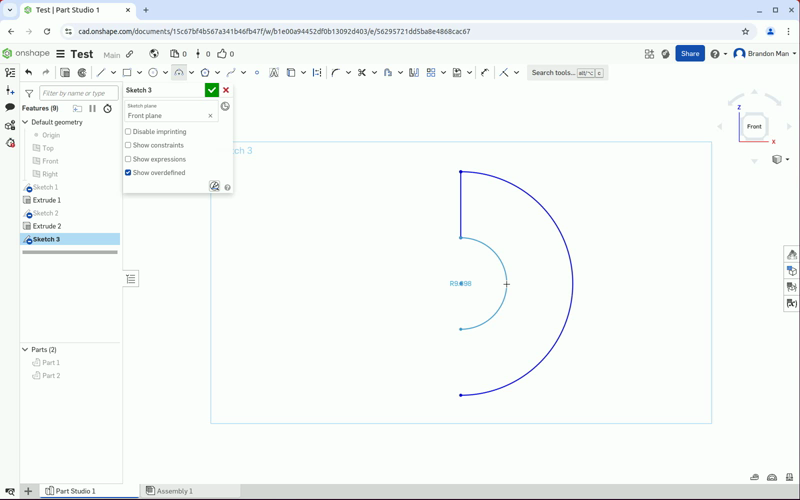
key_up(shift)
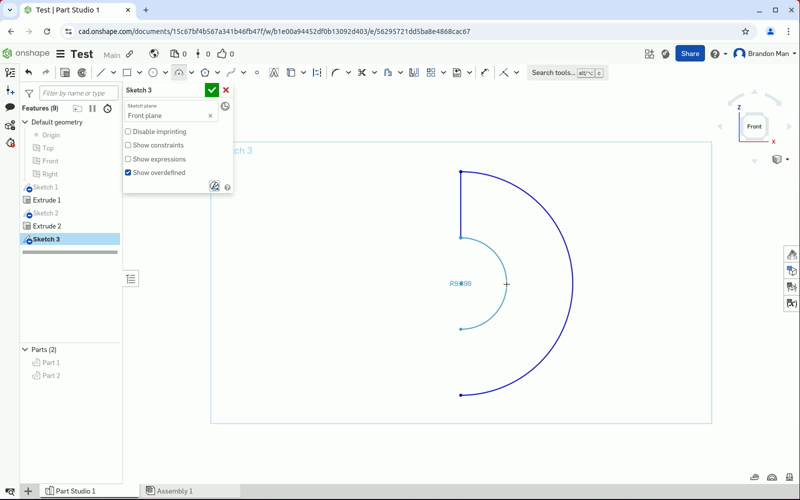
key(esc)
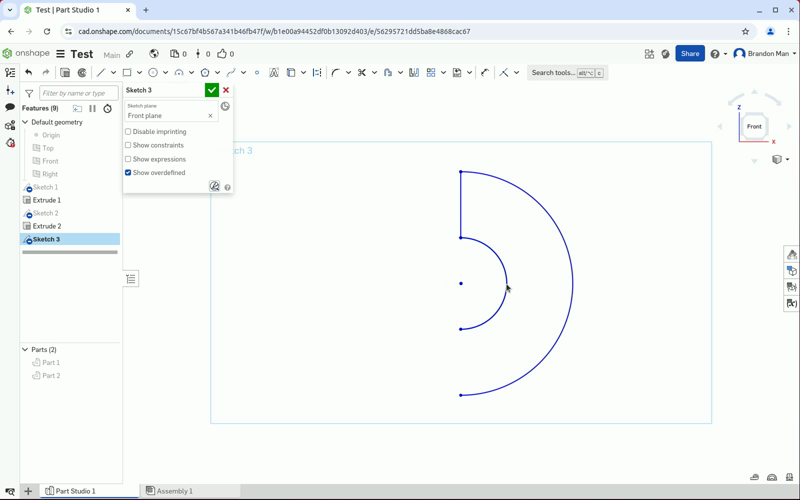
key(l)
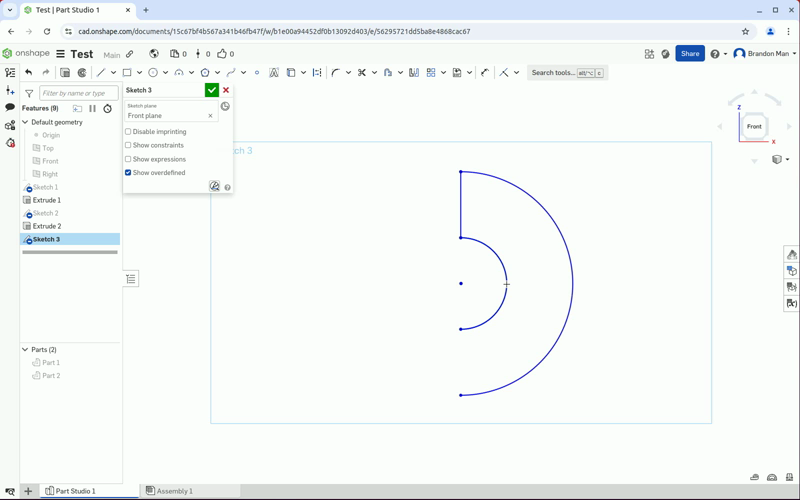
mouse_move(460, 329)
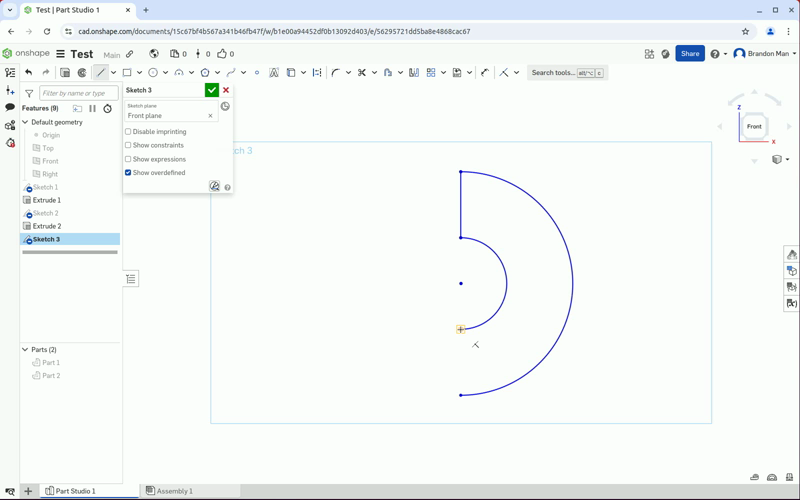
click(460, 329)
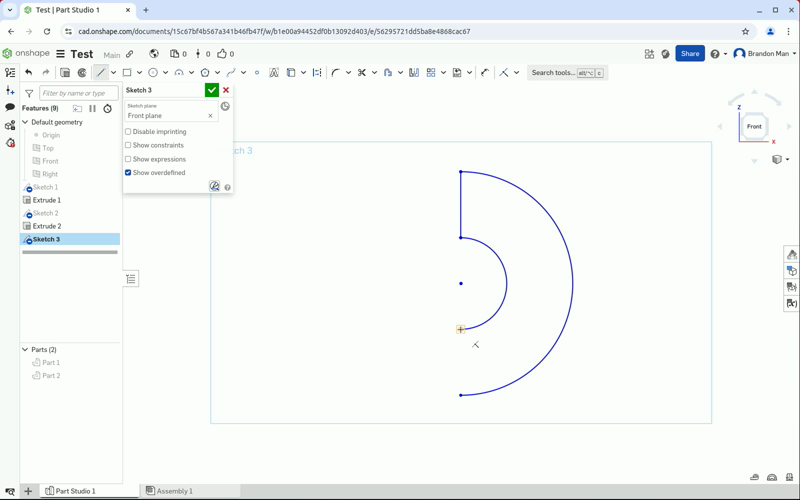
key_down(shift)
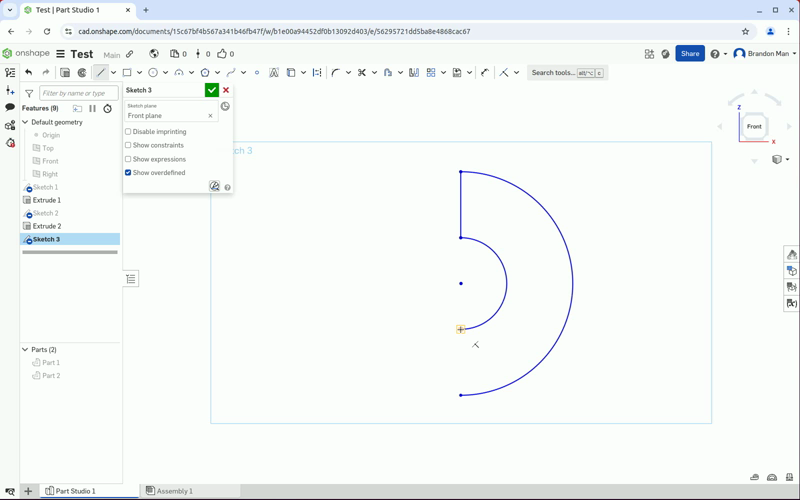
mouse_move(460, 395)
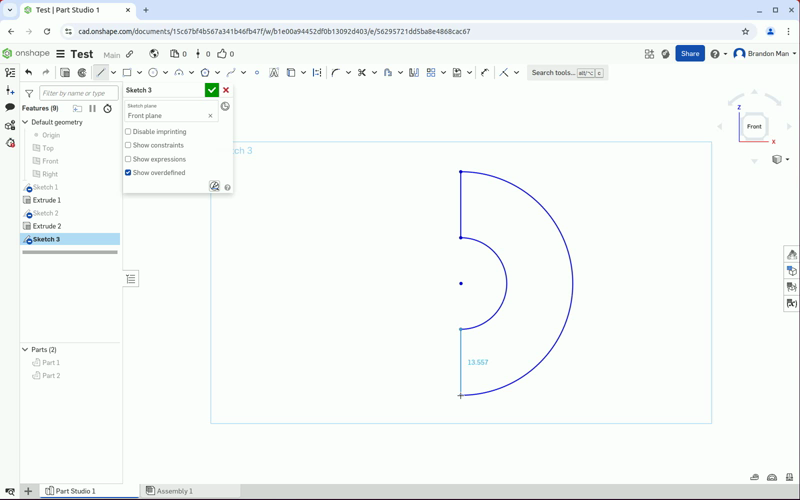
key_up(shift)
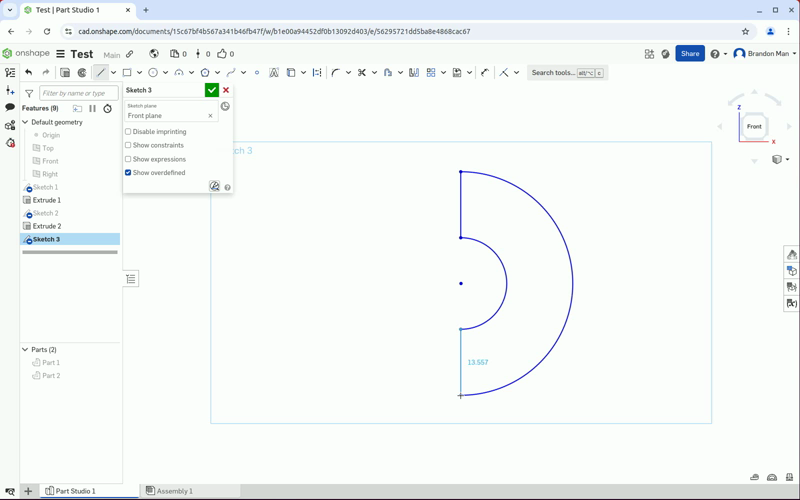
click(460, 395)
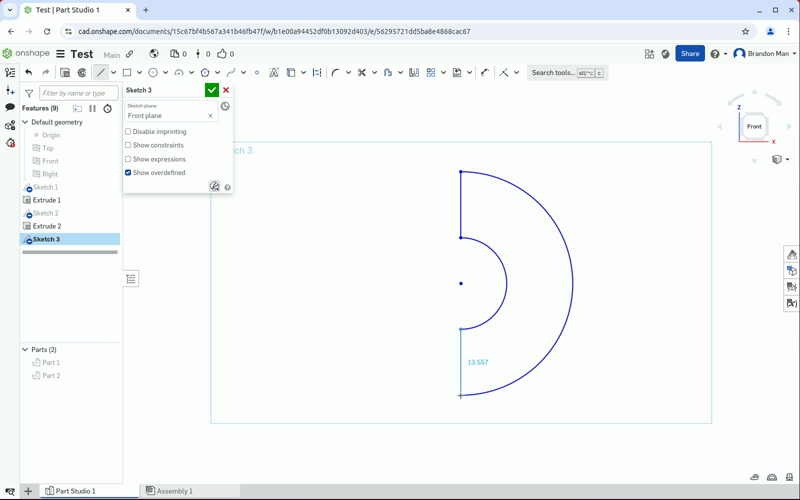
key(esc)
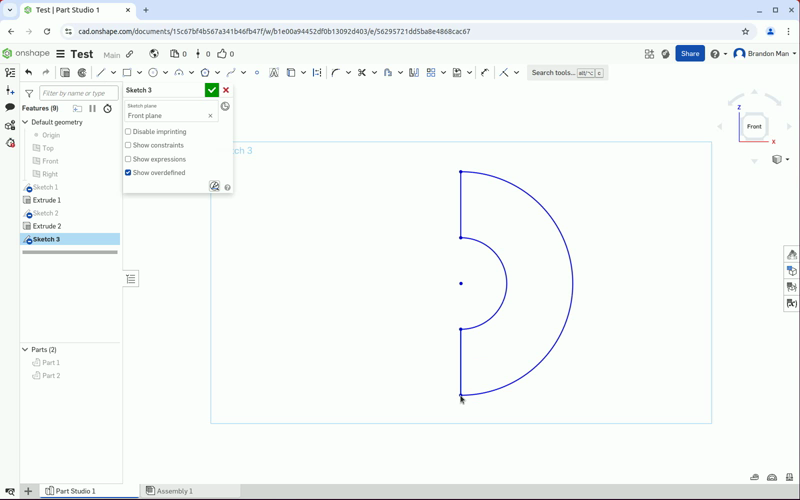
mouse_move(537, 317)
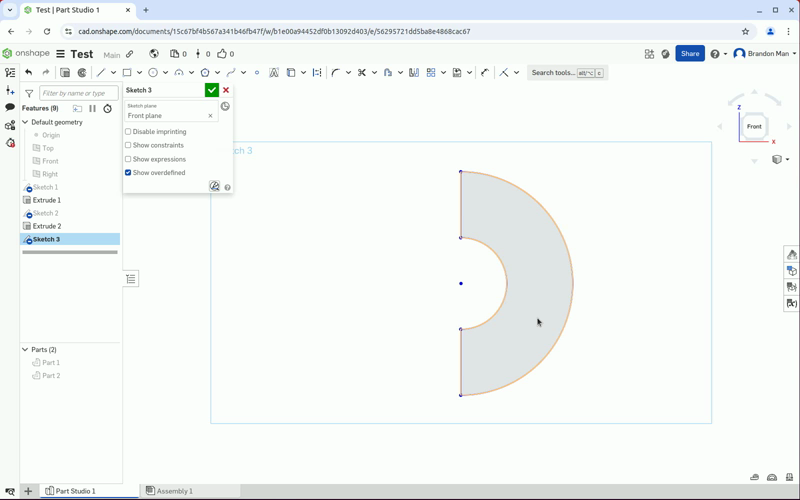
scroll(6)
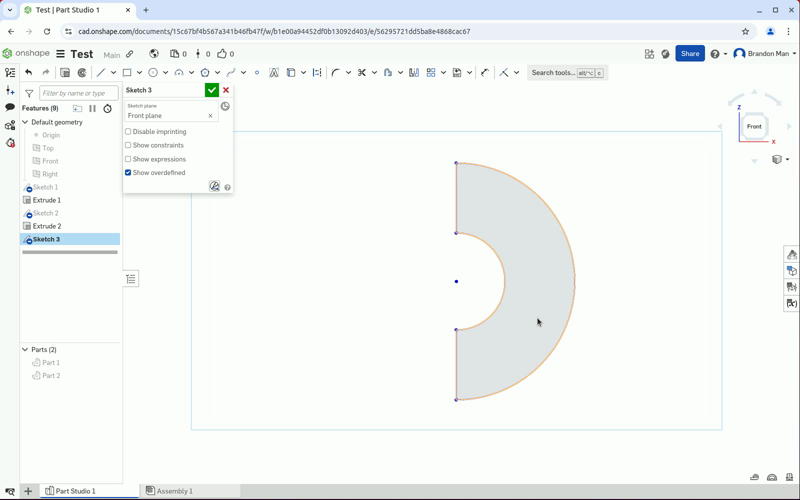
scroll(6)
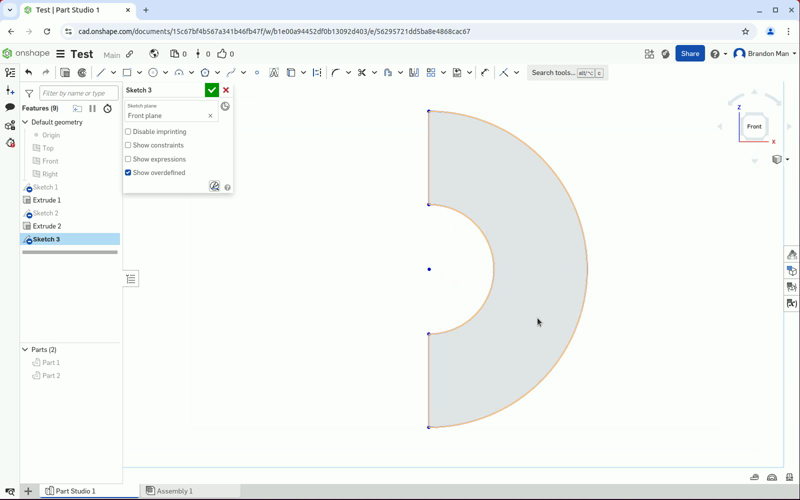
scroll(6)
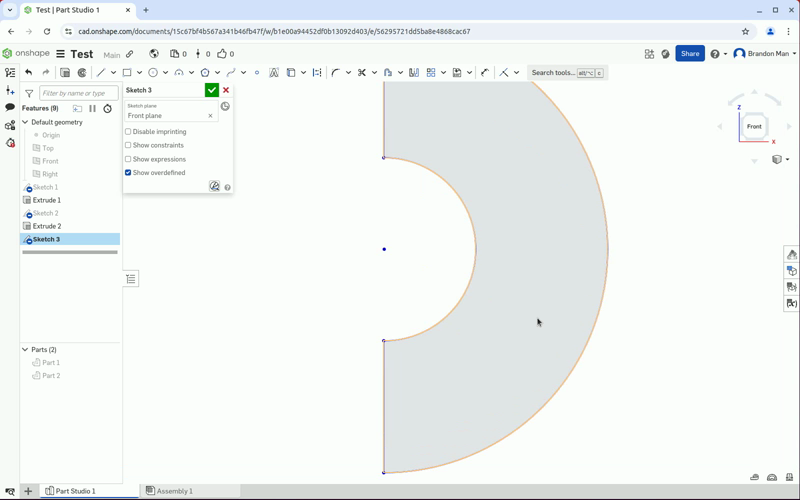
scroll(6)
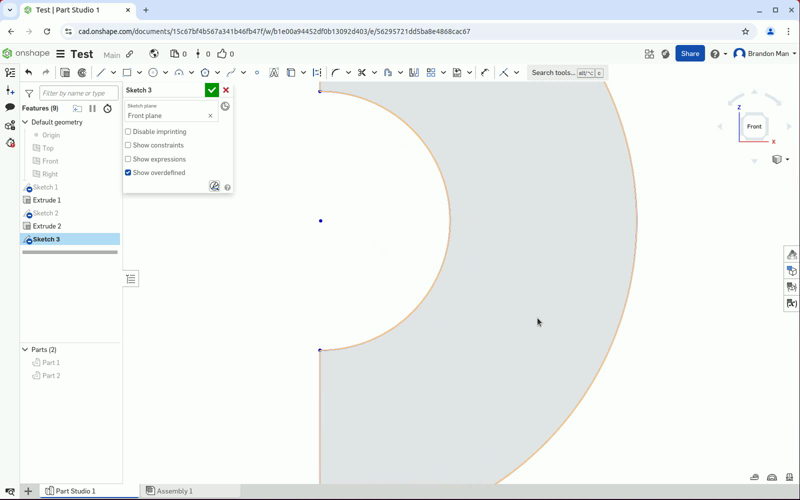
scroll(6)
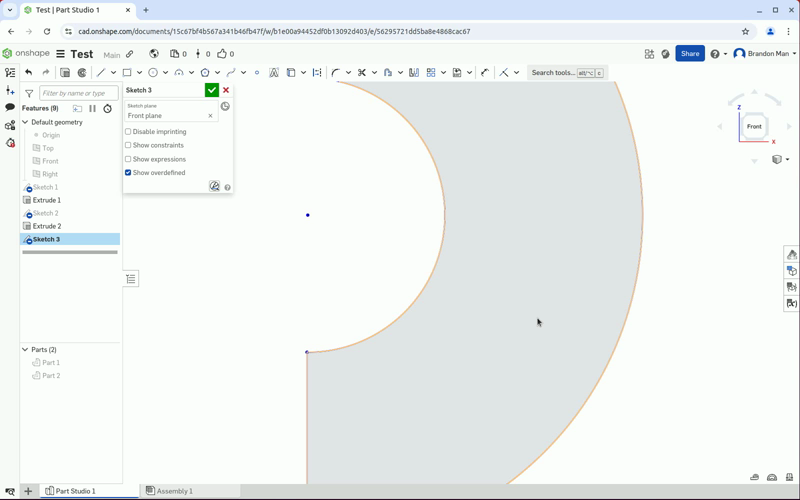
scroll(6)
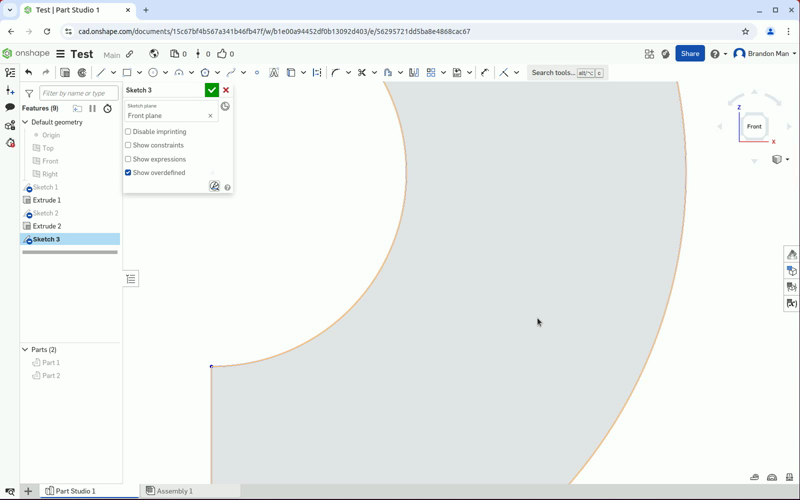
scroll(6)
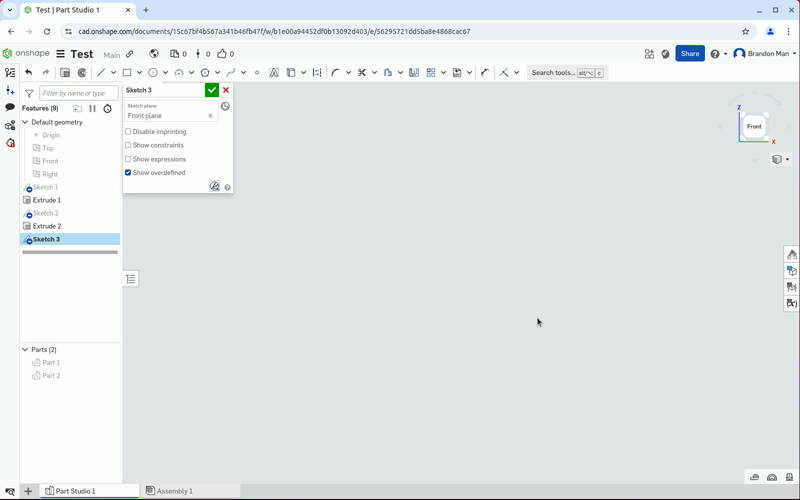
click(537, 317)
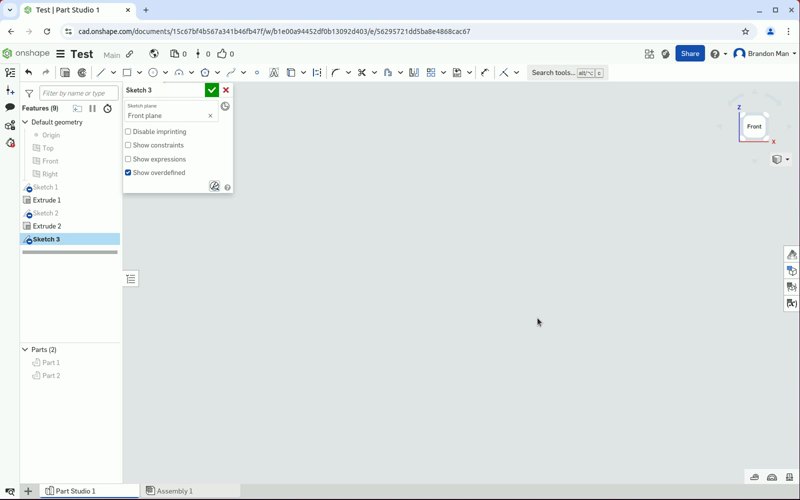
scroll(-6)
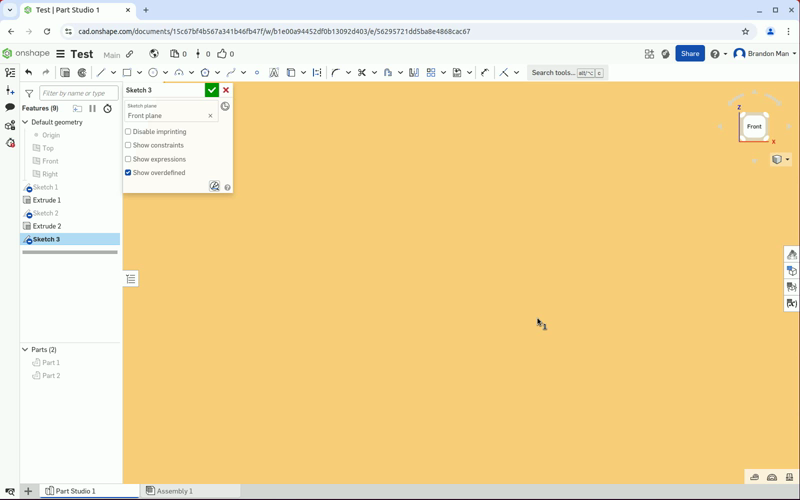
scroll(-6)
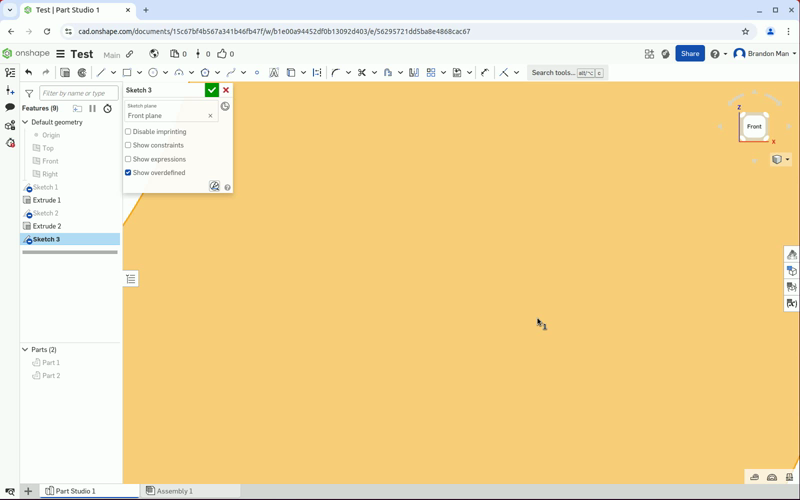
scroll(-6)
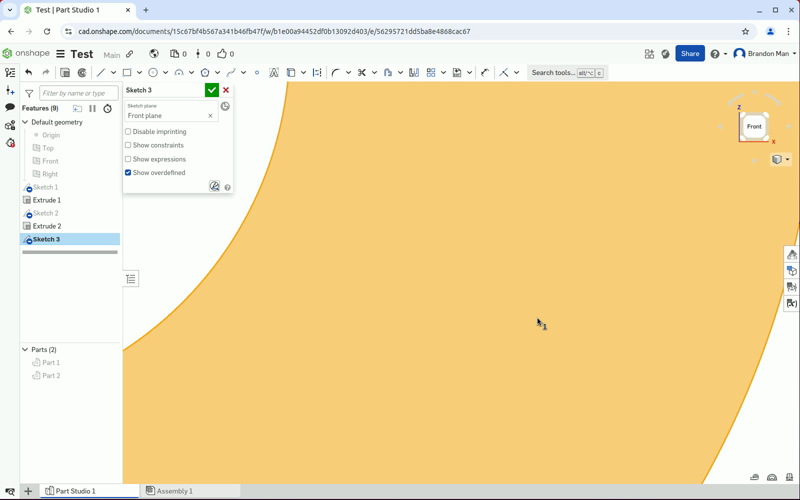
scroll(-6)
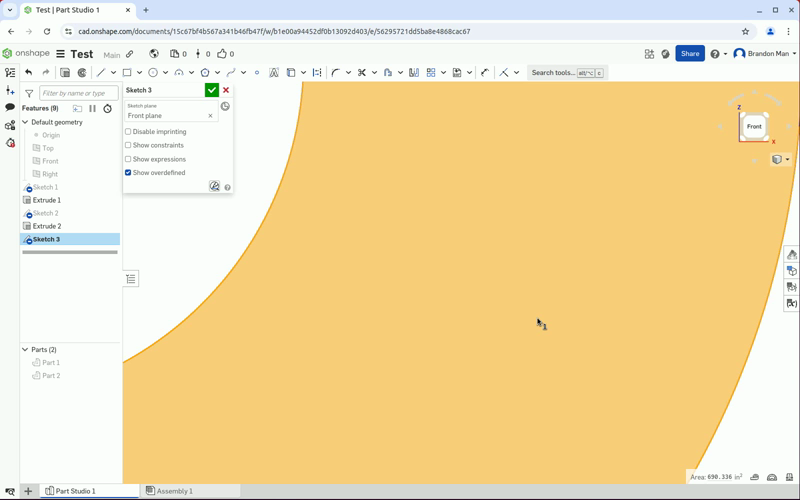
scroll(-6)
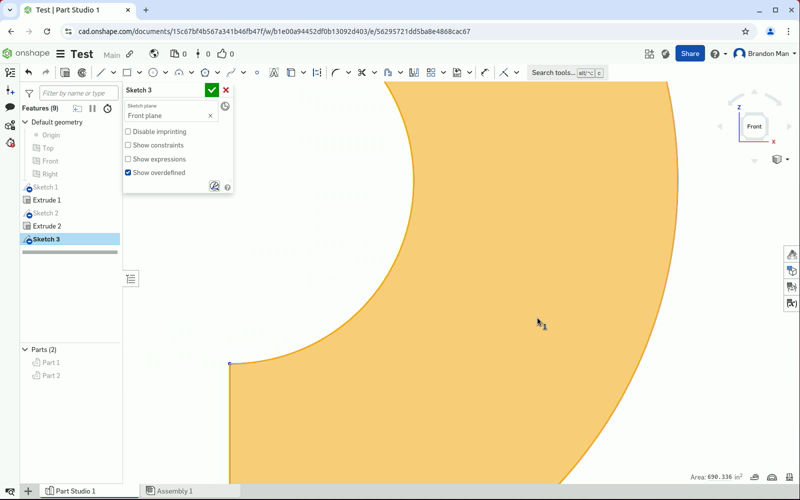
scroll(-6)
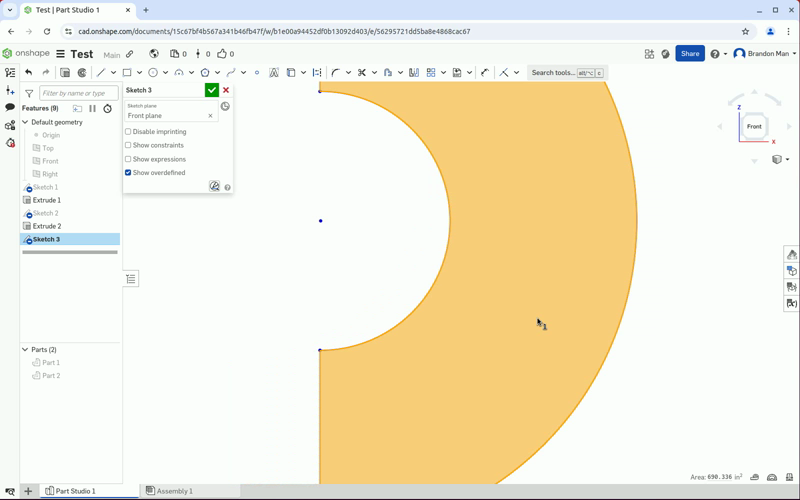
scroll(-6)
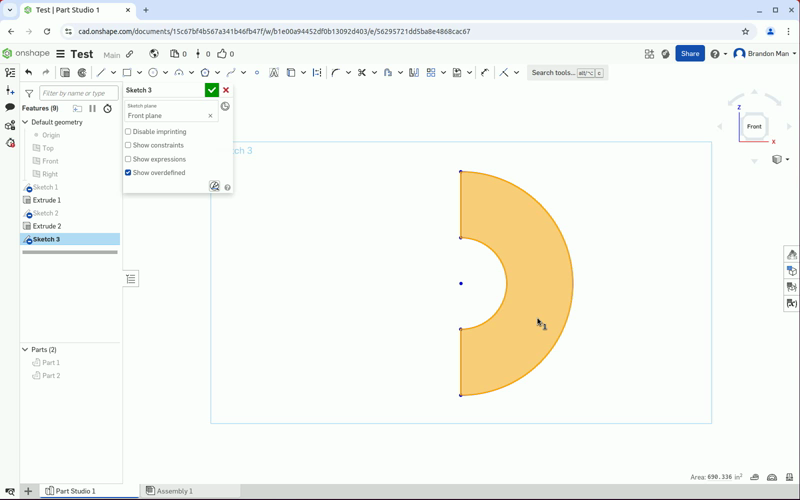
mouse_move(73, 352)
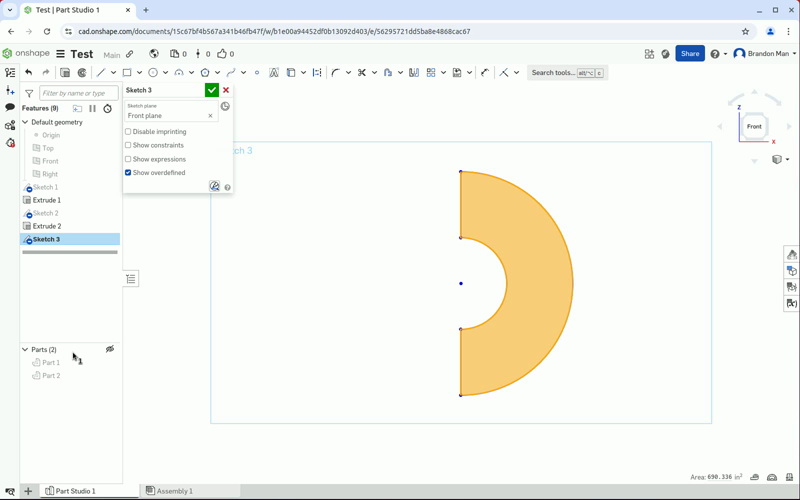
key(shift+y)
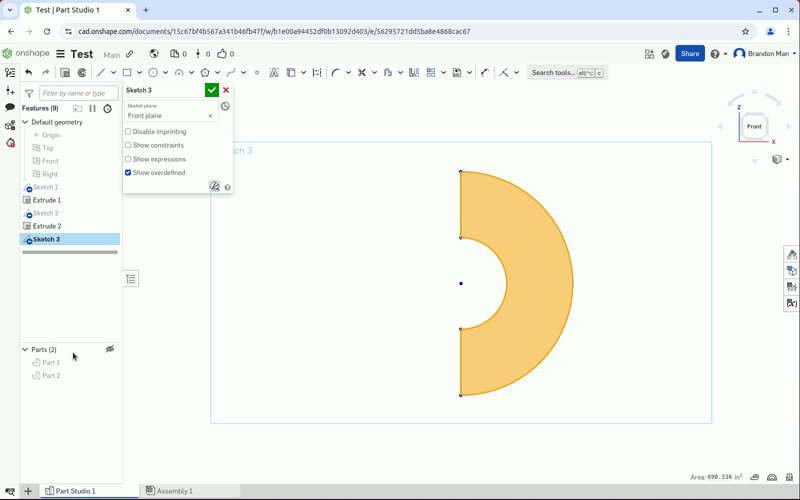
key(shift+e)
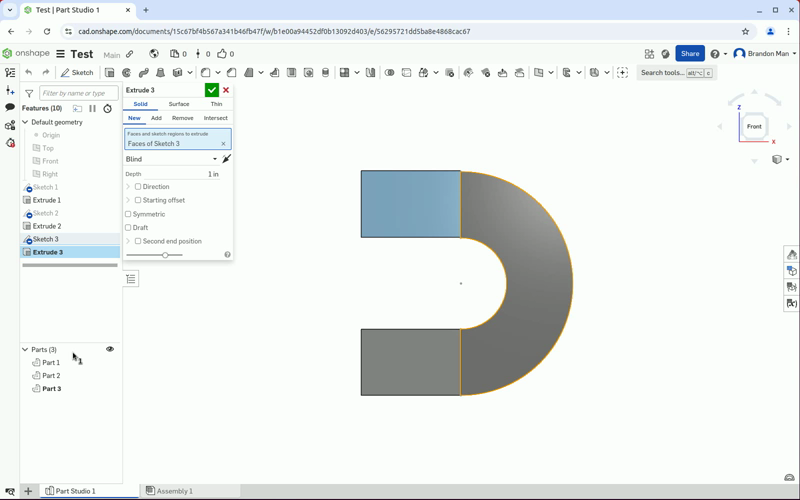
mouse_move(143, 106)
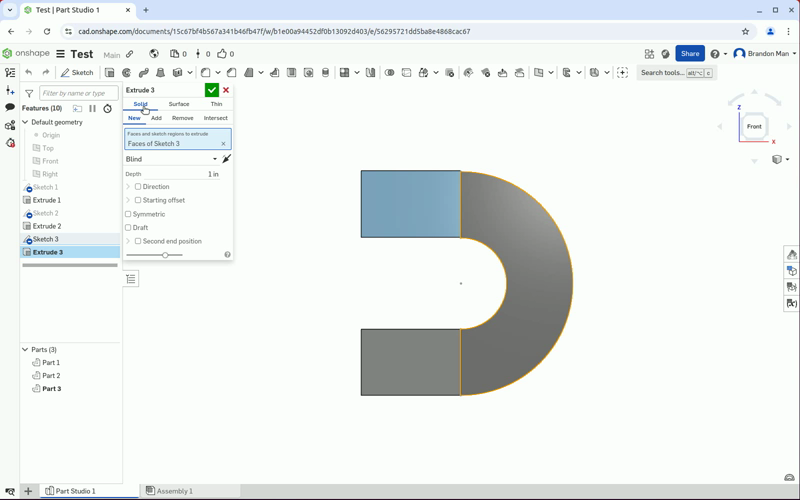
click(143, 106)
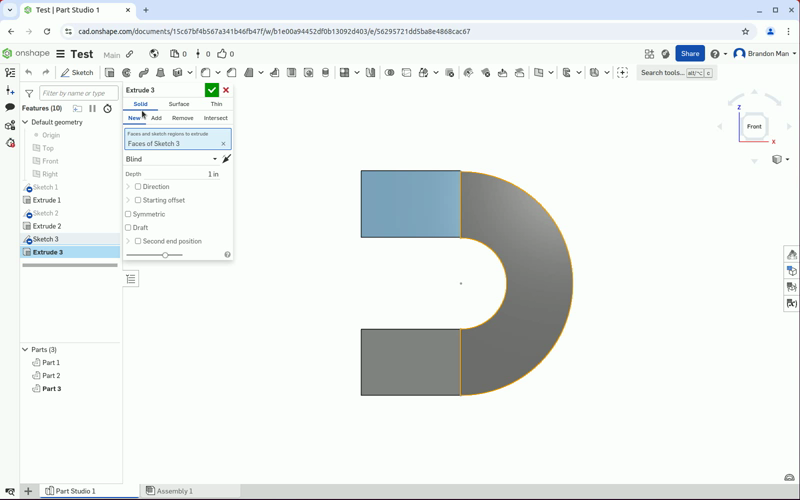
mouse_move(137, 120)
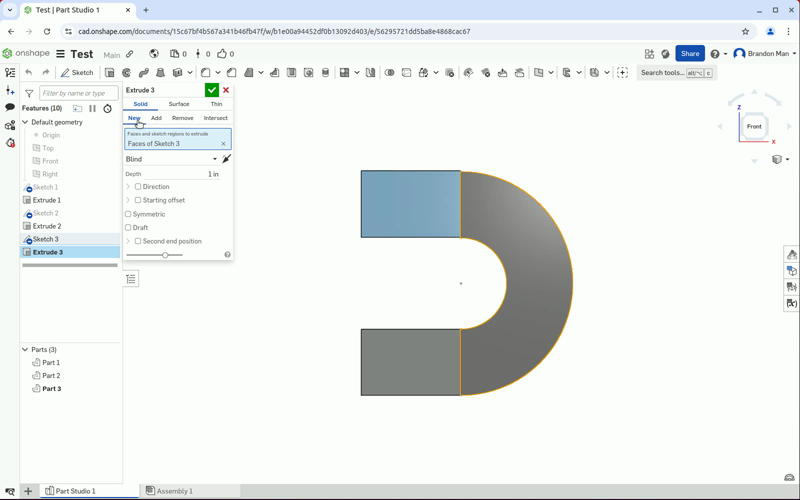
click(137, 120)
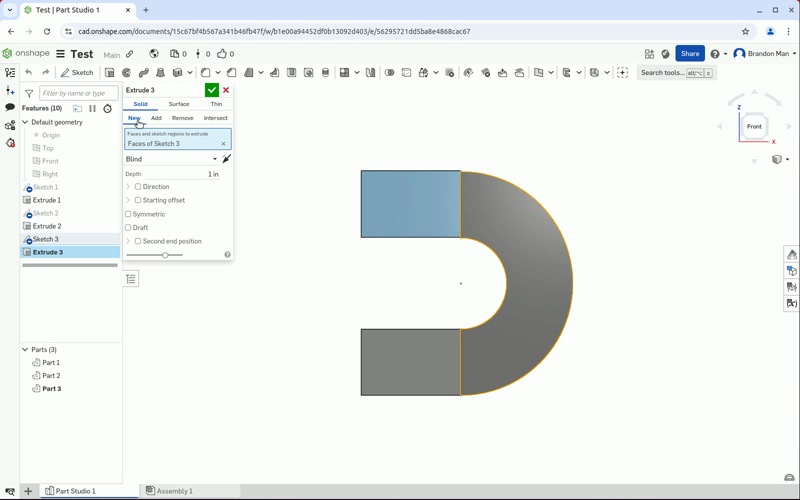
key(tab, 4)
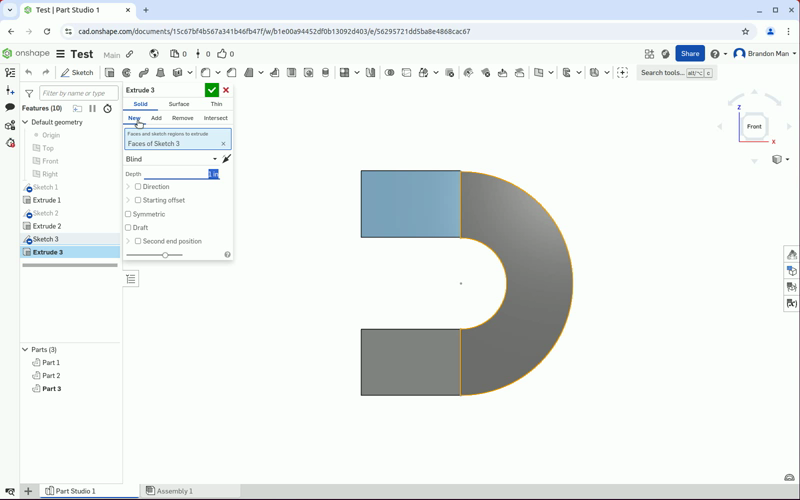
text(11.554)
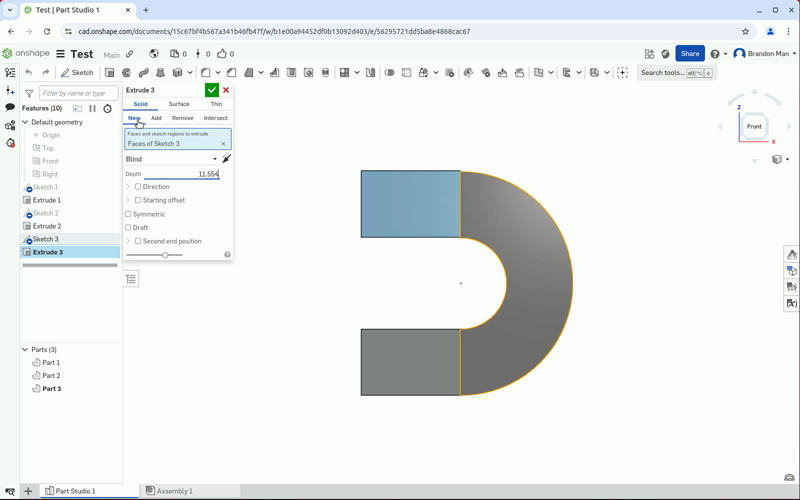
key(enter)
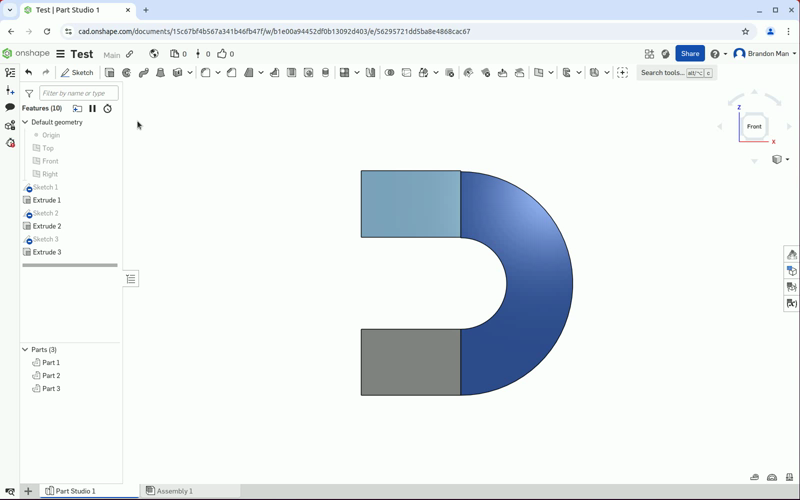
key(shift+h)
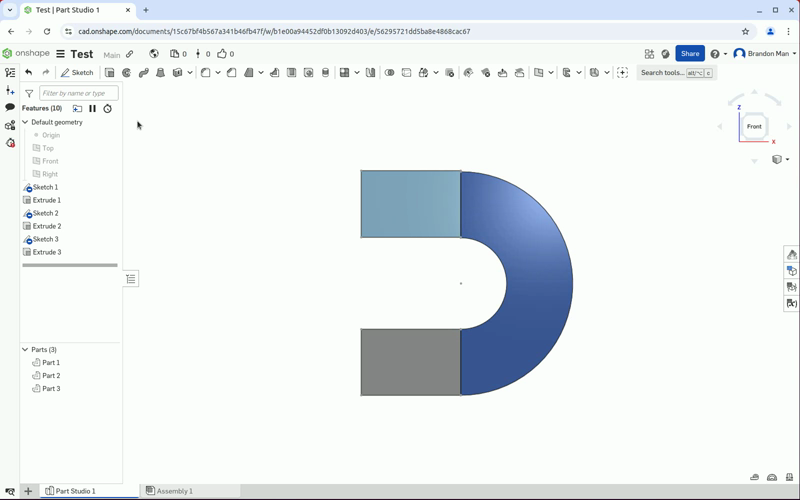
key(shift+h)
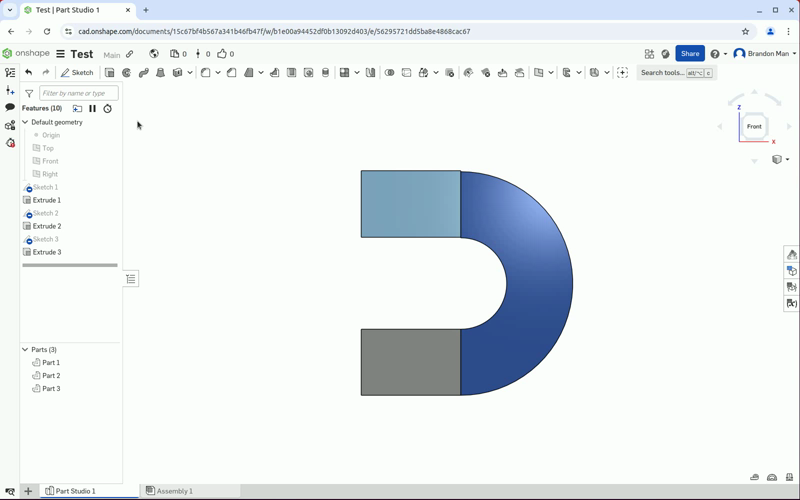
mouse_move(73, 189)
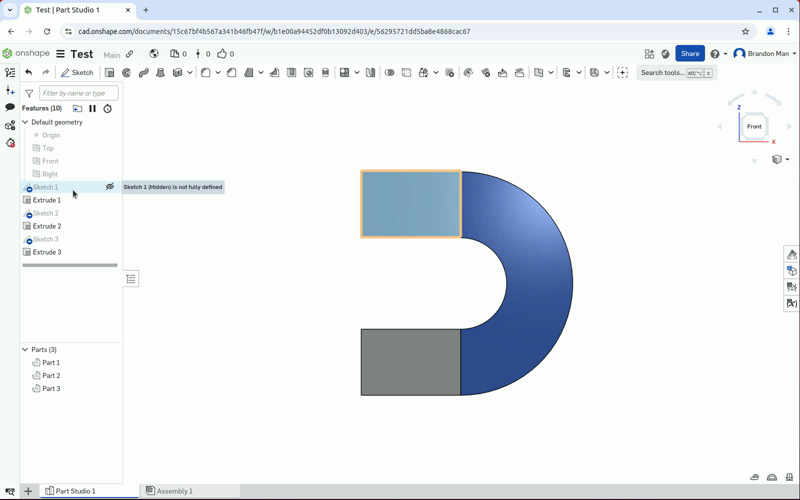
click(73, 189)
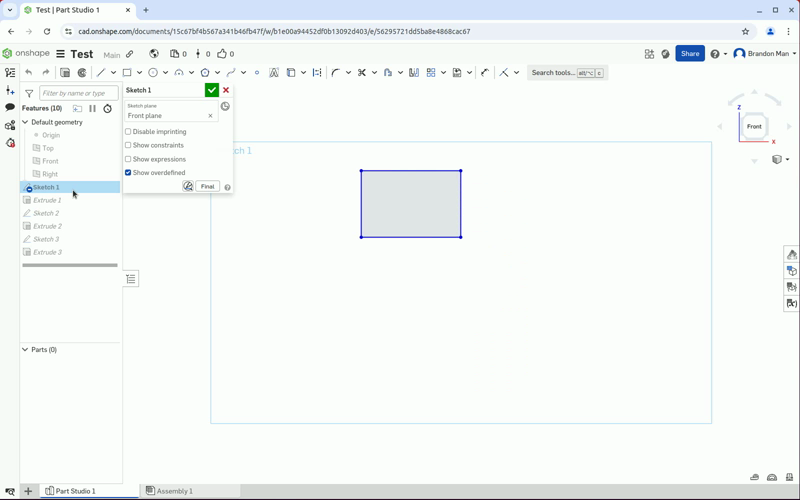
mouse_move(229, 92)
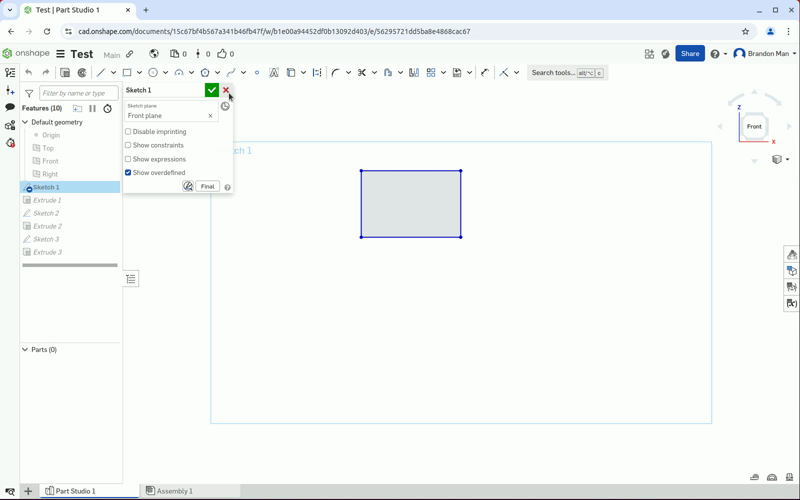
click(229, 92)
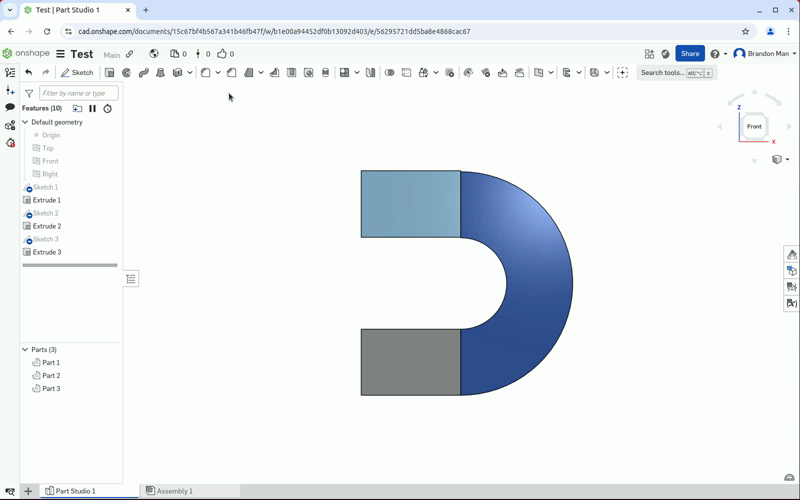
mouse_move(541, 75)
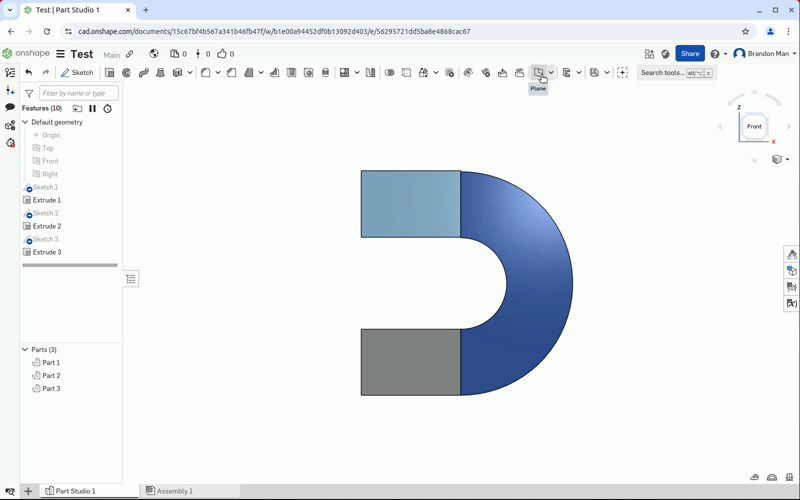
click(541, 75)
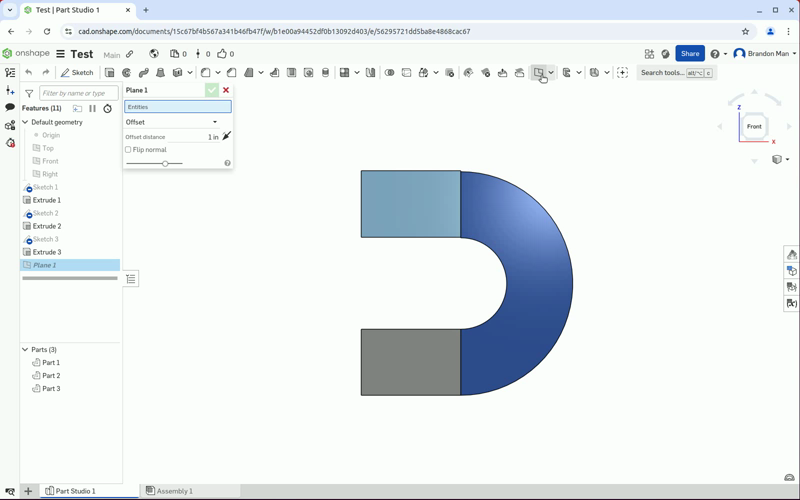
mouse_move(73, 163)
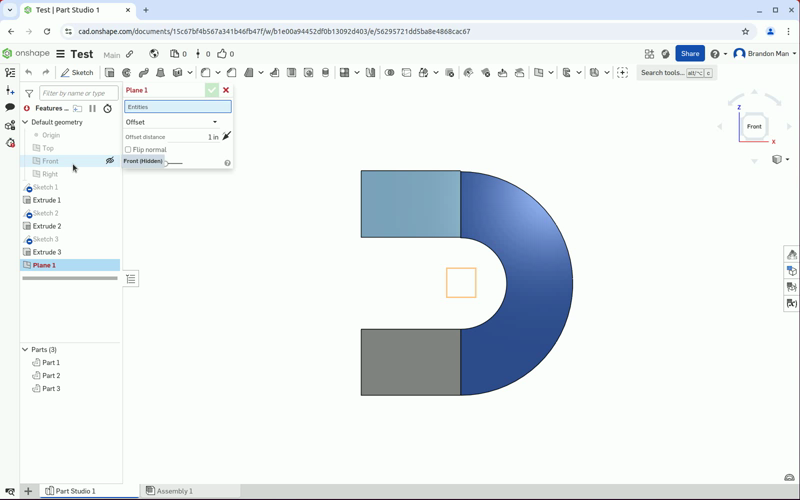
click(73, 163)
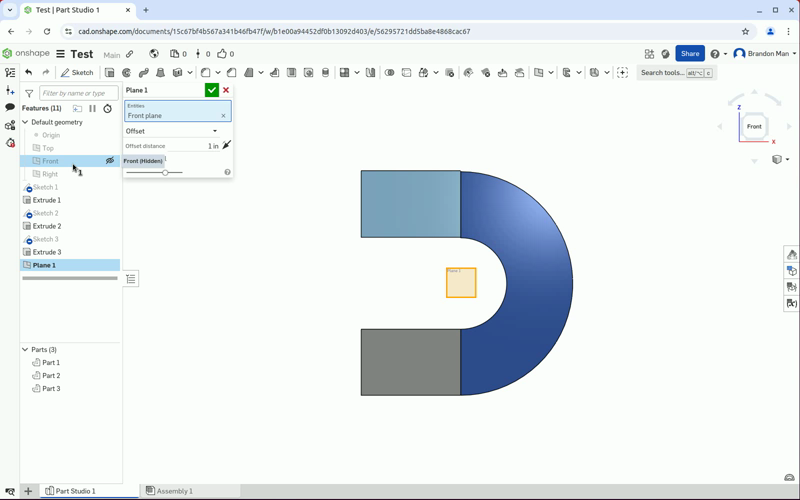
key(tab, 2)
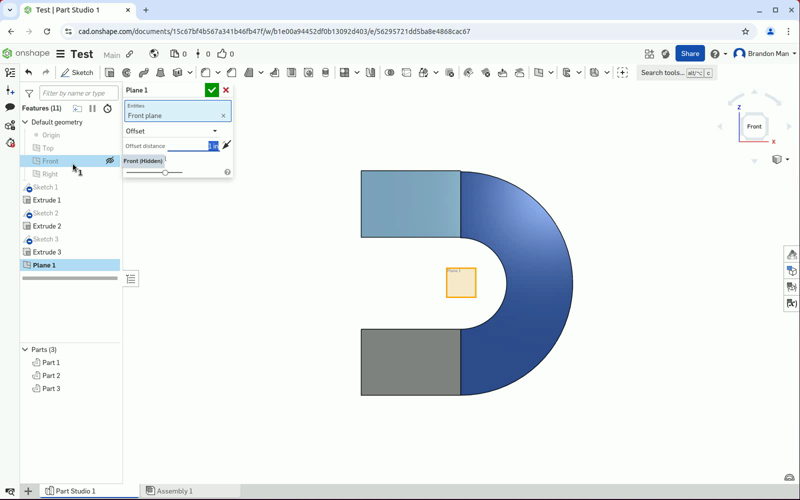
text(11.554)
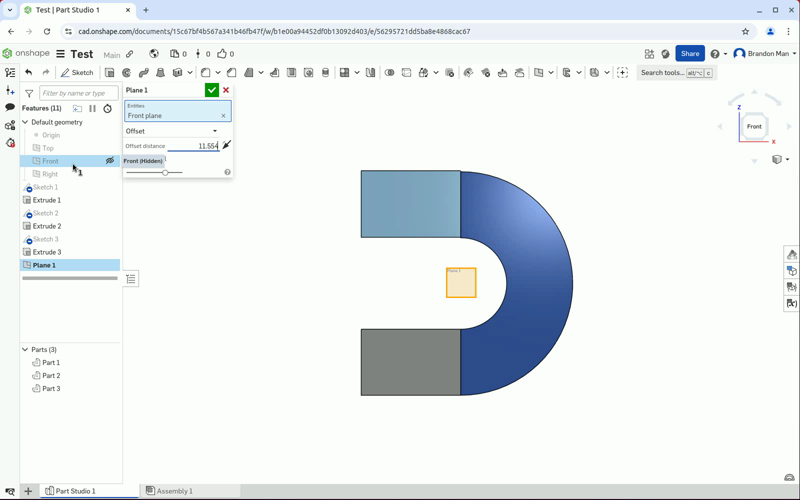
key(enter, 2)
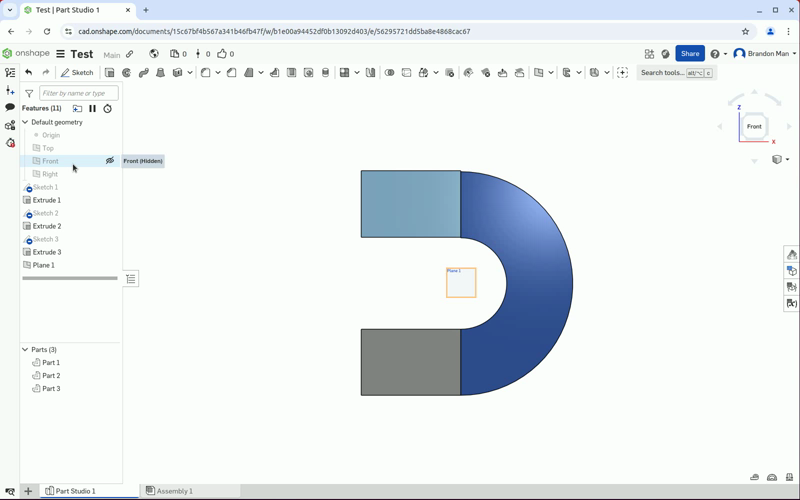
key(shift+s)
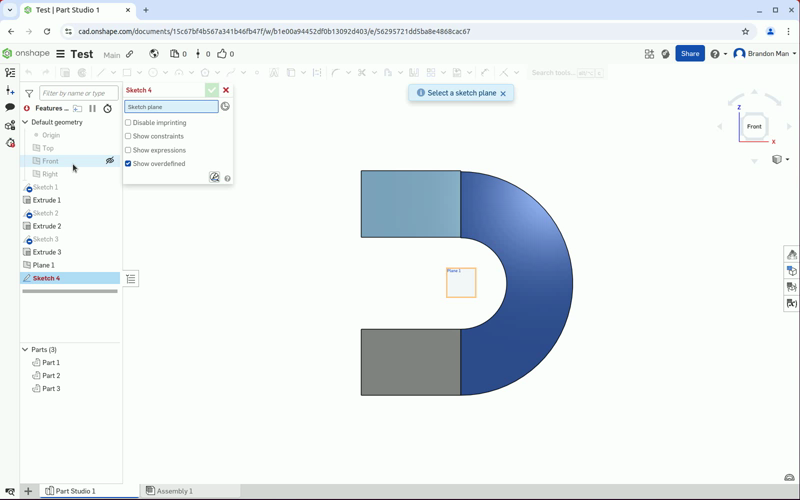
mouse_move(73, 267)
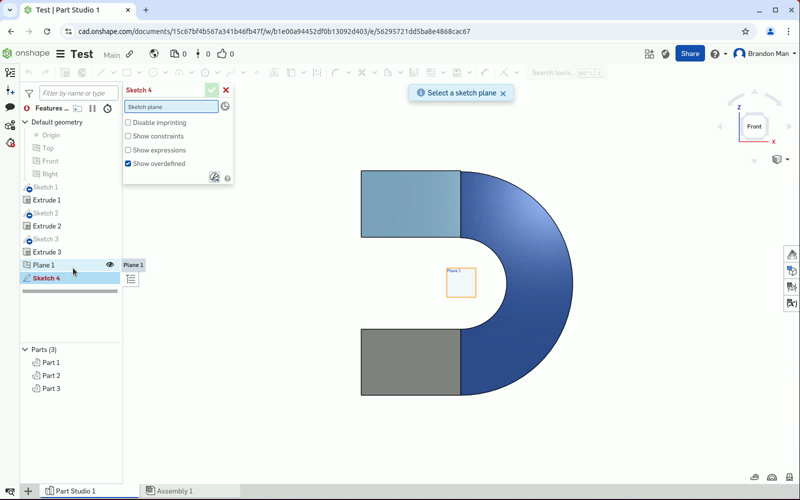
click(73, 267)
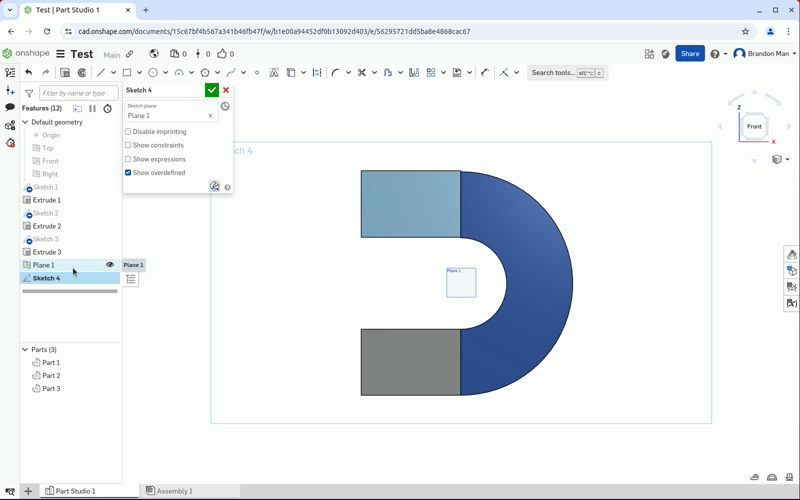
mouse_move(73, 352)
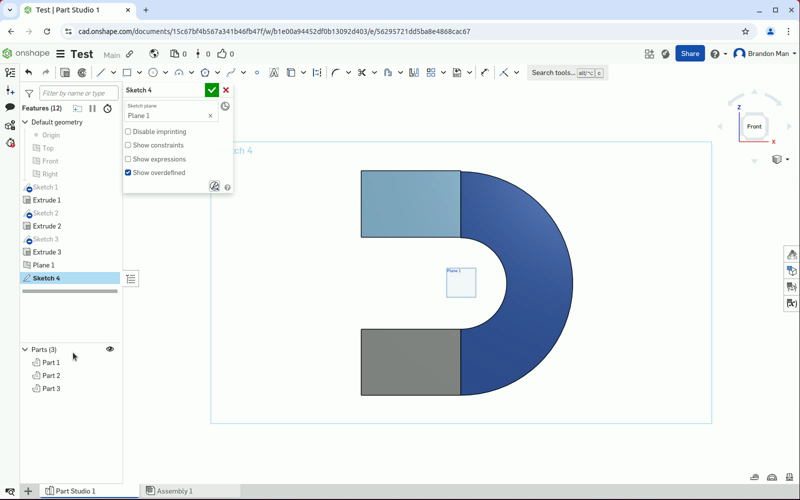
key(y)
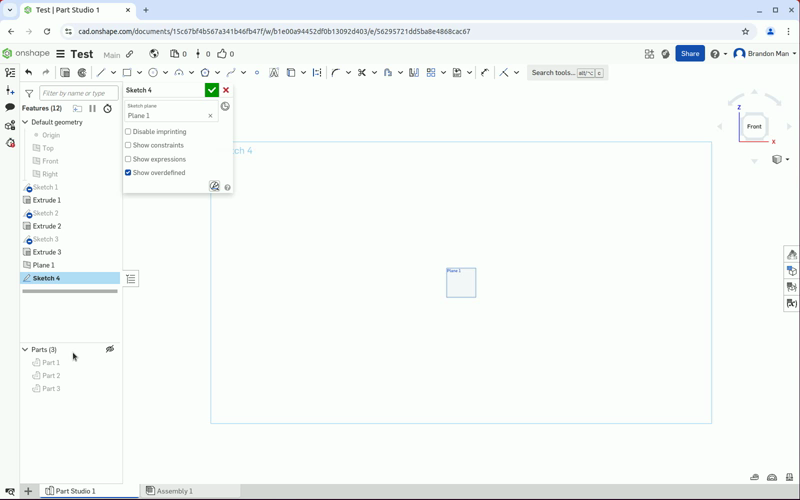
key(a)
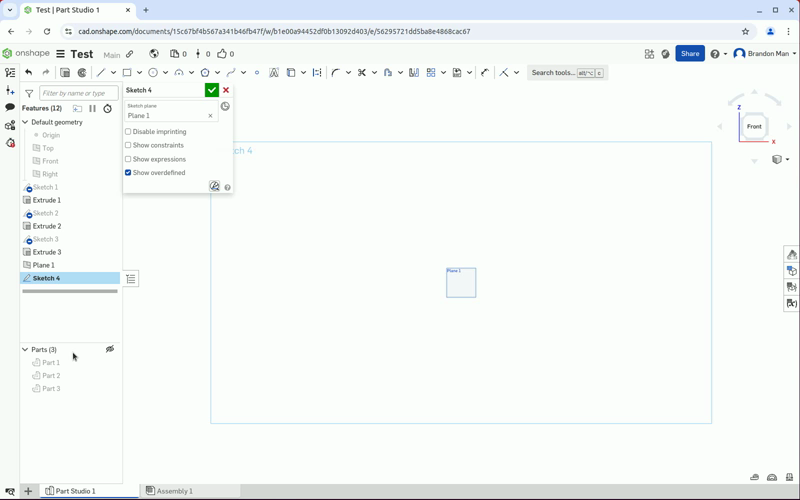
key_down(shift)
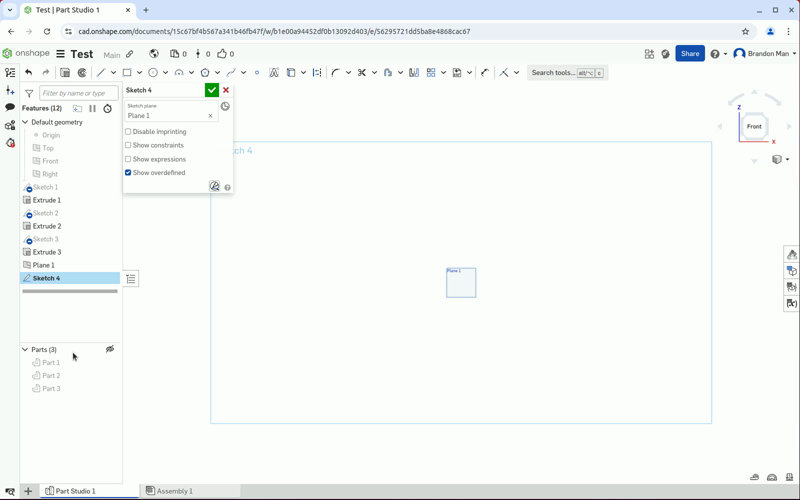
mouse_move(465, 209)
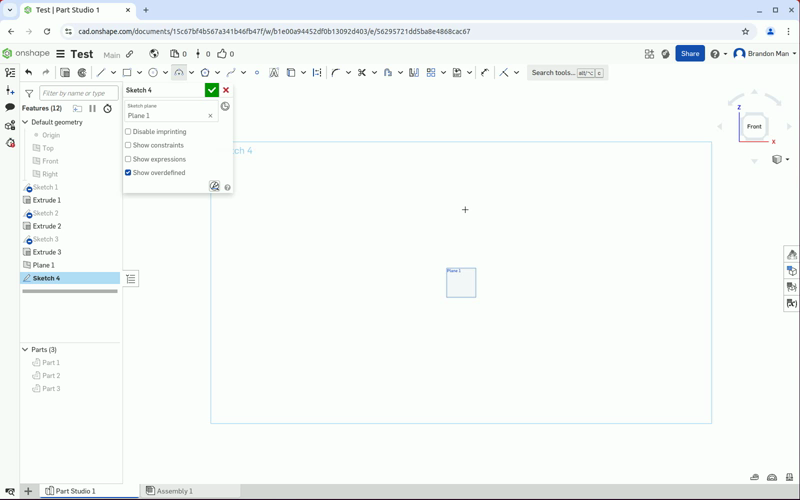
click(465, 209)
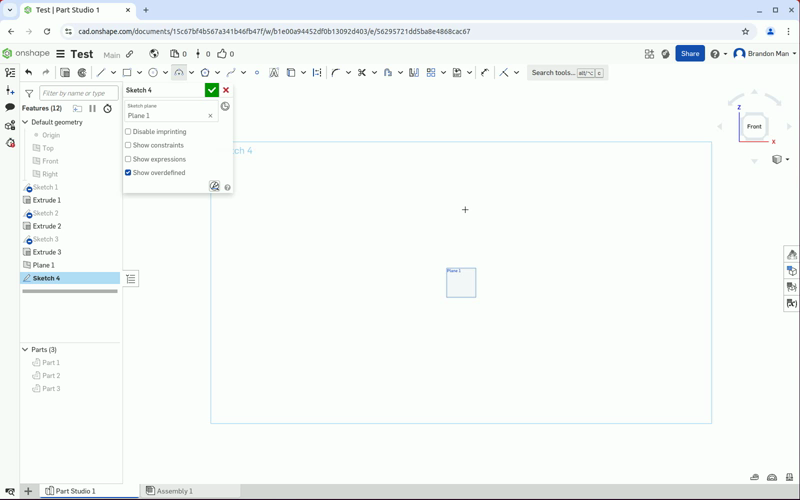
key_up(shift)
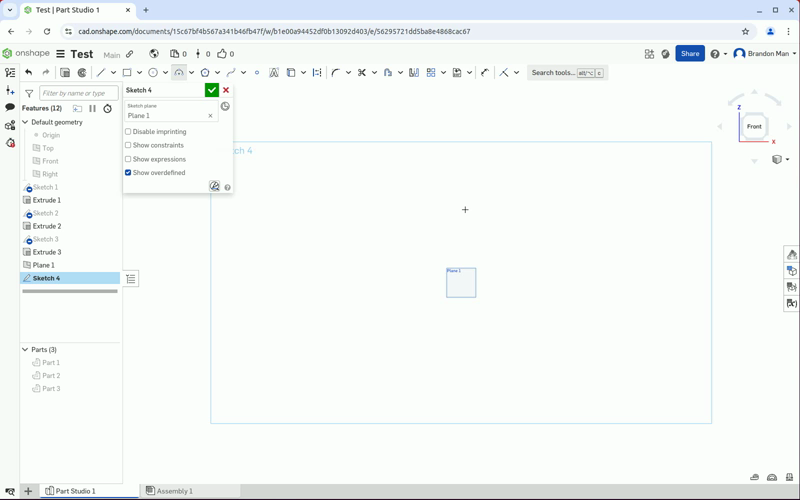
key_down(shift)
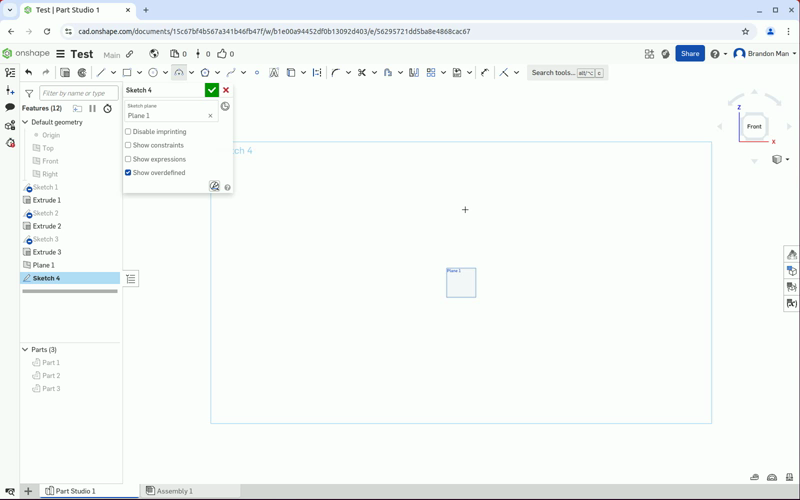
mouse_move(493, 216)
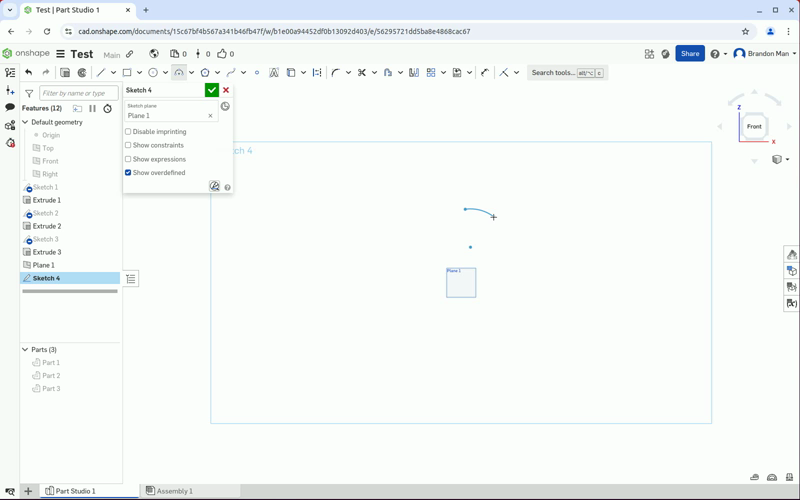
click(493, 216)
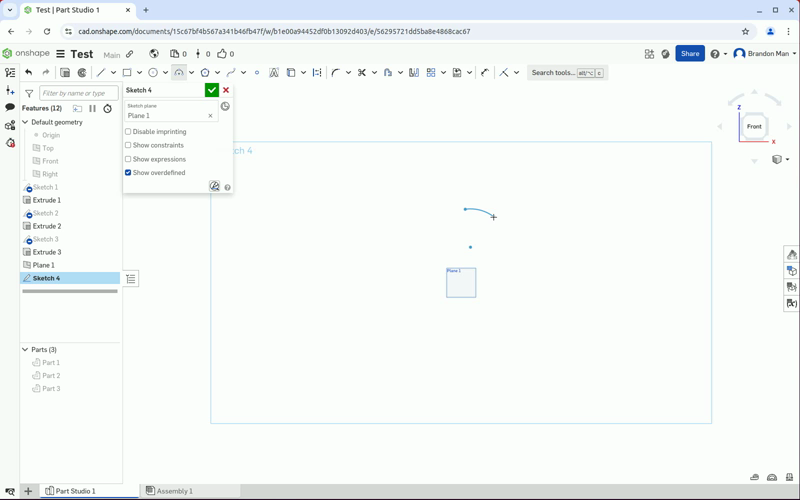
mouse_move(480, 211)
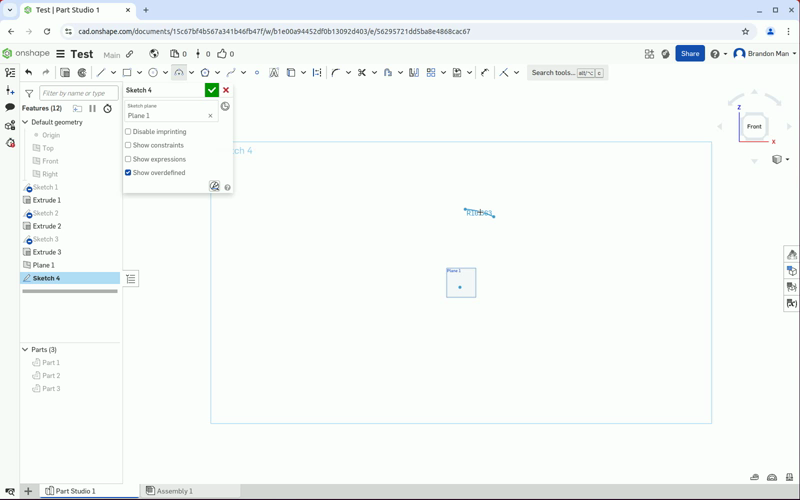
click(480, 211)
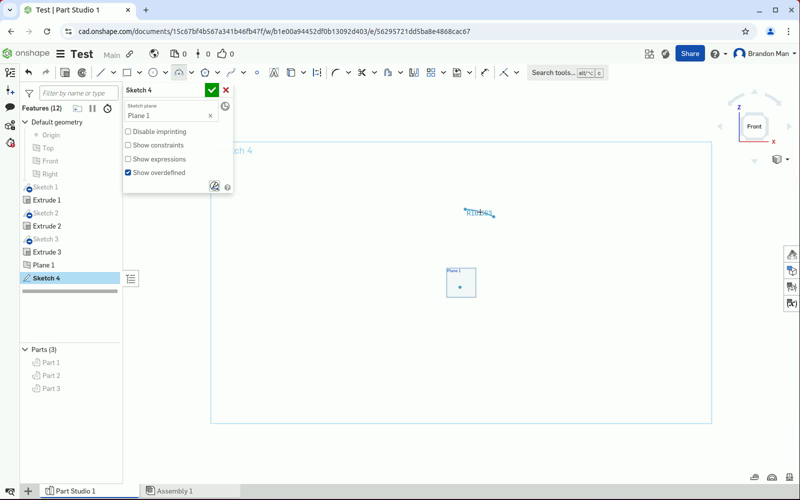
key_up(shift)
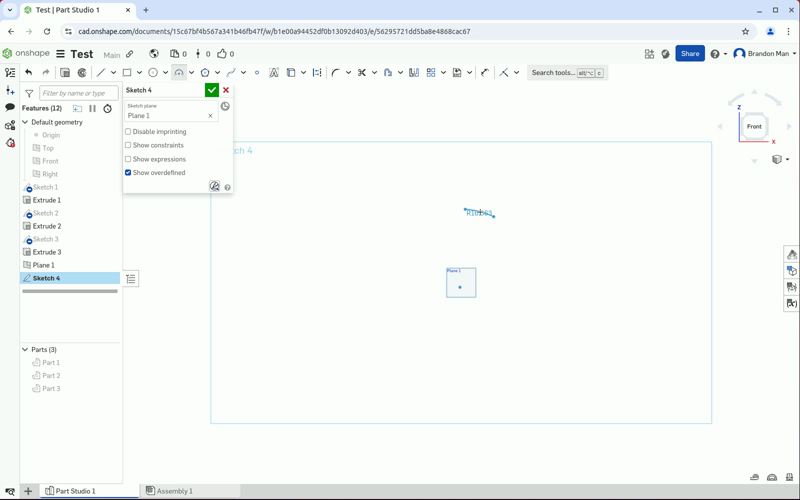
mouse_move(493, 216)
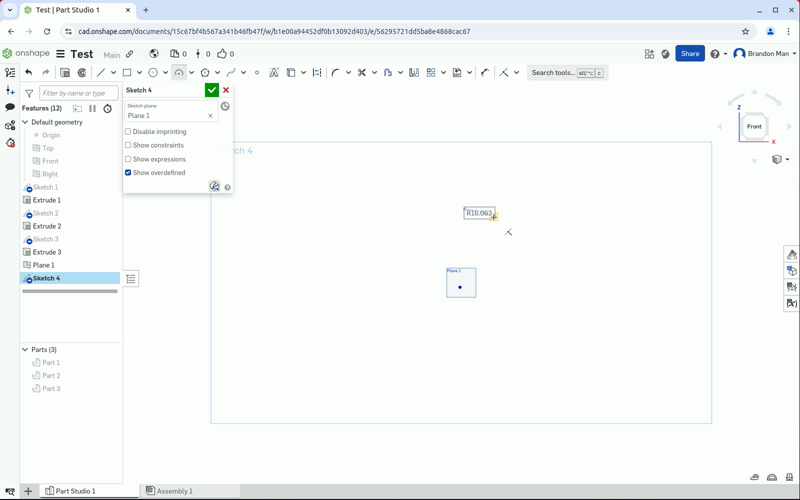
click(493, 216)
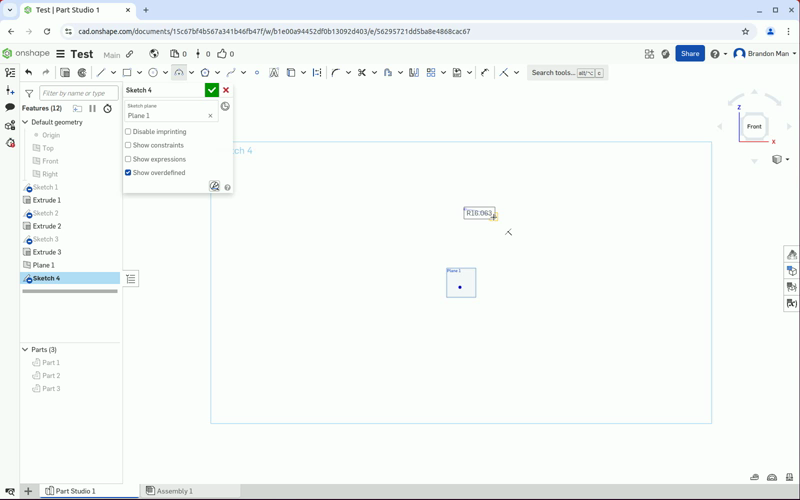
key_down(shift)
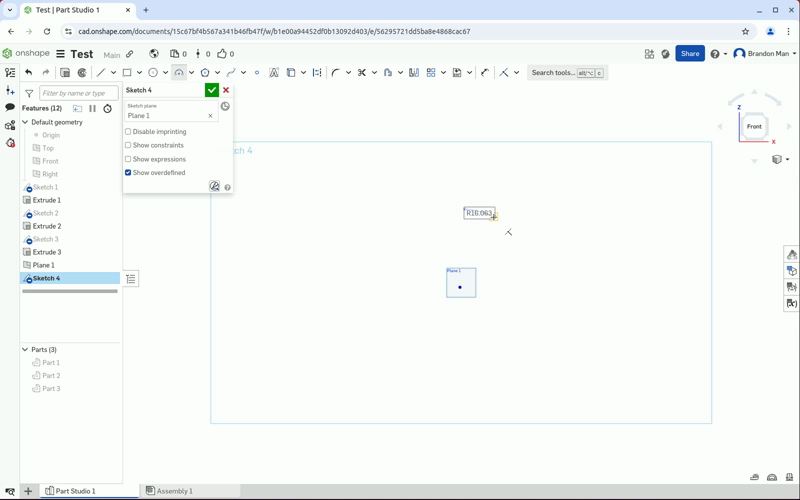
mouse_move(498, 207)
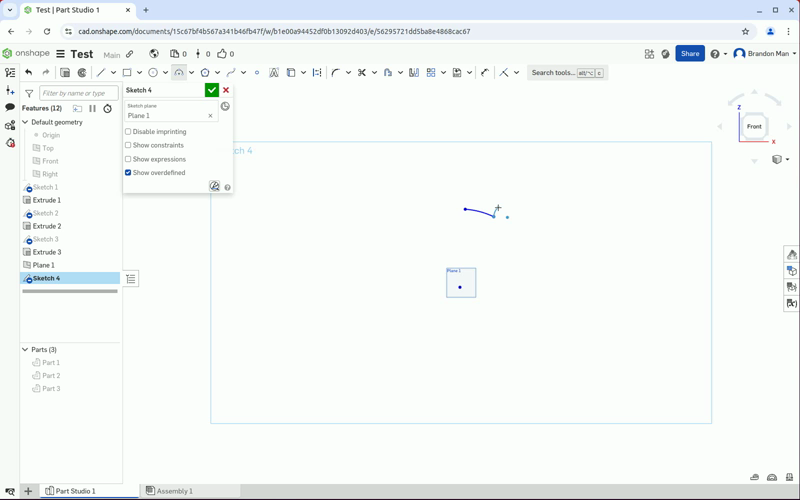
click(498, 207)
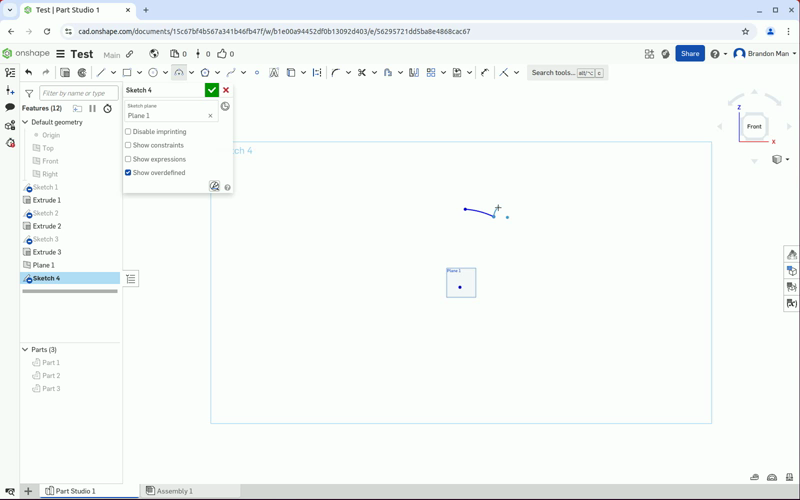
mouse_move(500, 214)
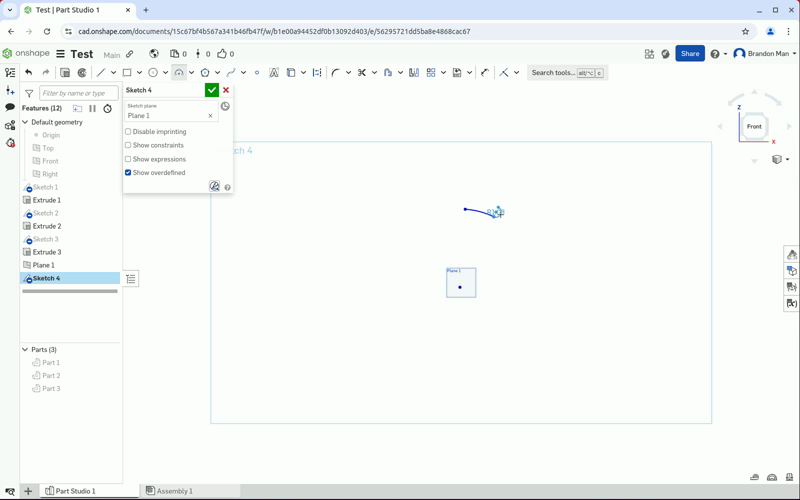
click(500, 214)
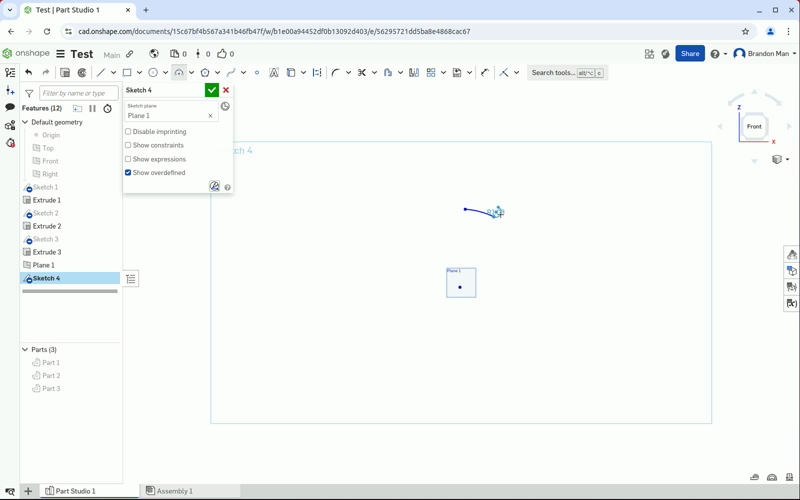
key_up(shift)
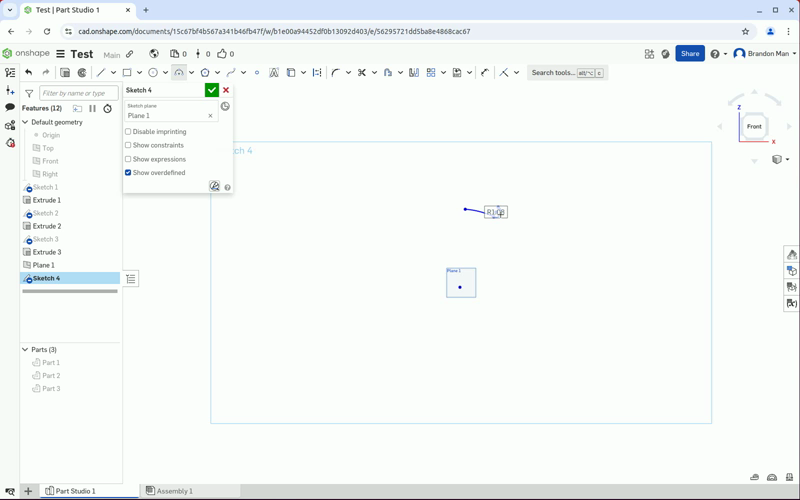
mouse_move(498, 207)
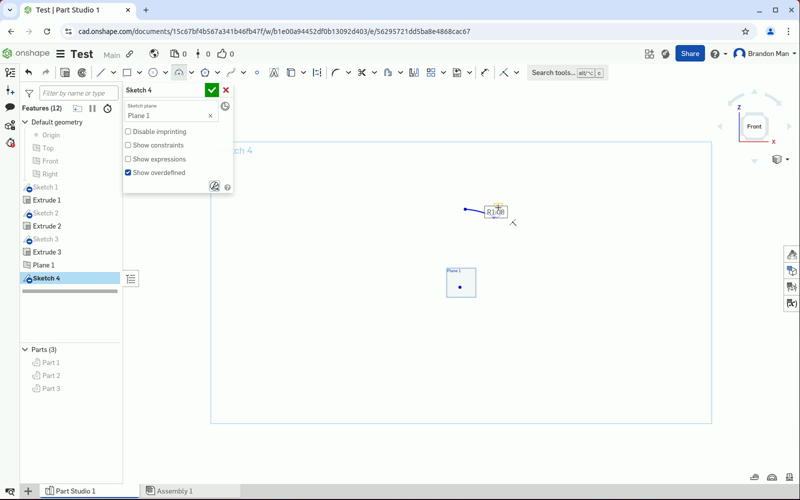
click(498, 207)
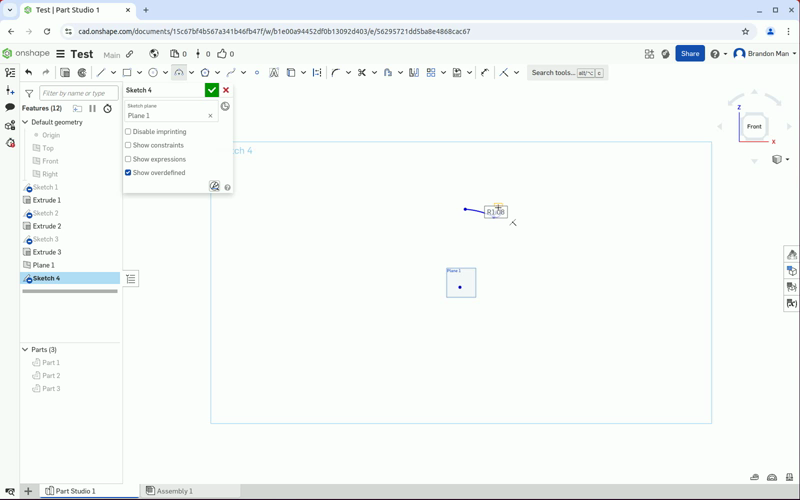
key_down(shift)
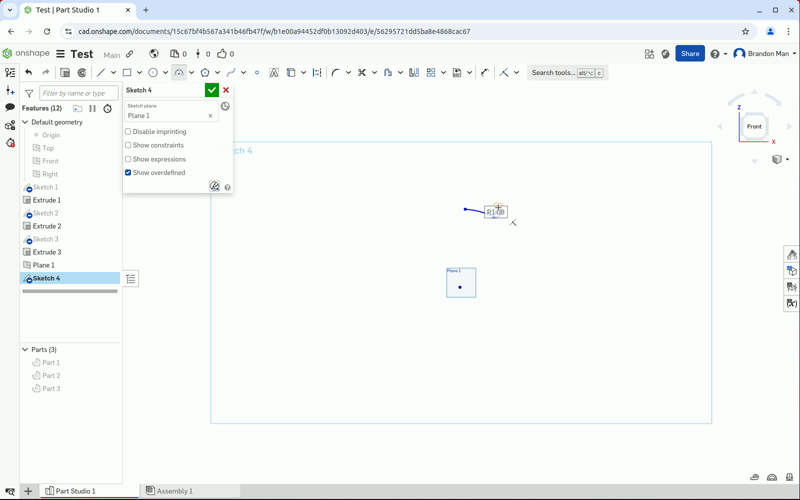
mouse_move(466, 198)
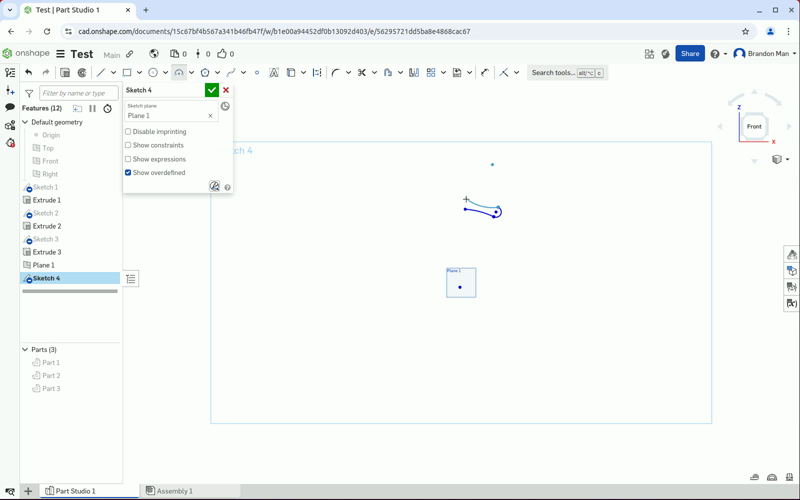
click(466, 198)
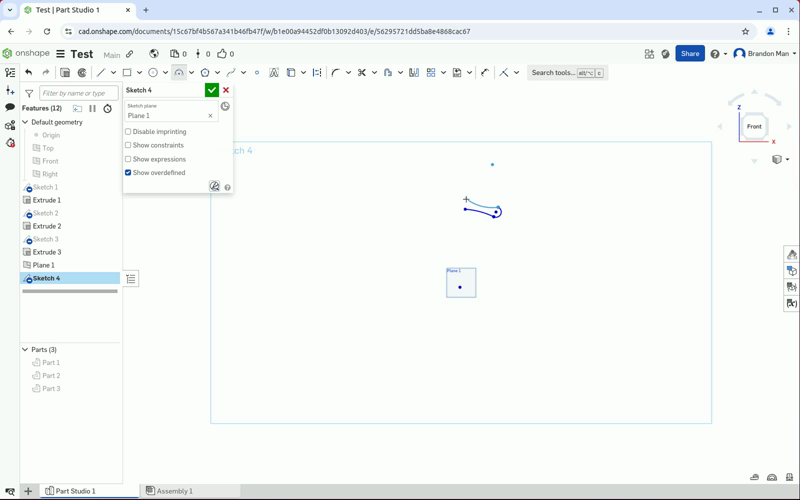
mouse_move(482, 201)
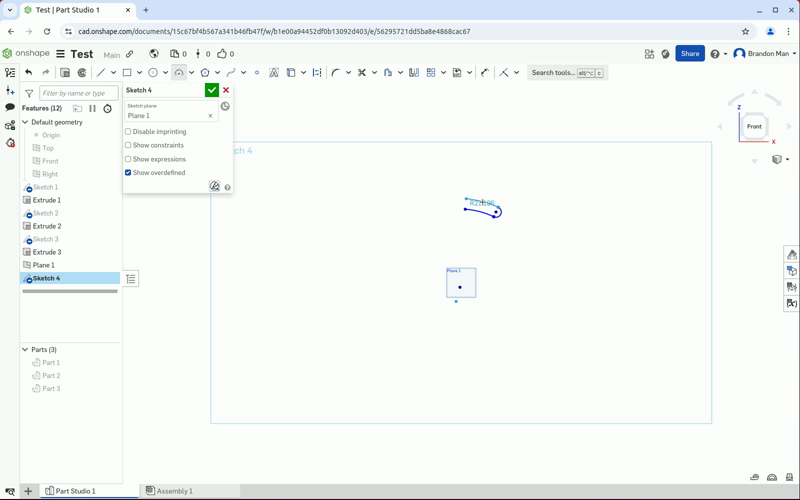
click(482, 201)
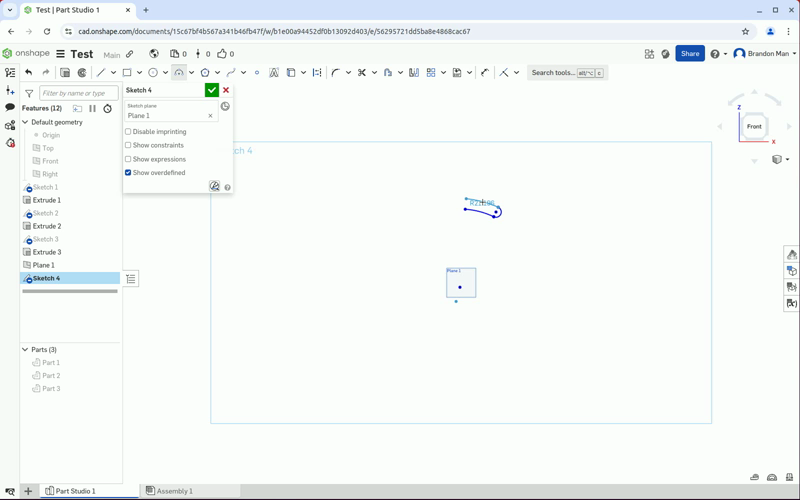
key_up(shift)
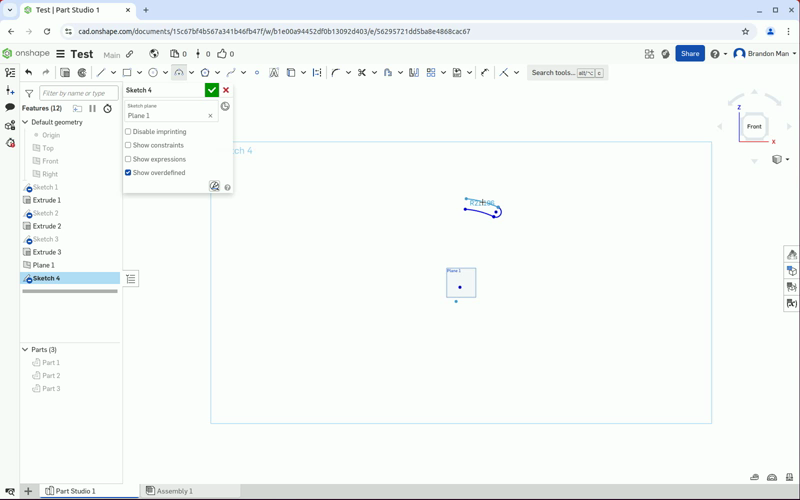
mouse_move(466, 198)
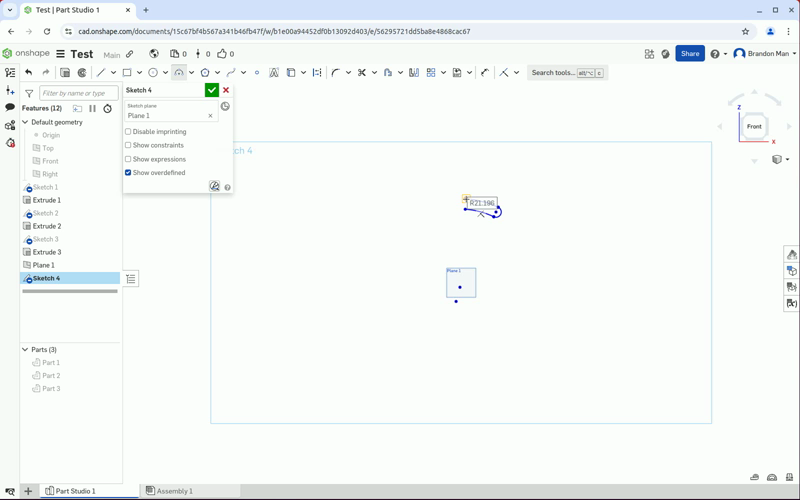
click(466, 198)
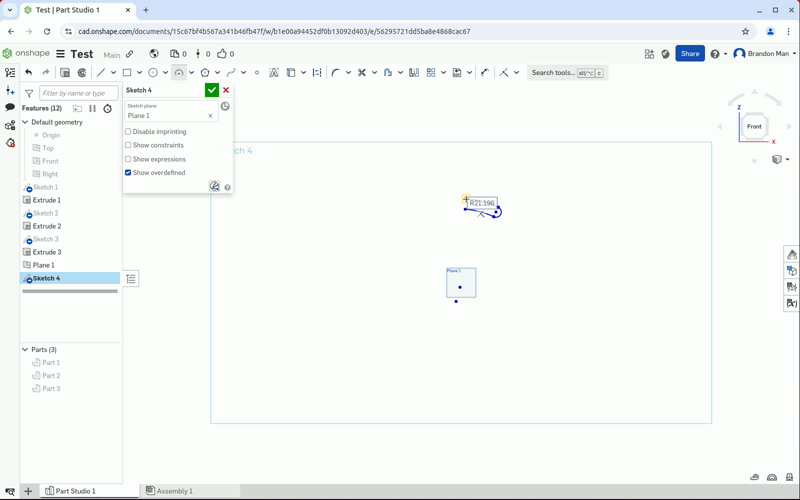
mouse_move(465, 209)
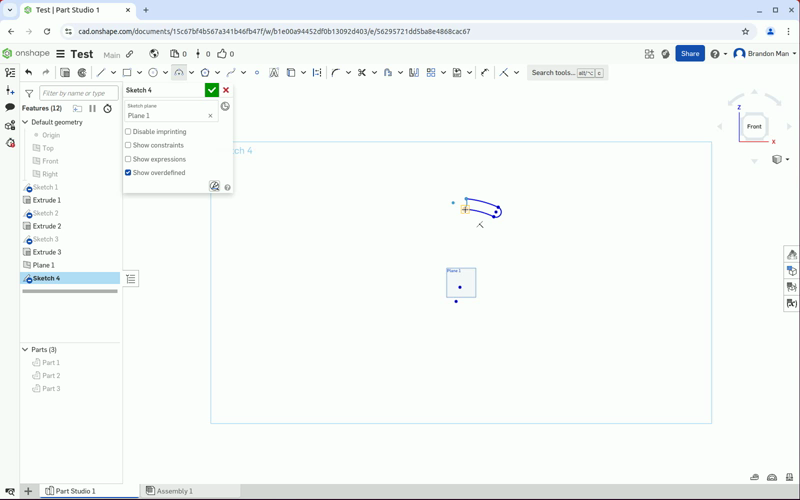
click(465, 209)
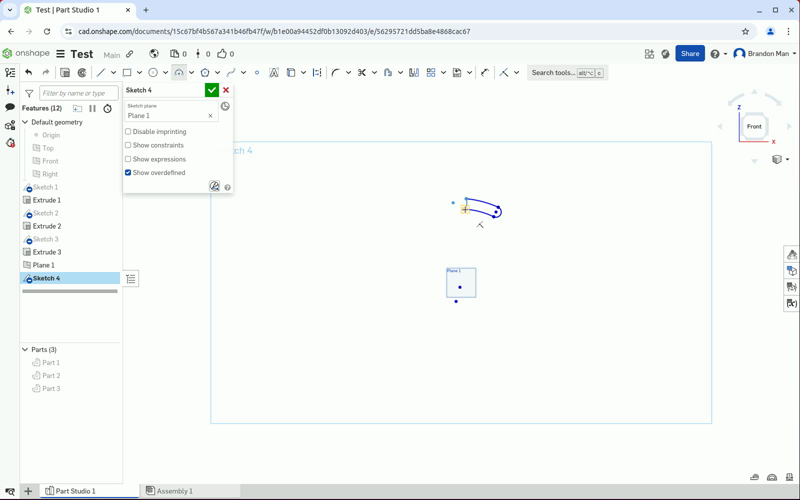
key_down(shift)
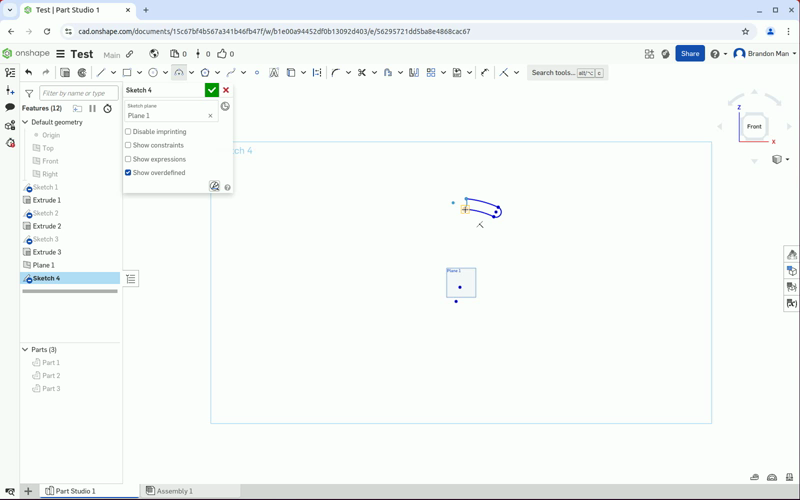
mouse_move(470, 204)
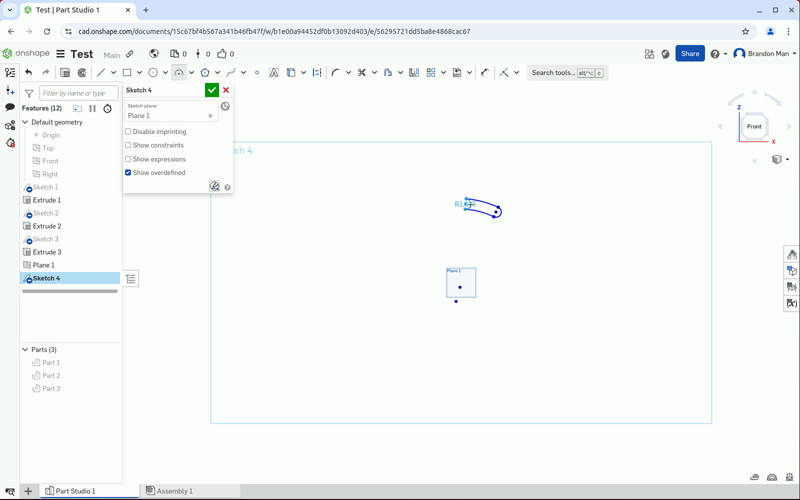
click(470, 204)
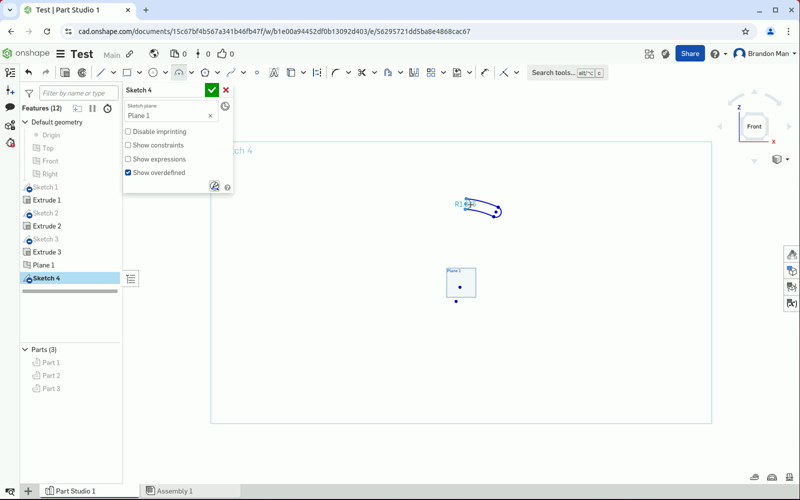
key_up(shift)
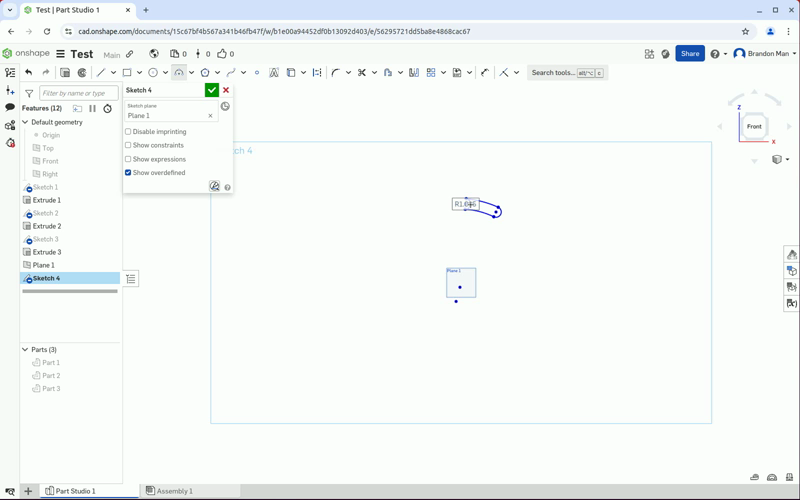
key(esc)
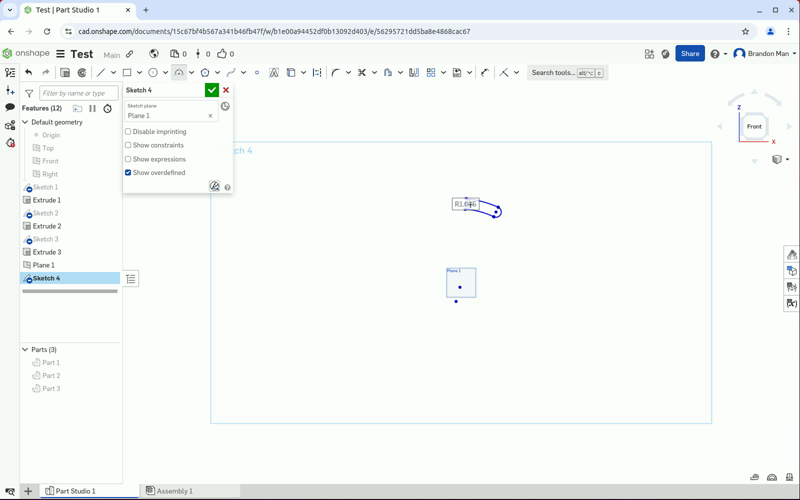
mouse_move(491, 204)
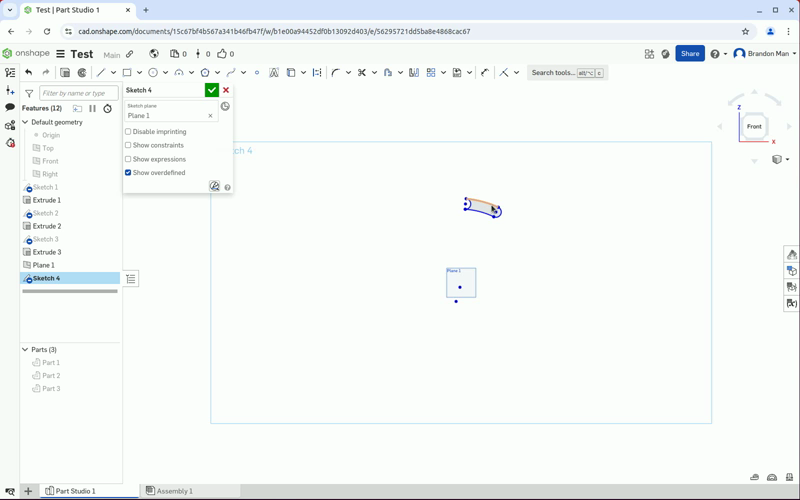
scroll(6)
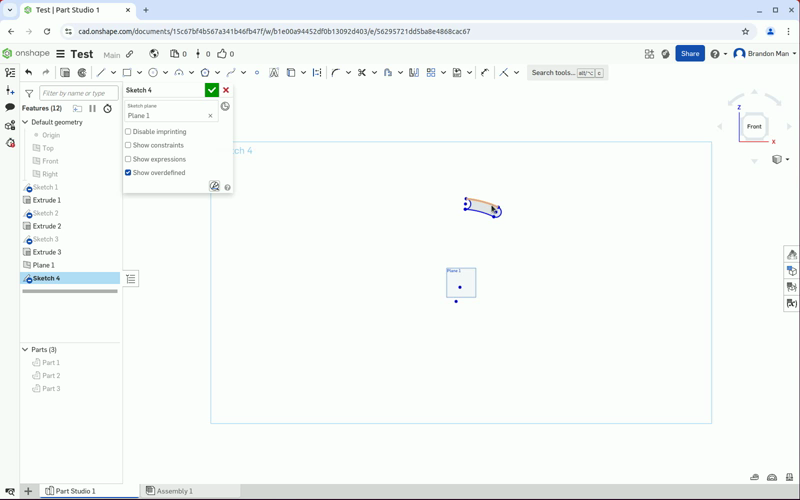
scroll(6)
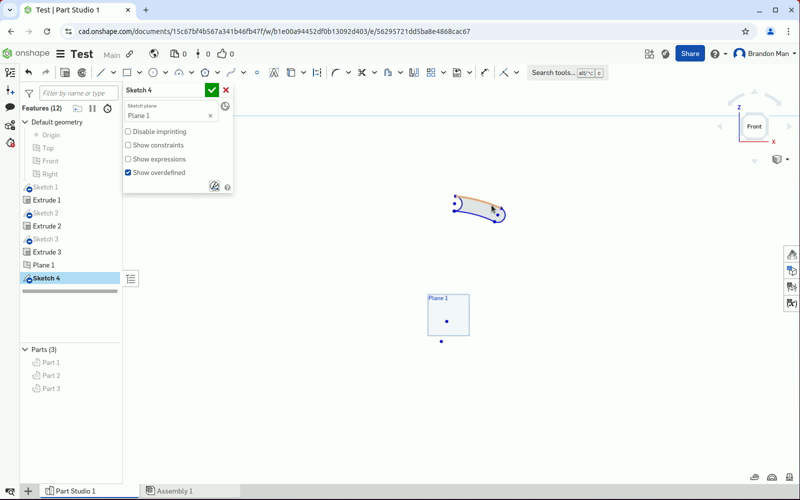
scroll(6)
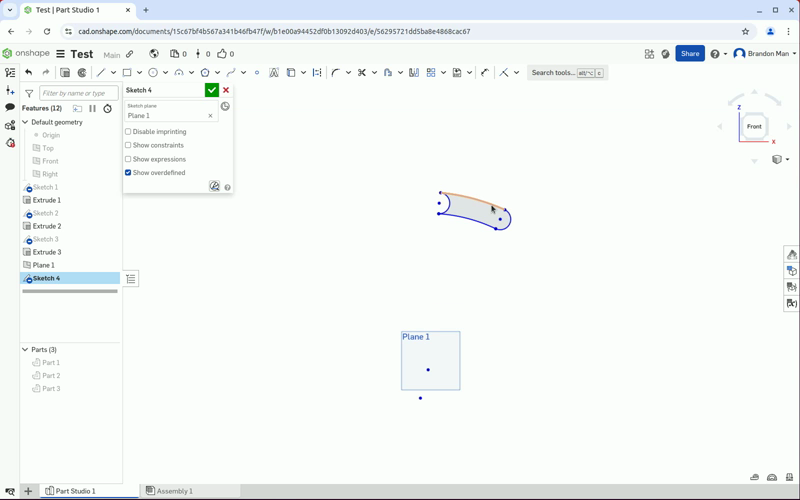
scroll(6)
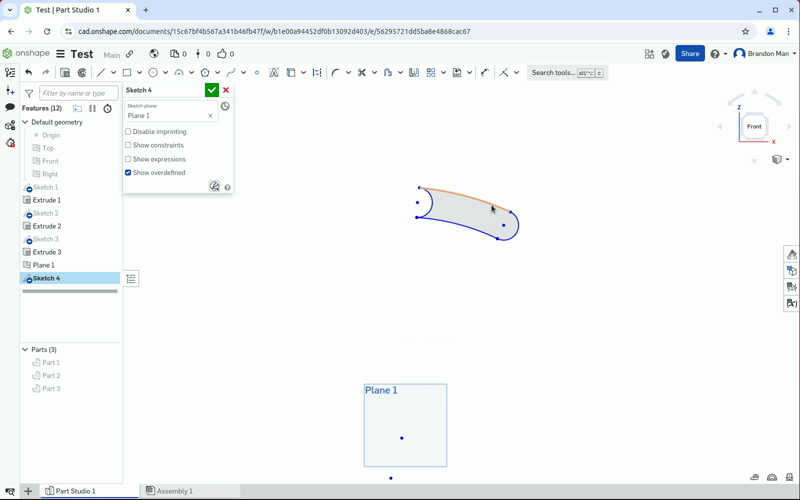
scroll(6)
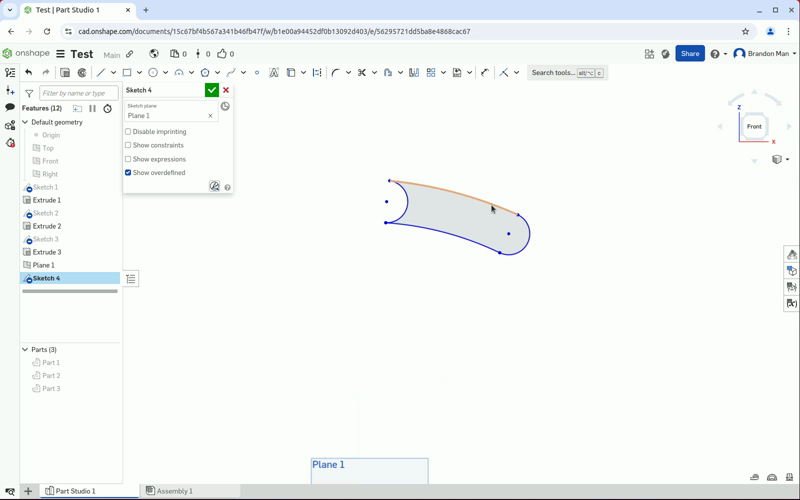
scroll(6)
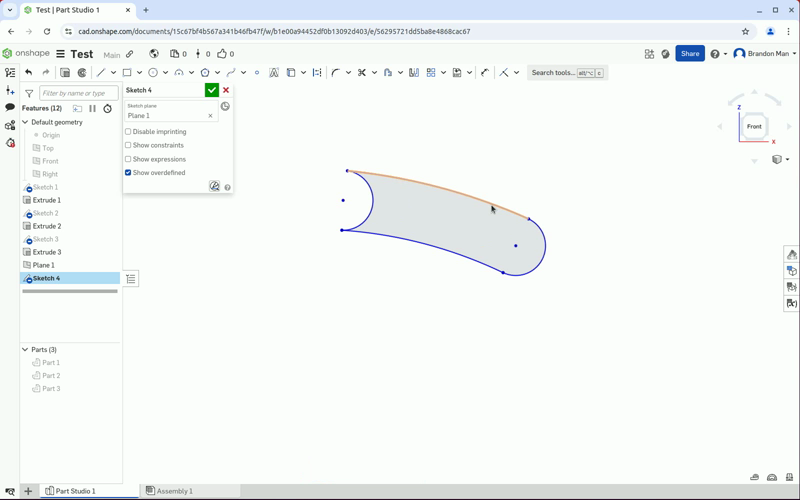
scroll(6)
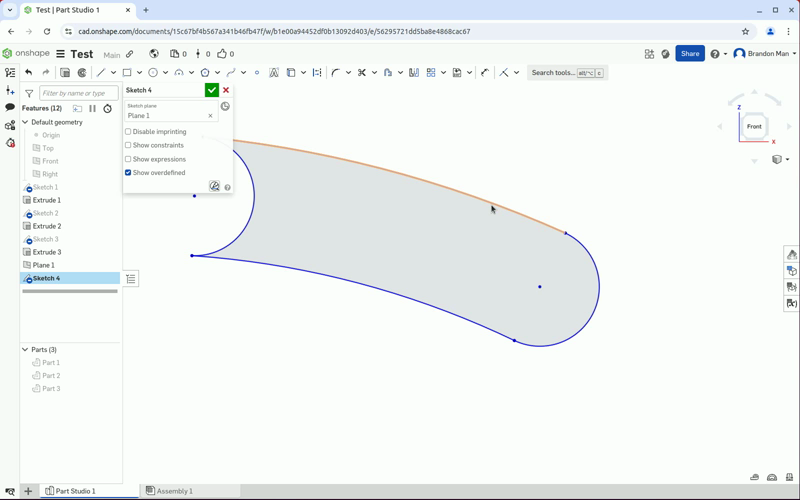
click(491, 204)
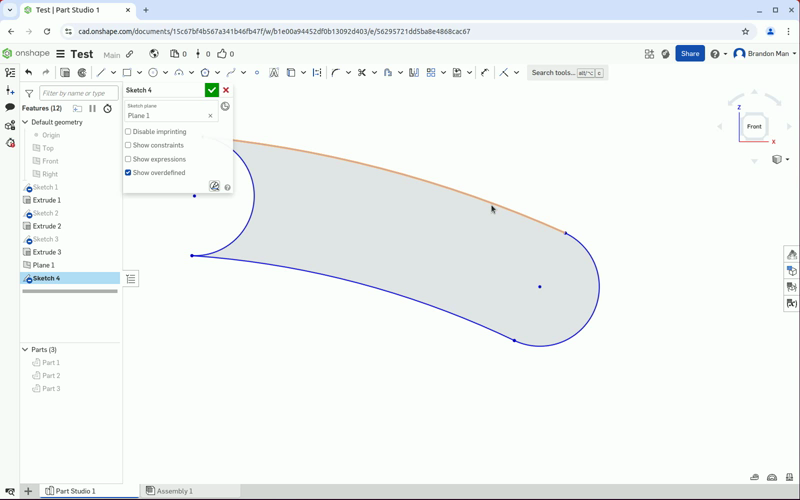
scroll(-6)
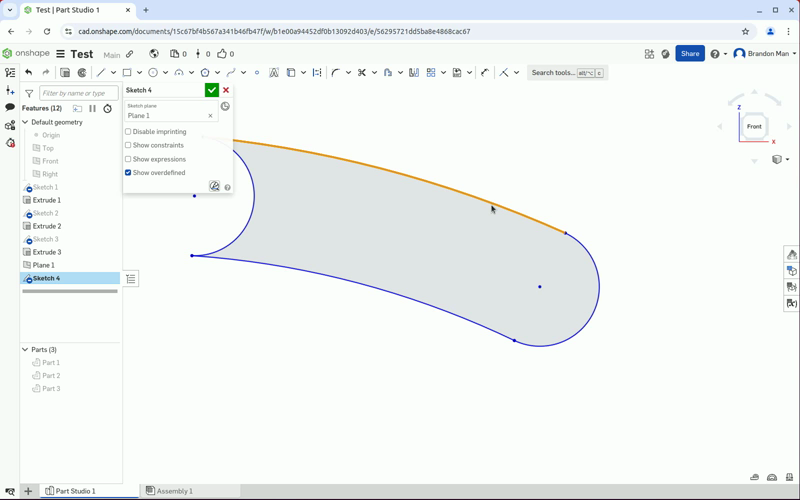
scroll(-6)
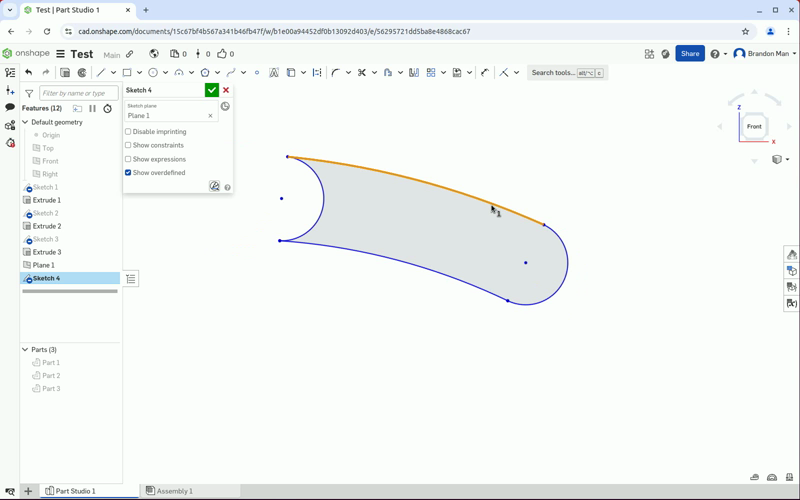
scroll(-6)
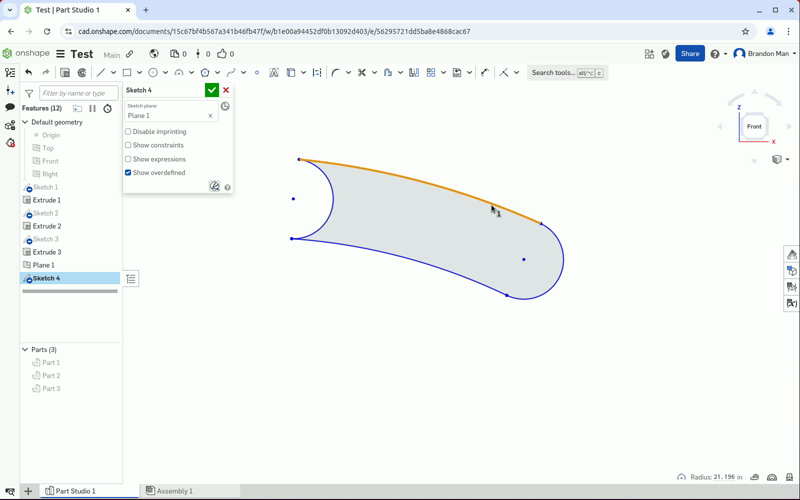
scroll(-6)
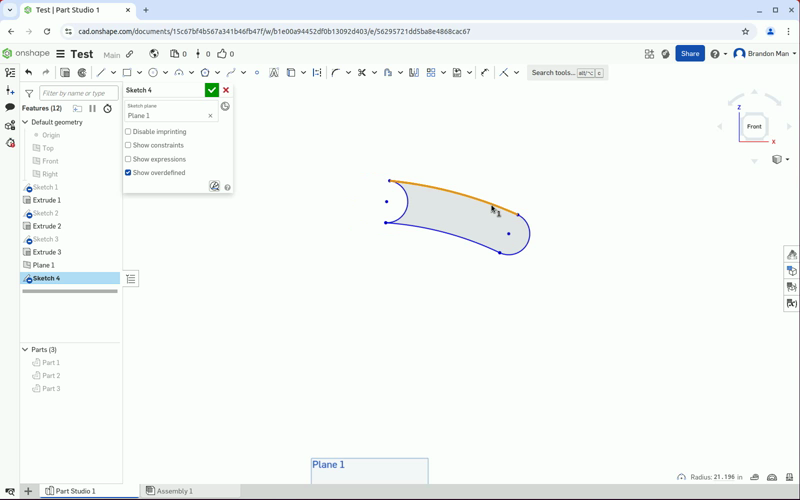
scroll(-6)
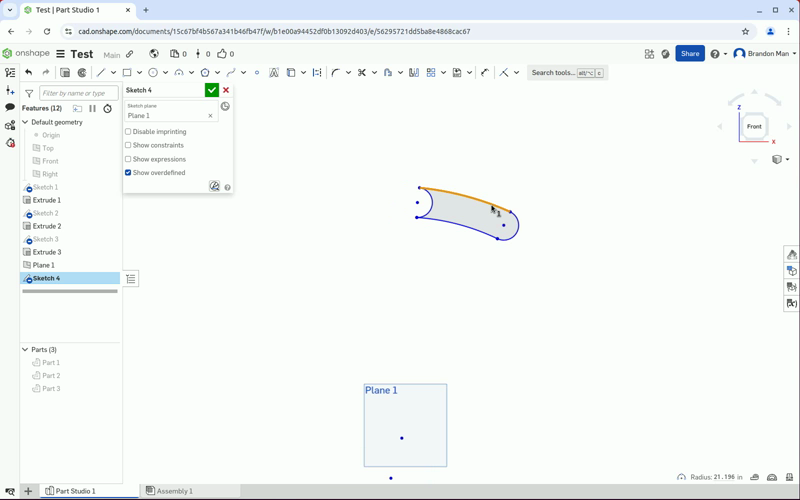
scroll(-6)
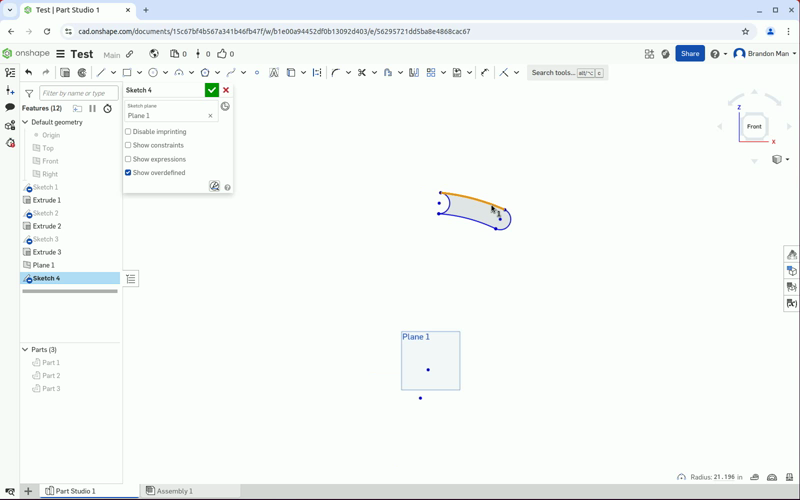
scroll(-6)
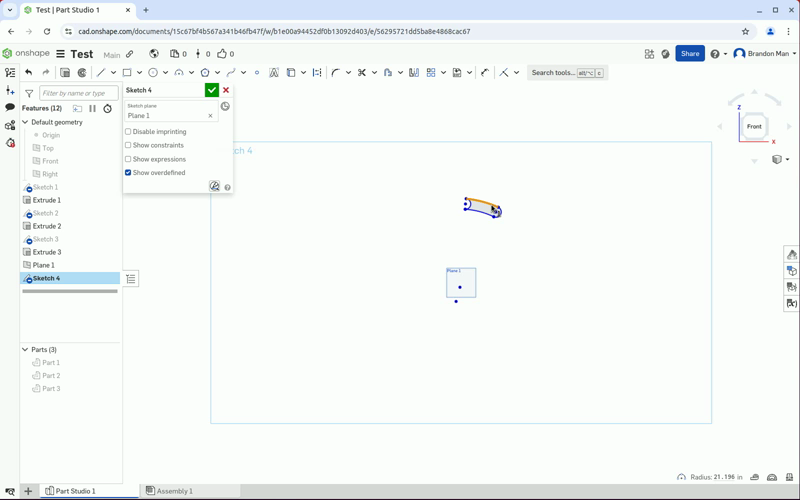
mouse_move(73, 352)
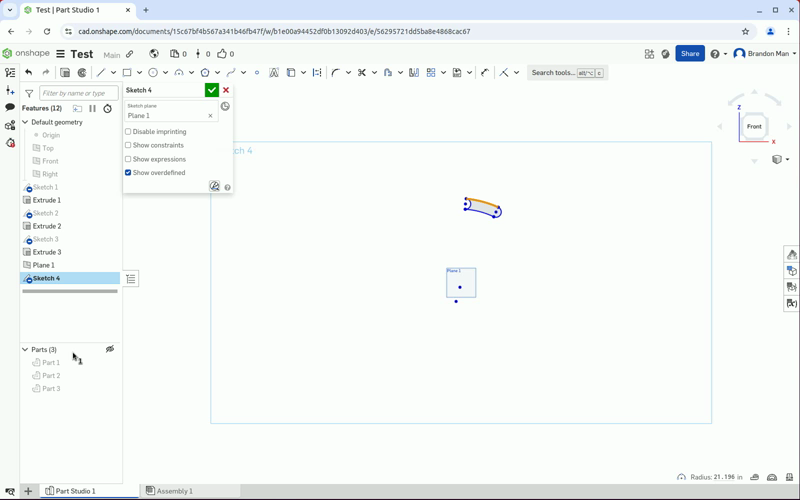
key(shift+y)
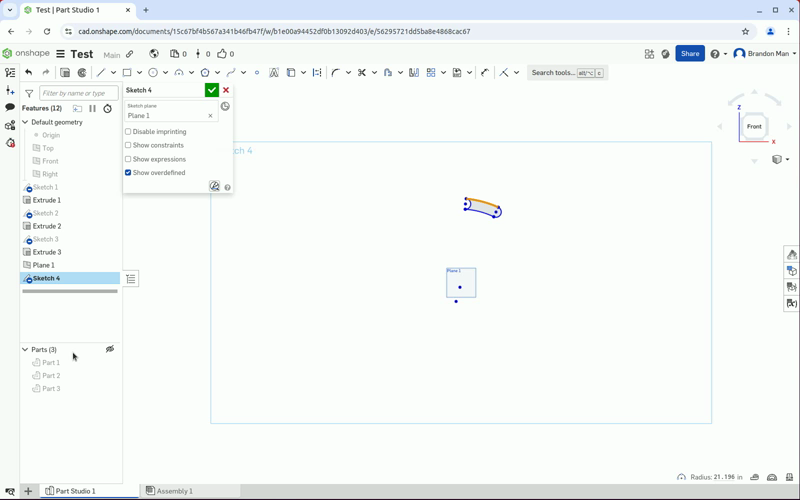
key(shift+e)
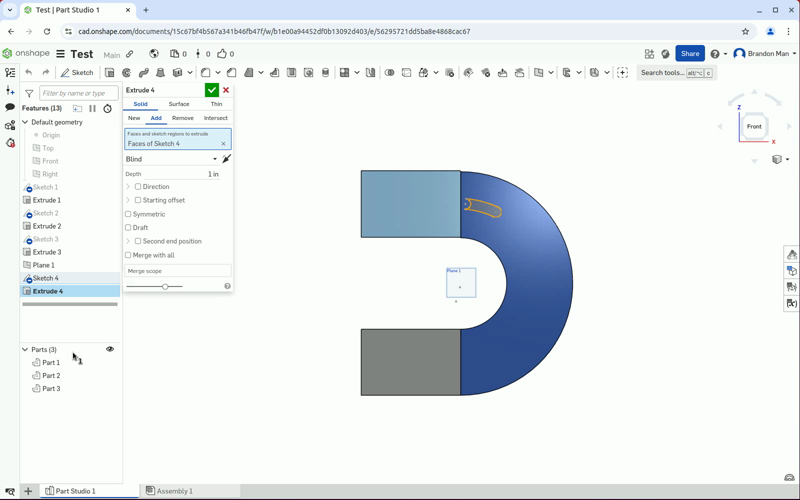
mouse_move(143, 106)
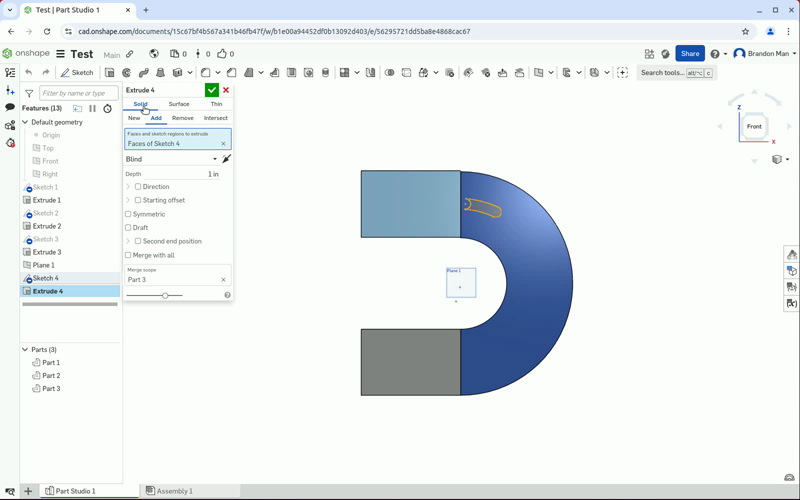
click(143, 106)
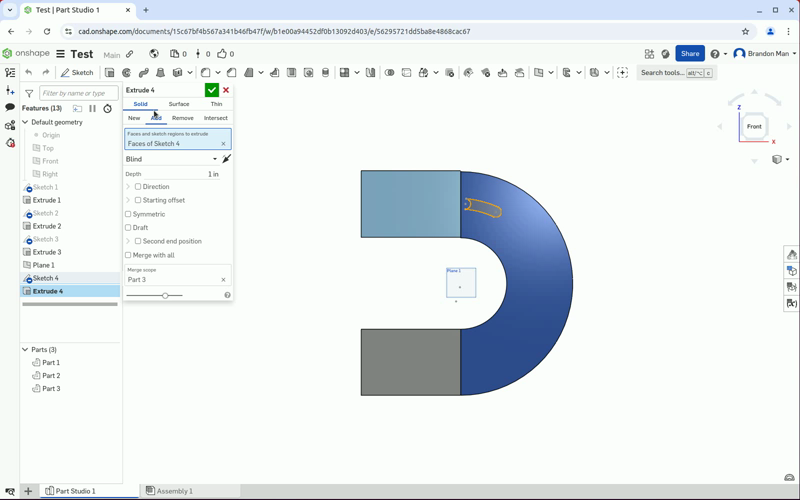
mouse_move(186, 120)
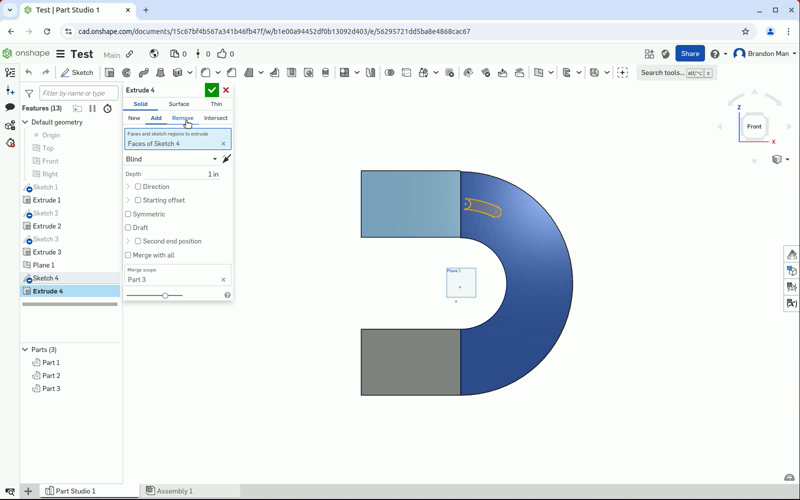
click(186, 120)
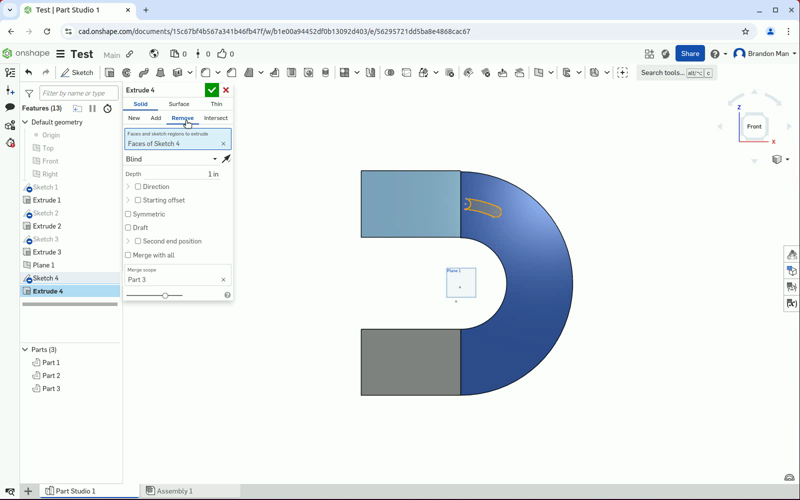
key(tab, 4)
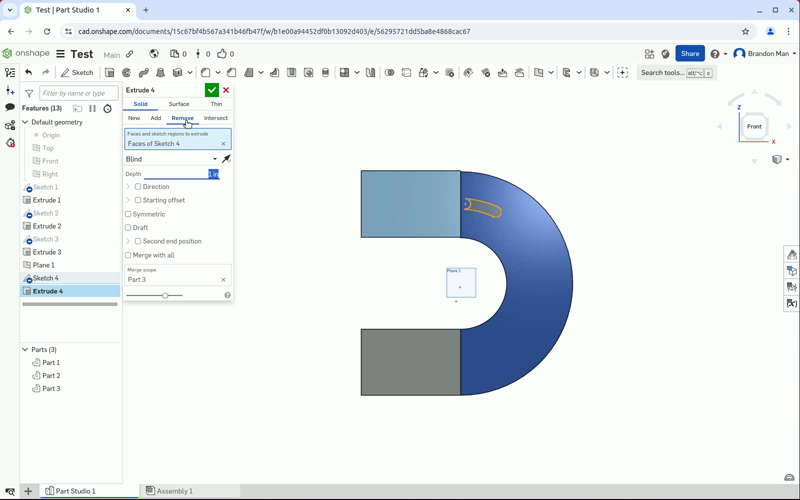
text(5.777)
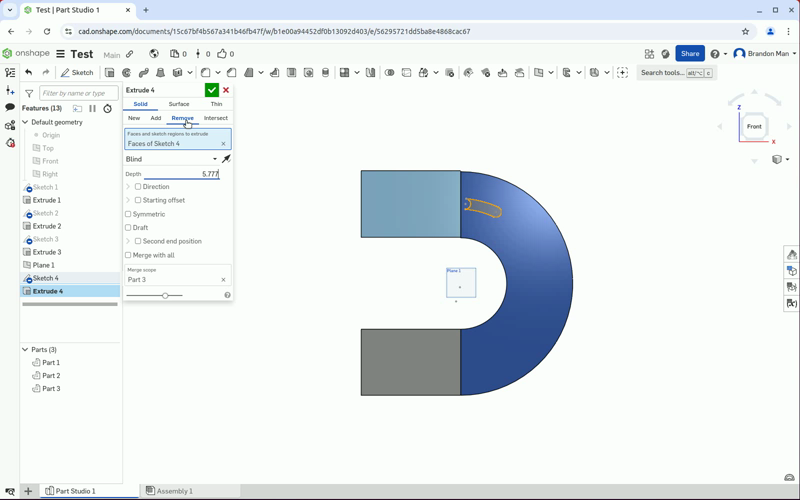
key(tab, 6)
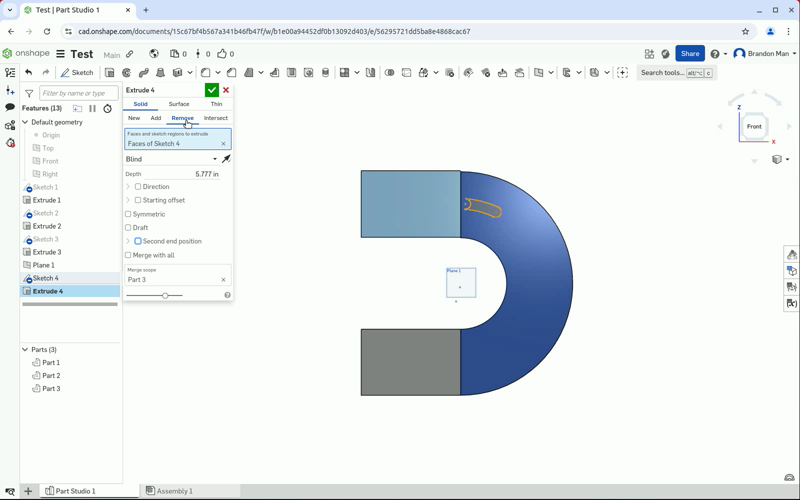
key(space)
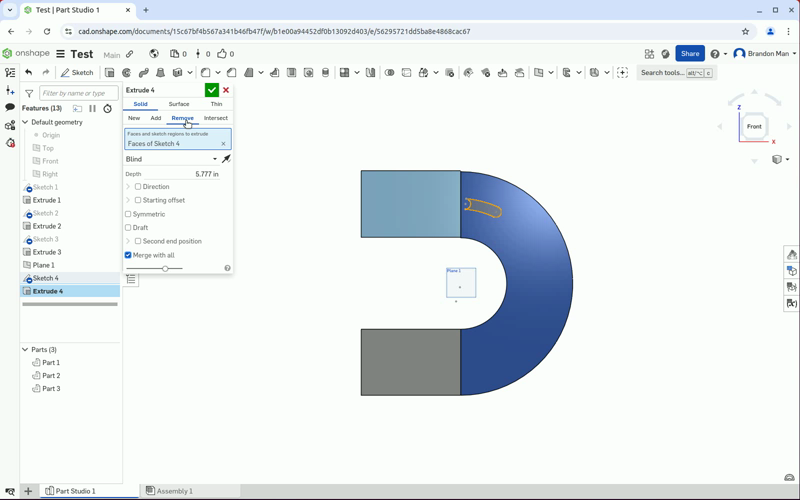
key(enter)
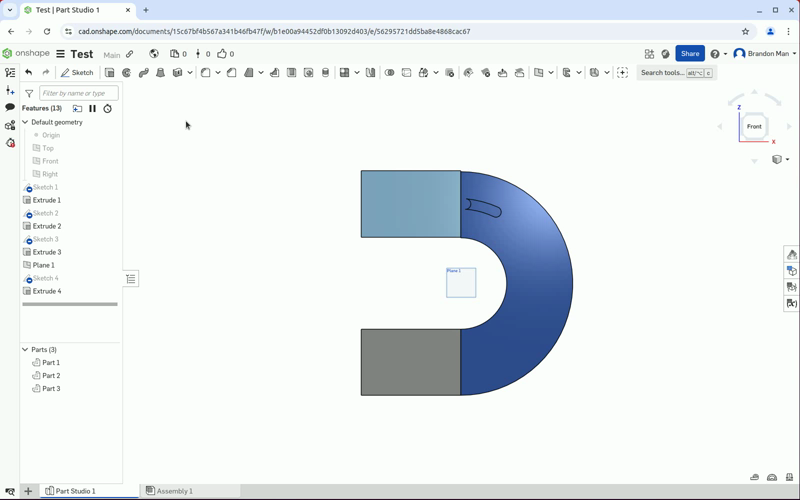
key(shift+h)
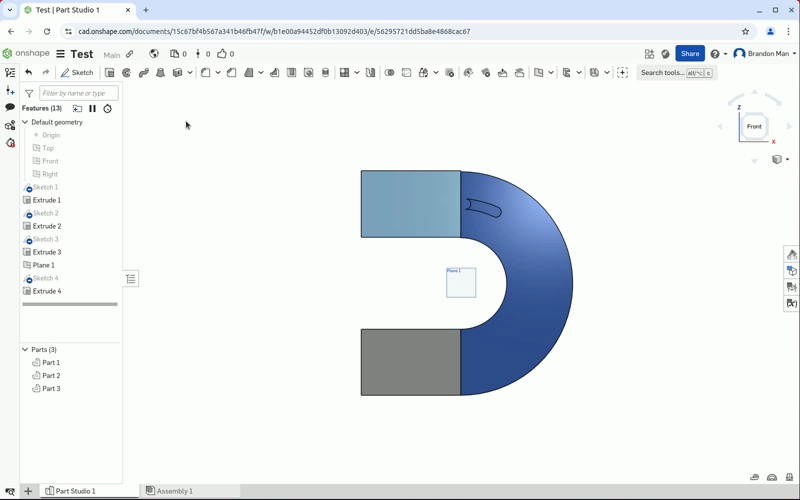
key(shift+h)
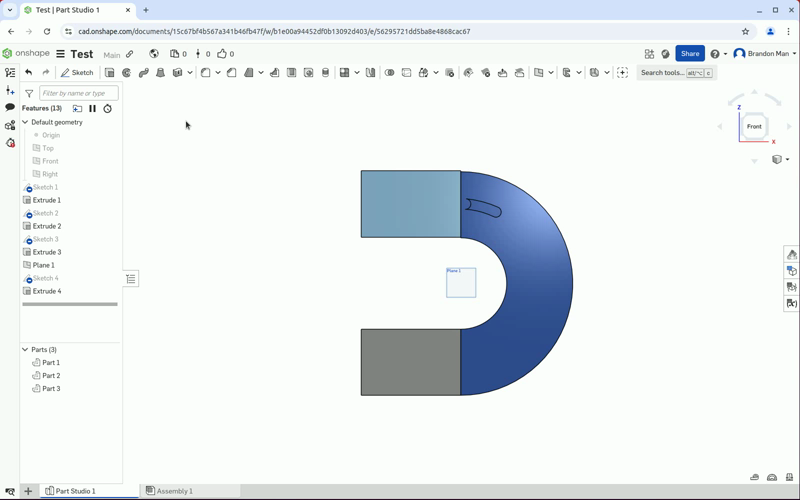
mouse_move(73, 189)
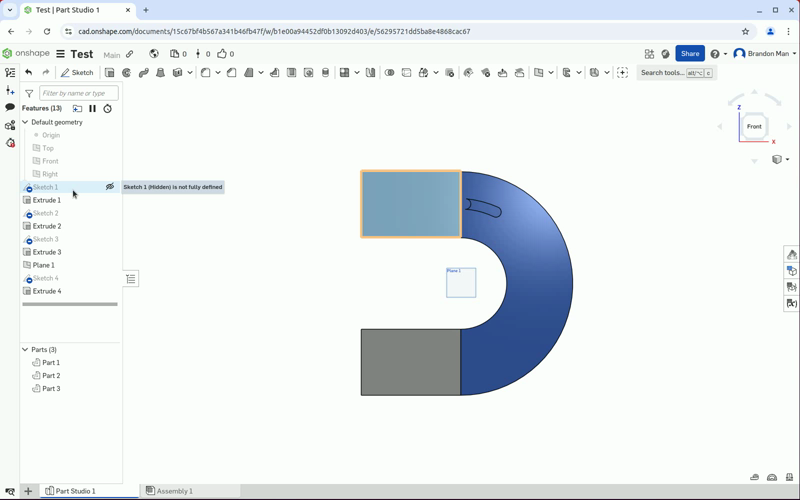
click(73, 189)
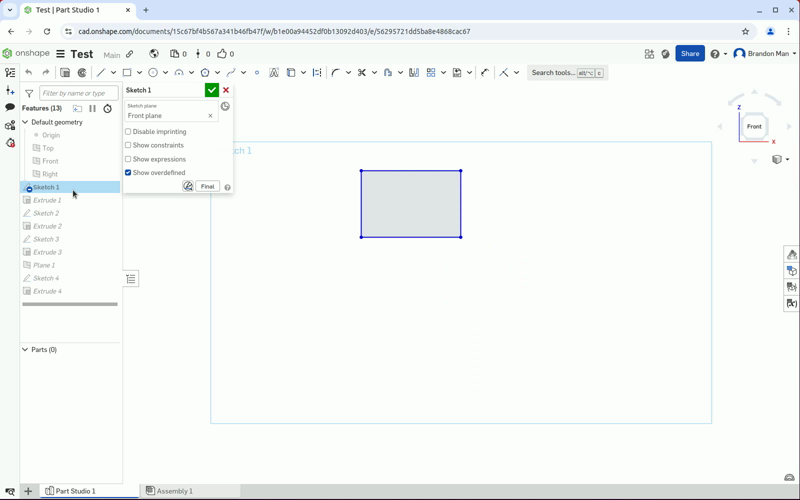
mouse_move(229, 92)
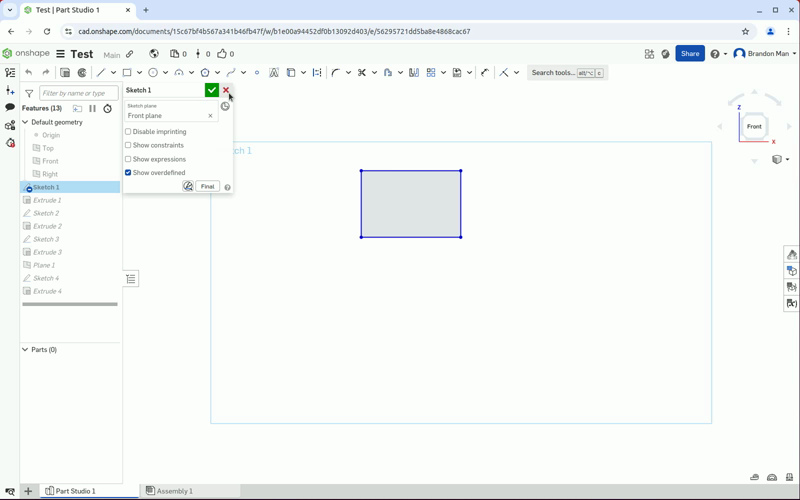
click(229, 92)
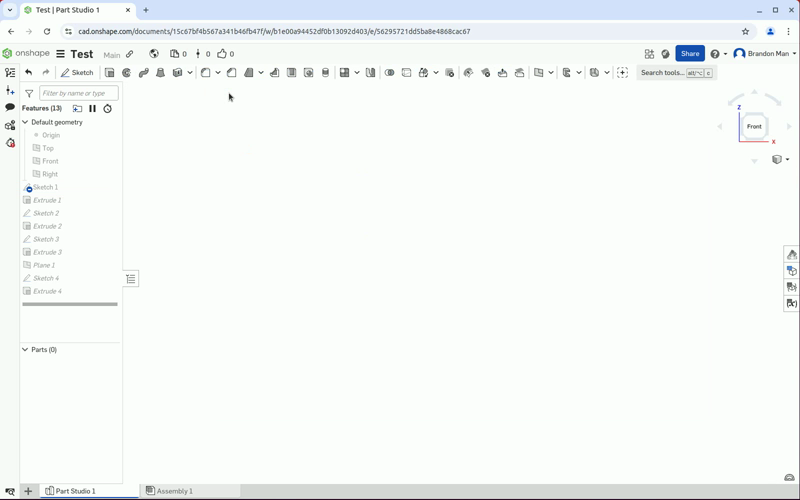
key(shift+s)
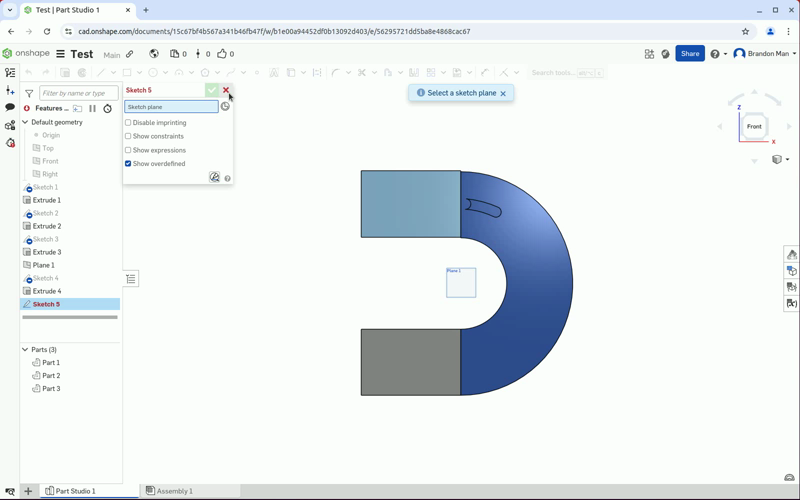
mouse_move(73, 267)
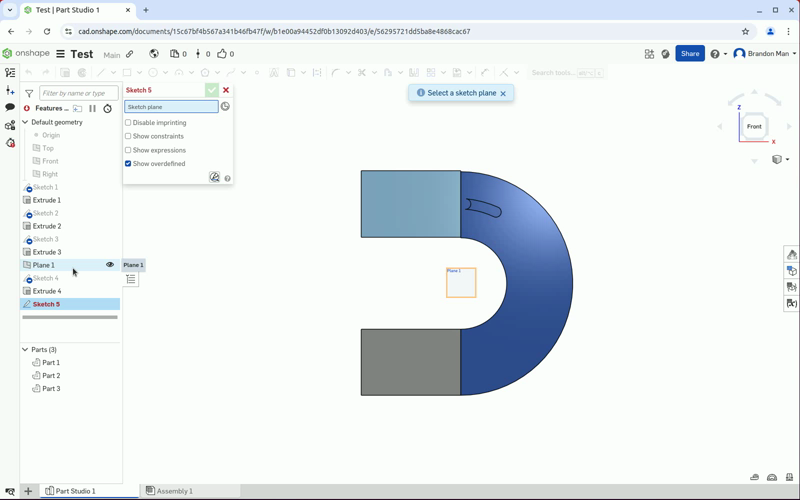
click(73, 267)
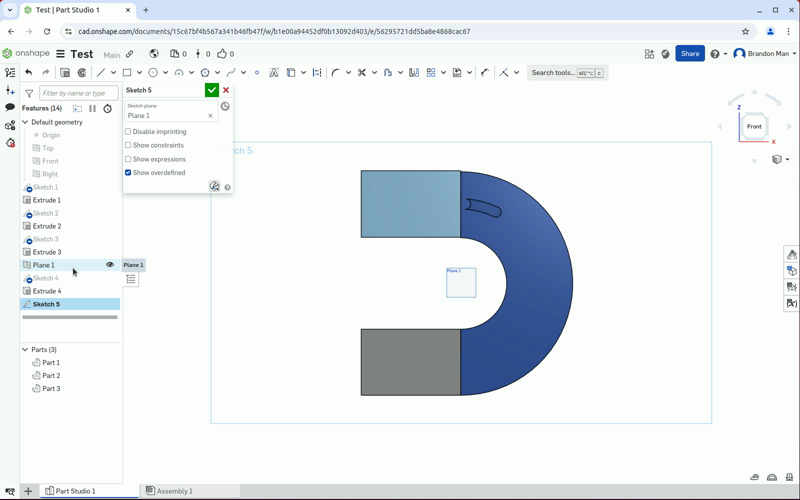
mouse_move(73, 352)
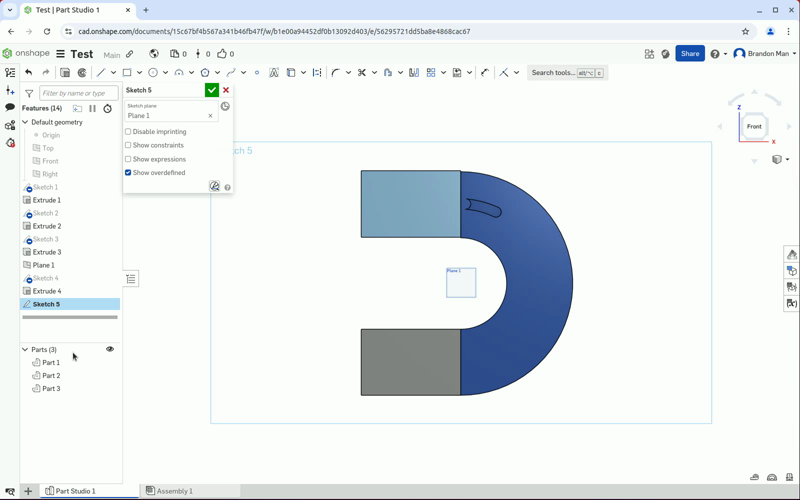
key(y)
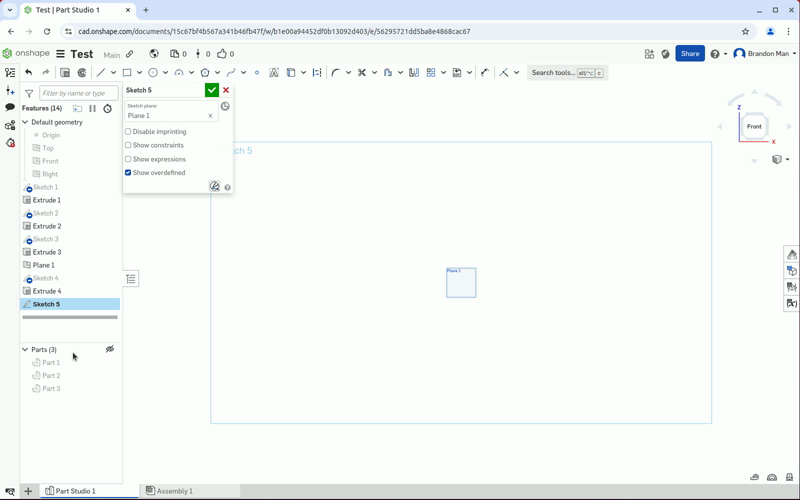
key(a)
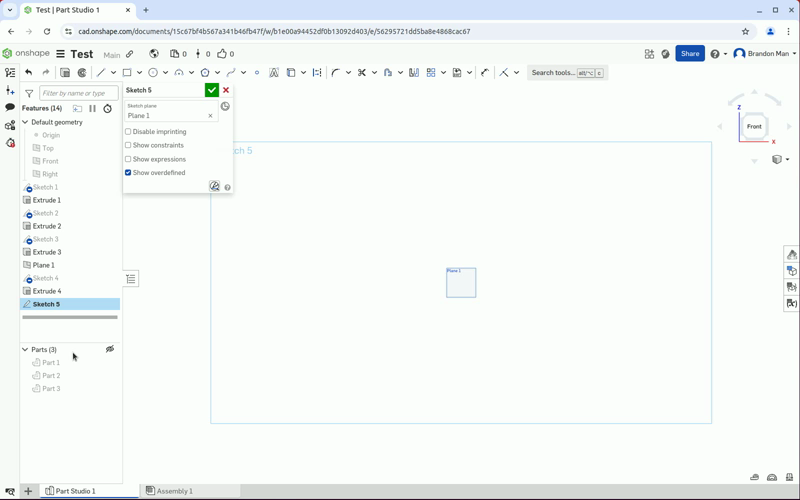
key_down(shift)
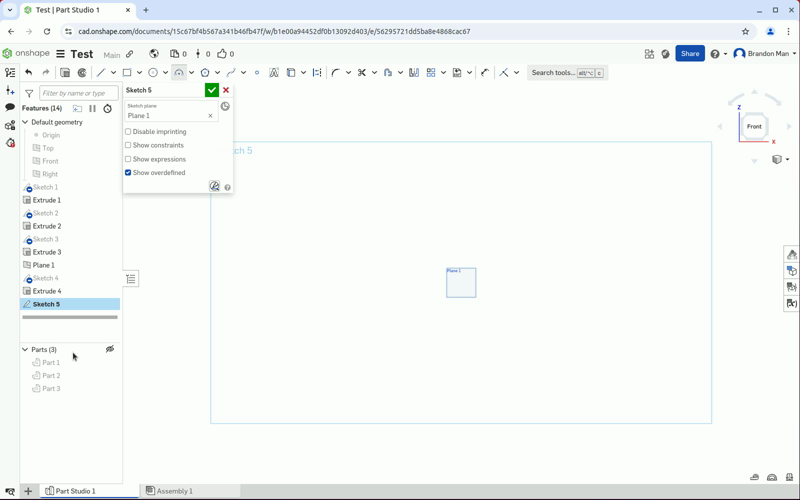
mouse_move(501, 222)
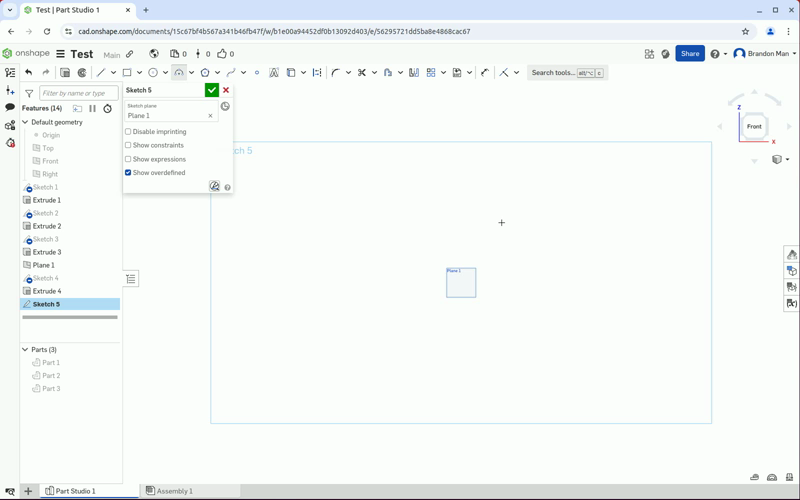
click(501, 222)
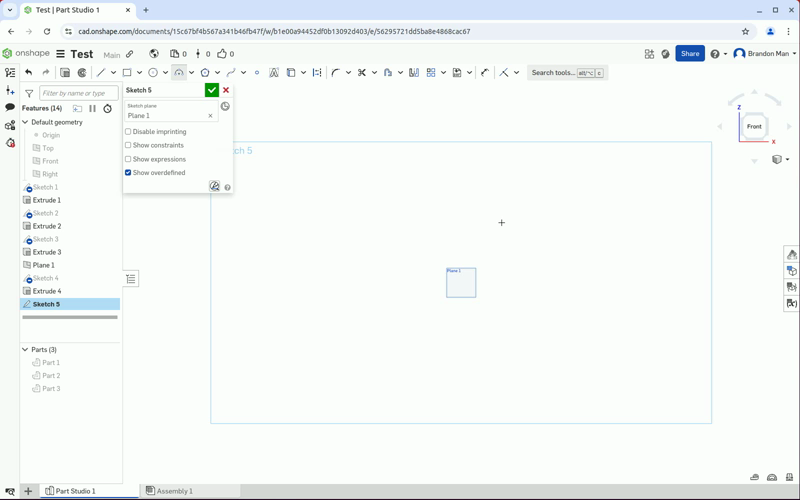
key_up(shift)
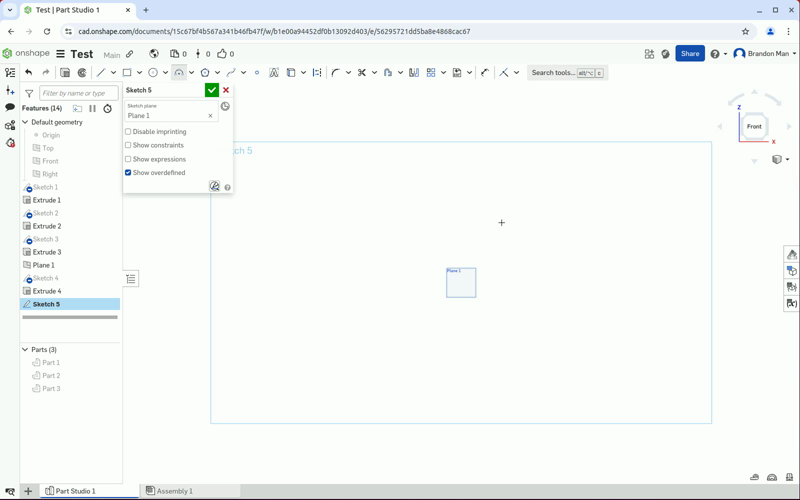
key_down(shift)
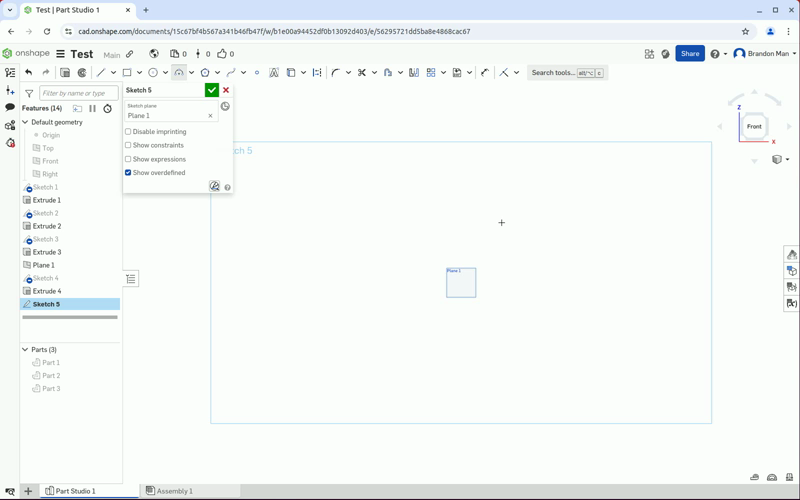
mouse_move(522, 242)
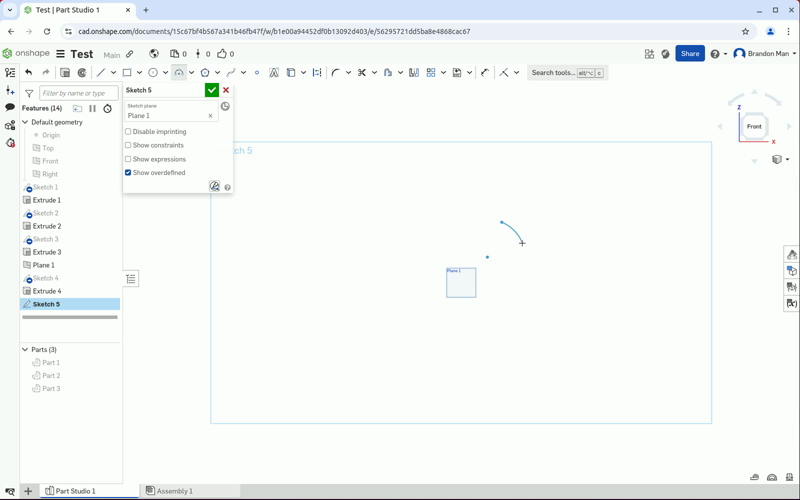
click(522, 242)
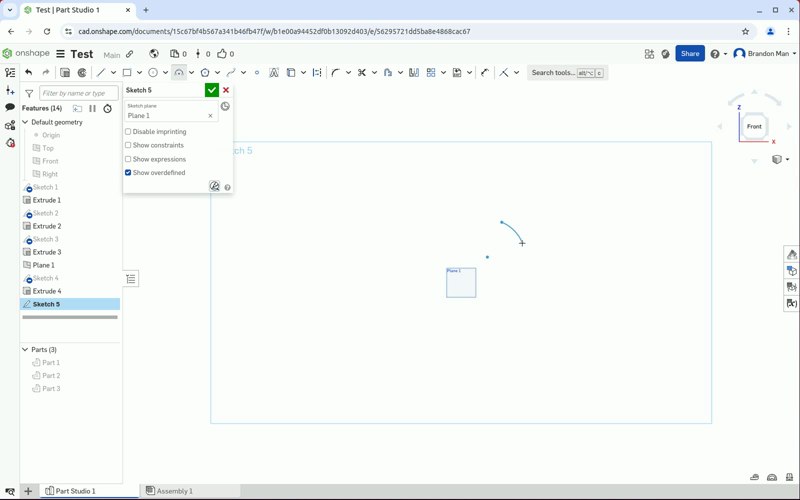
mouse_move(513, 231)
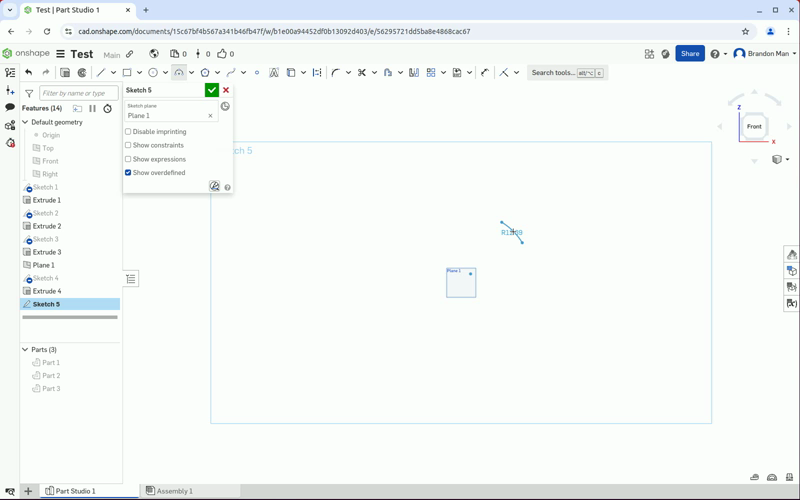
click(513, 231)
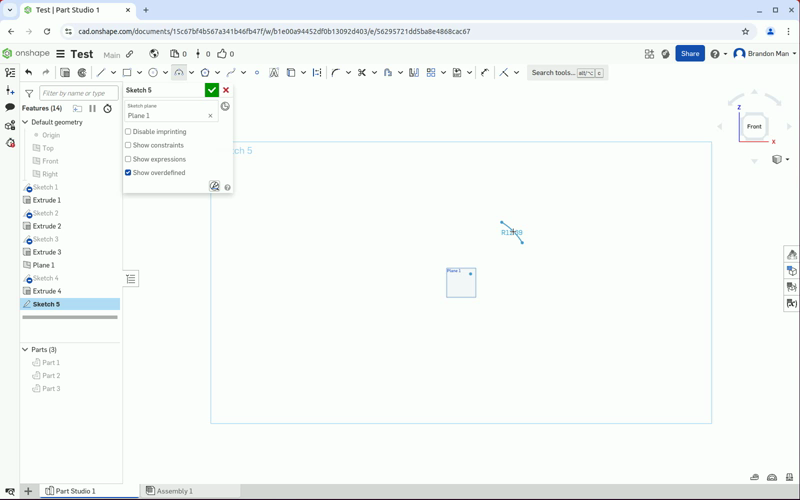
key_up(shift)
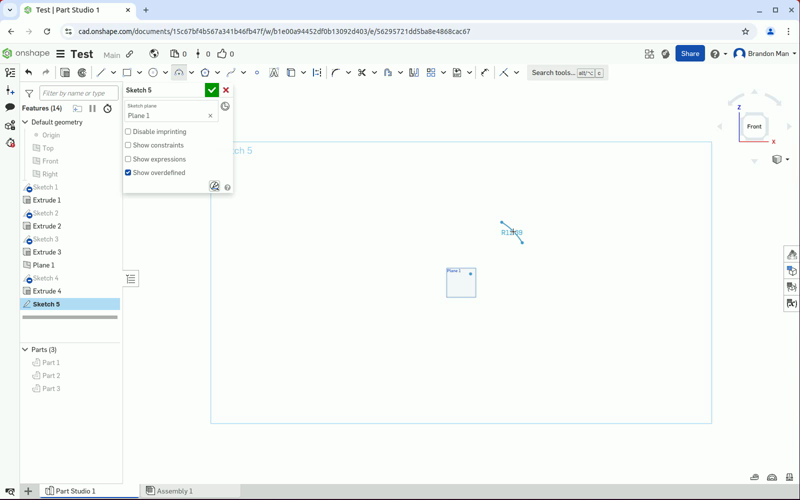
mouse_move(522, 242)
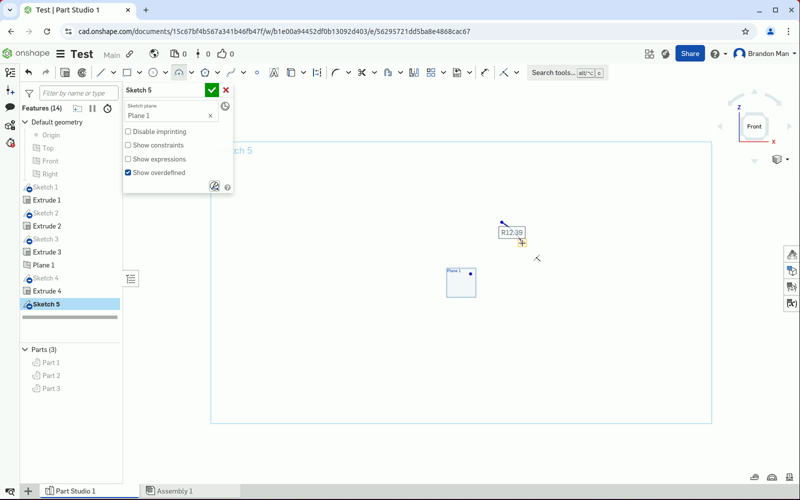
click(522, 242)
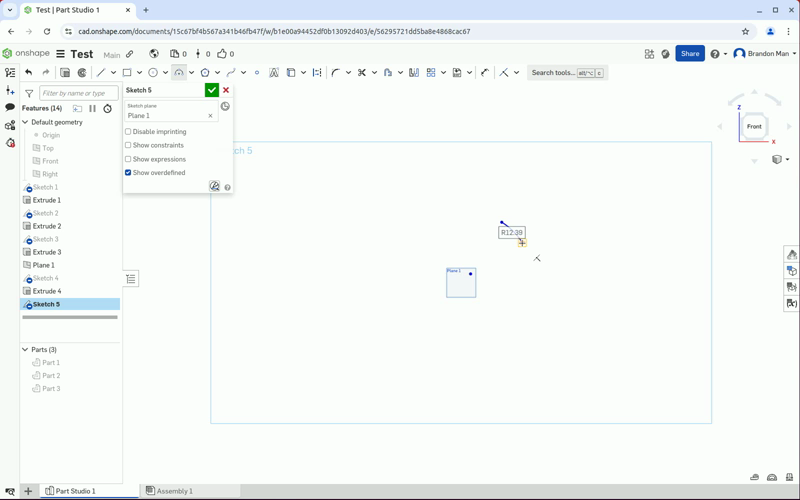
key_down(shift)
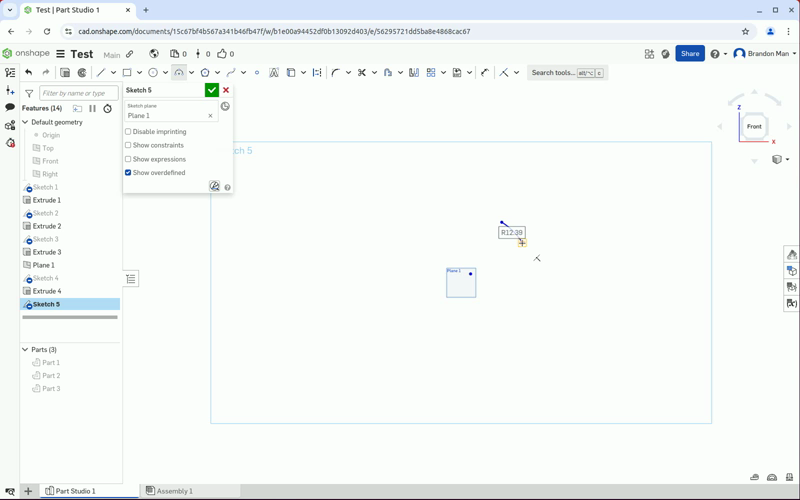
mouse_move(531, 237)
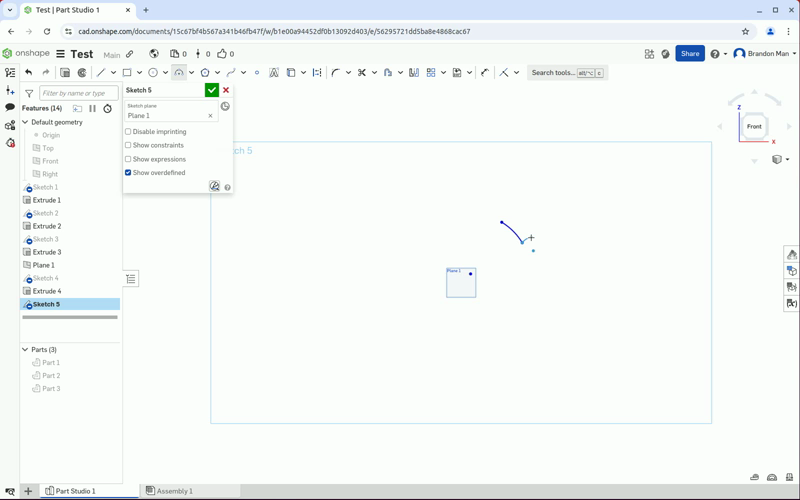
click(531, 237)
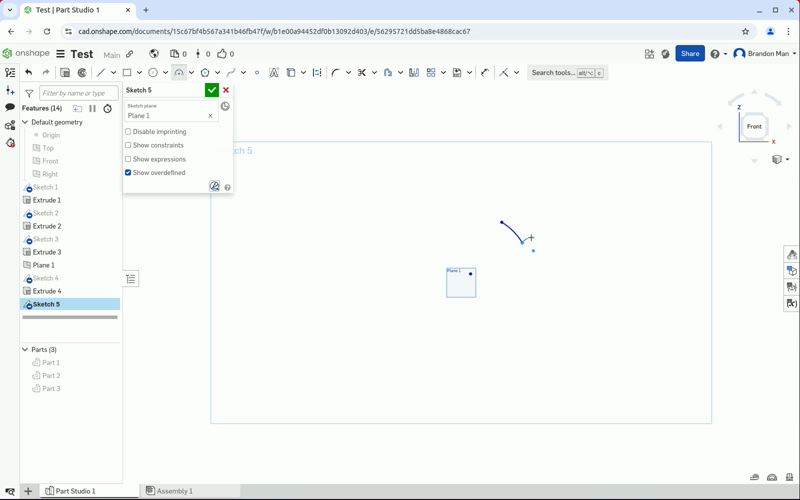
mouse_move(529, 244)
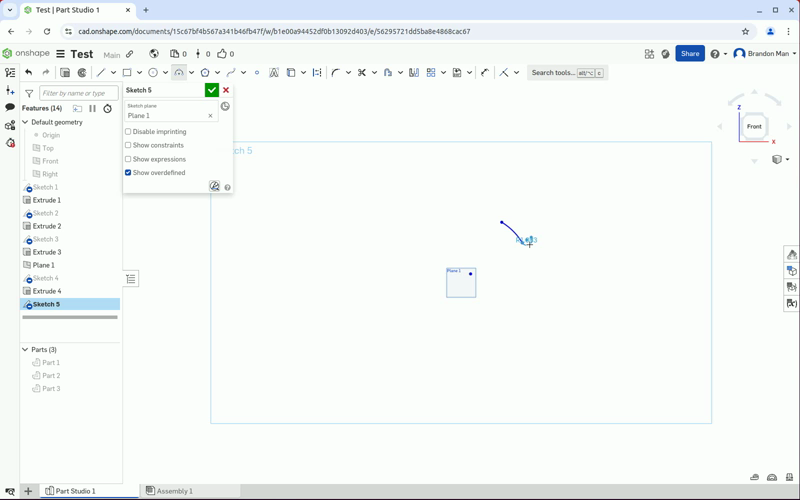
click(529, 244)
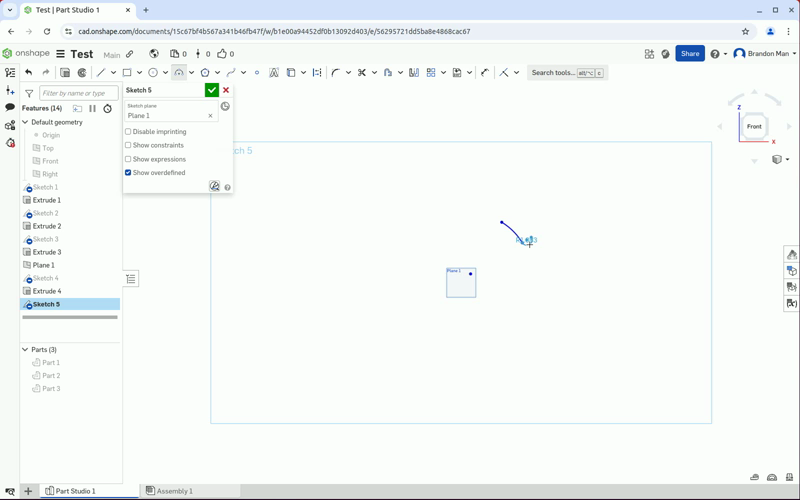
key_up(shift)
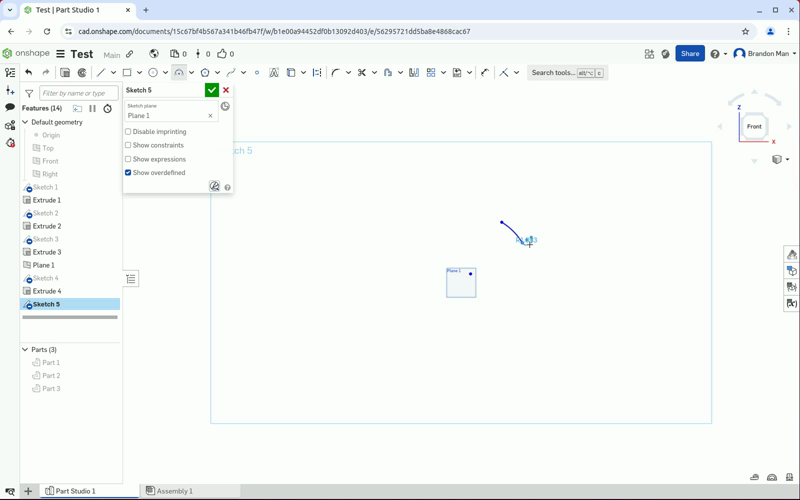
mouse_move(531, 237)
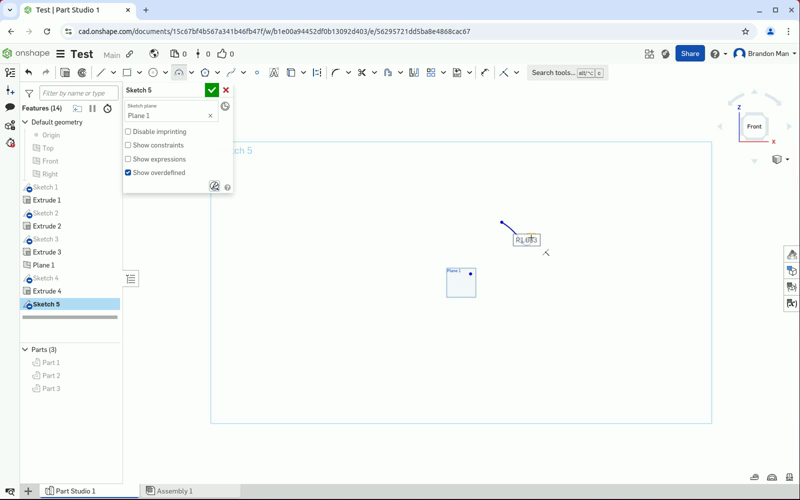
click(531, 237)
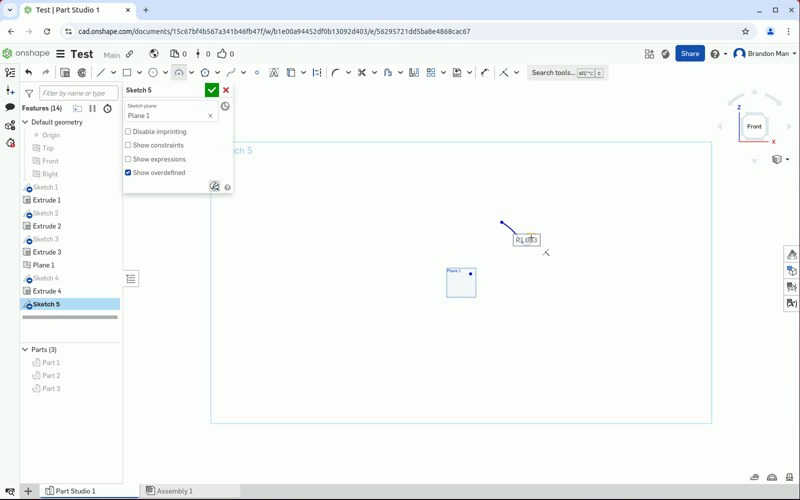
key_down(shift)
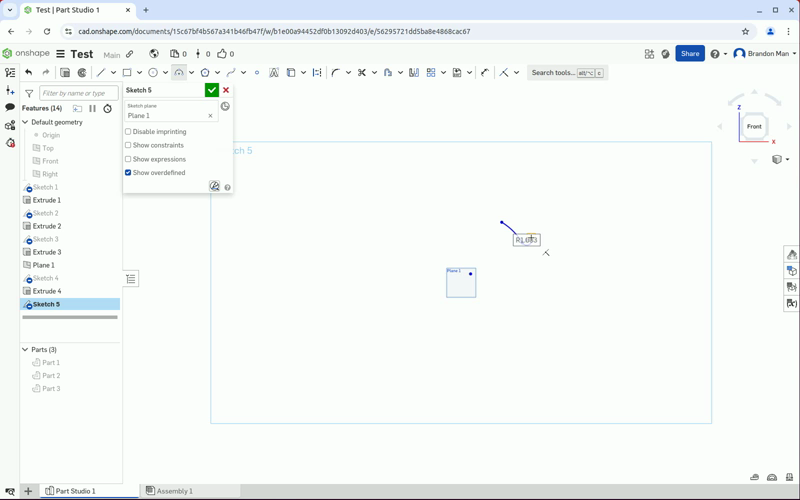
mouse_move(507, 213)
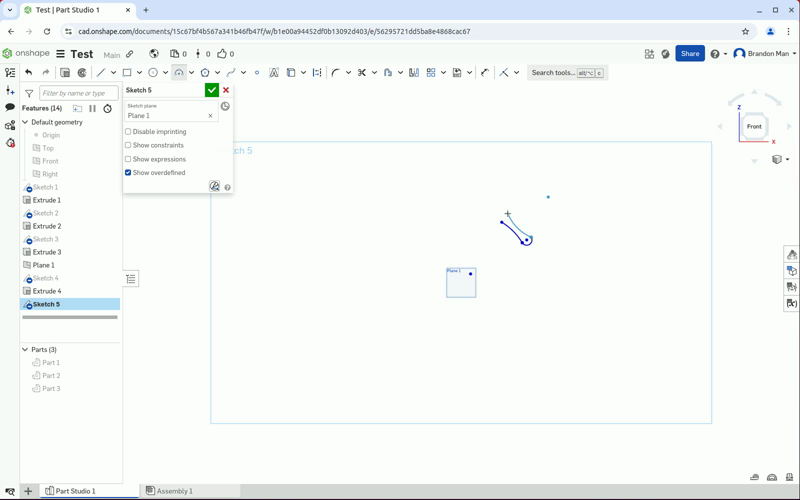
click(507, 213)
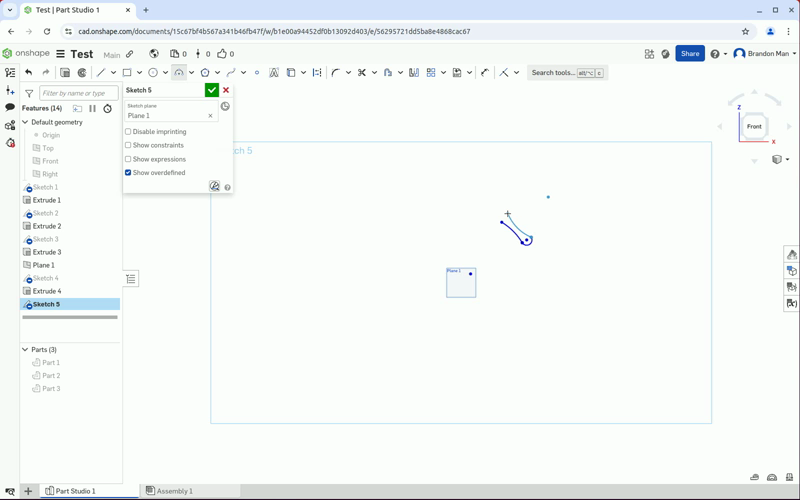
mouse_move(520, 224)
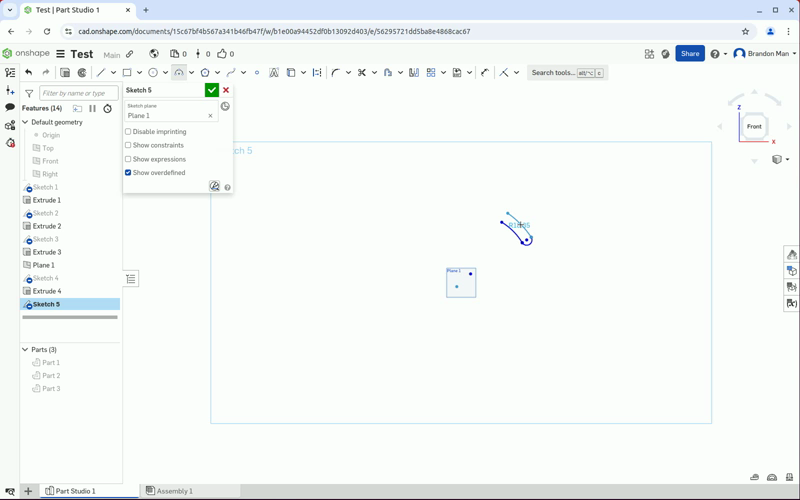
click(520, 224)
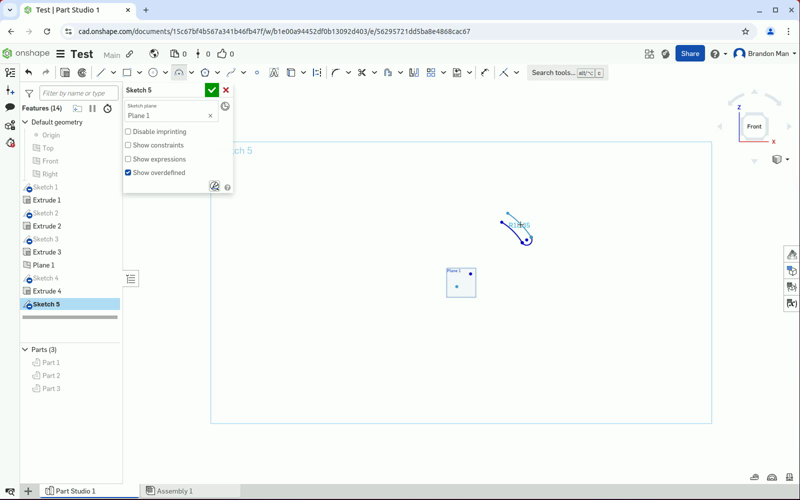
key_up(shift)
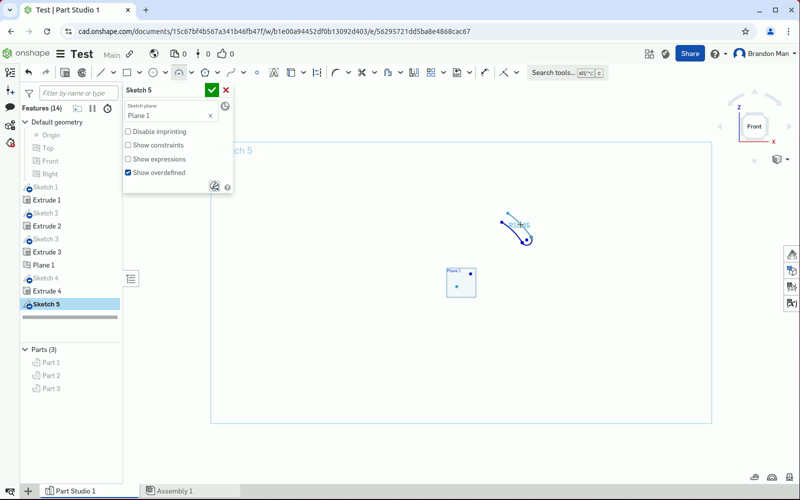
mouse_move(507, 213)
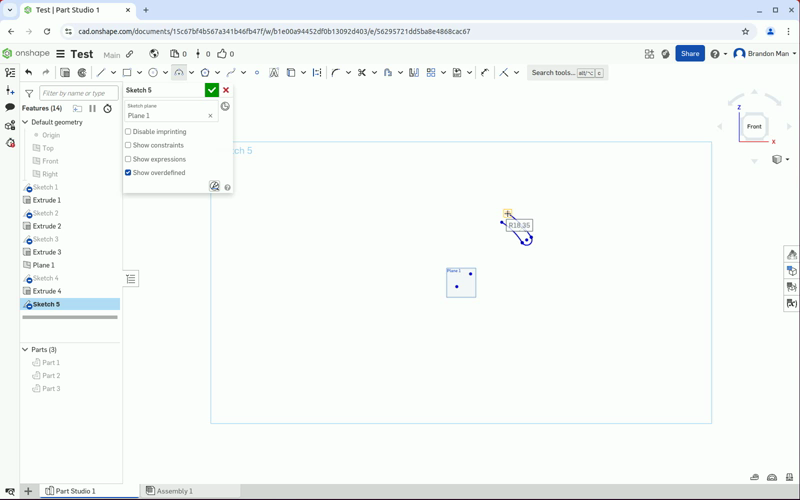
click(507, 213)
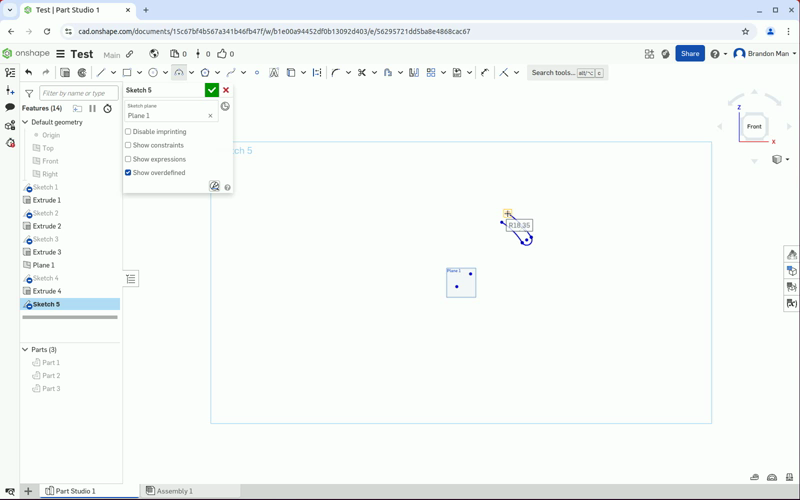
mouse_move(501, 222)
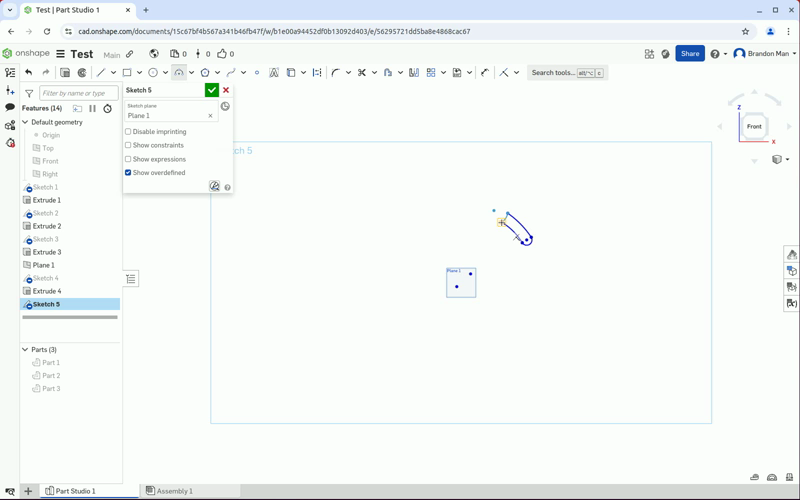
click(501, 222)
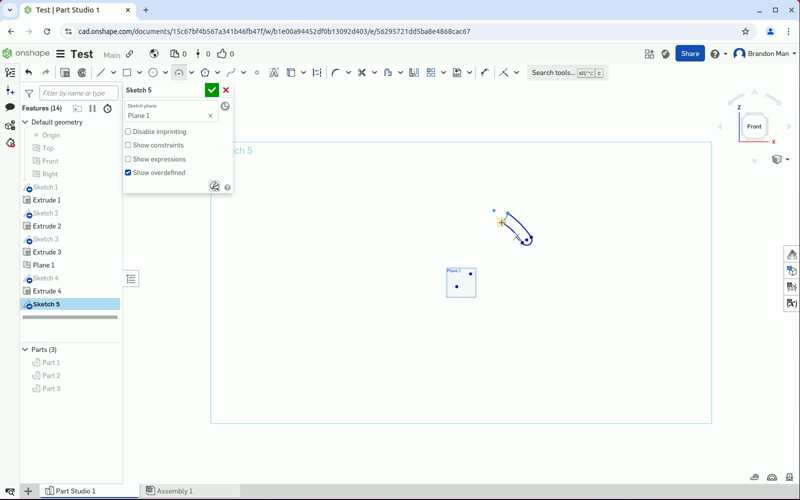
key_down(shift)
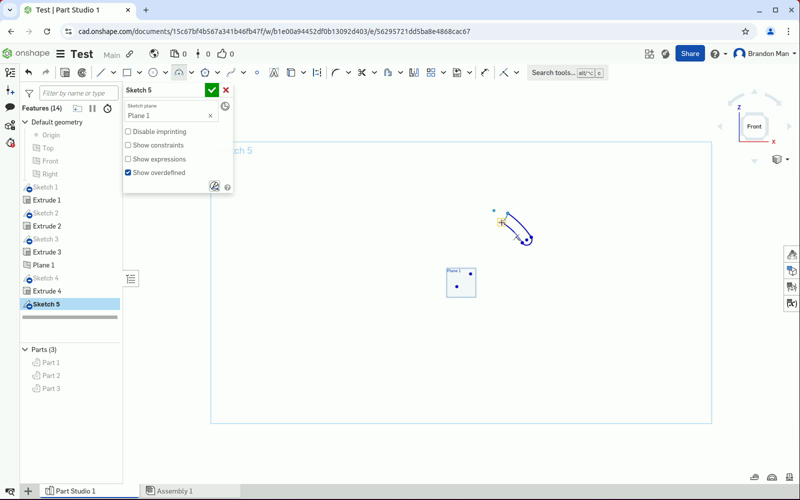
mouse_move(500, 214)
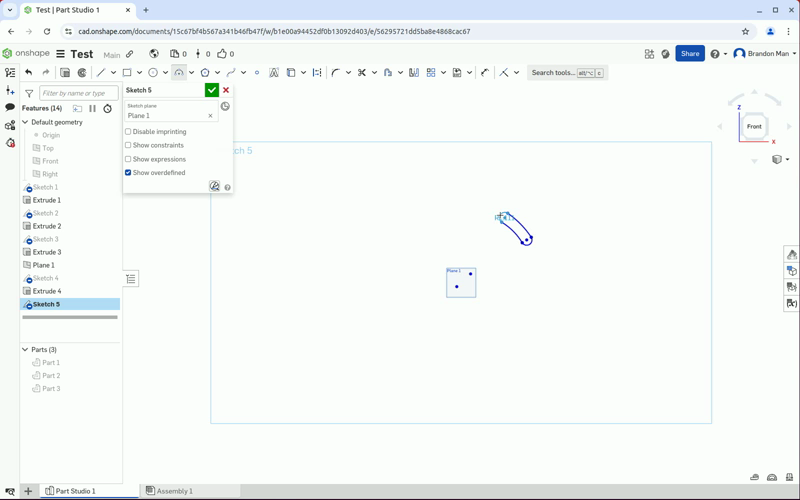
click(500, 214)
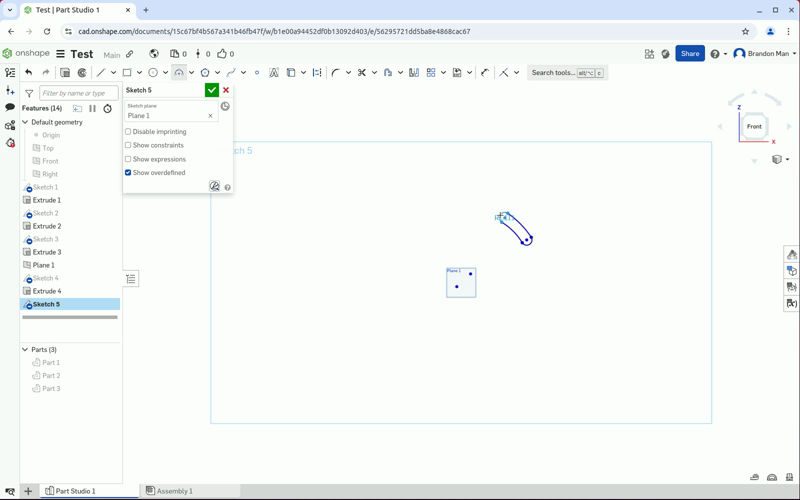
key_up(shift)
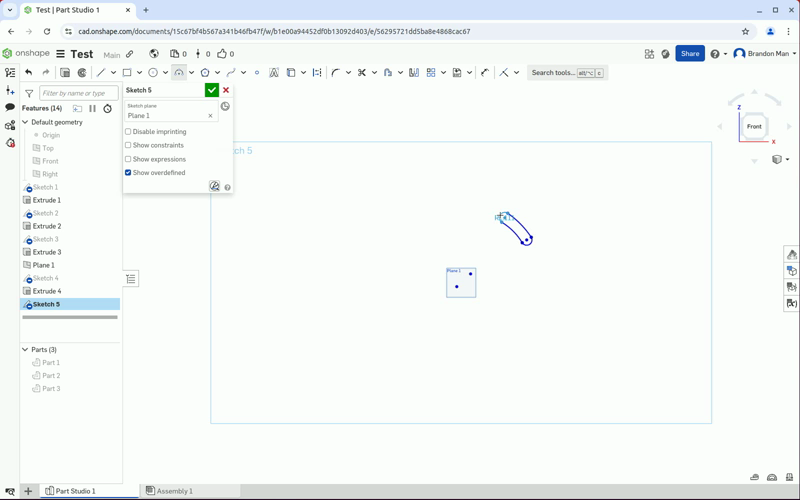
key(esc)
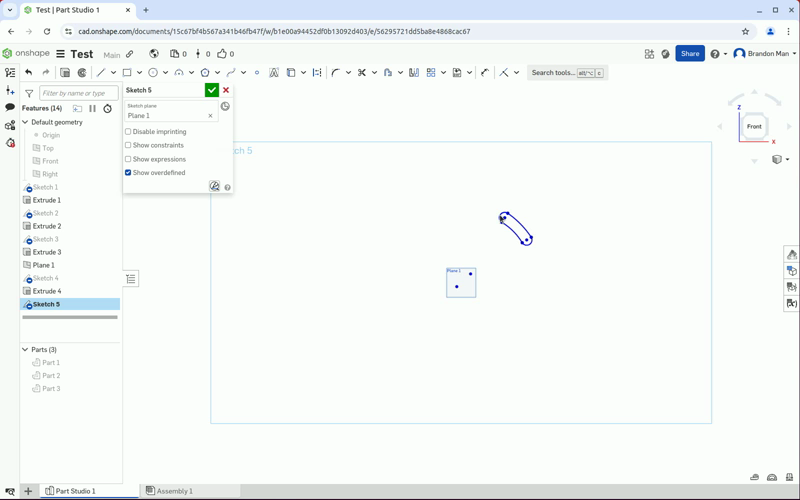
mouse_move(524, 236)
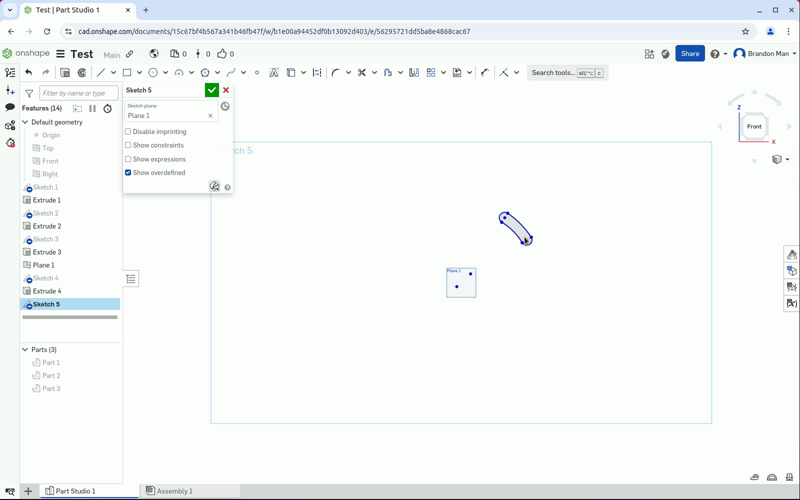
scroll(6)
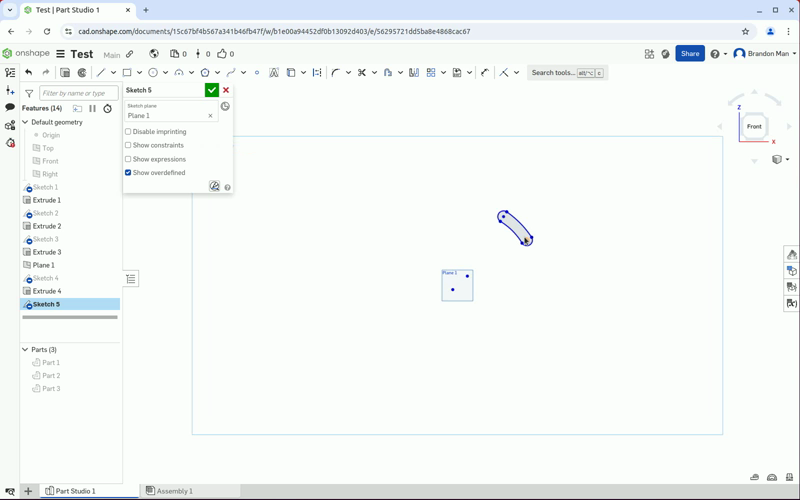
scroll(6)
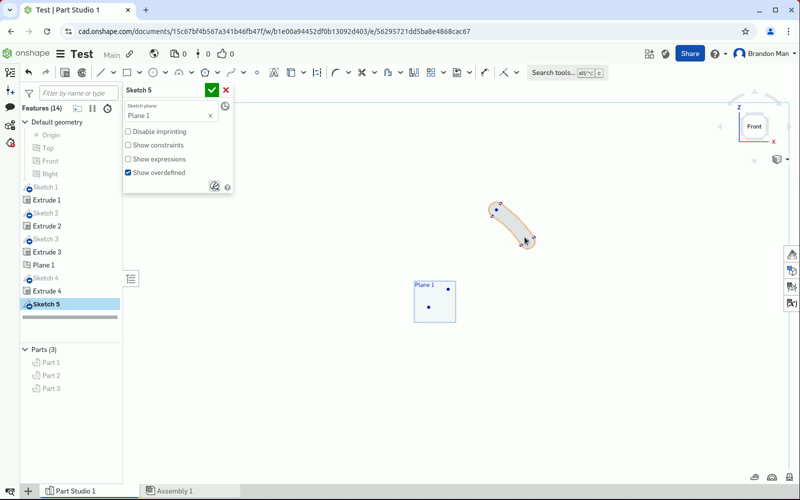
scroll(6)
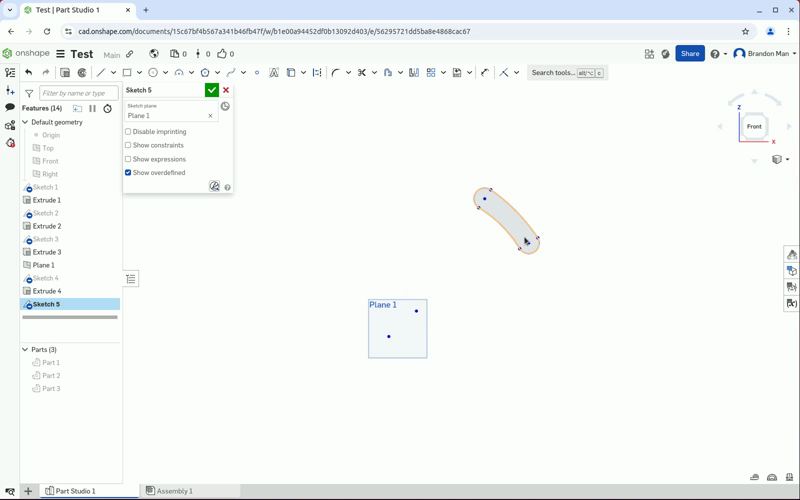
scroll(6)
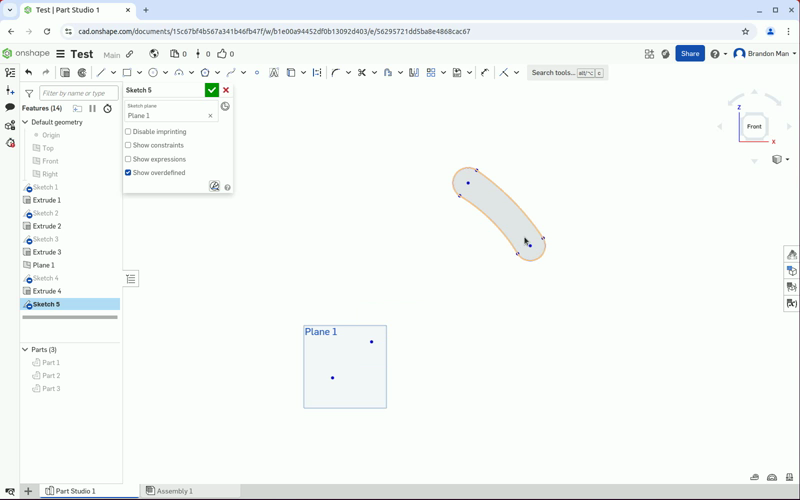
scroll(6)
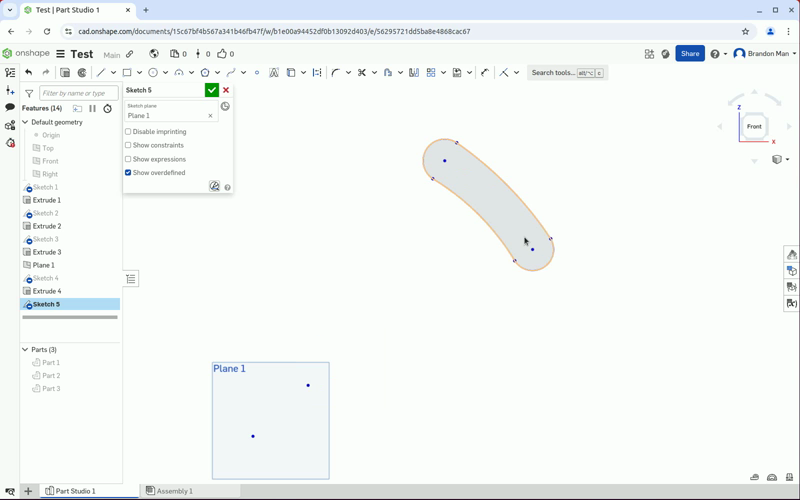
scroll(6)
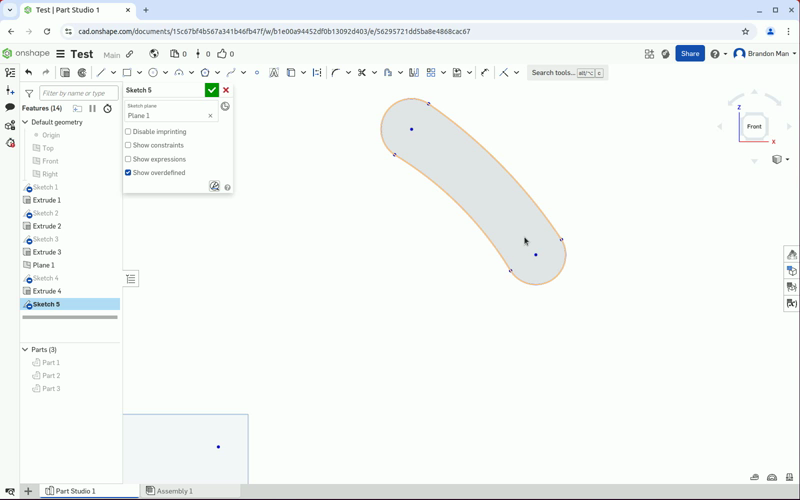
scroll(6)
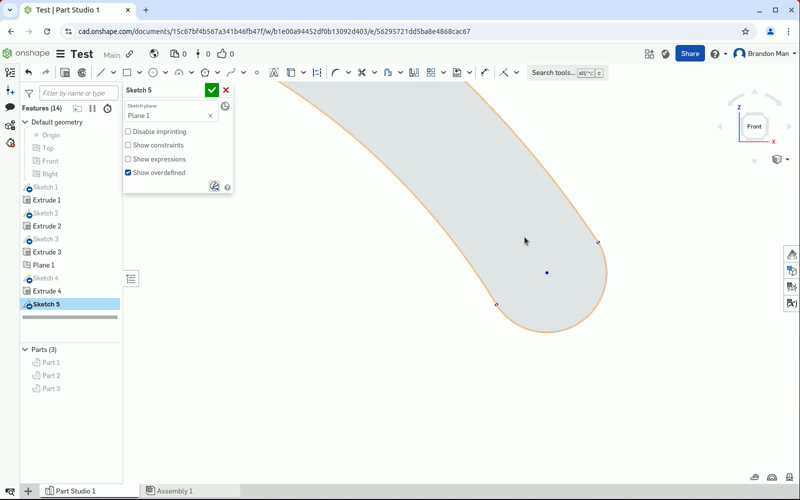
click(524, 236)
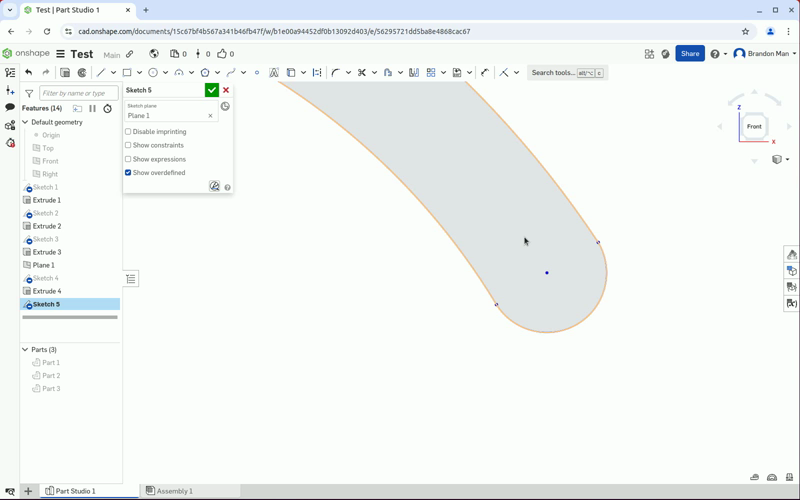
scroll(-6)
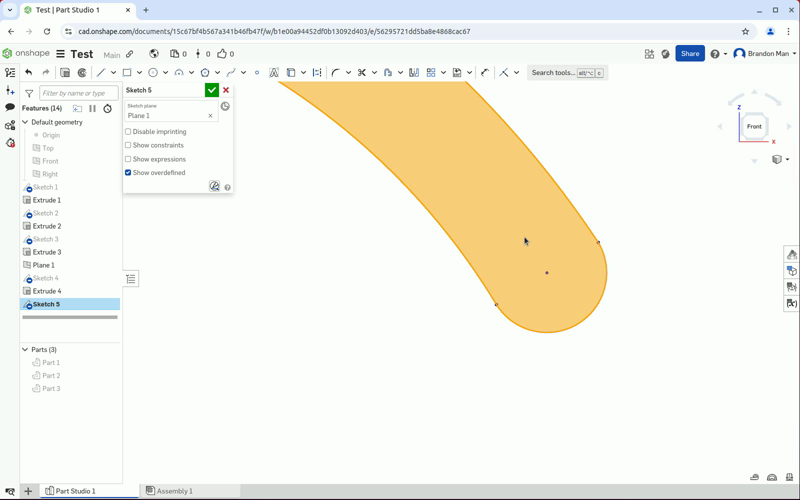
scroll(-6)
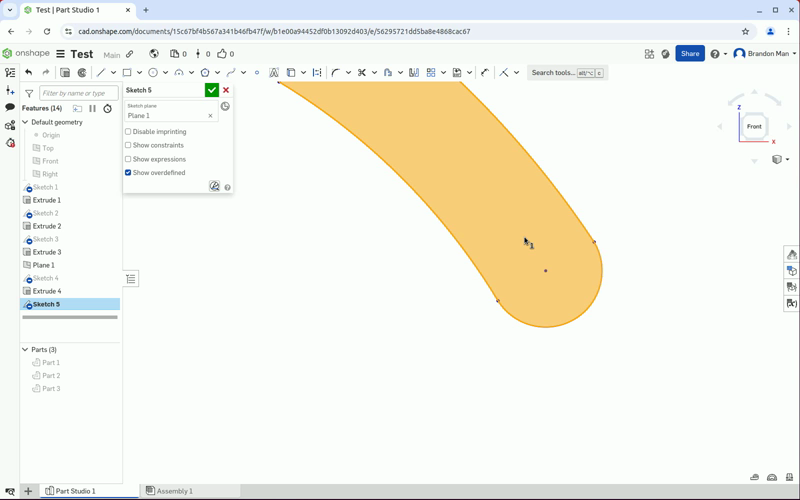
scroll(-6)
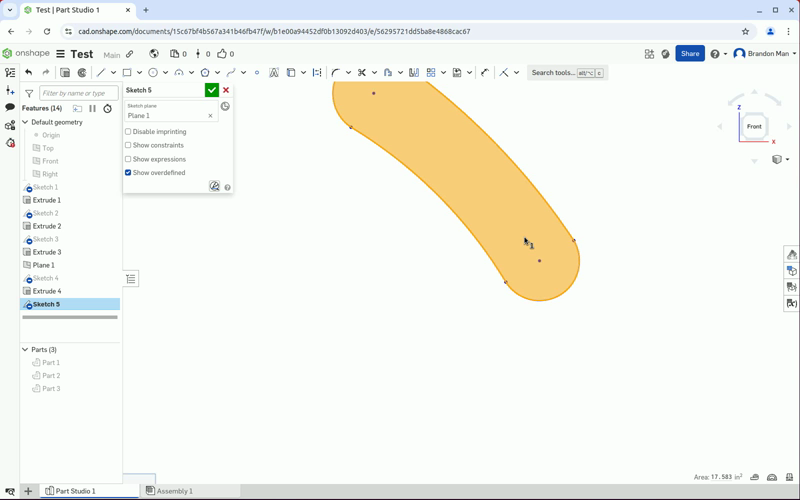
scroll(-6)
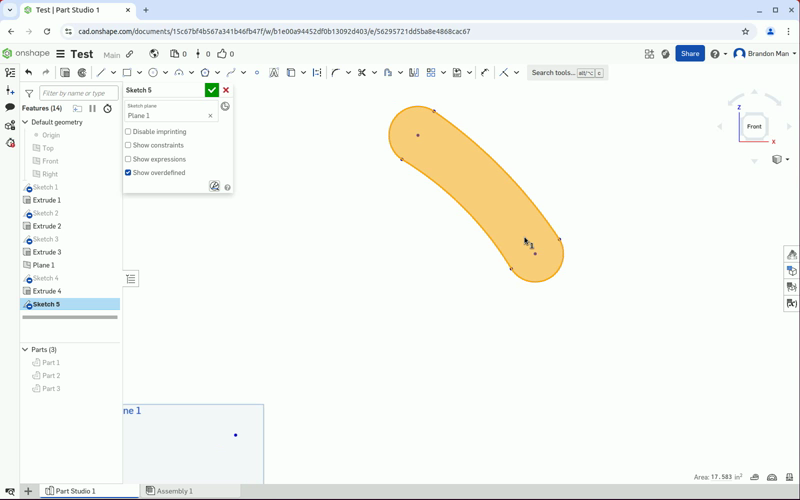
scroll(-6)
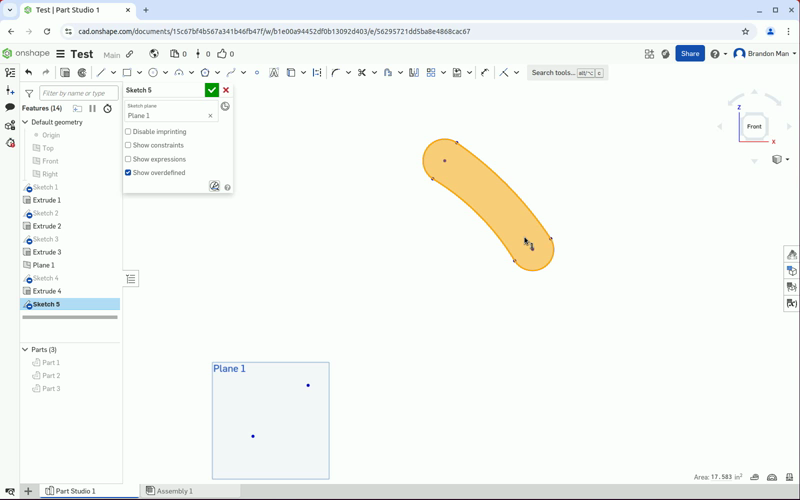
scroll(-6)
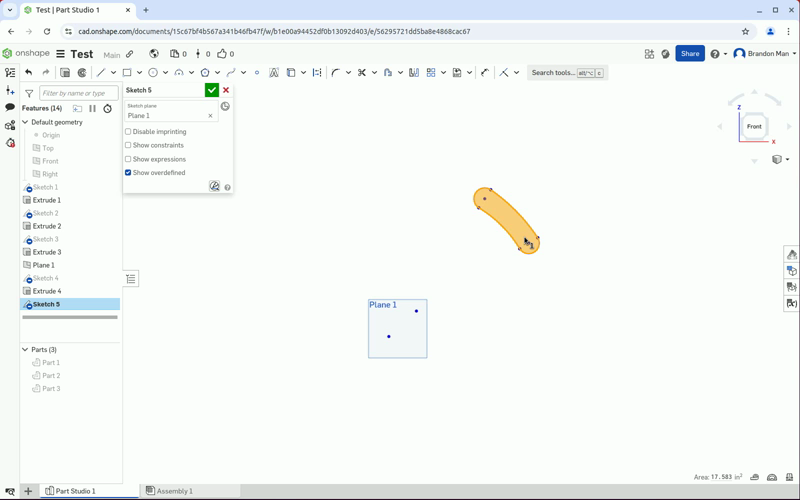
scroll(-6)
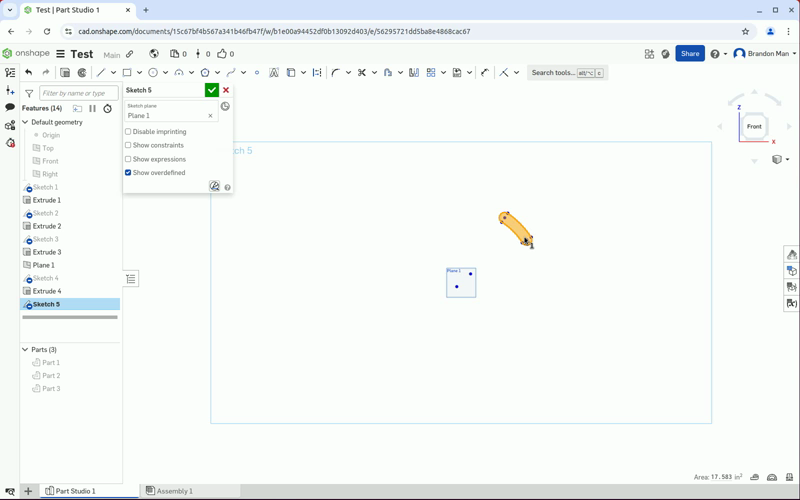
mouse_move(73, 352)
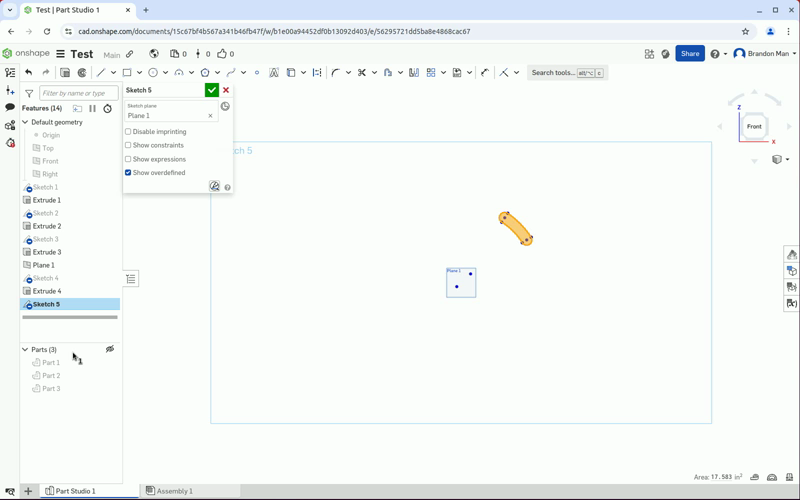
key(shift+y)
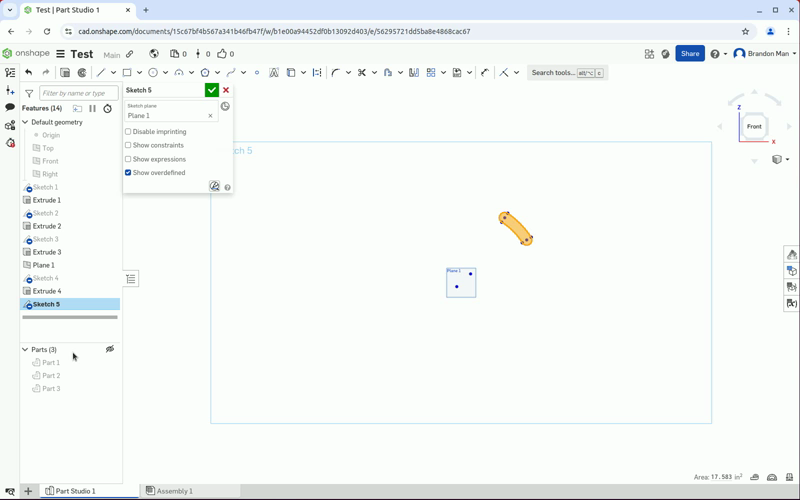
key(shift+e)
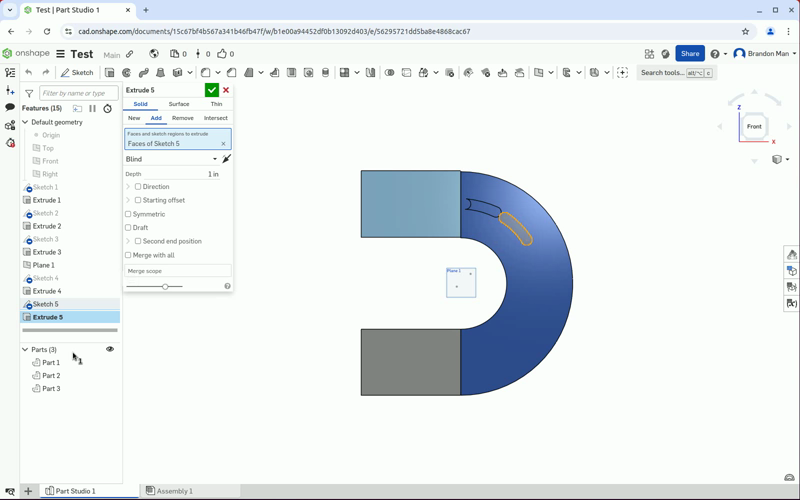
mouse_move(143, 106)
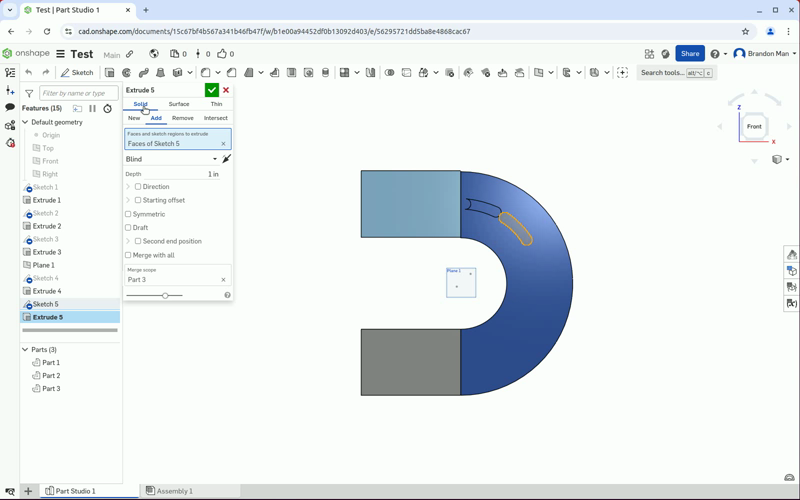
click(143, 106)
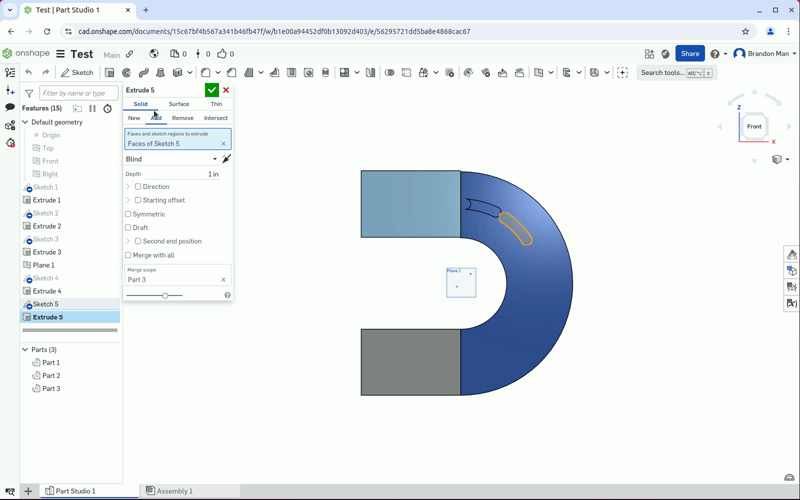
mouse_move(186, 120)
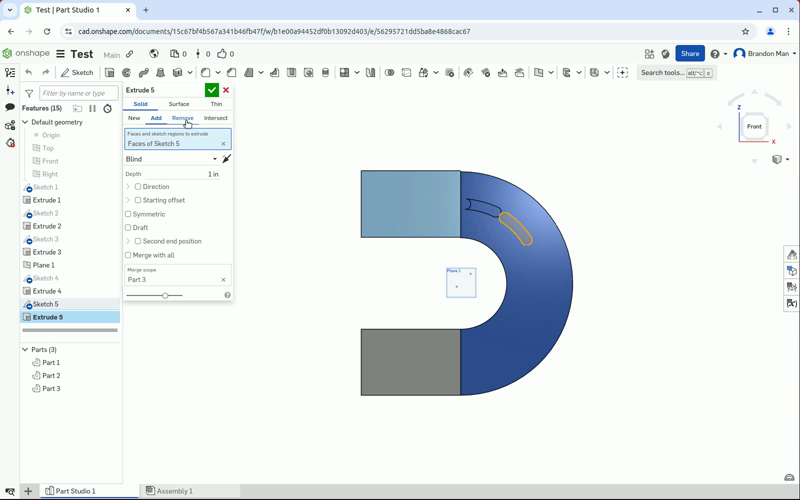
click(186, 120)
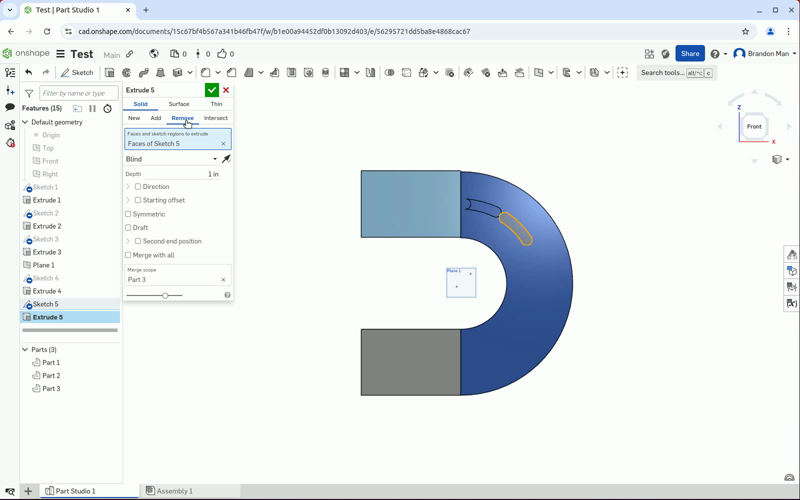
key(tab, 4)
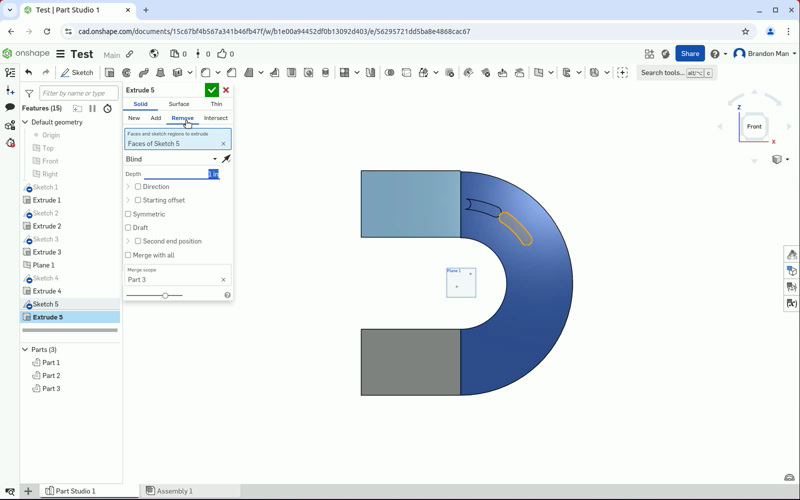
text(5.777)
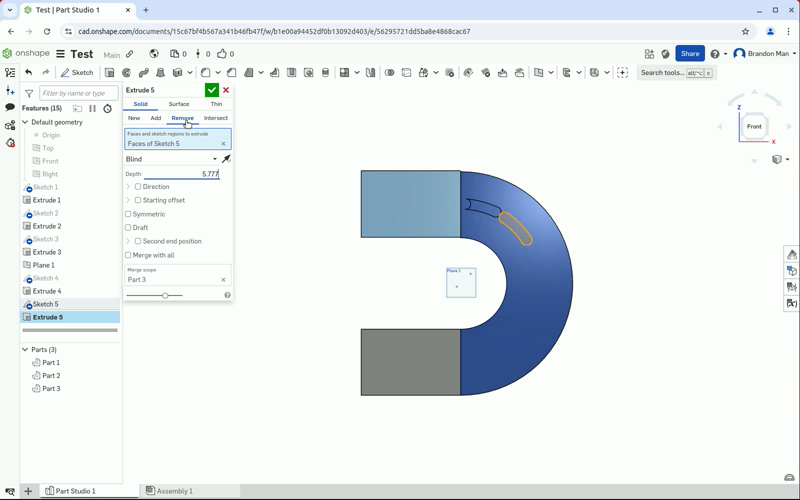
key(tab, 6)
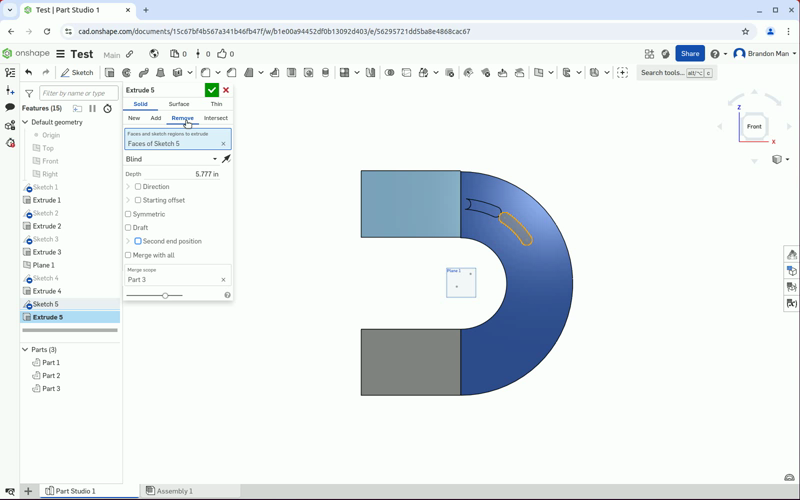
key(space)
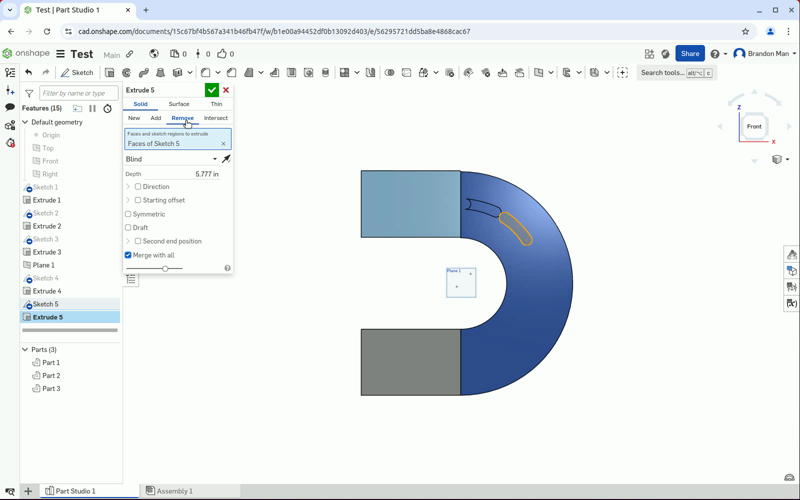
key(enter)
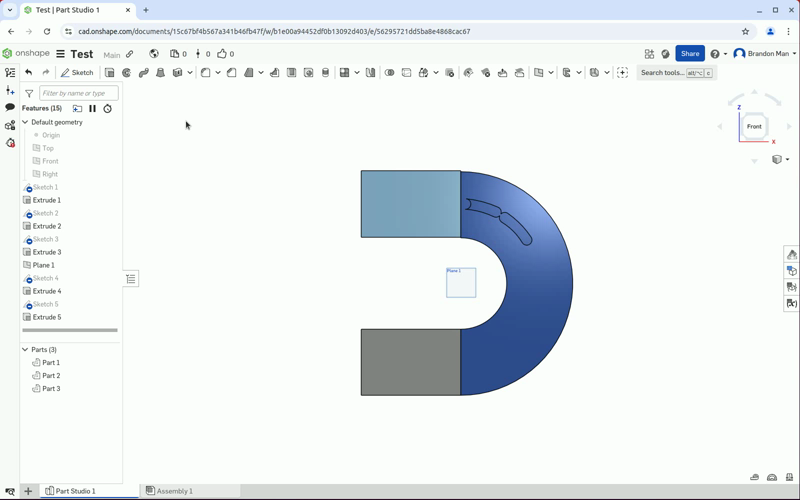
key(shift+h)
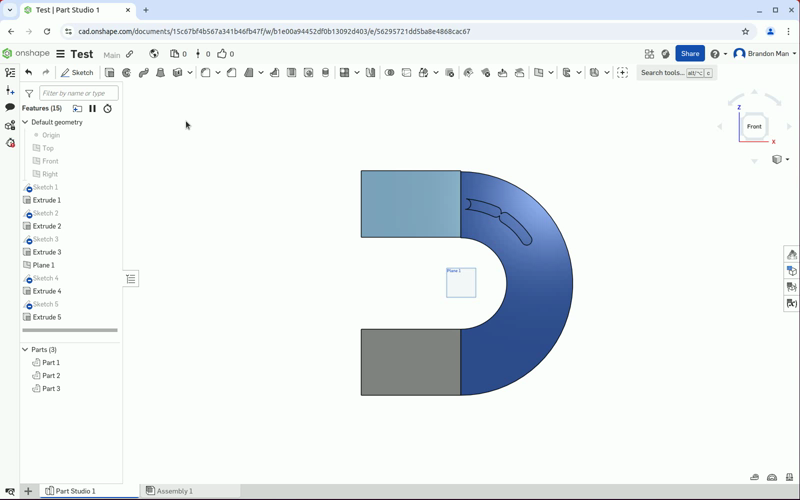
key(shift+h)
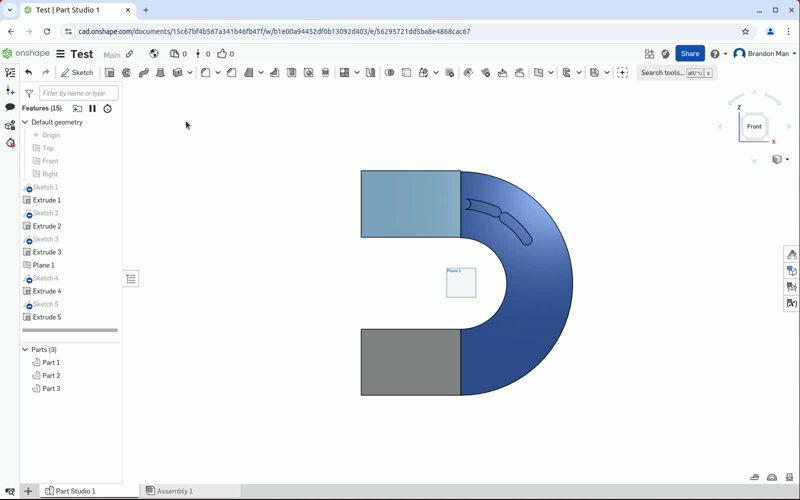
mouse_move(73, 189)
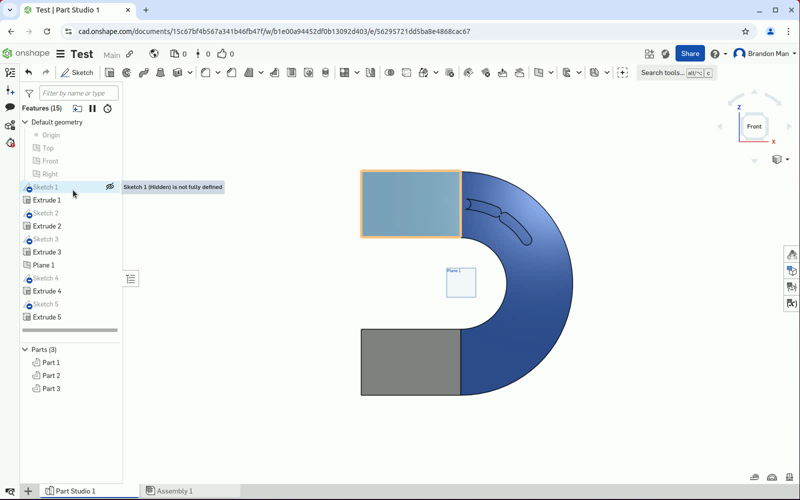
click(73, 189)
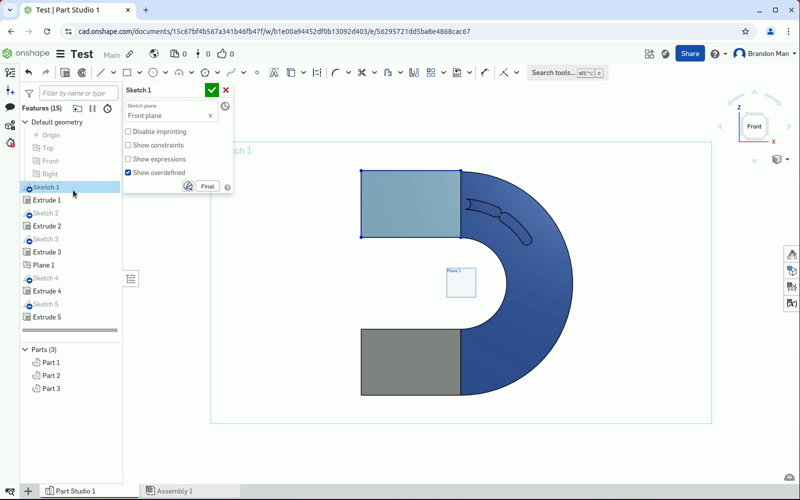
mouse_move(229, 92)
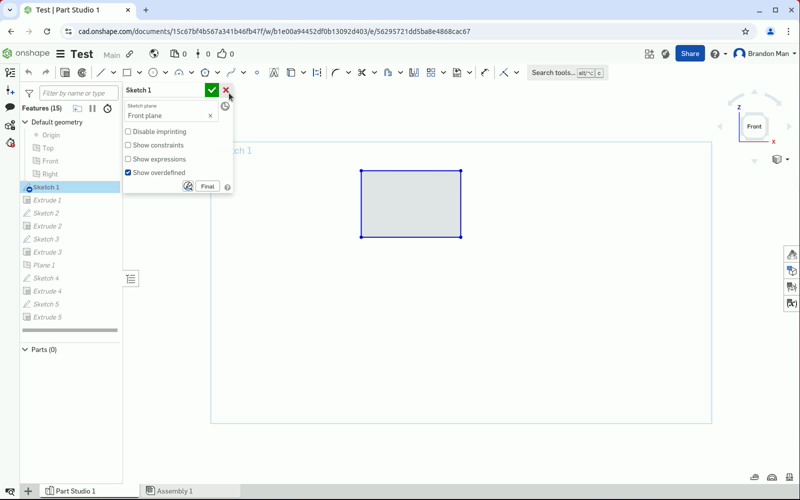
click(229, 92)
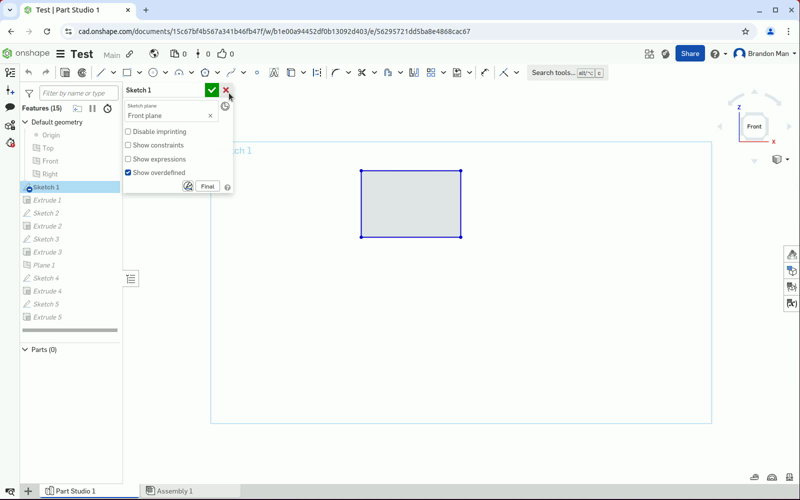
key(shift+s)
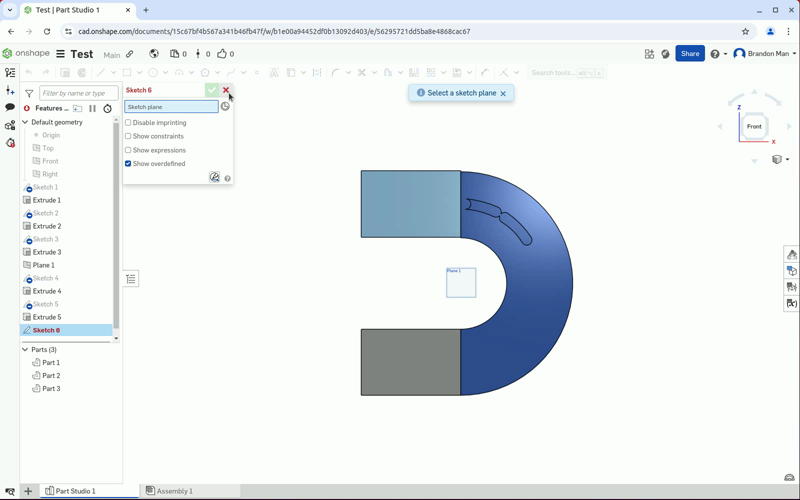
mouse_move(69, 267)
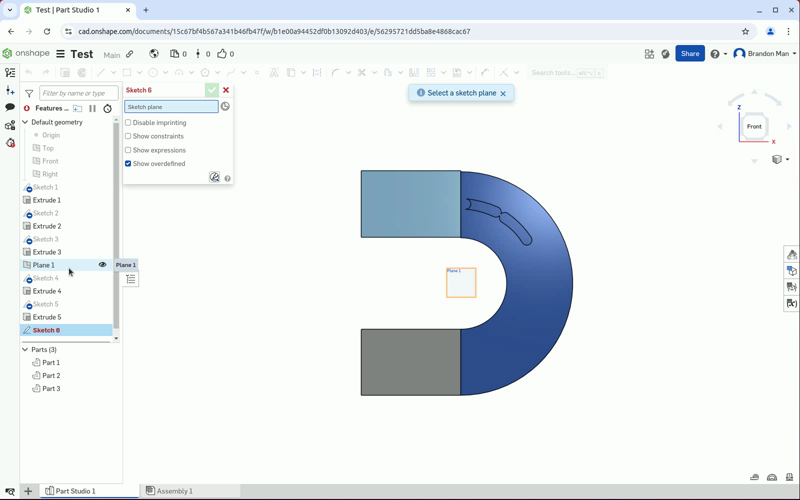
click(69, 267)
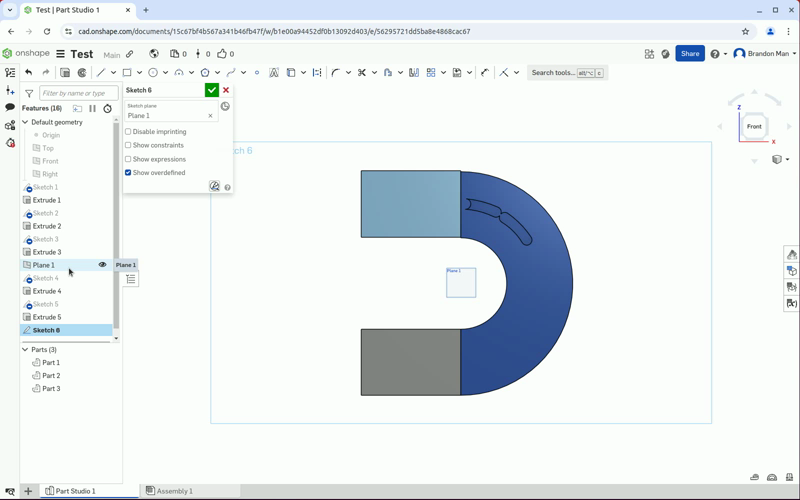
mouse_move(73, 352)
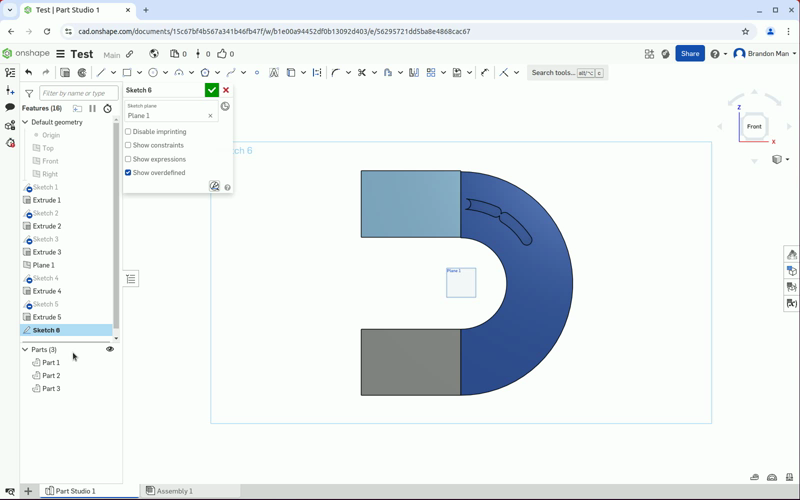
key(y)
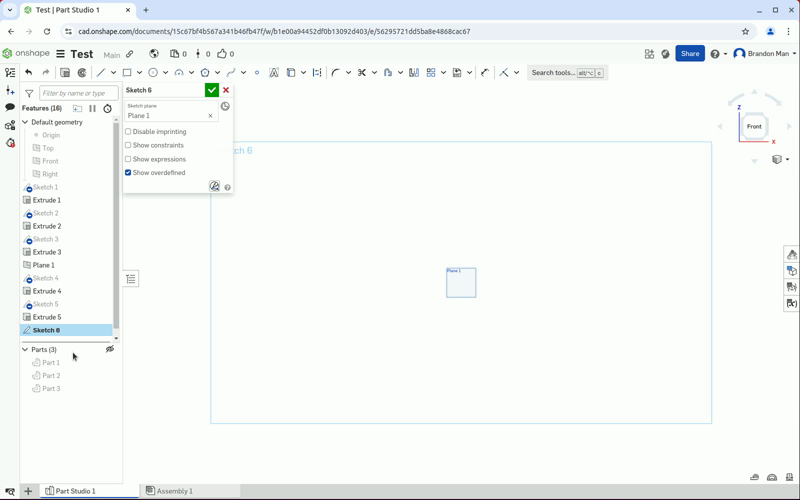
key(a)
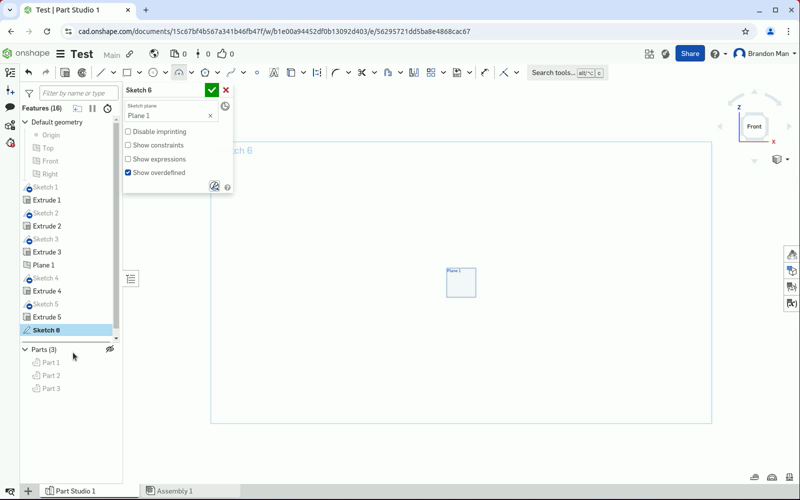
key_down(shift)
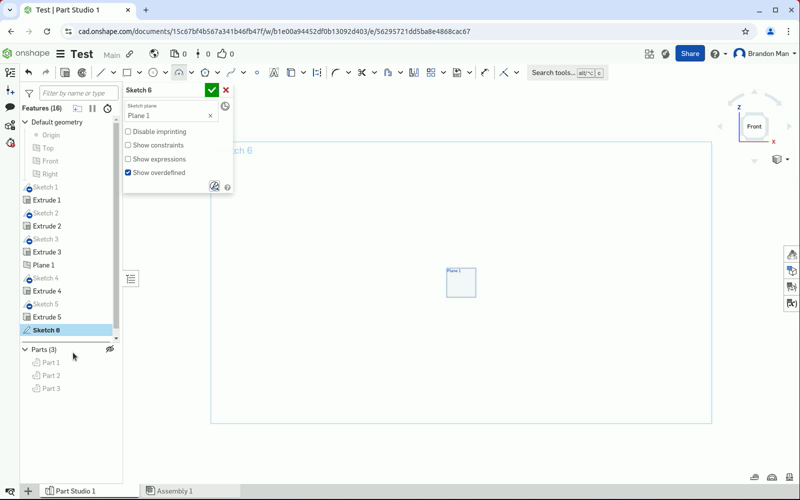
mouse_move(526, 250)
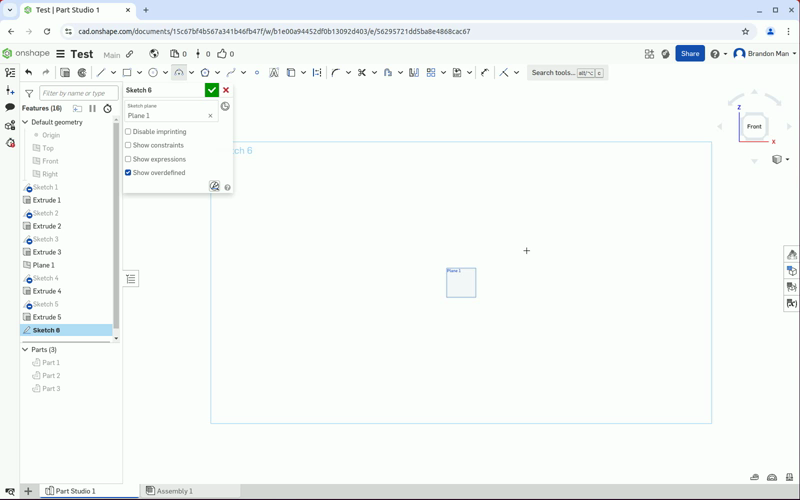
click(526, 250)
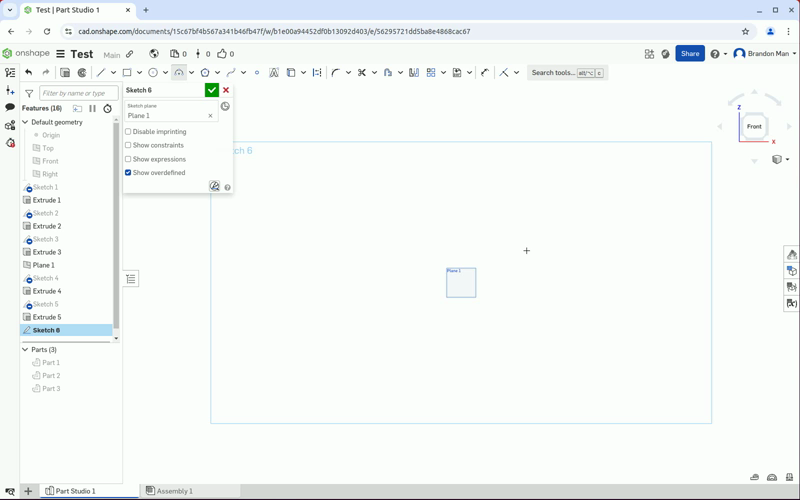
key_up(shift)
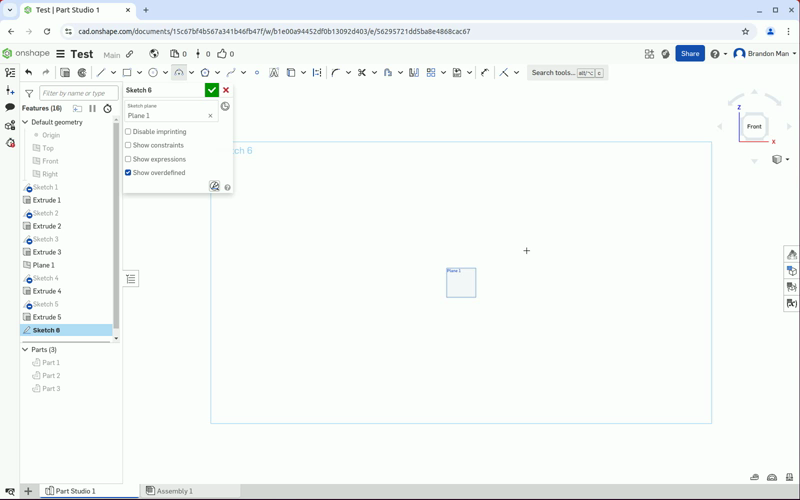
key_down(shift)
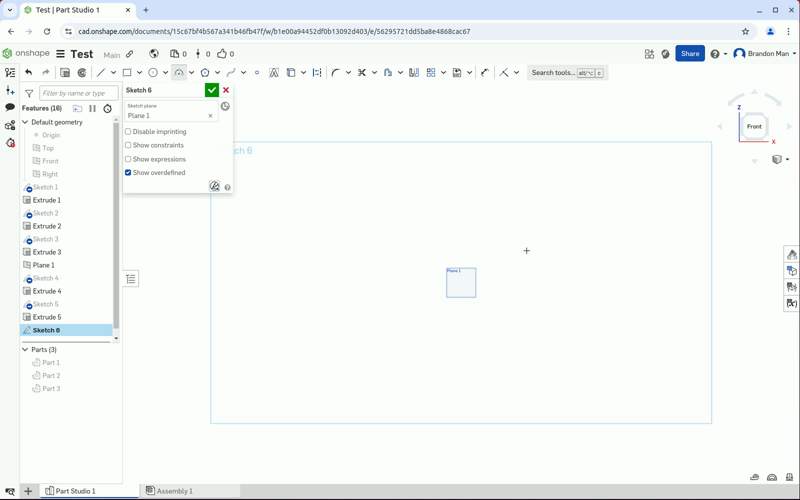
mouse_move(534, 278)
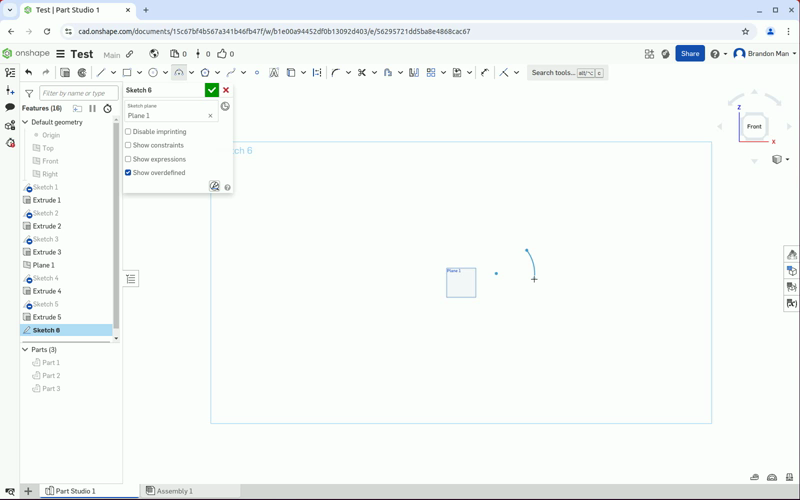
click(534, 278)
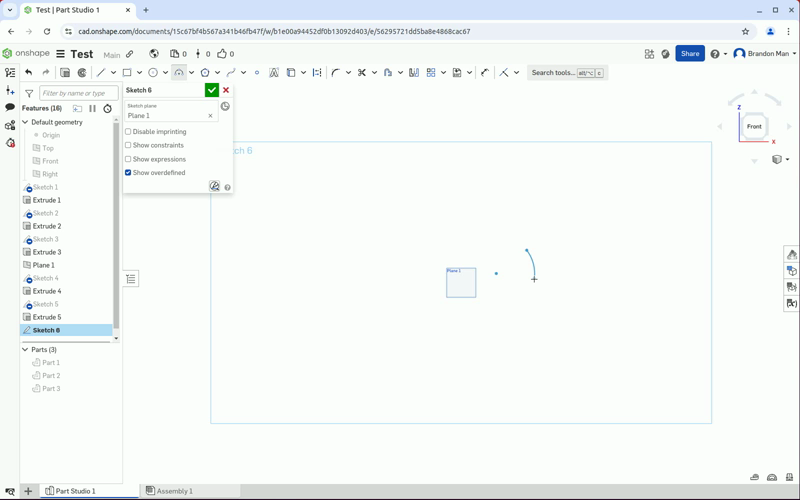
mouse_move(531, 264)
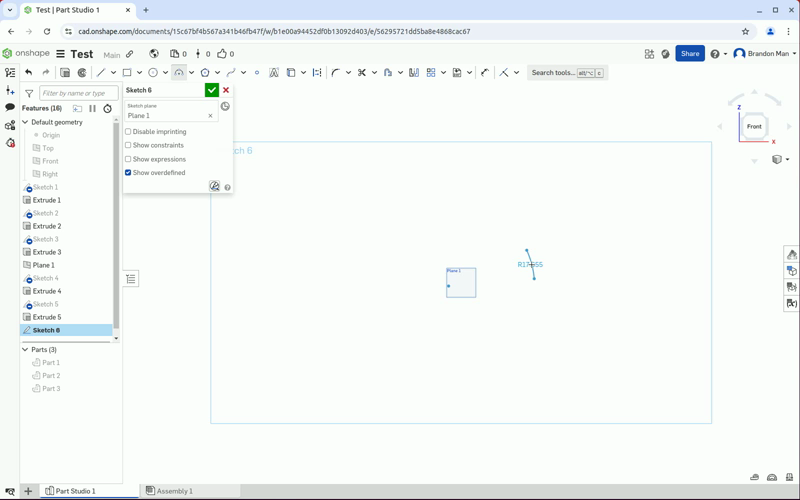
click(531, 264)
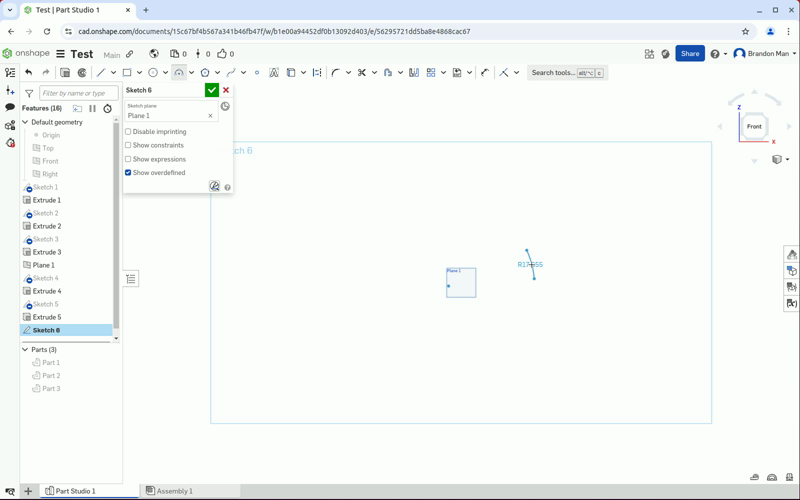
key_up(shift)
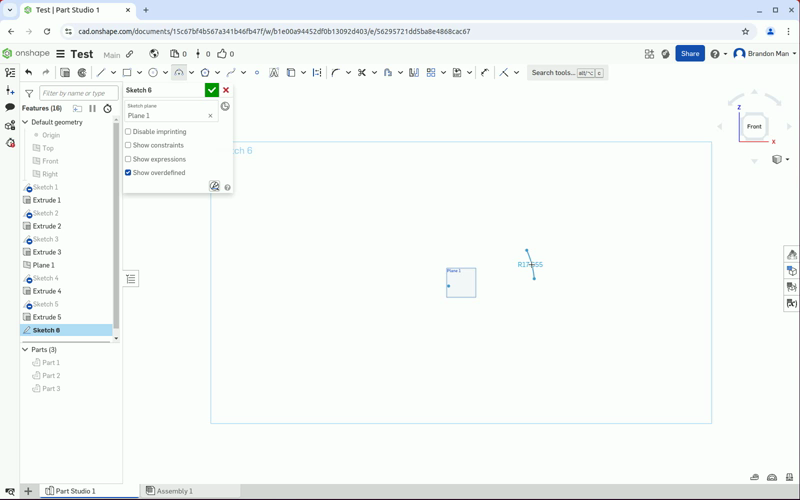
mouse_move(534, 278)
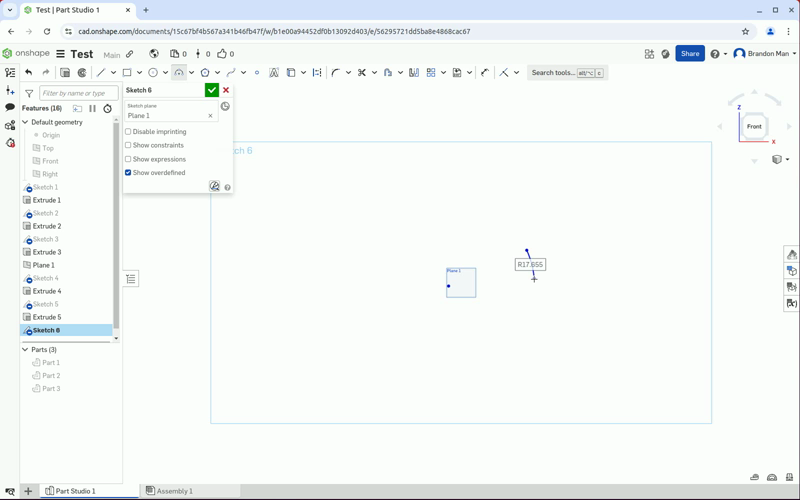
click(534, 278)
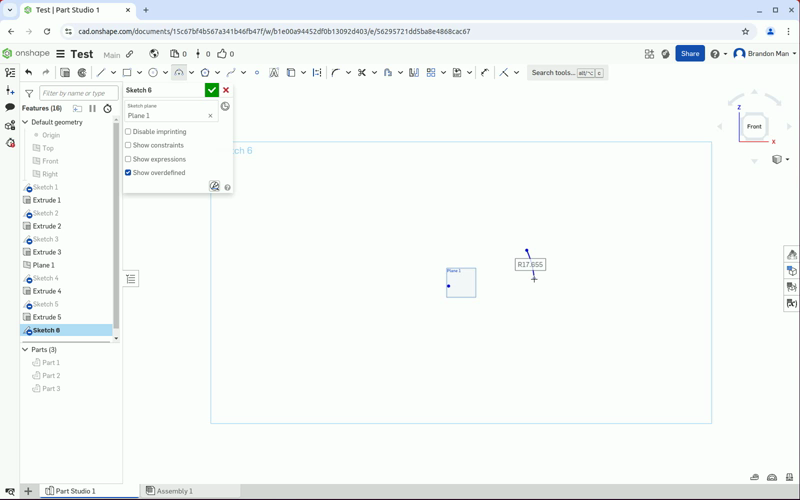
key_down(shift)
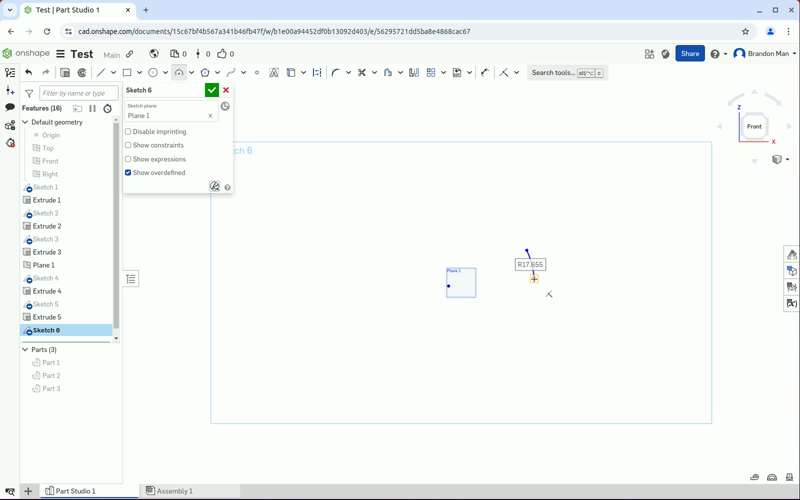
mouse_move(544, 278)
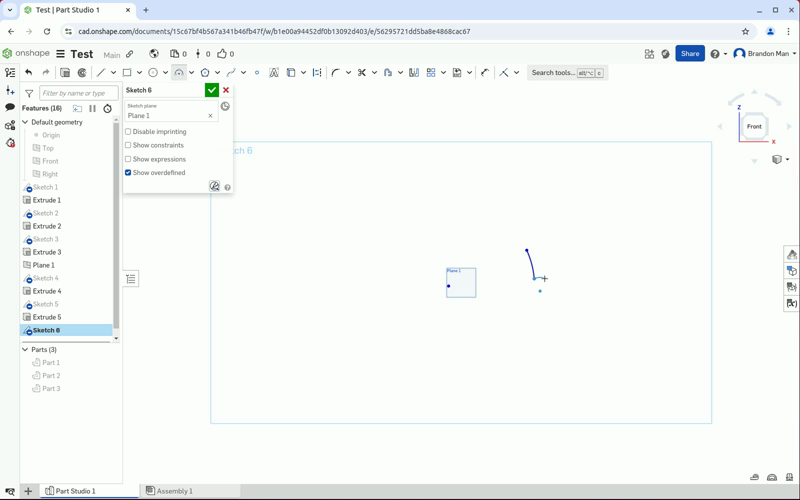
click(544, 278)
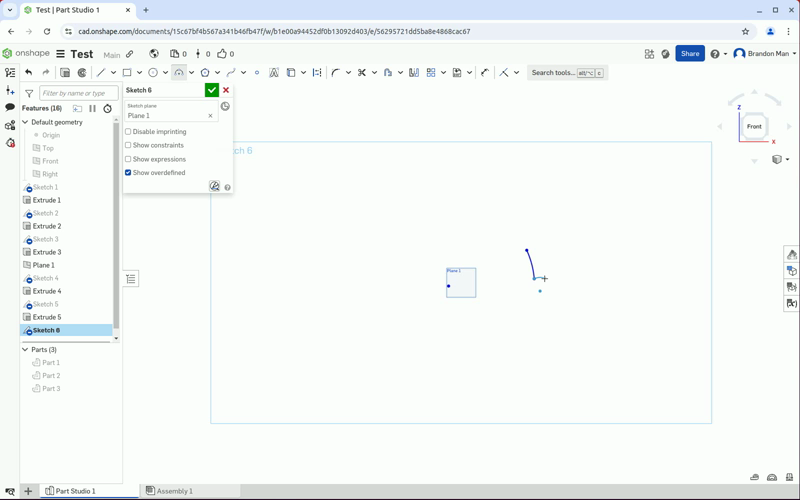
mouse_move(539, 283)
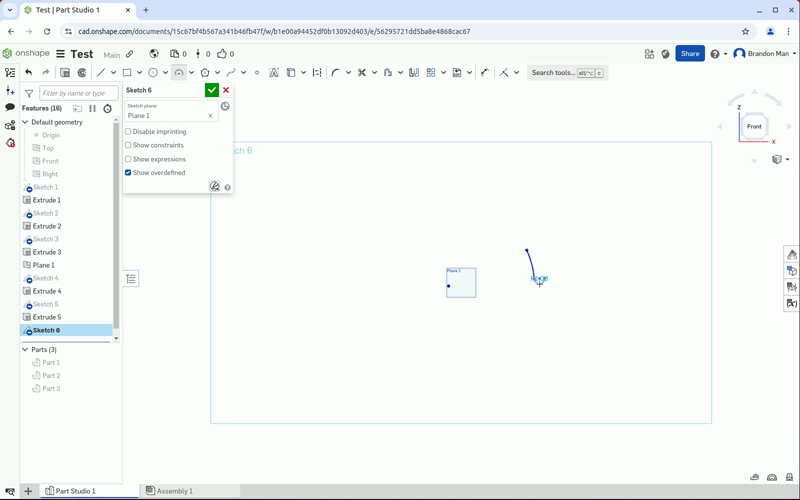
click(539, 283)
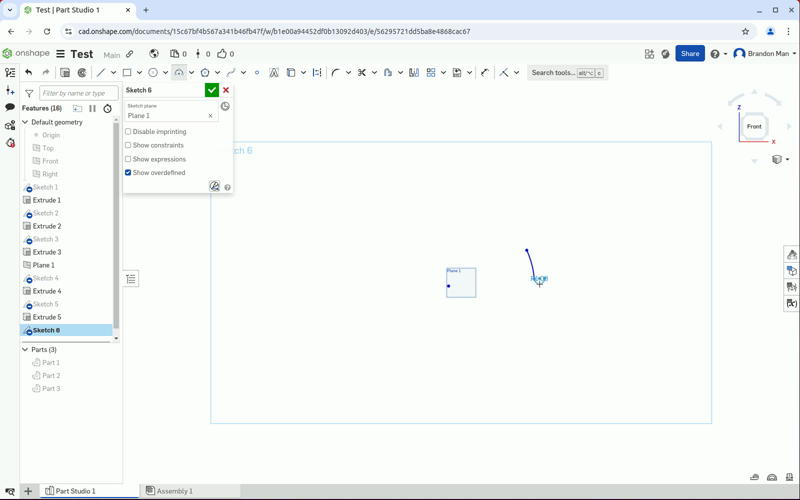
key_up(shift)
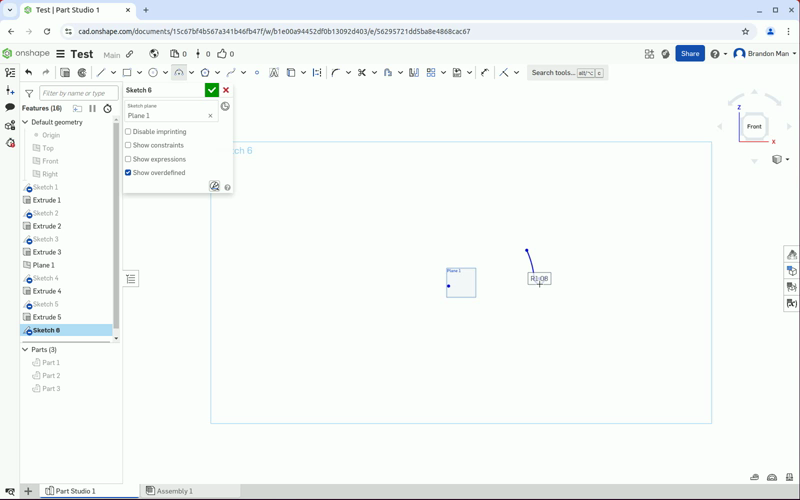
mouse_move(544, 278)
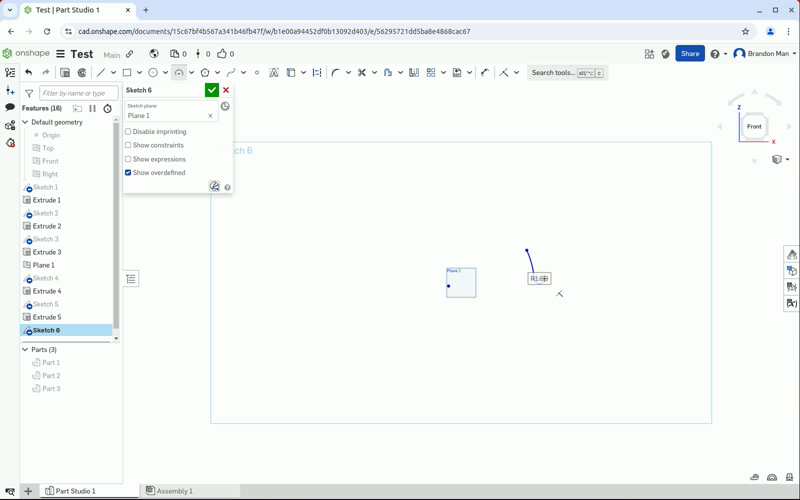
click(544, 278)
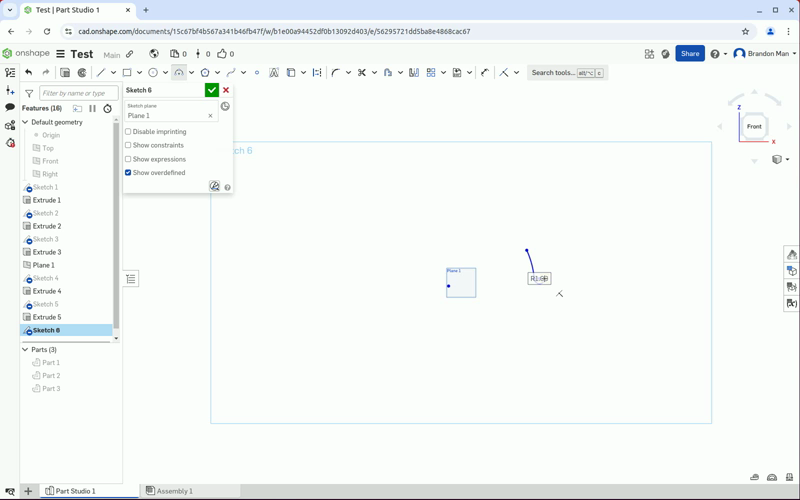
key_down(shift)
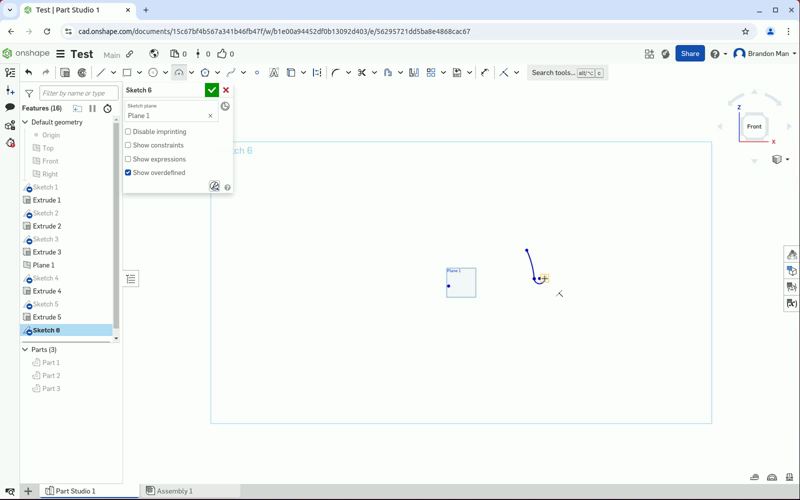
mouse_move(535, 245)
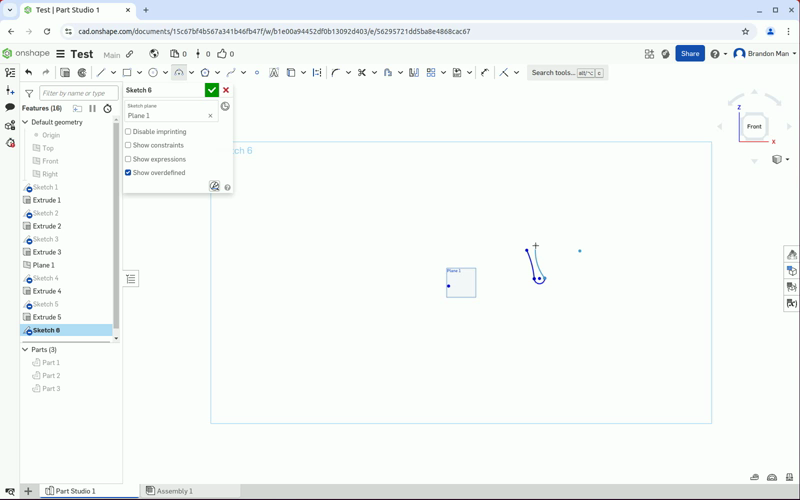
click(535, 245)
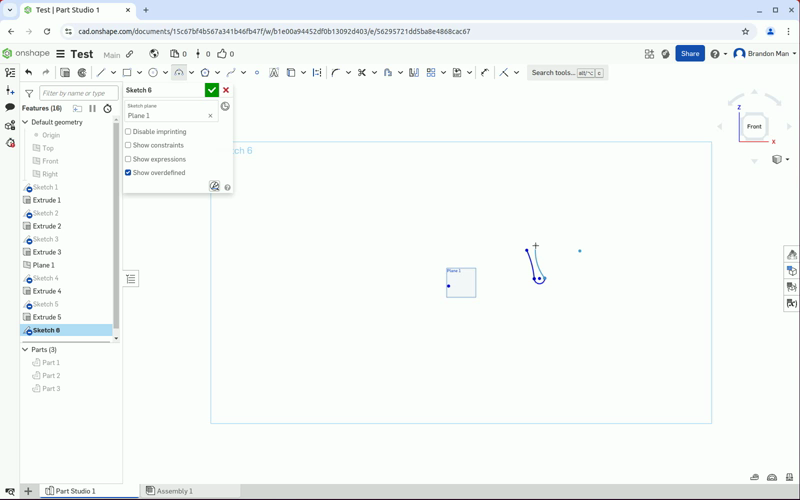
mouse_move(541, 261)
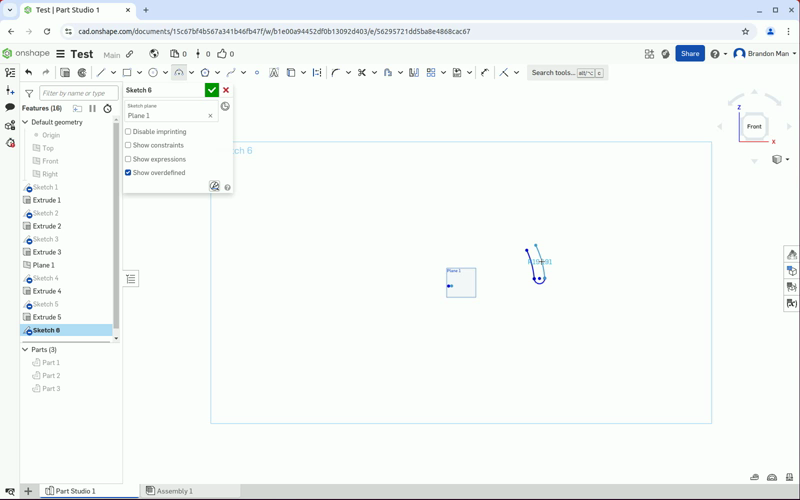
click(541, 261)
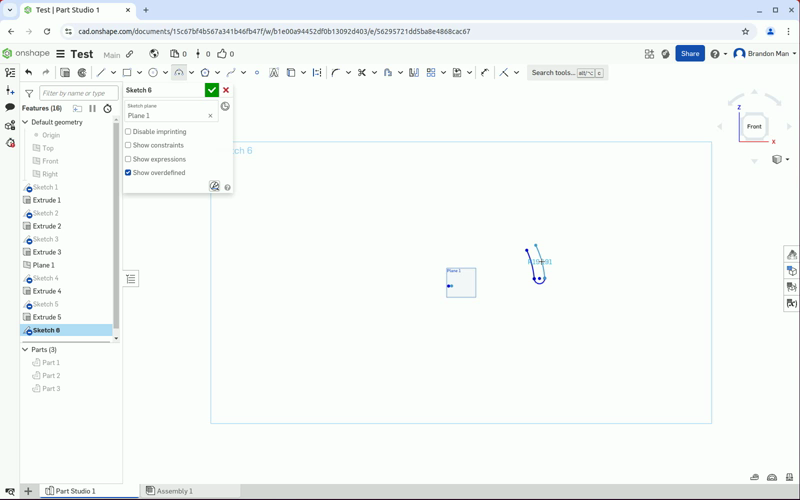
key_up(shift)
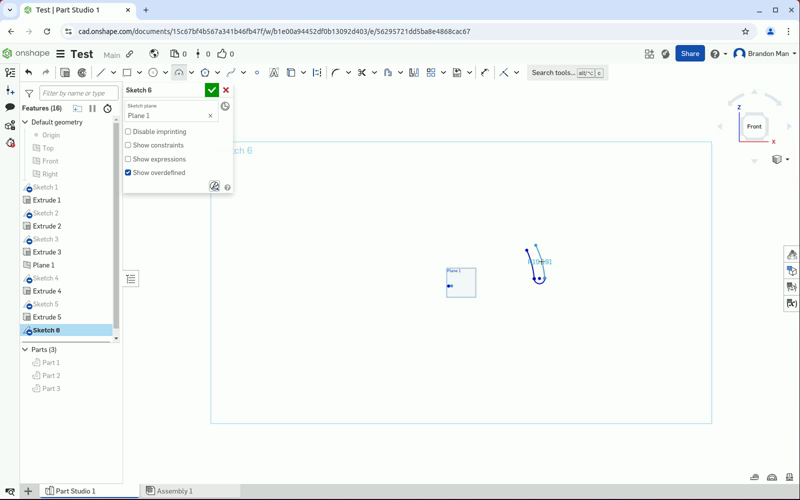
mouse_move(535, 245)
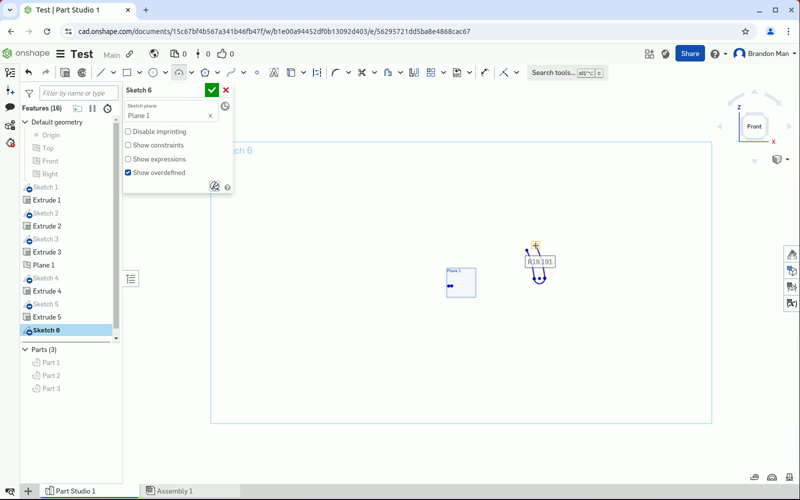
click(535, 245)
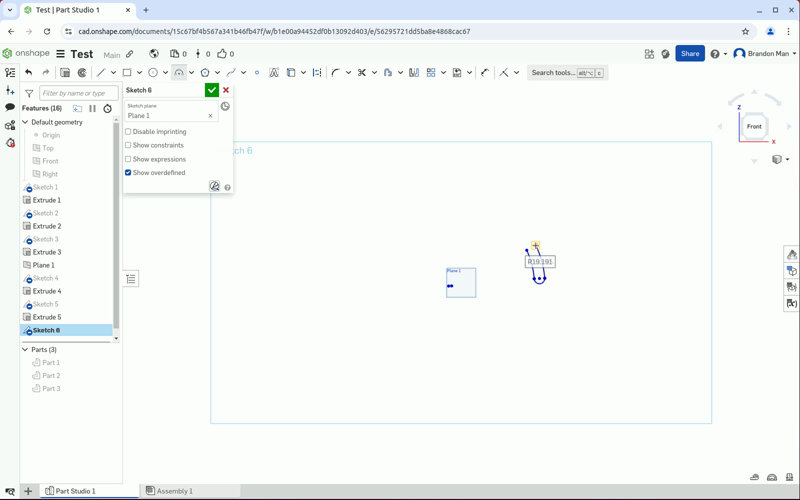
mouse_move(526, 250)
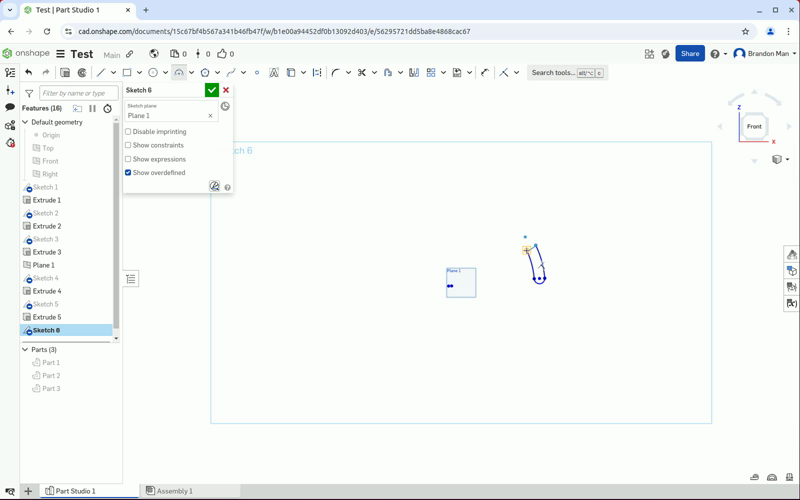
click(526, 250)
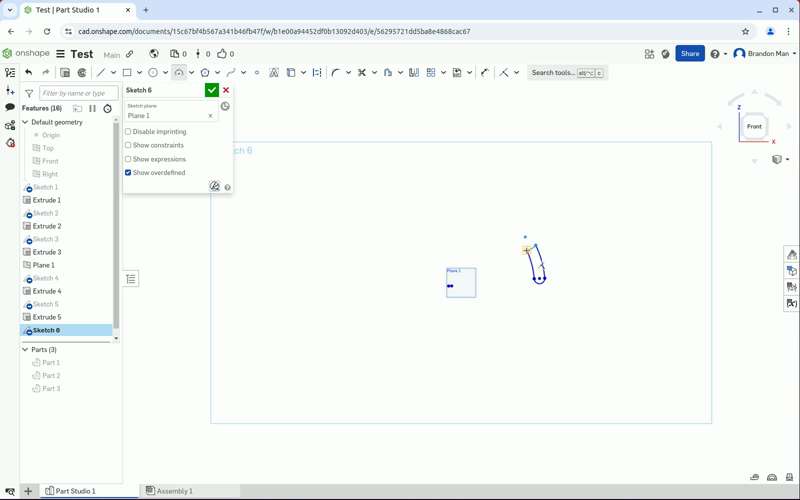
key_down(shift)
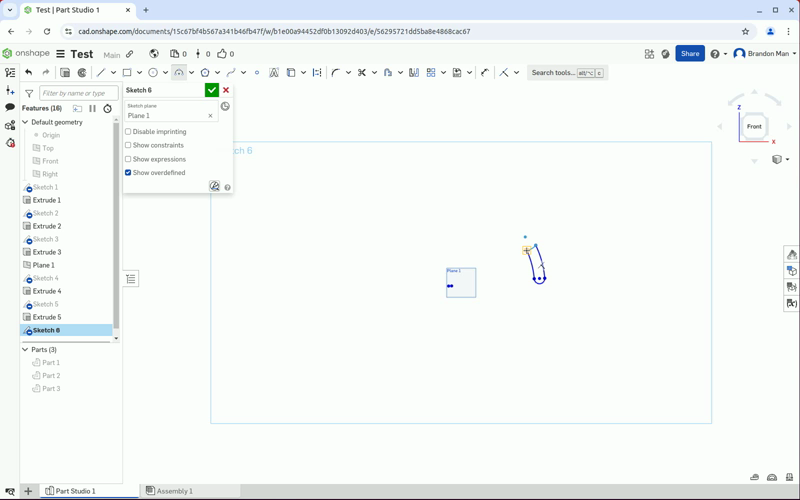
mouse_move(528, 243)
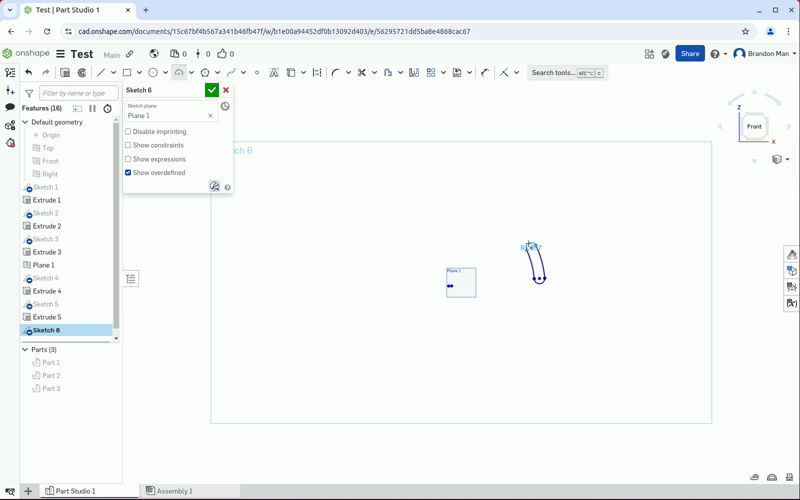
click(528, 243)
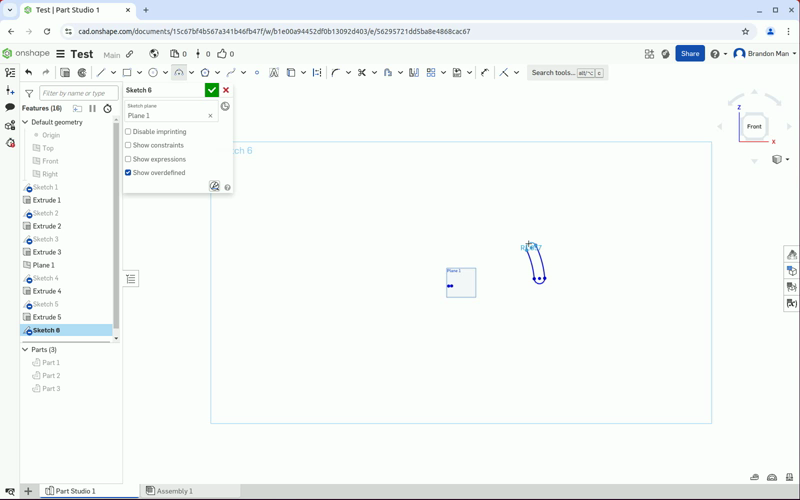
key_up(shift)
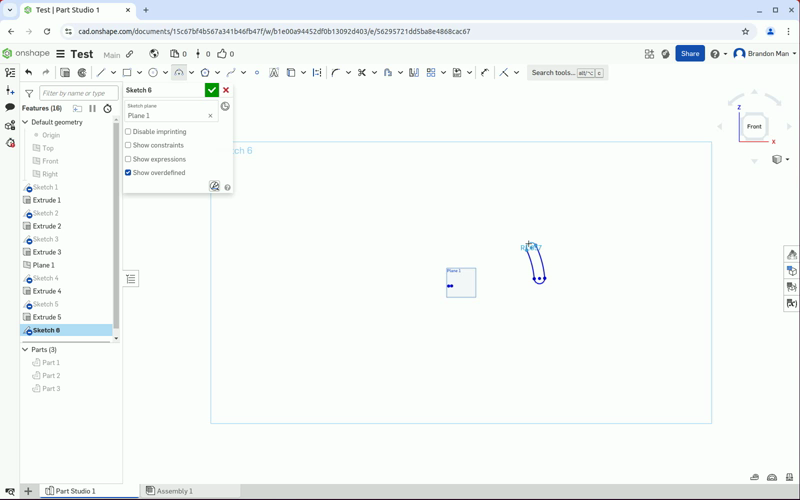
key(esc)
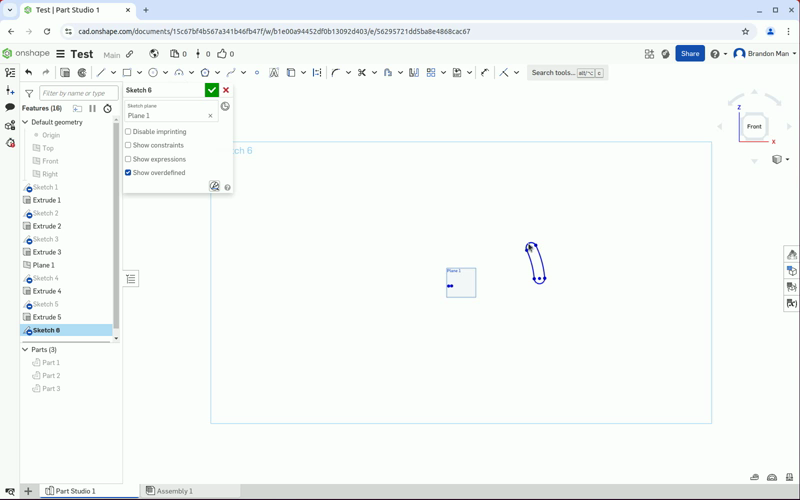
mouse_move(536, 263)
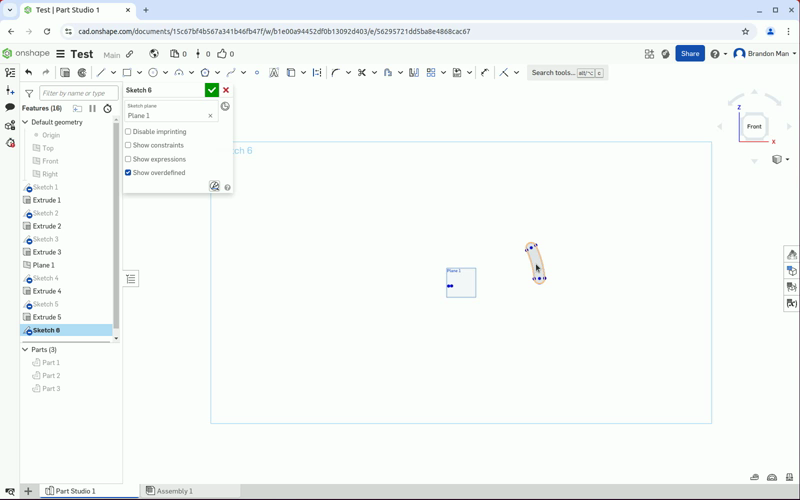
scroll(6)
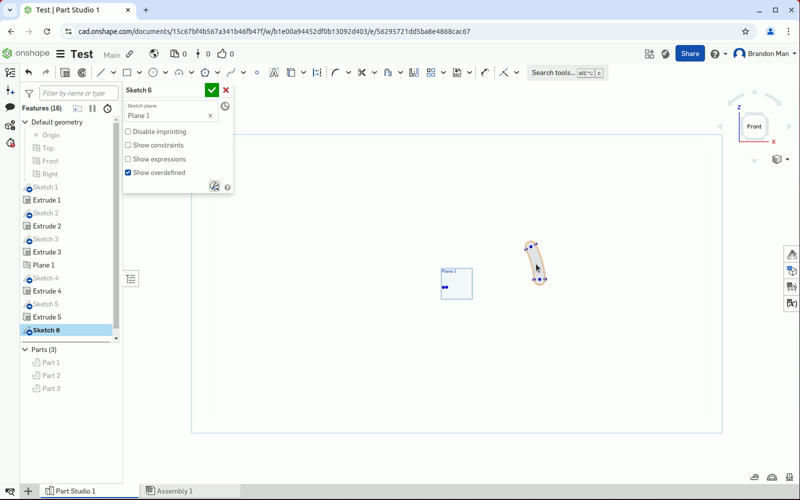
scroll(6)
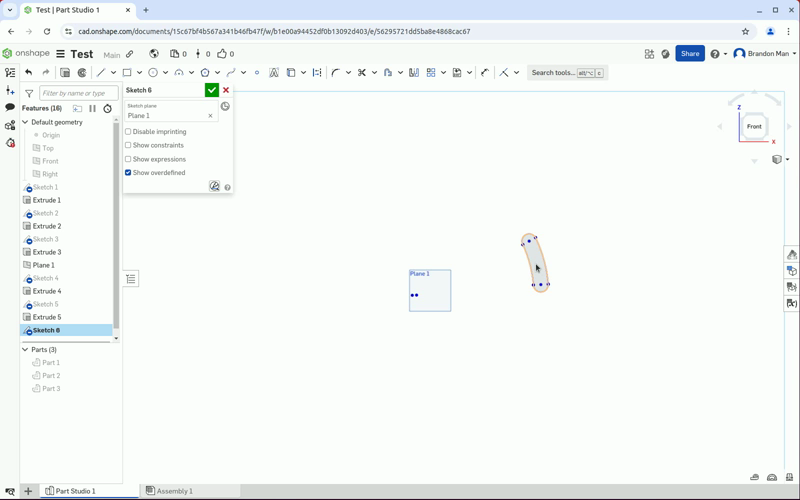
scroll(6)
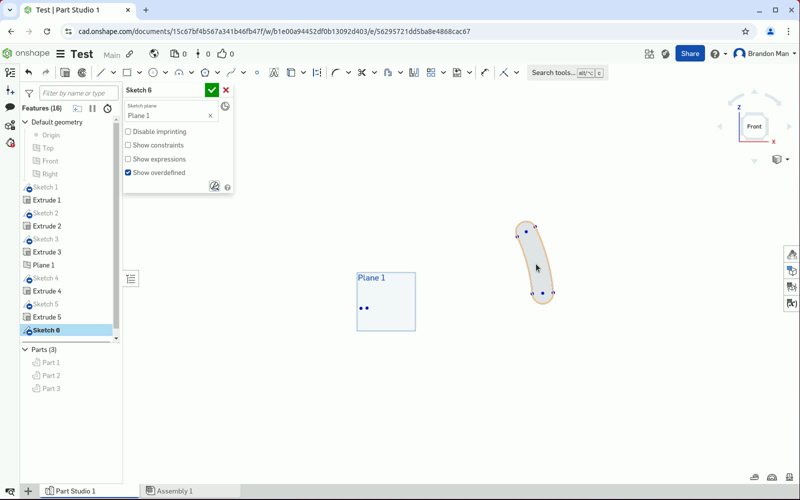
scroll(6)
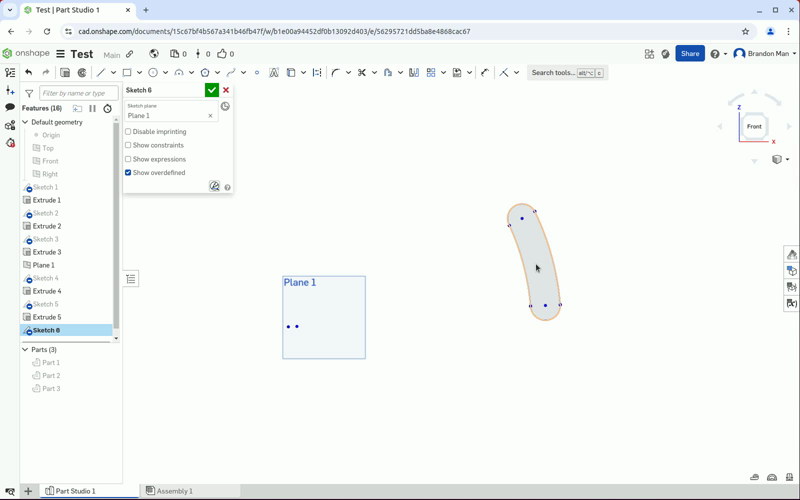
scroll(6)
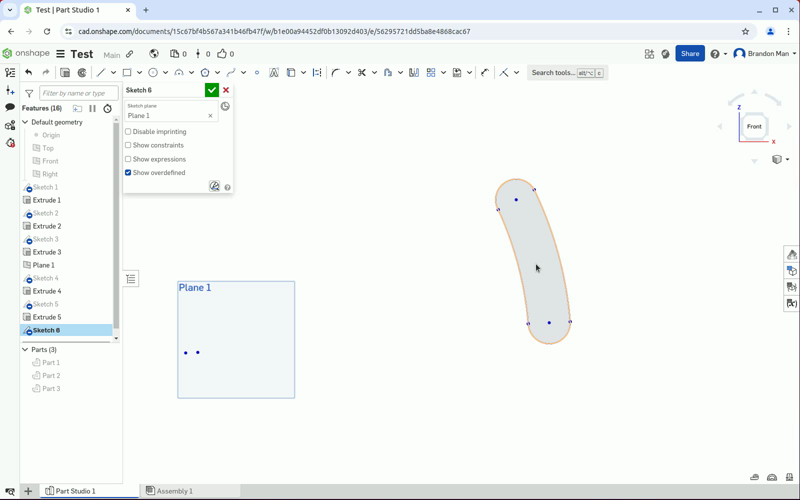
scroll(6)
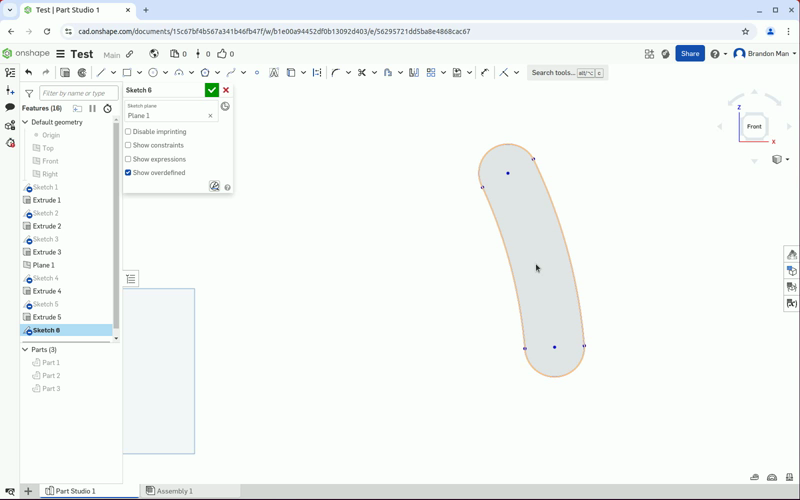
scroll(6)
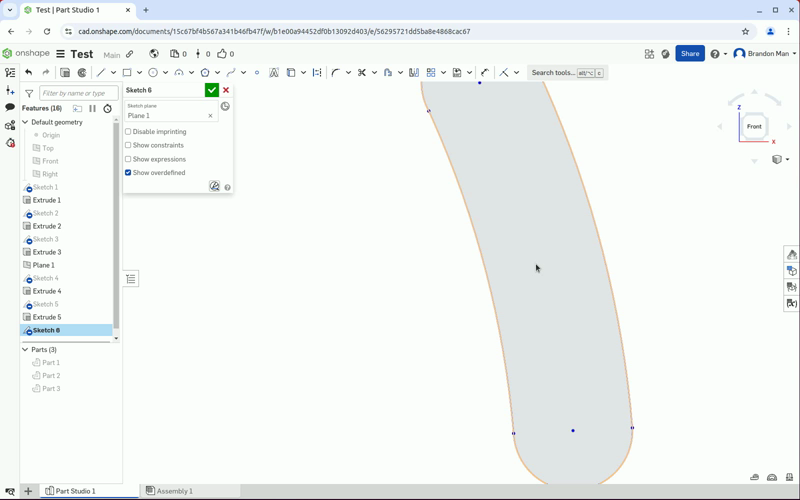
click(536, 263)
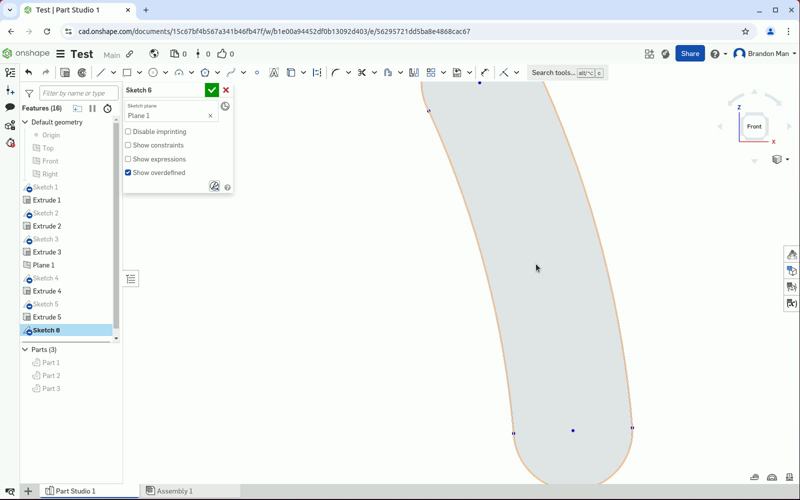
scroll(-6)
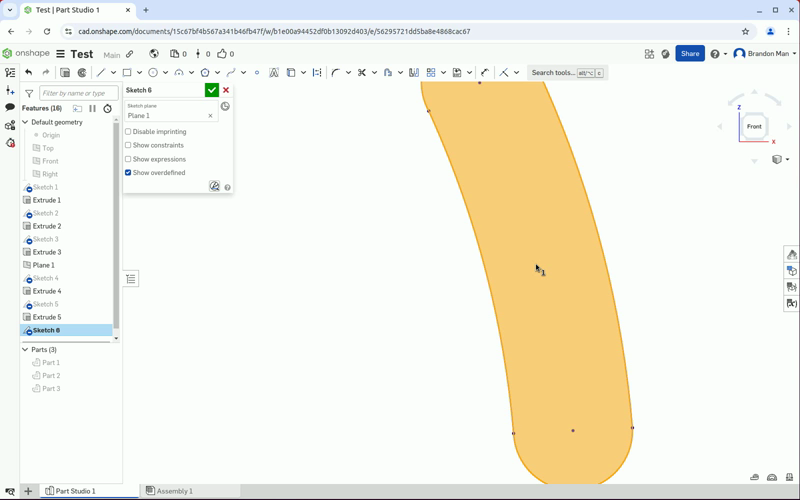
scroll(-6)
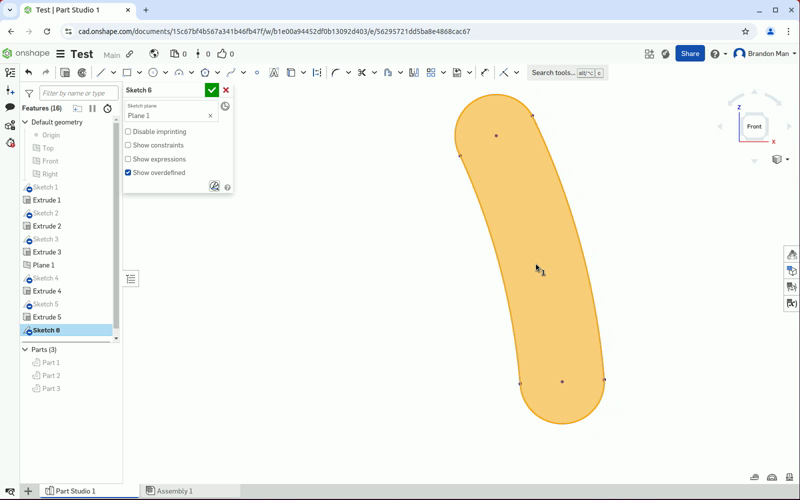
scroll(-6)
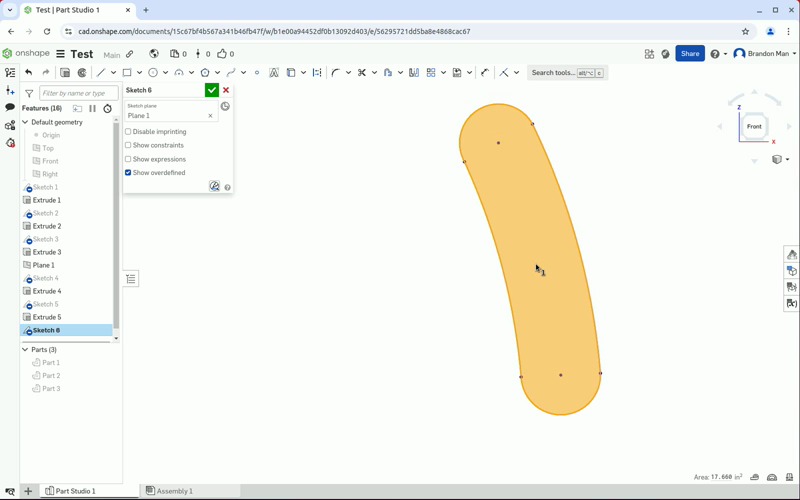
scroll(-6)
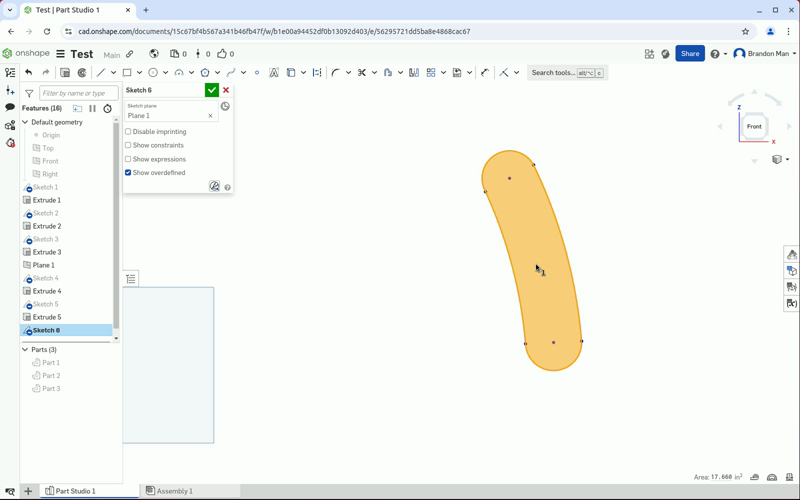
scroll(-6)
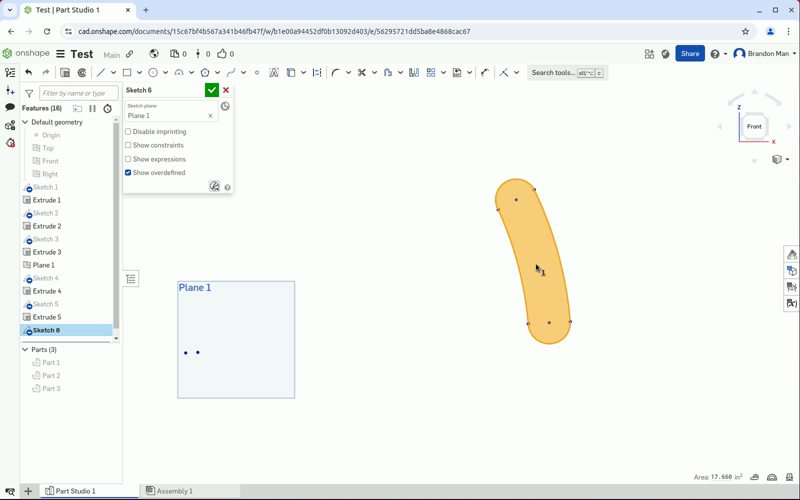
scroll(-6)
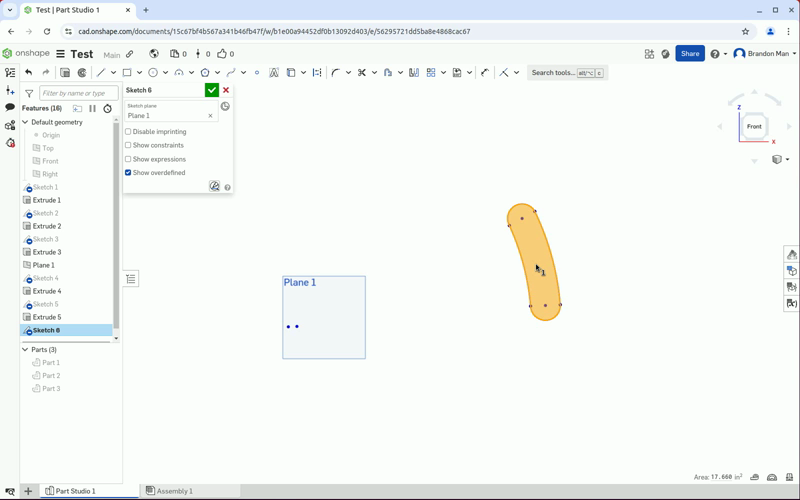
scroll(-6)
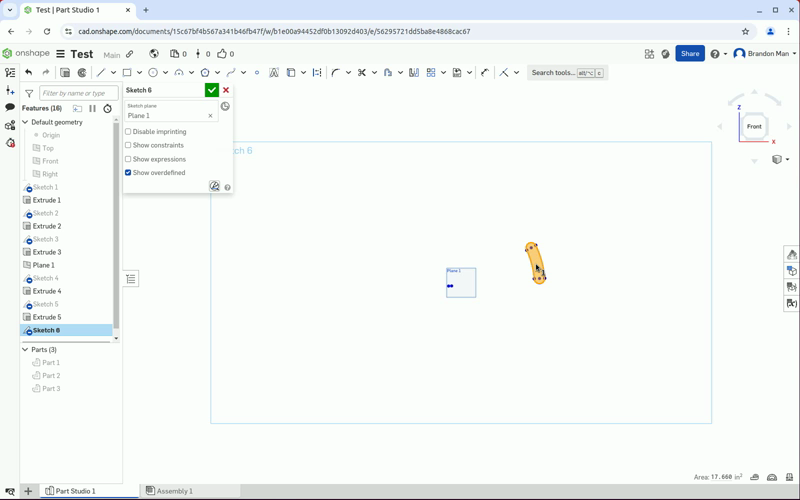
mouse_move(73, 352)
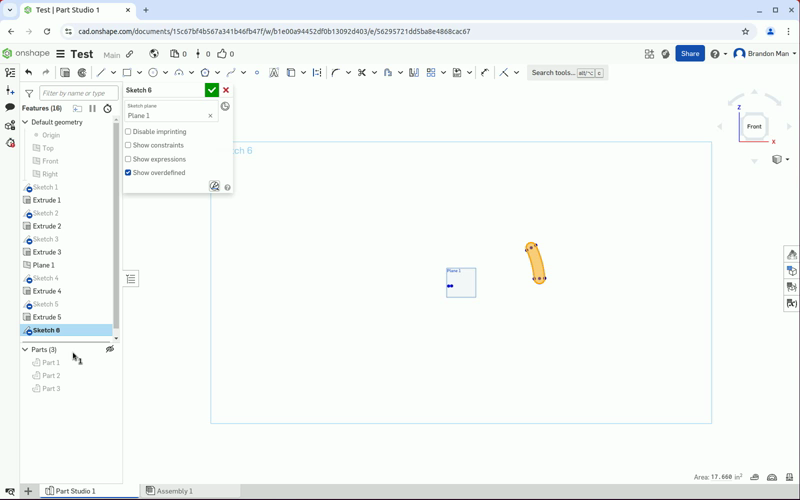
key(shift+y)
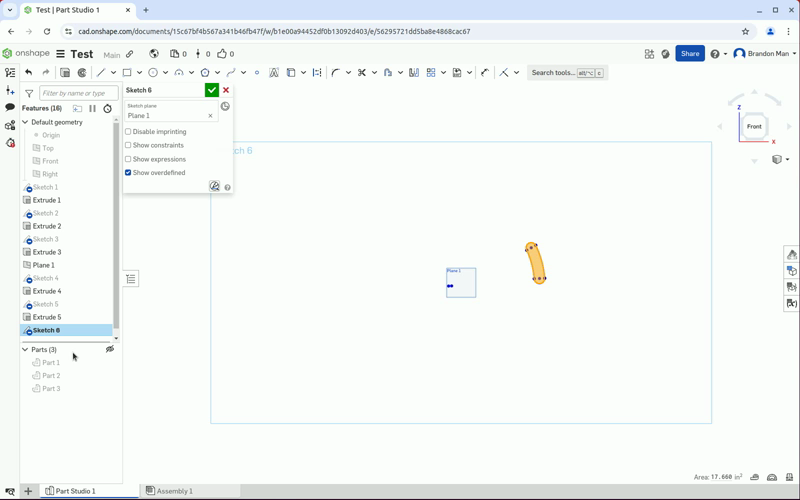
key(shift+e)
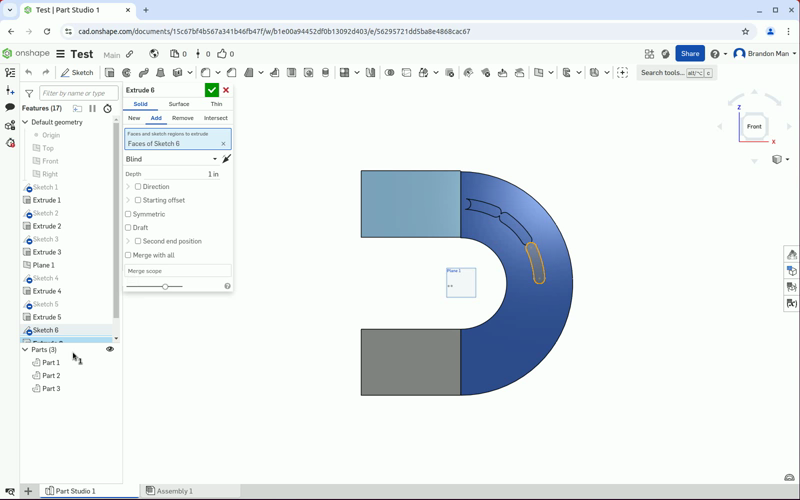
mouse_move(143, 106)
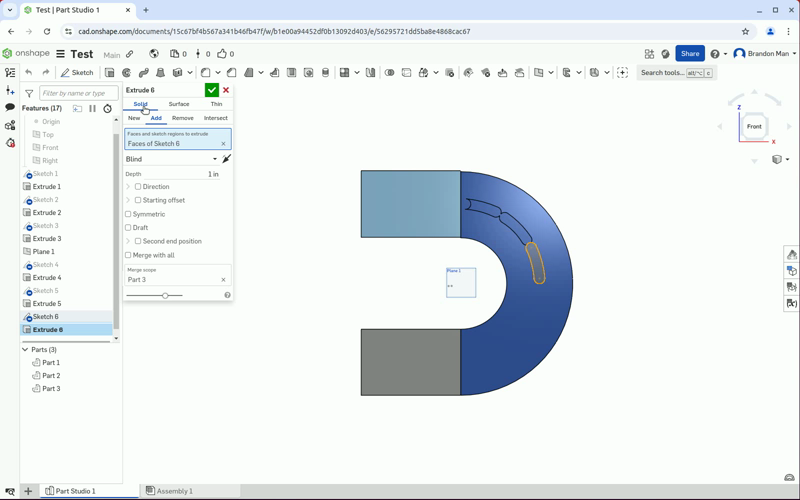
click(143, 106)
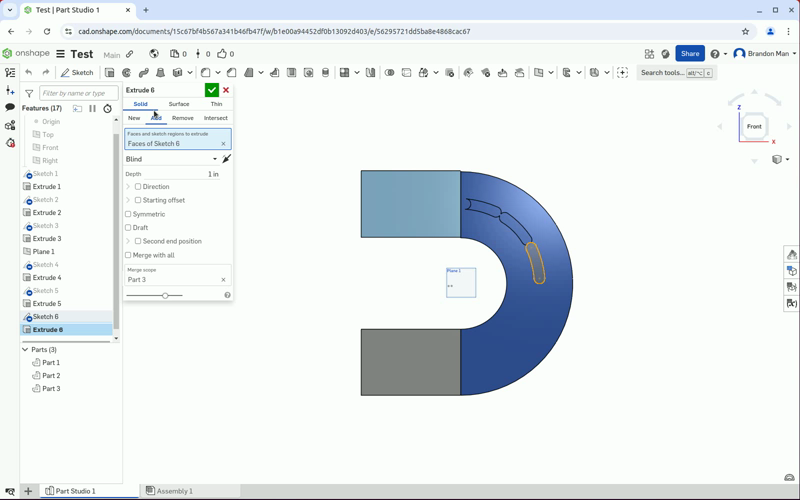
mouse_move(186, 120)
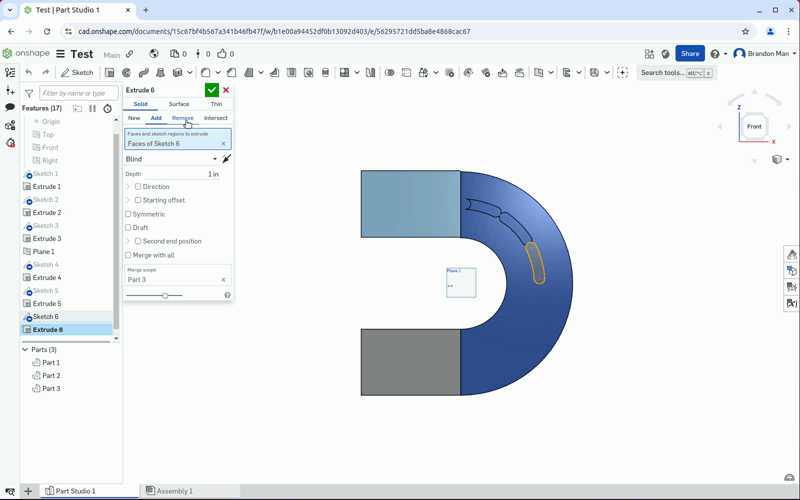
click(186, 120)
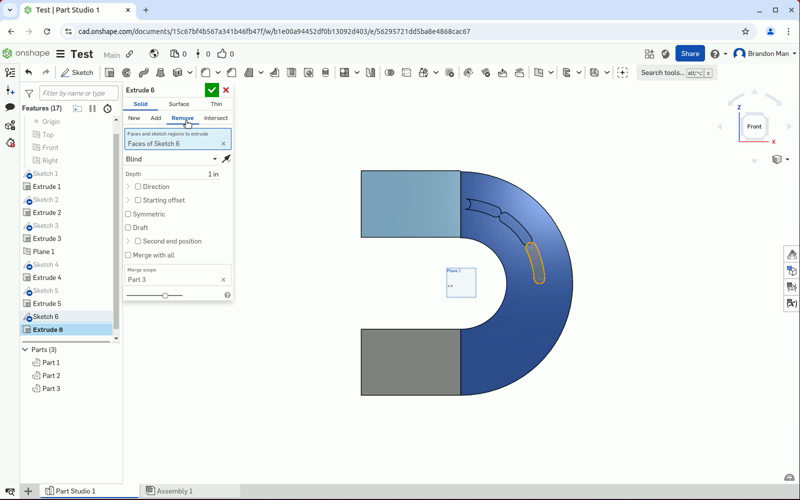
key(tab, 4)
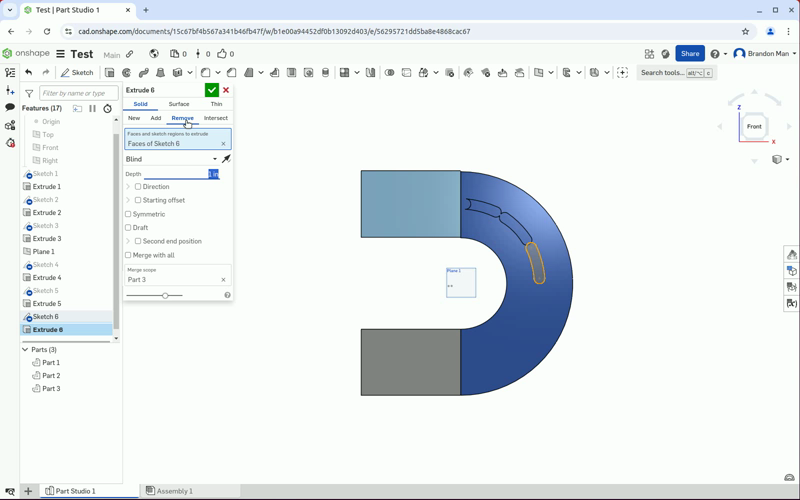
text(5.777)
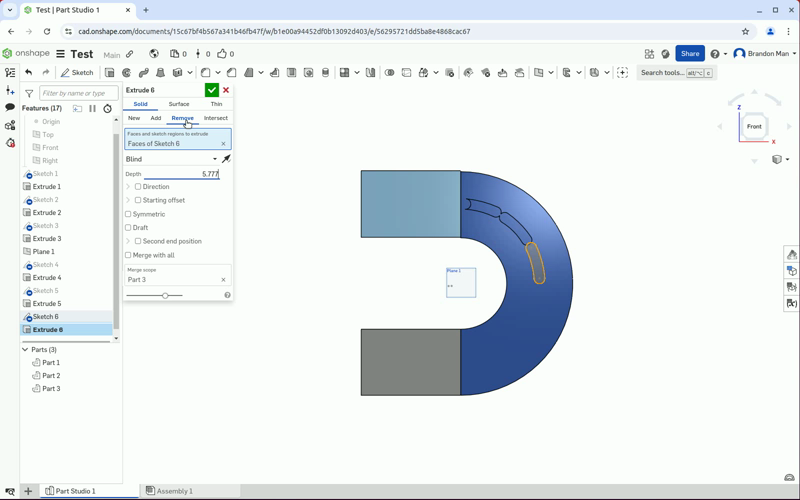
key(tab, 6)
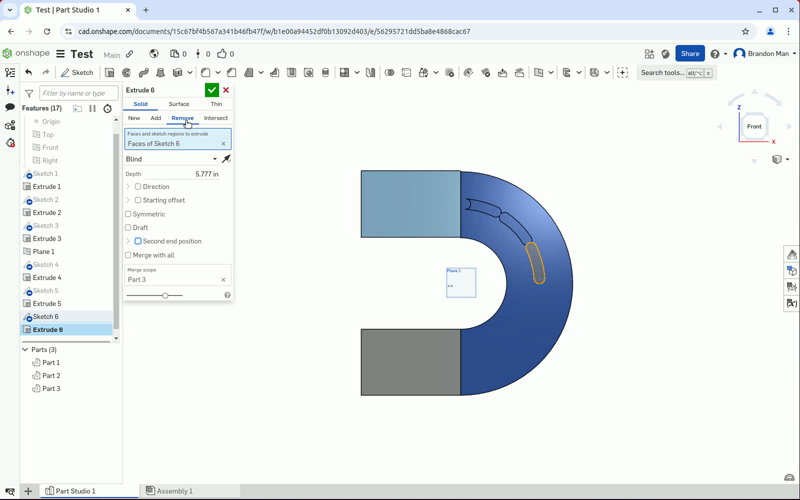
key(space)
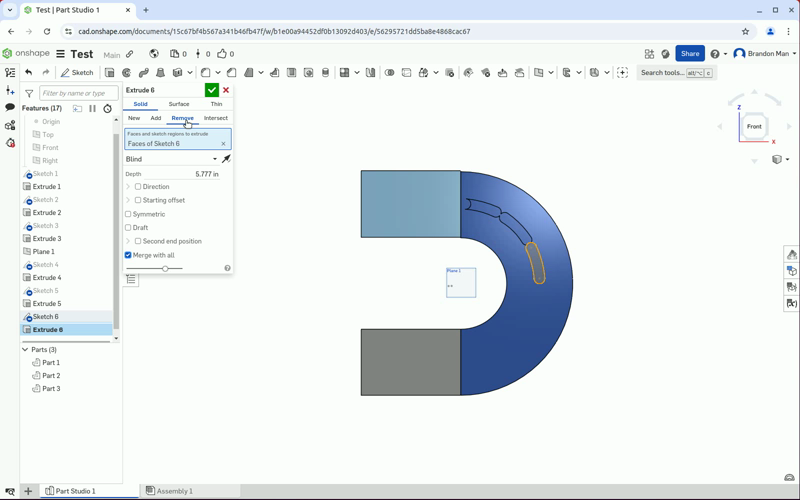
key(enter)
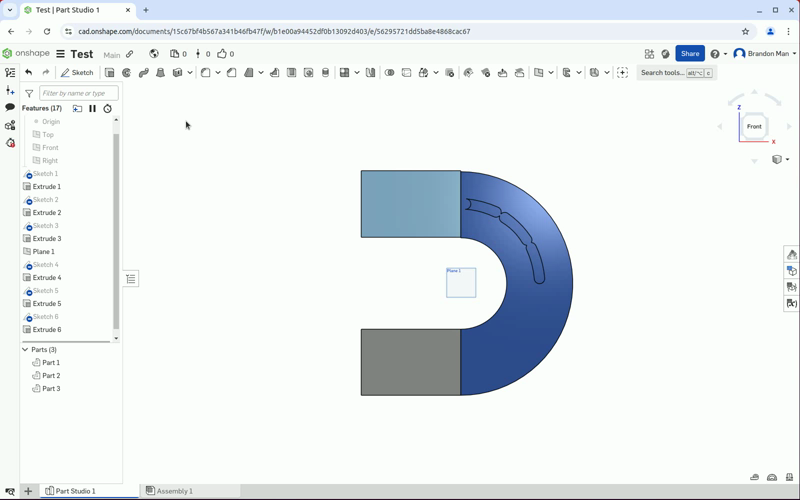
key(shift+h)
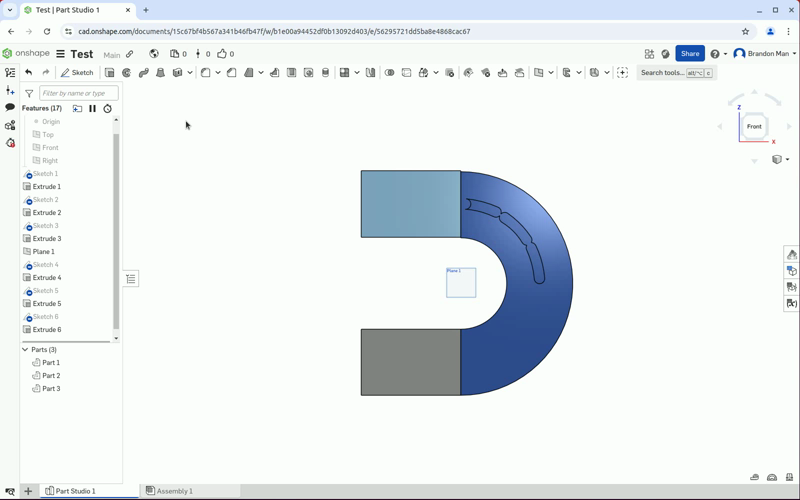
key(shift+h)
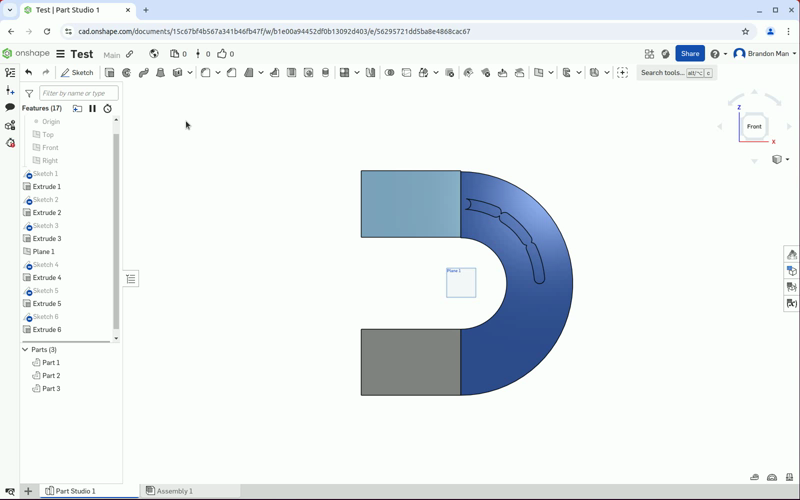
mouse_move(69, 176)
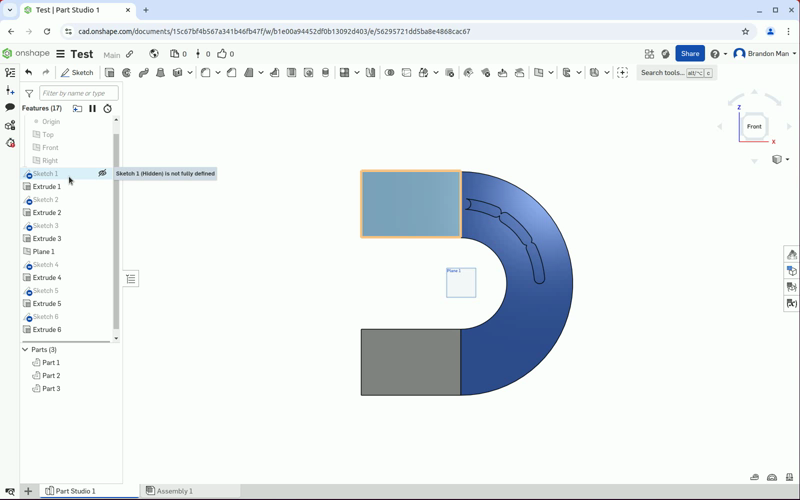
click(69, 176)
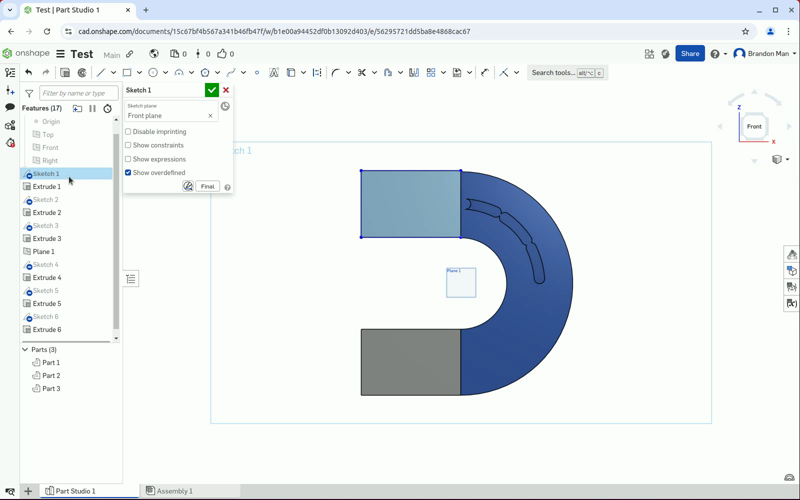
mouse_move(229, 92)
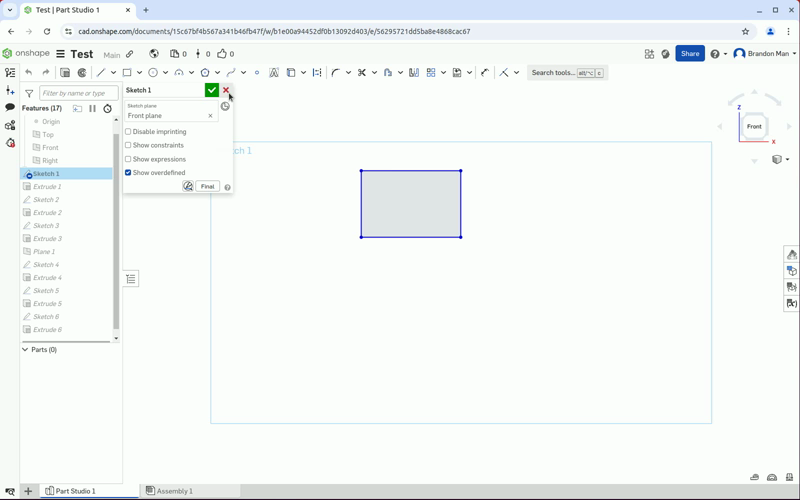
click(229, 92)
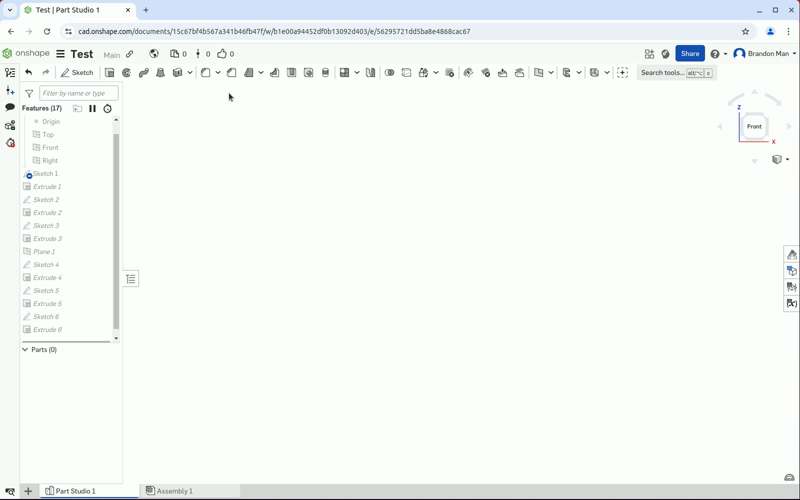
key(shift+s)
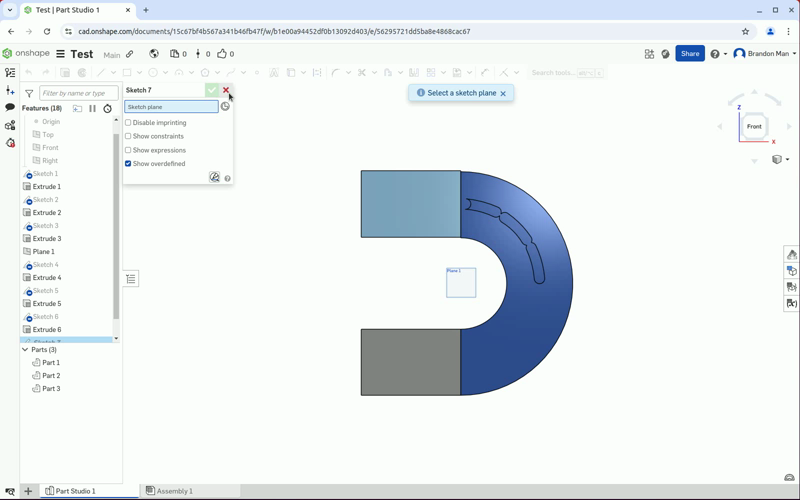
mouse_move(69, 241)
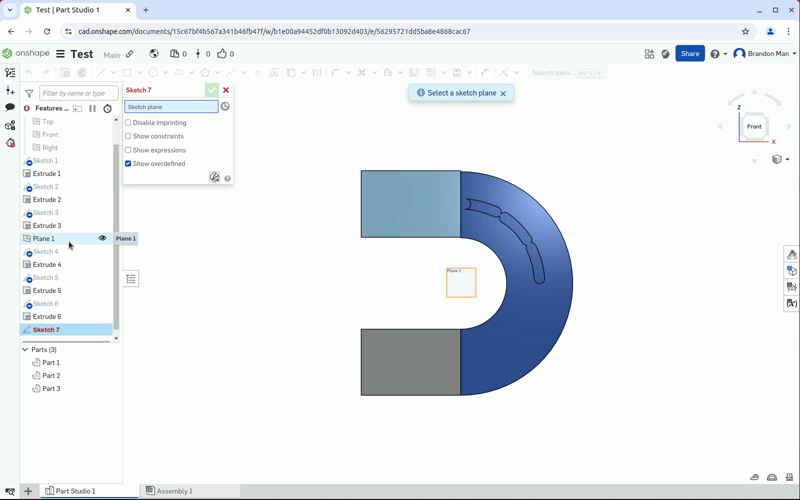
click(69, 241)
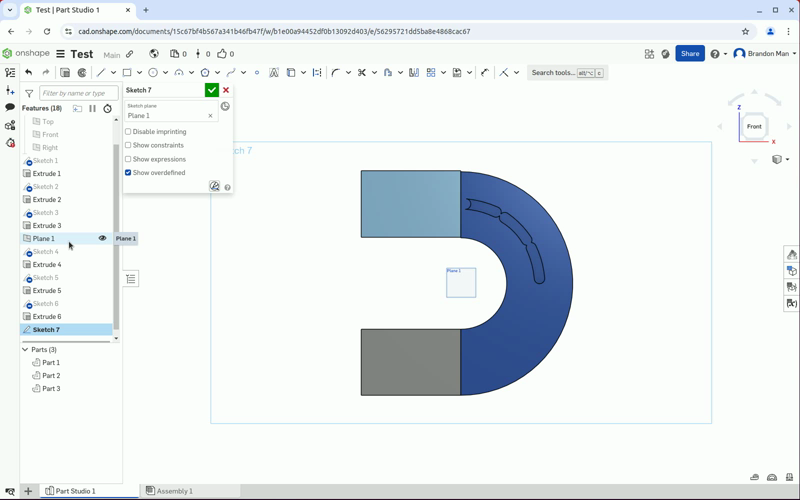
mouse_move(73, 352)
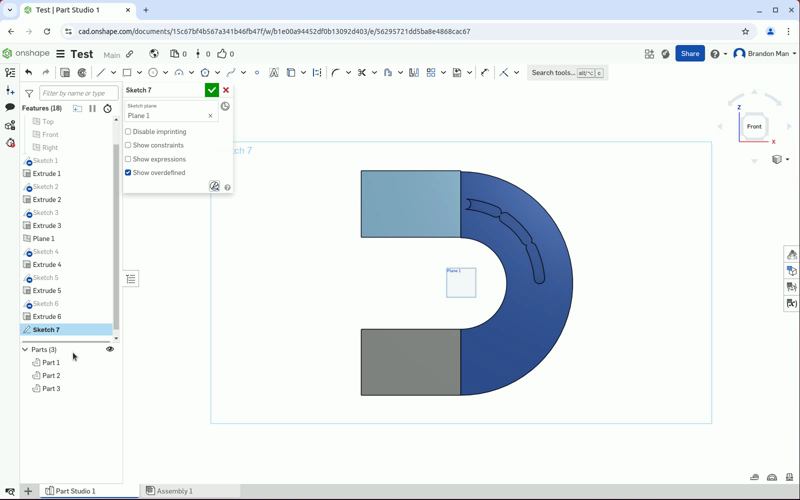
key(y)
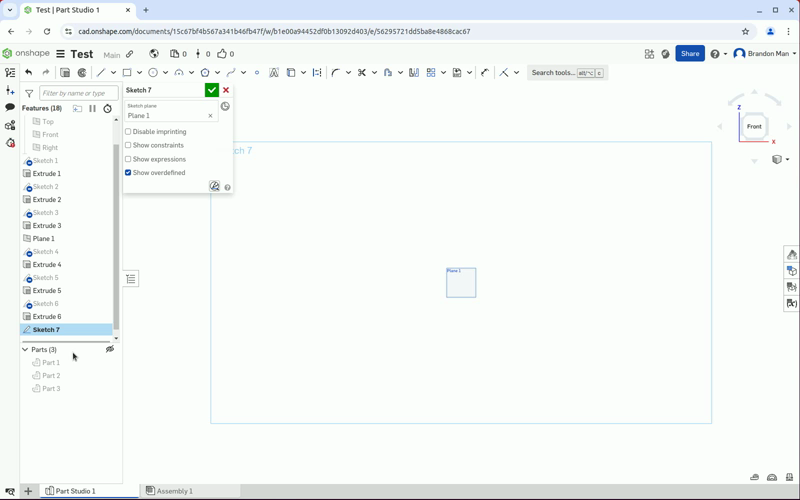
key(a)
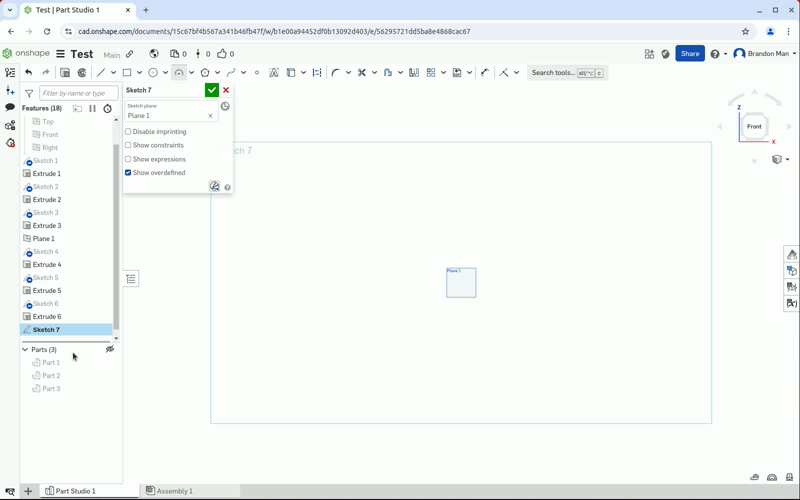
key_down(shift)
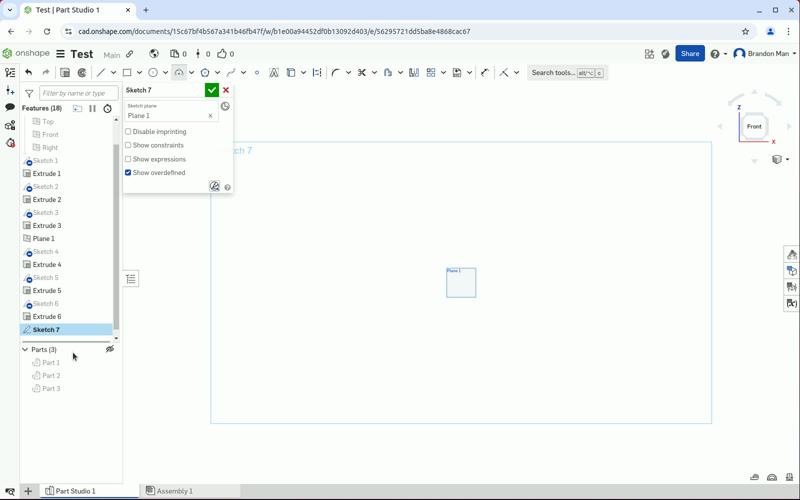
mouse_move(526, 315)
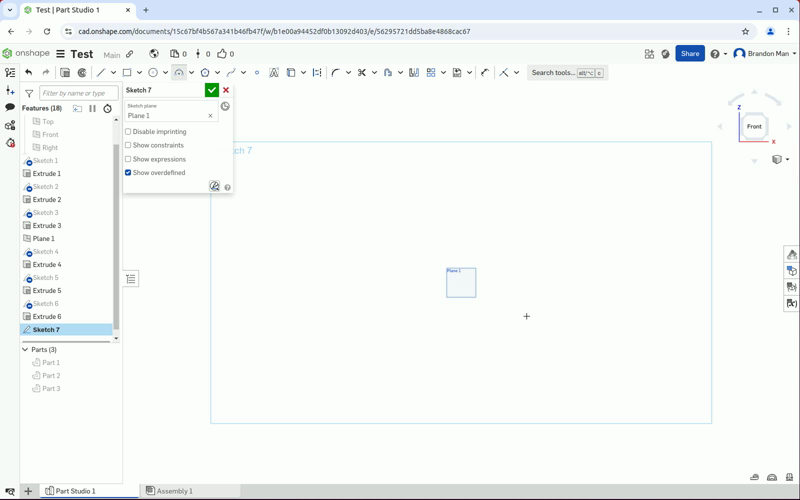
click(526, 315)
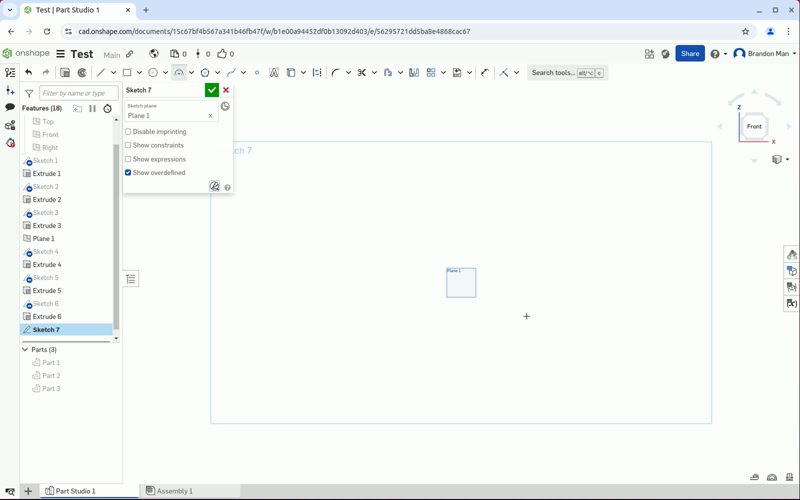
key_up(shift)
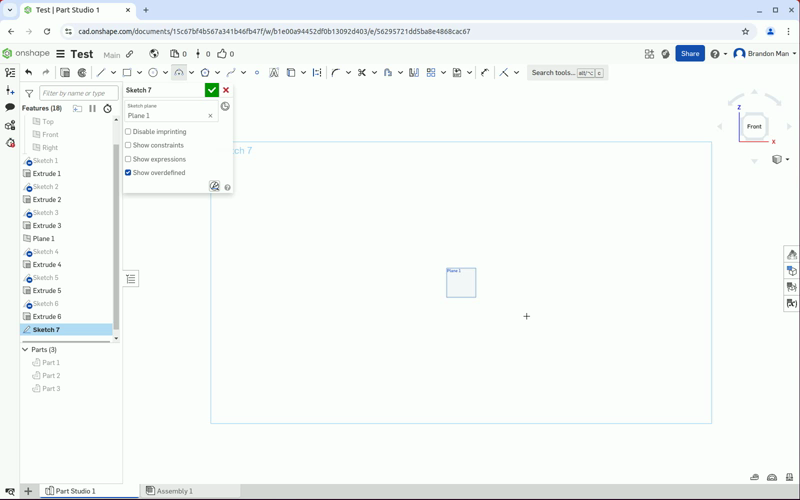
key_down(shift)
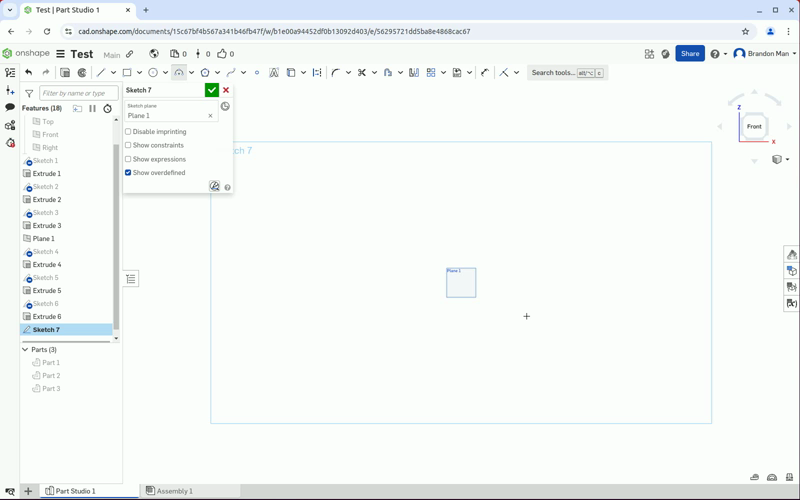
mouse_move(535, 320)
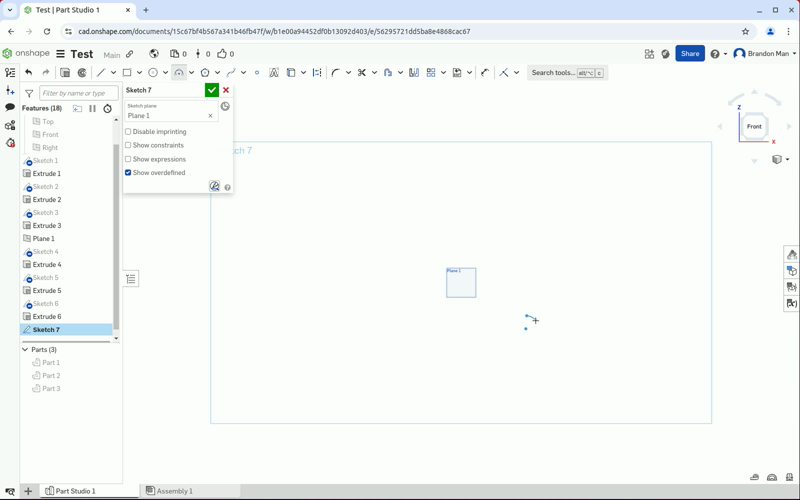
click(535, 320)
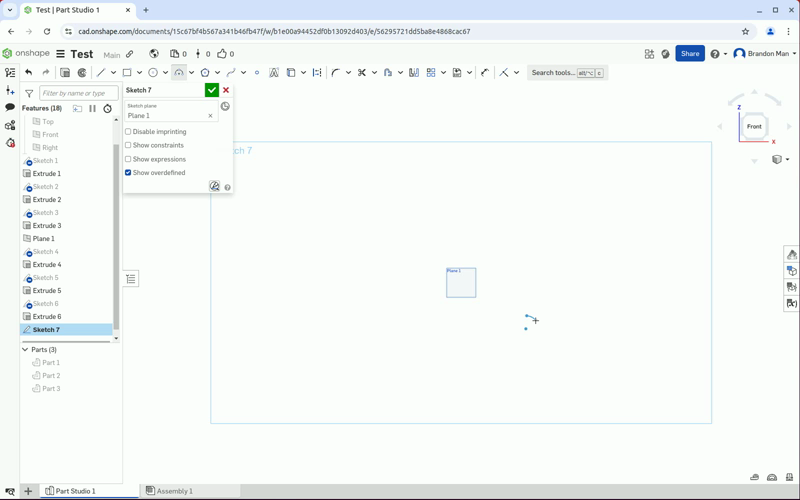
mouse_move(528, 322)
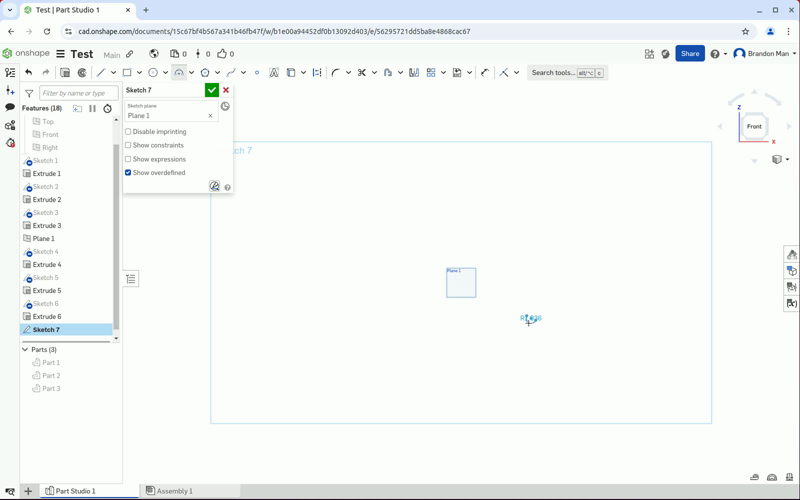
click(528, 322)
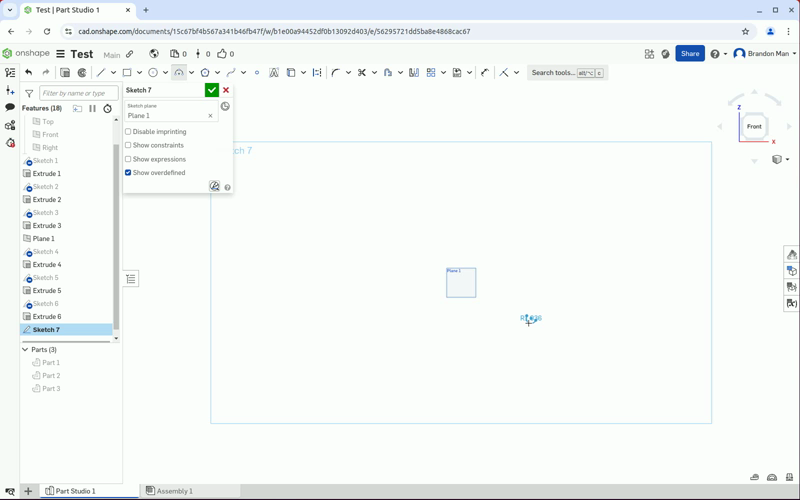
key_up(shift)
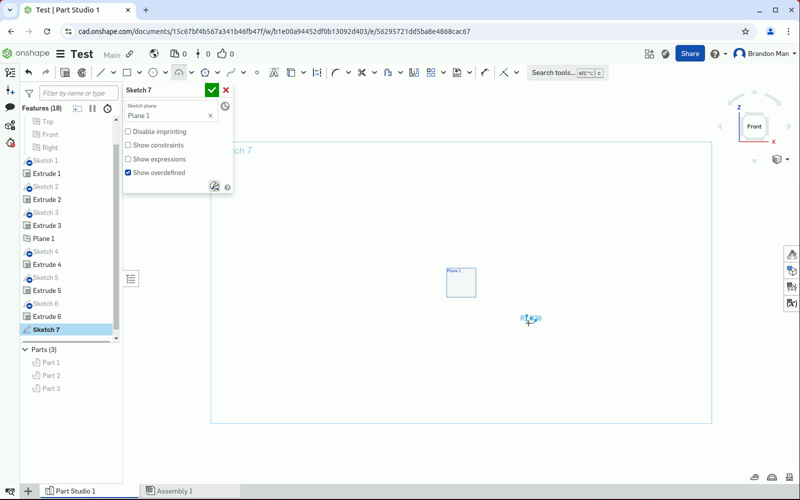
mouse_move(535, 320)
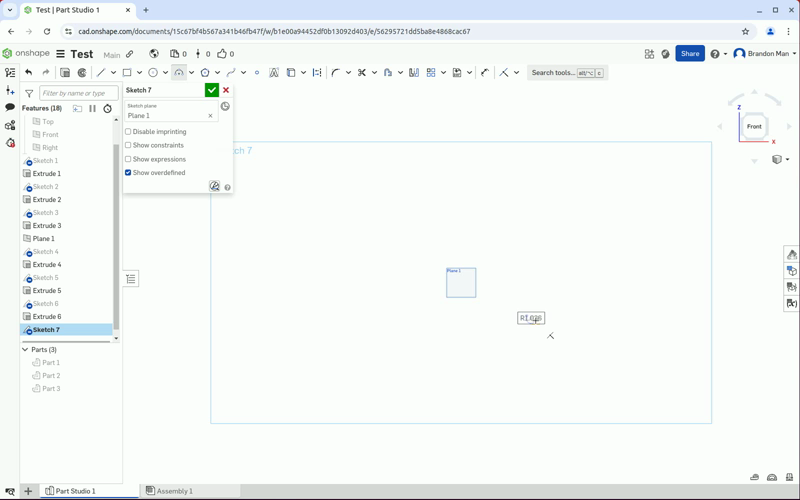
click(535, 320)
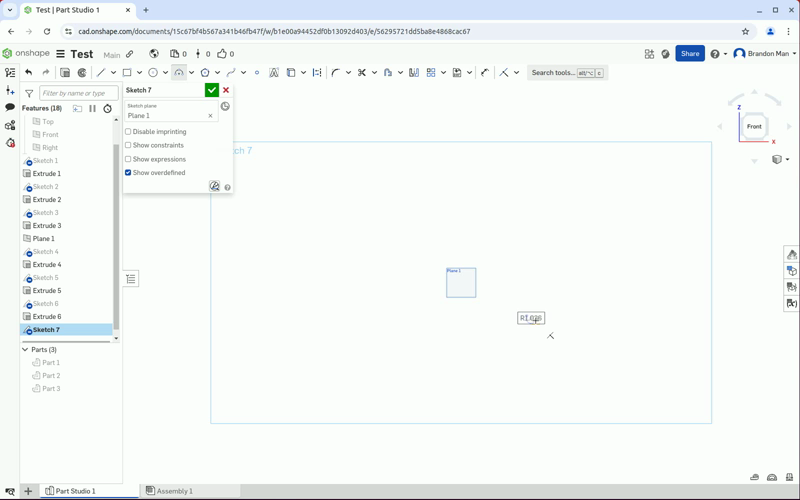
key_down(shift)
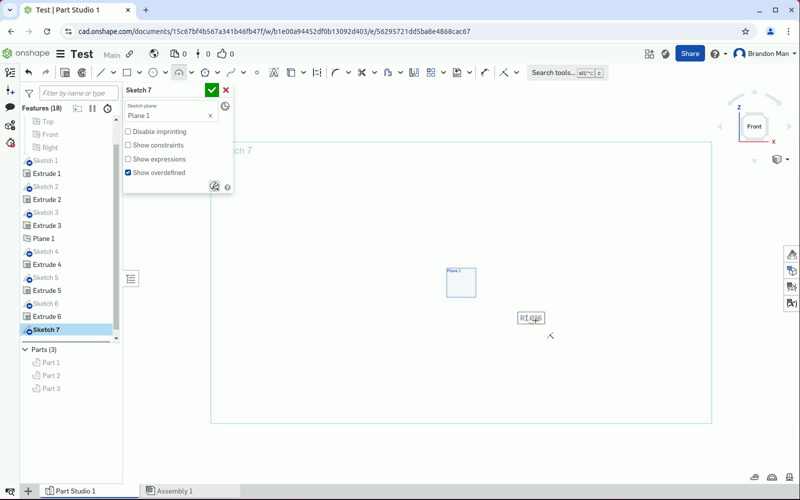
mouse_move(544, 287)
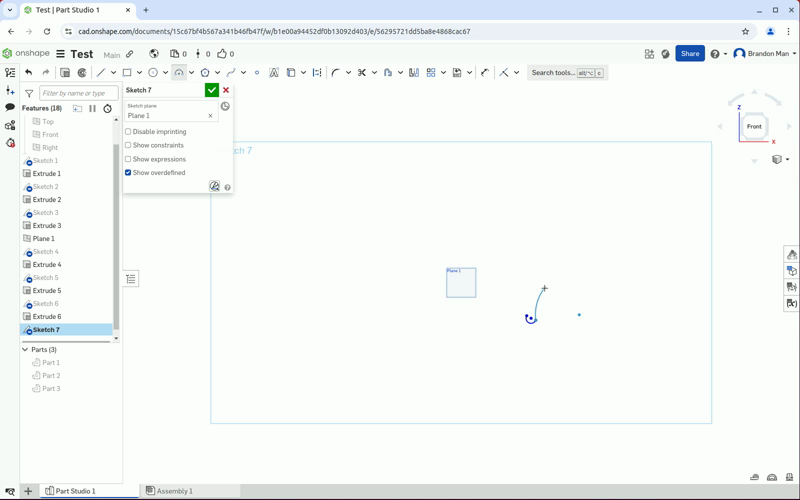
click(544, 287)
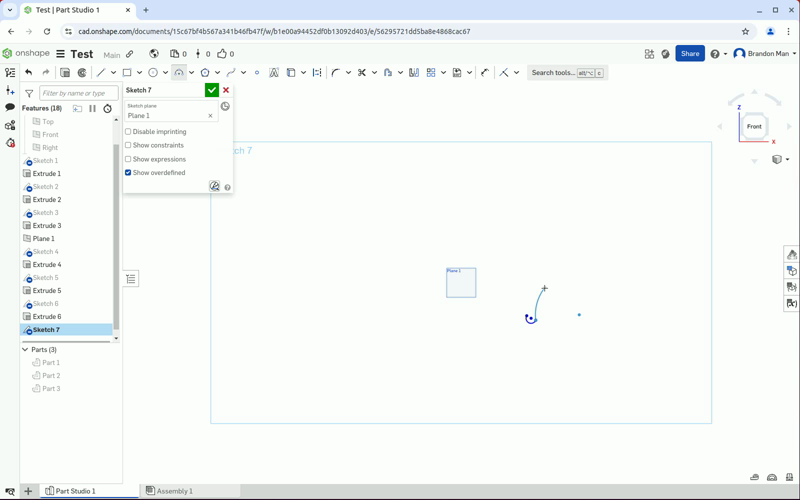
mouse_move(541, 304)
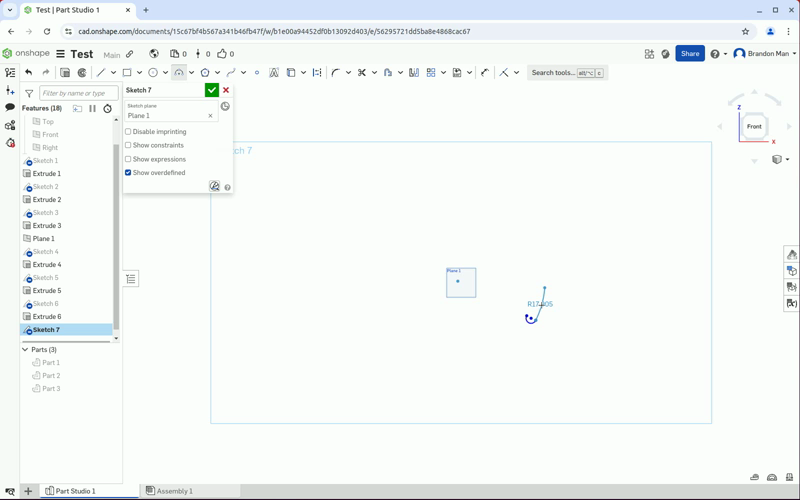
click(541, 304)
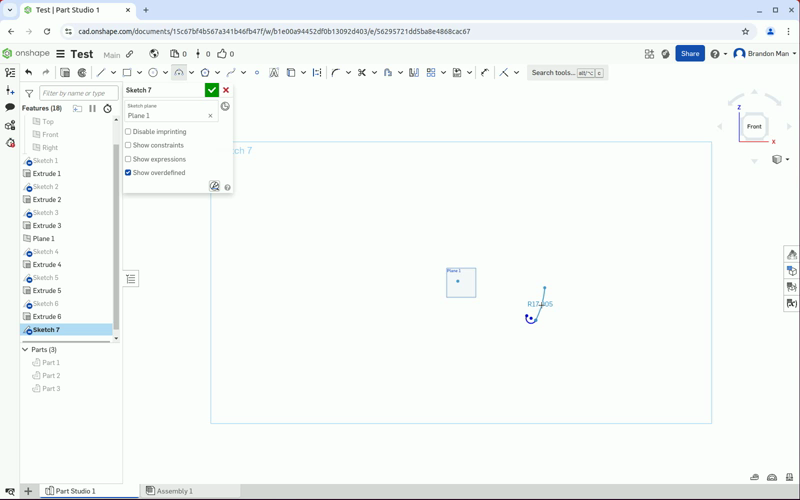
key_up(shift)
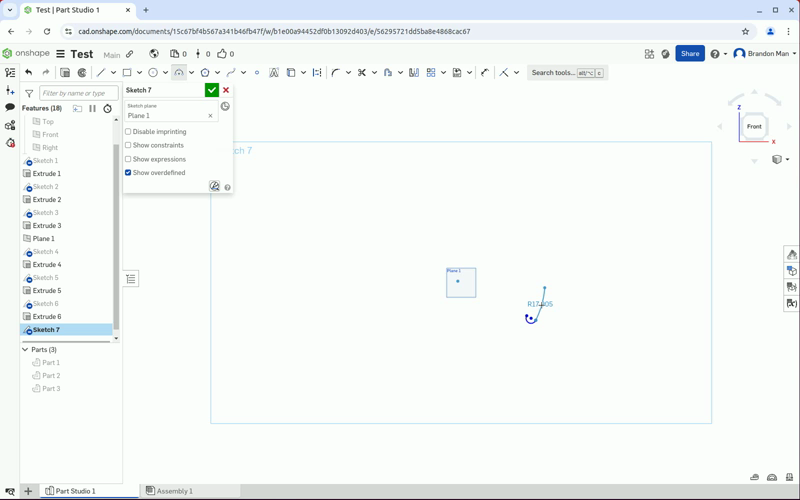
mouse_move(544, 287)
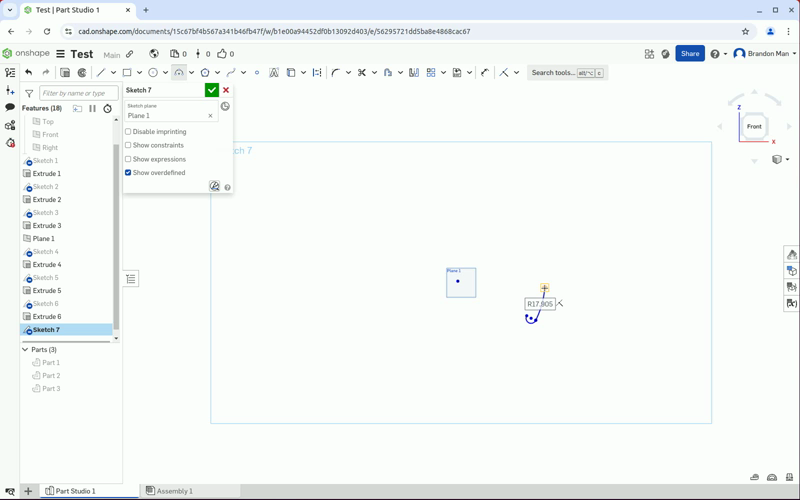
click(544, 287)
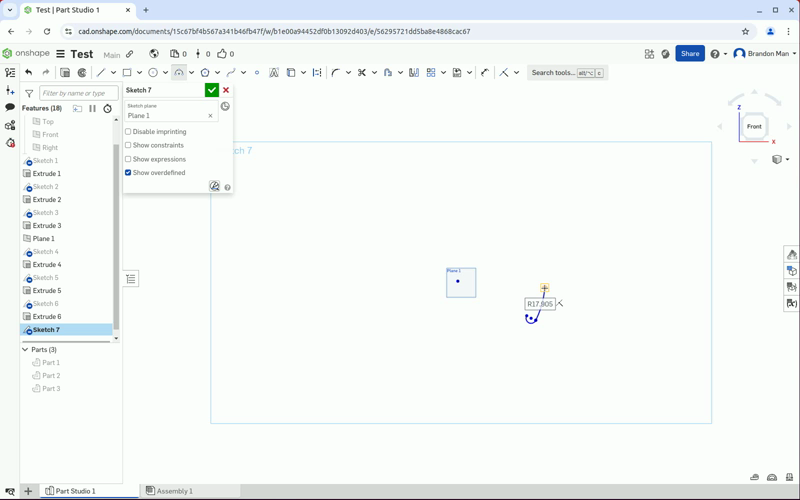
key_down(shift)
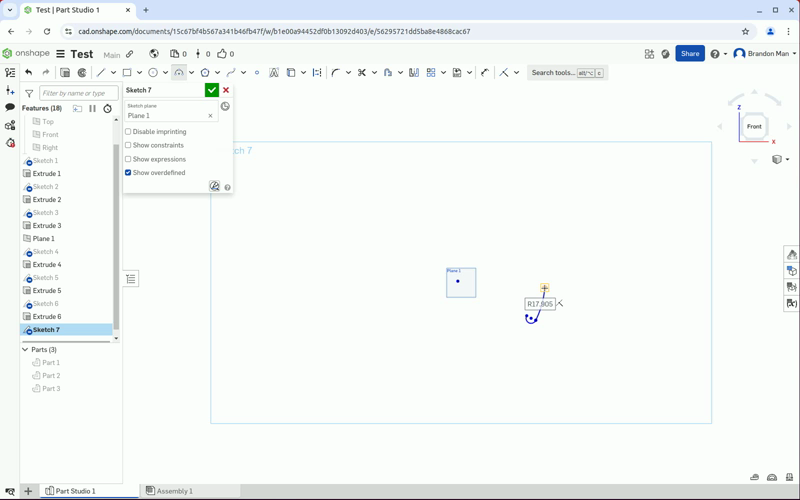
mouse_move(534, 287)
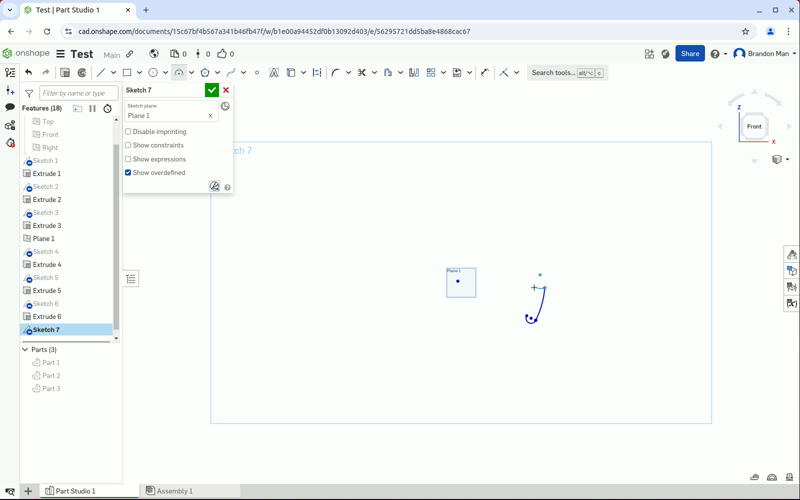
click(534, 287)
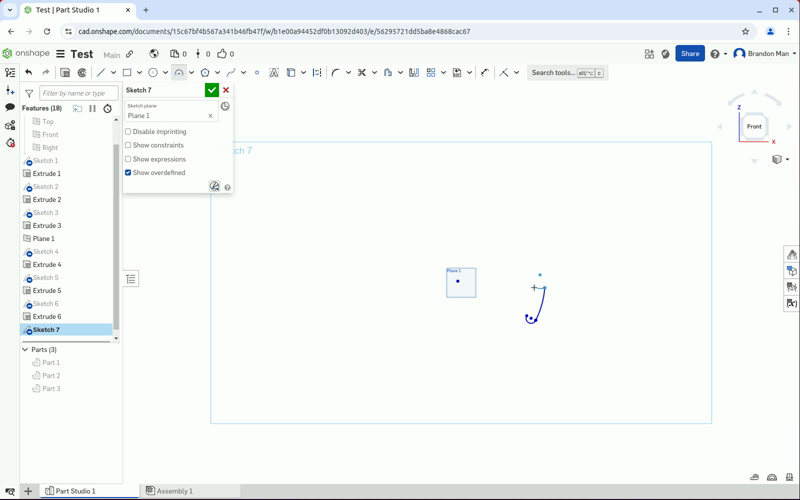
mouse_move(539, 282)
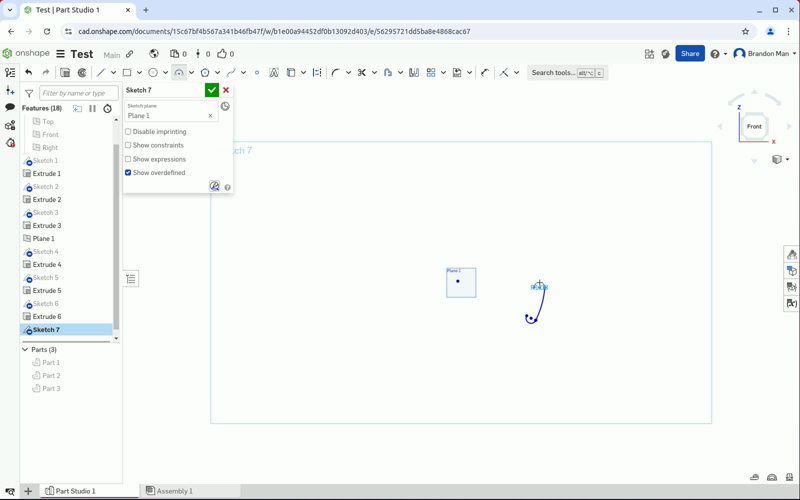
click(539, 282)
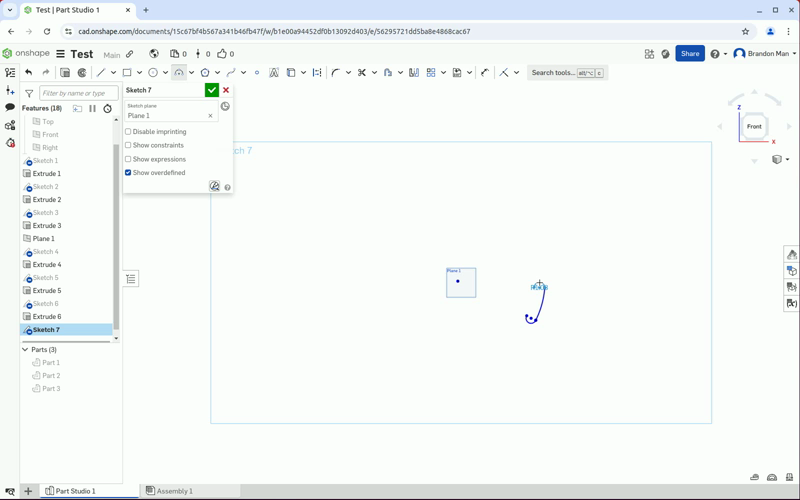
key_up(shift)
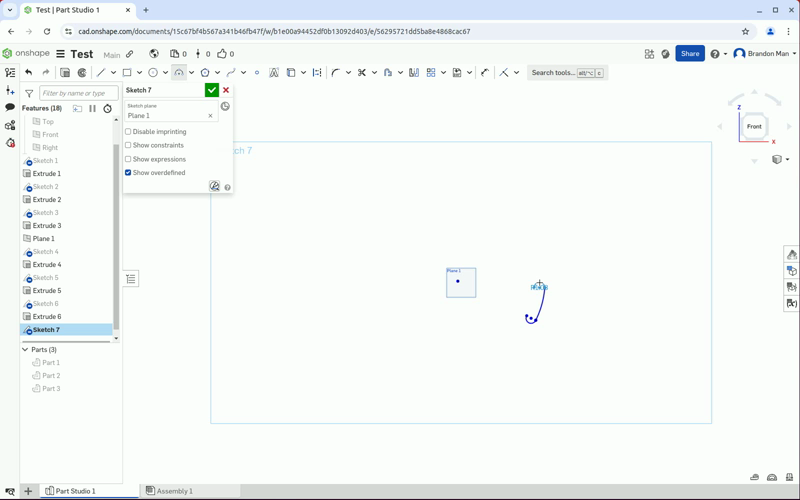
mouse_move(534, 287)
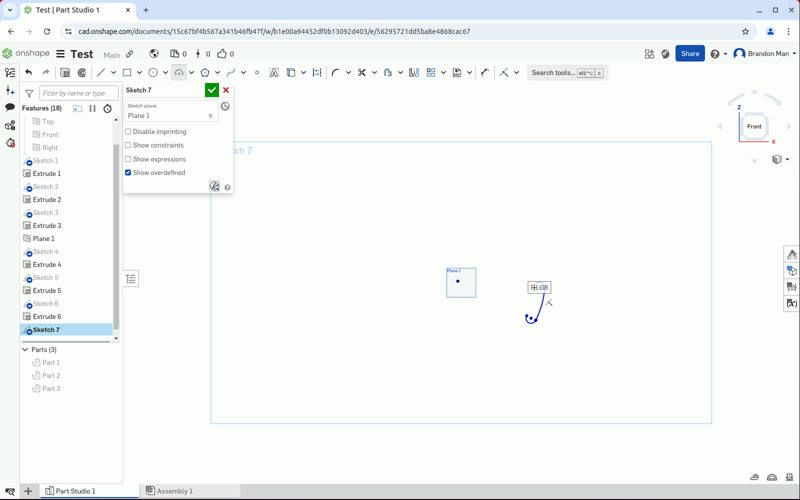
click(534, 287)
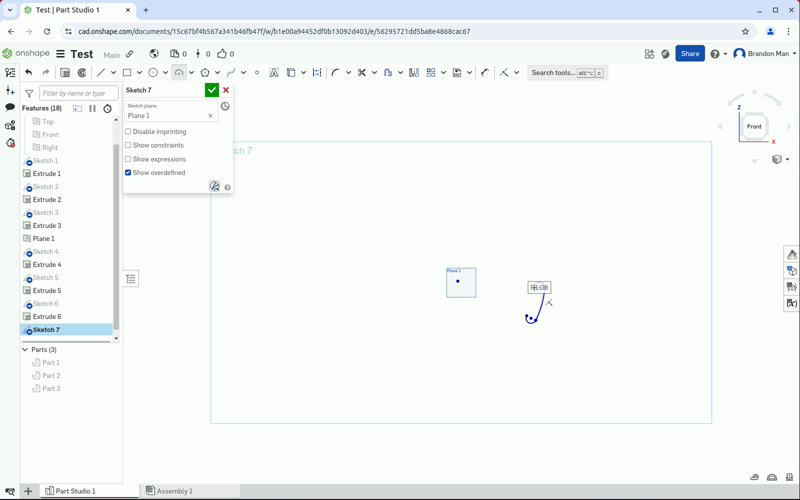
mouse_move(526, 315)
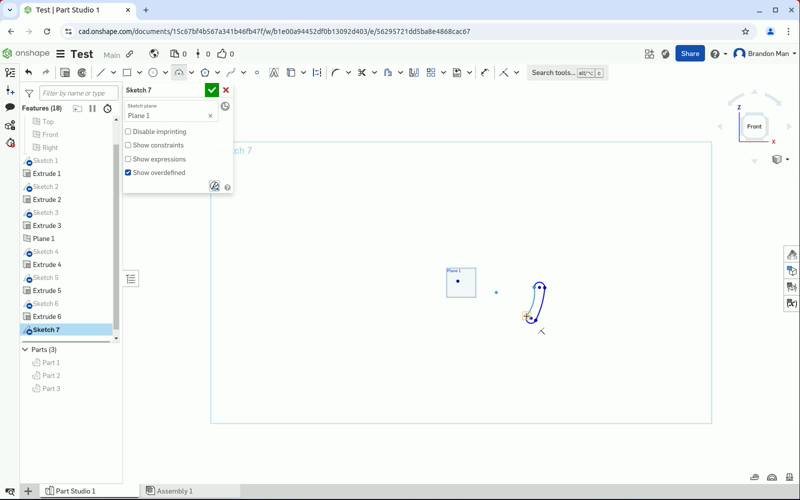
click(526, 315)
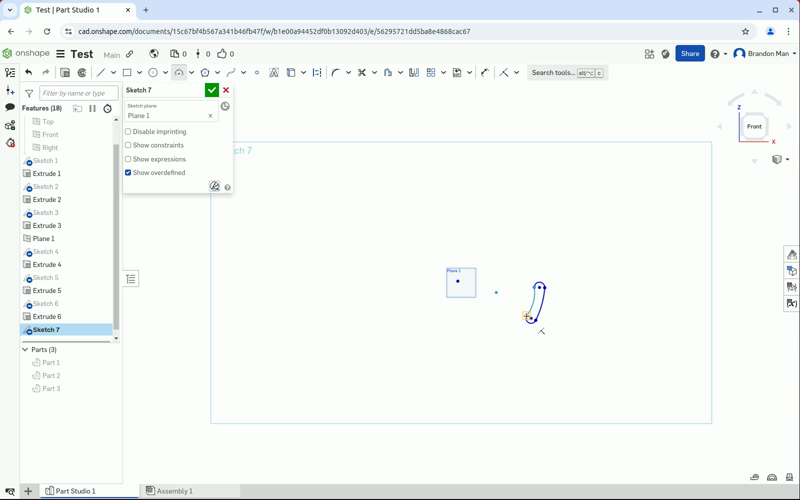
key_down(shift)
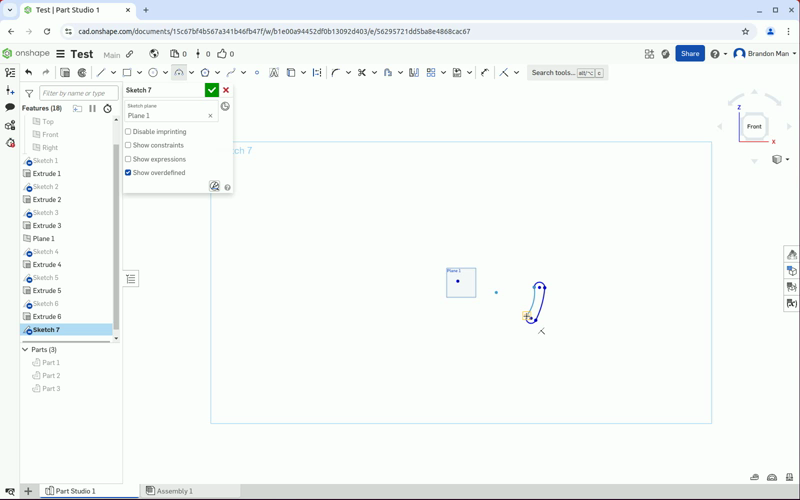
mouse_move(531, 301)
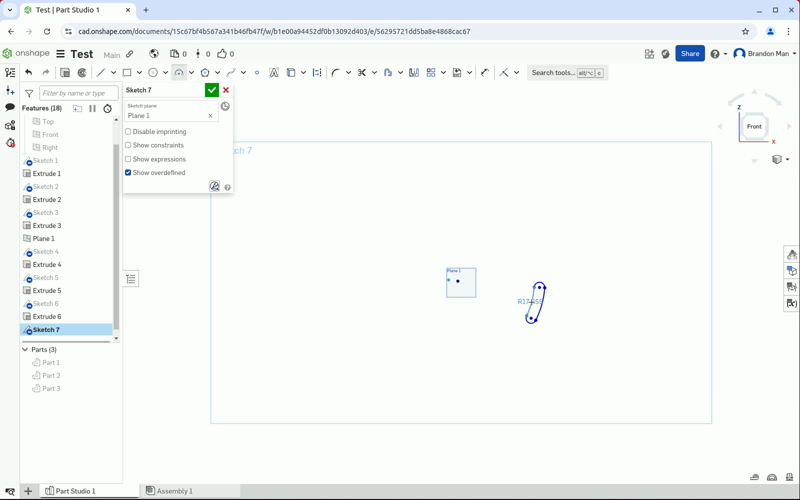
click(531, 301)
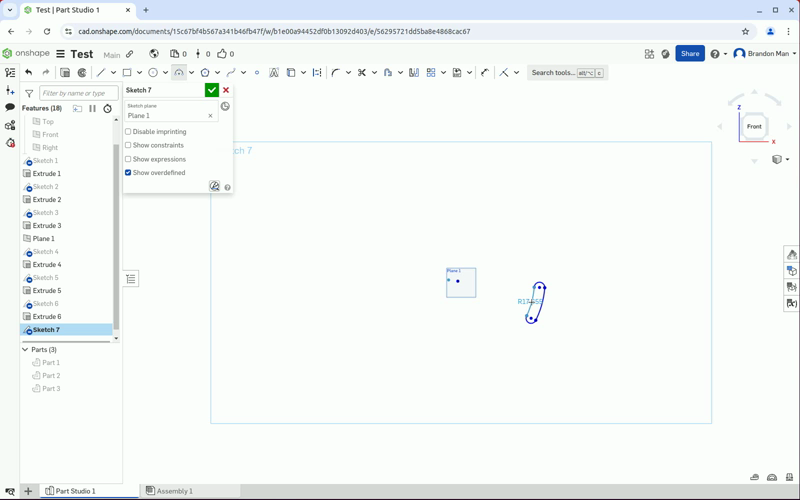
key_up(shift)
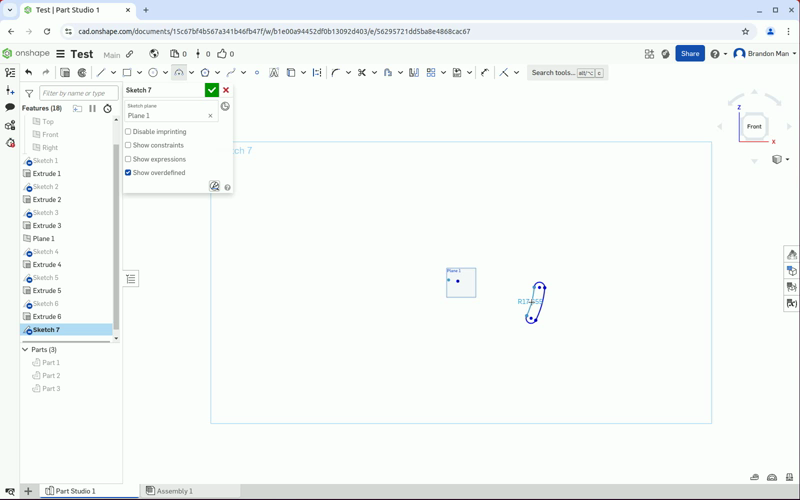
key(esc)
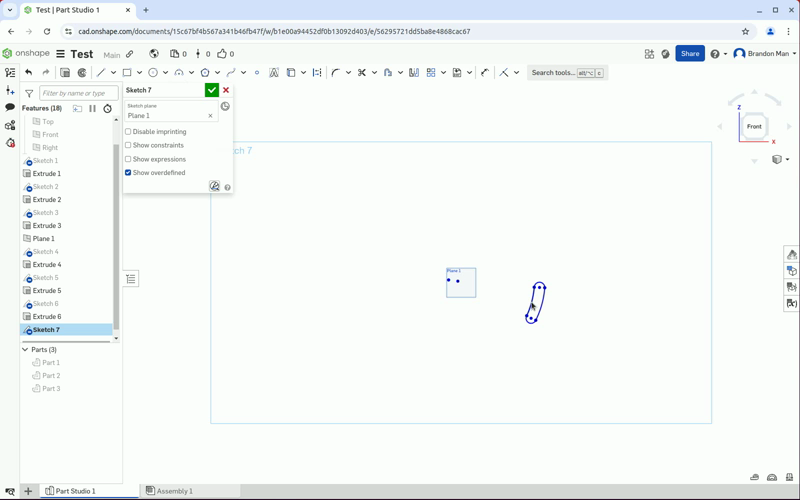
mouse_move(536, 285)
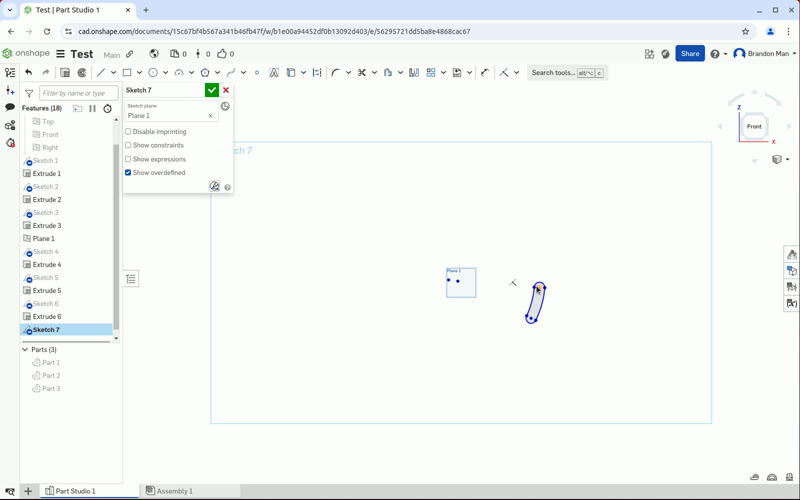
scroll(6)
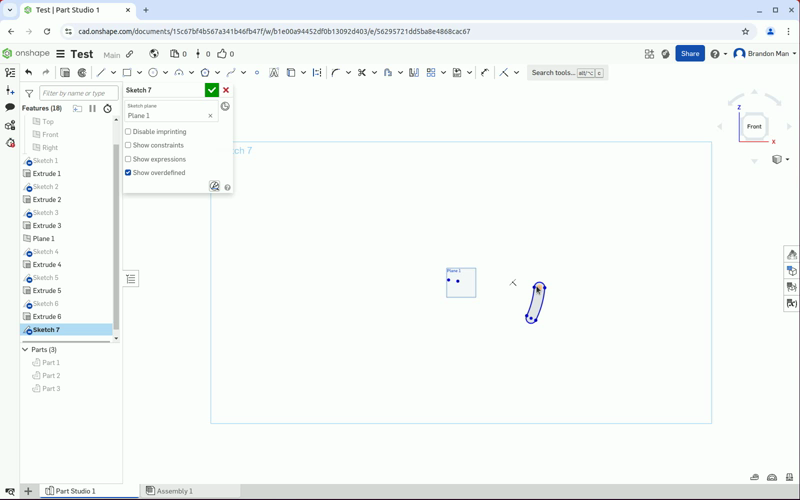
scroll(6)
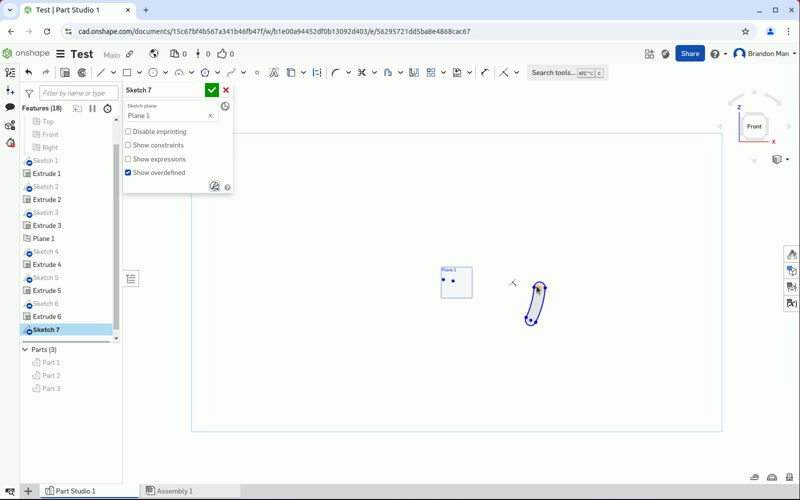
scroll(6)
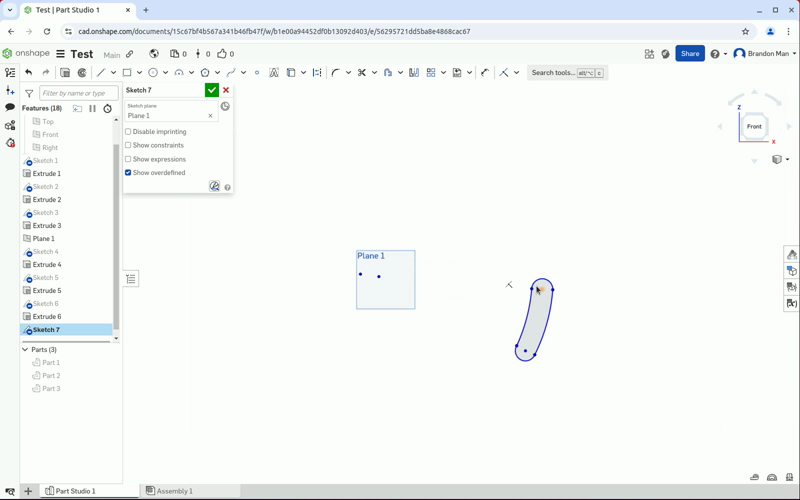
scroll(6)
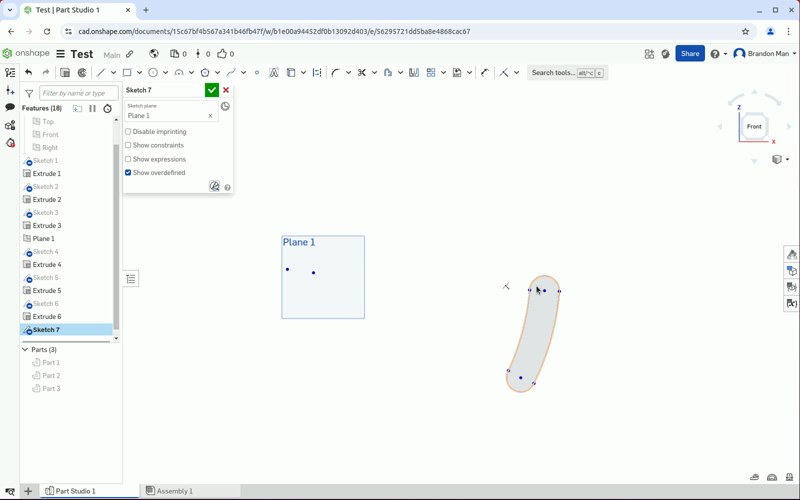
scroll(6)
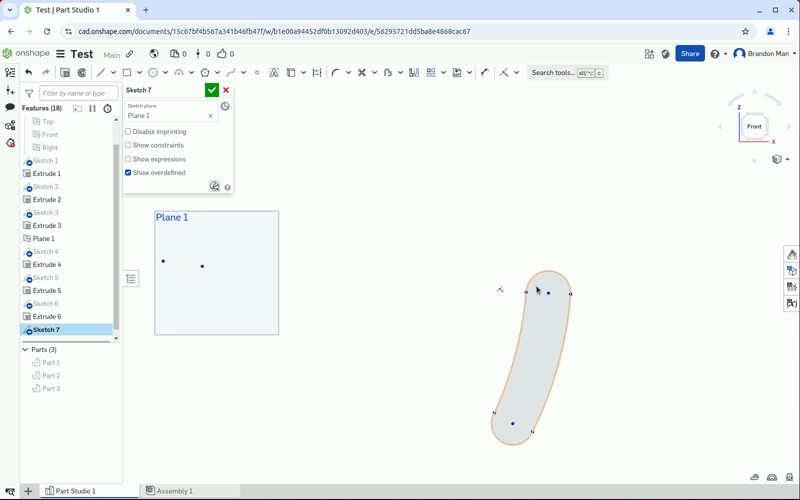
scroll(6)
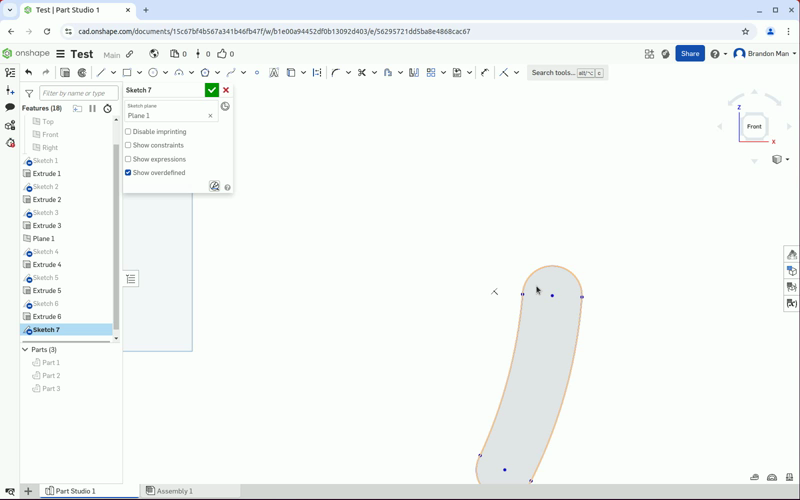
scroll(6)
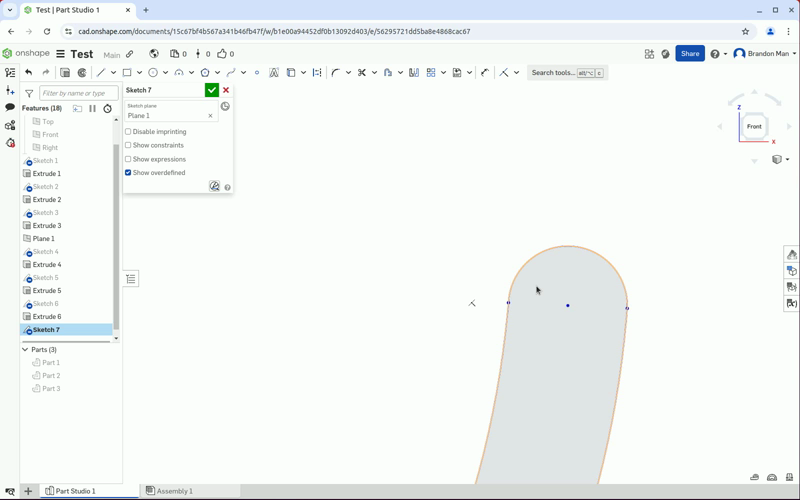
click(536, 285)
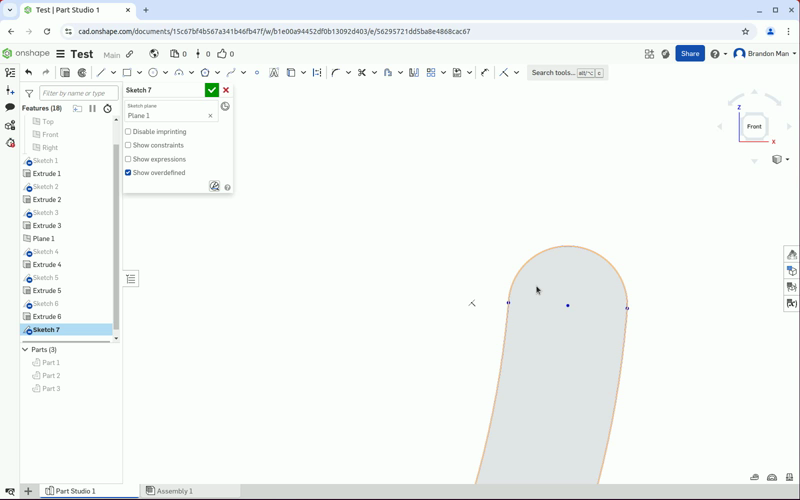
scroll(-6)
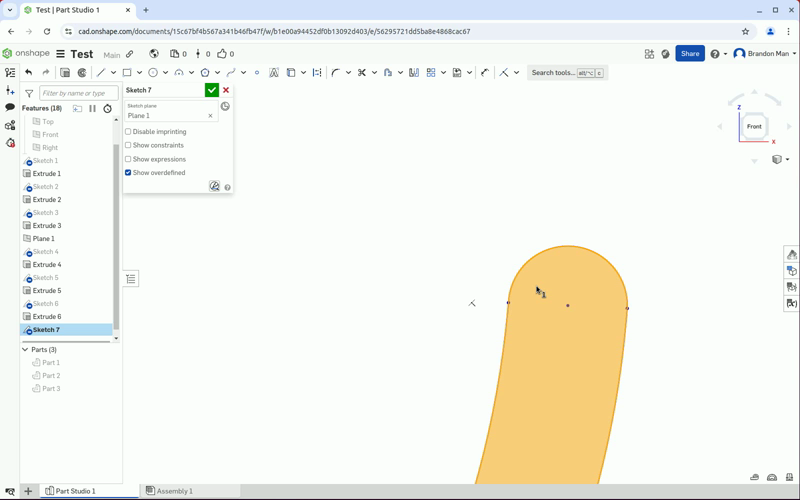
scroll(-6)
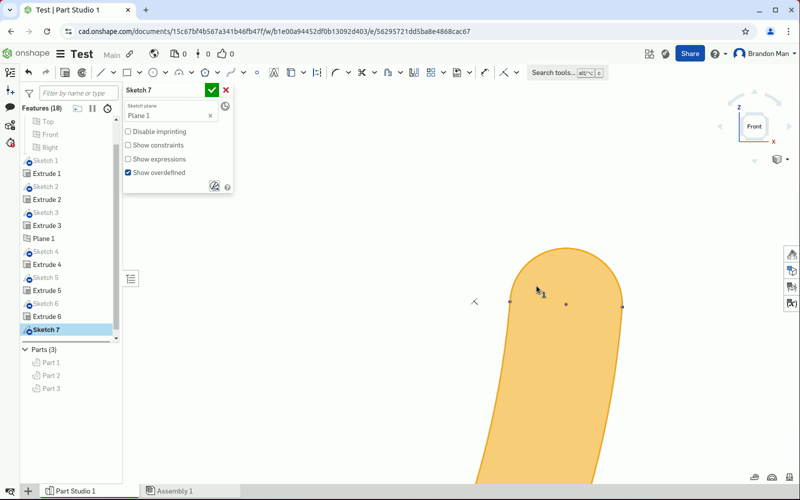
scroll(-6)
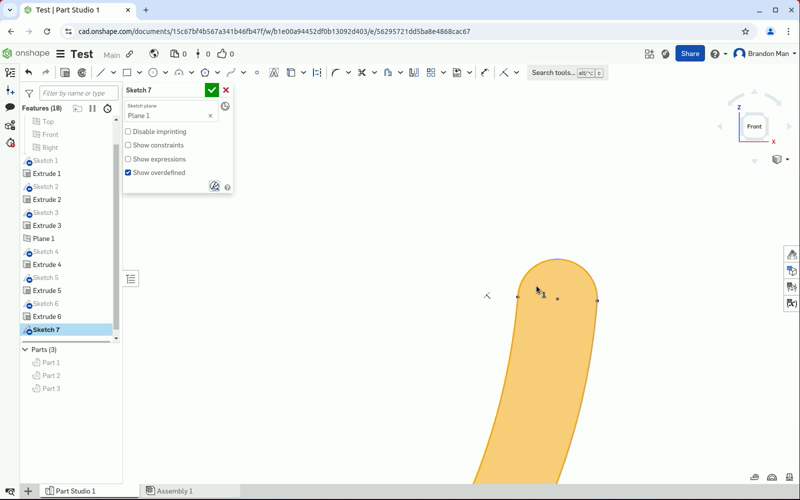
scroll(-6)
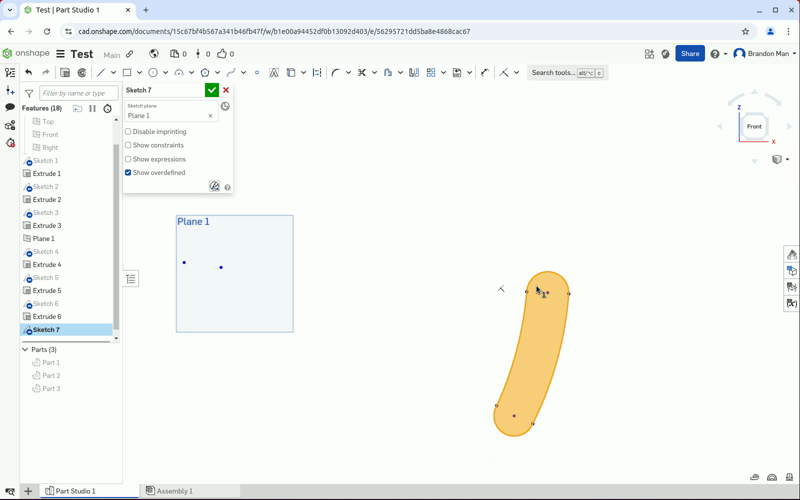
scroll(-6)
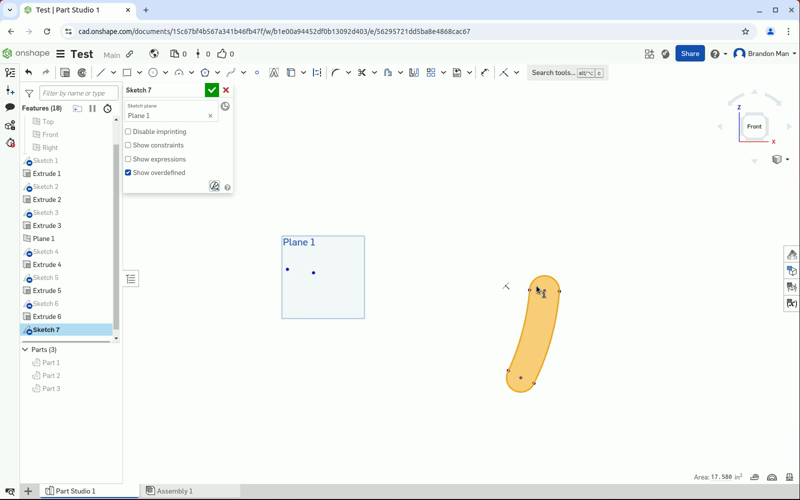
scroll(-6)
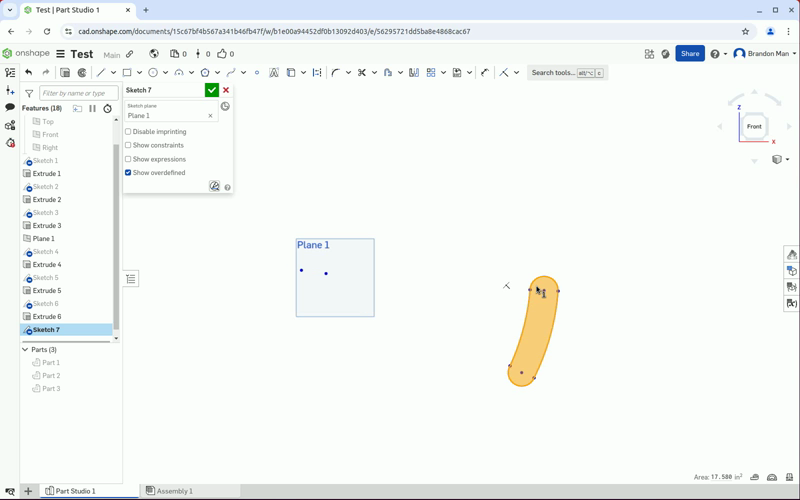
scroll(-6)
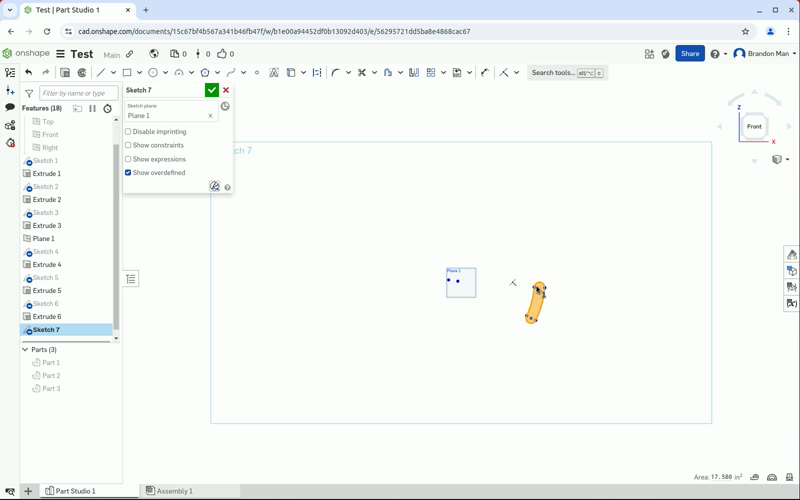
mouse_move(73, 352)
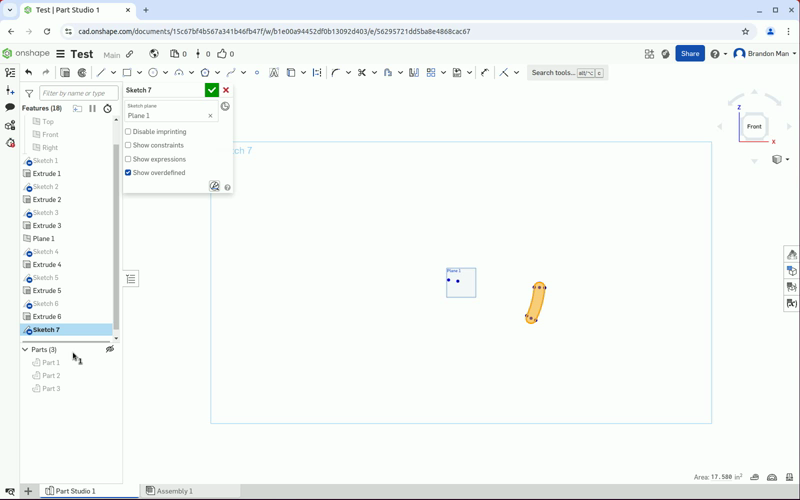
key(shift+y)
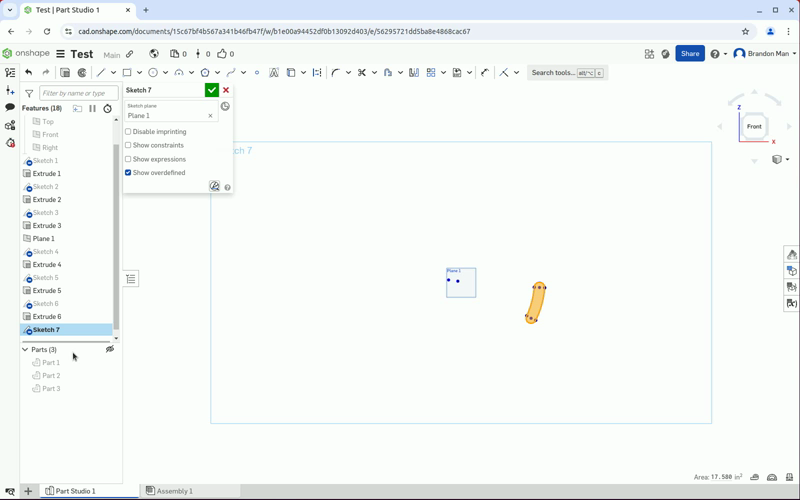
key(shift+e)
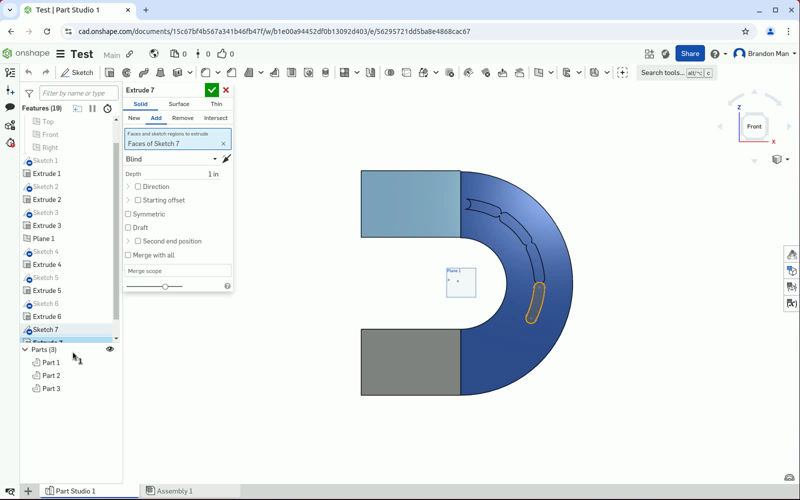
mouse_move(143, 106)
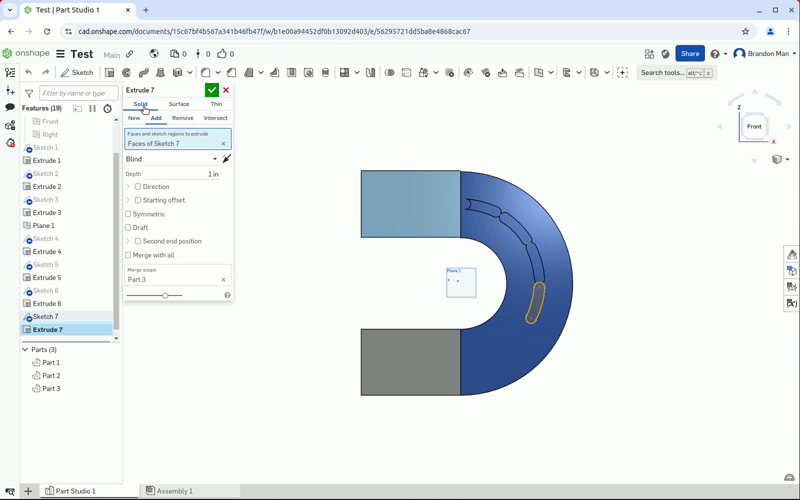
click(143, 106)
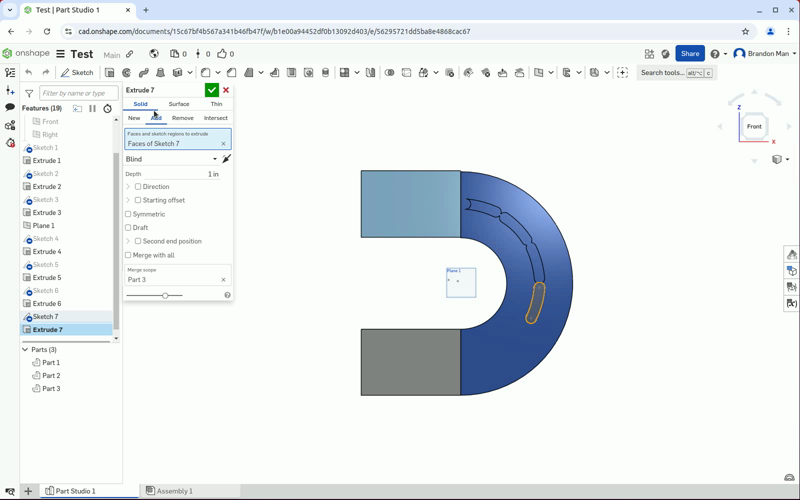
mouse_move(186, 120)
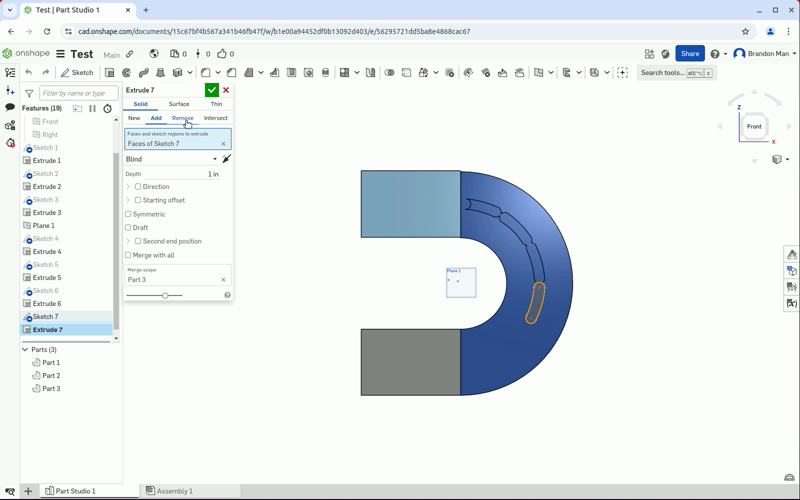
click(186, 120)
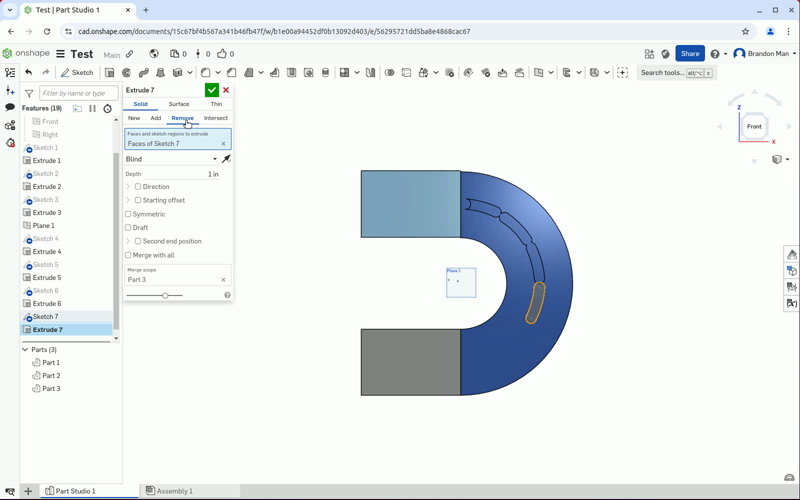
key(tab, 4)
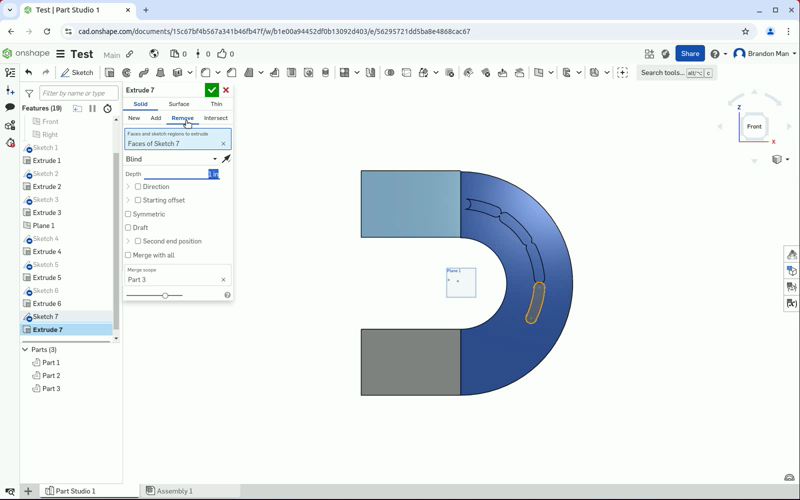
text(5.777)
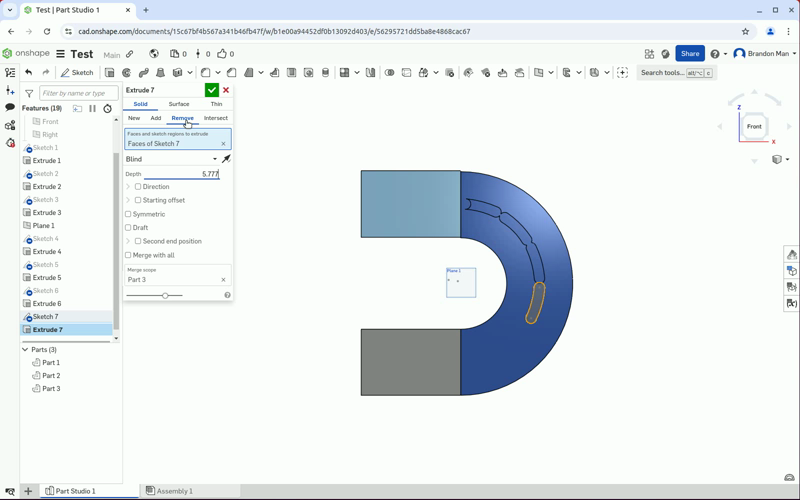
key(tab, 6)
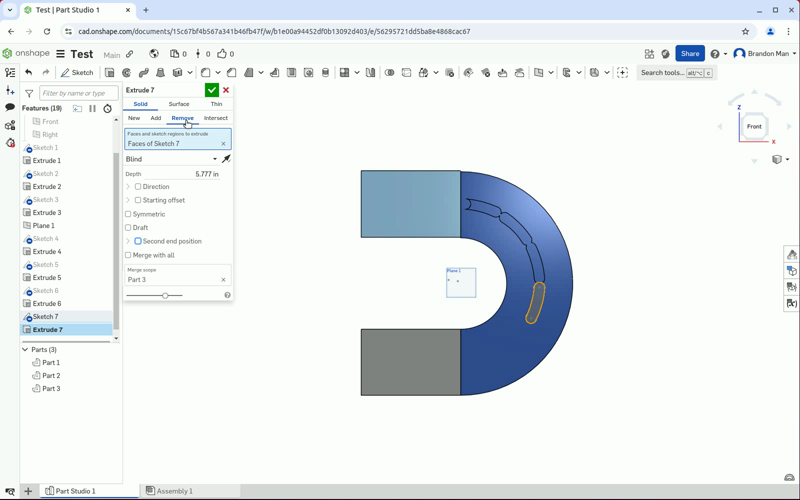
key(space)
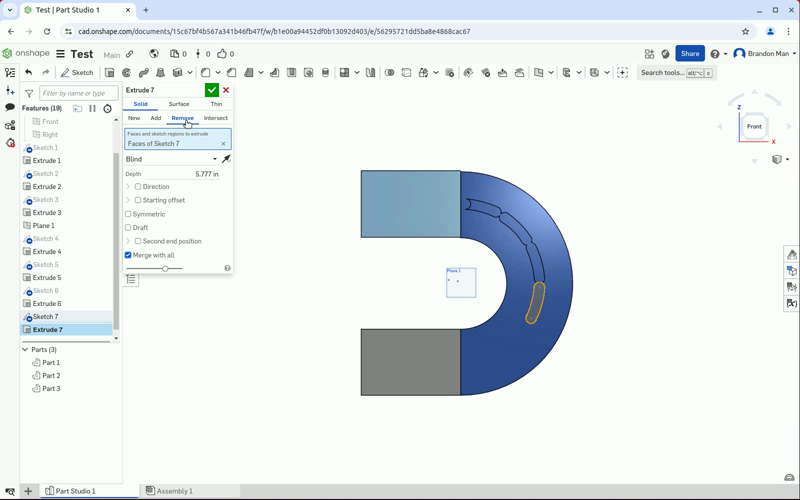
key(enter)
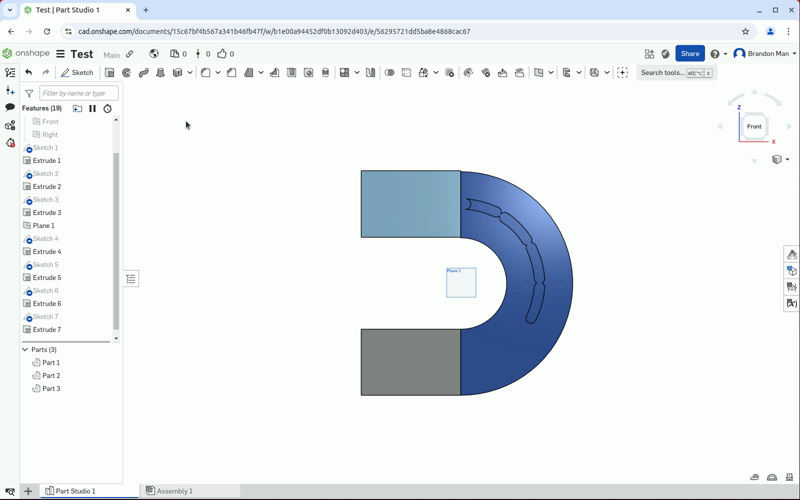
key(shift+h)
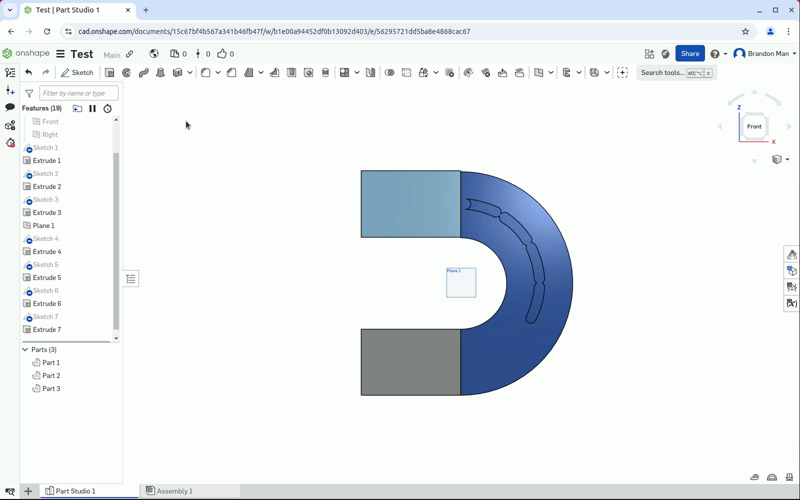
key(shift+h)
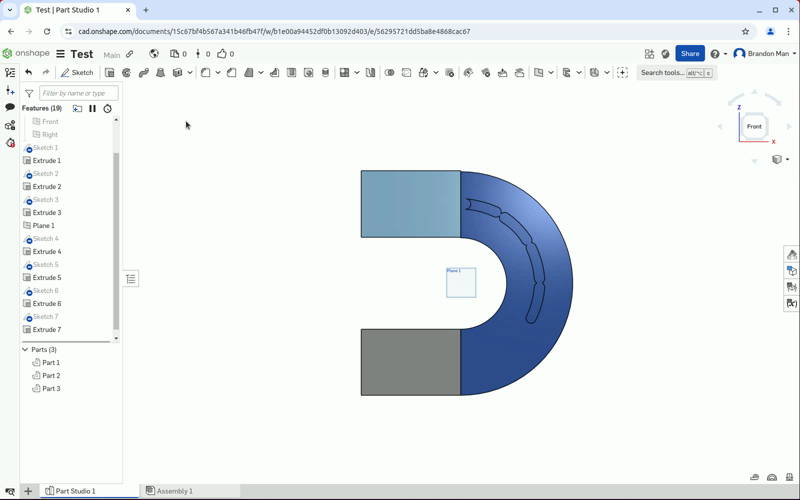
mouse_move(69, 150)
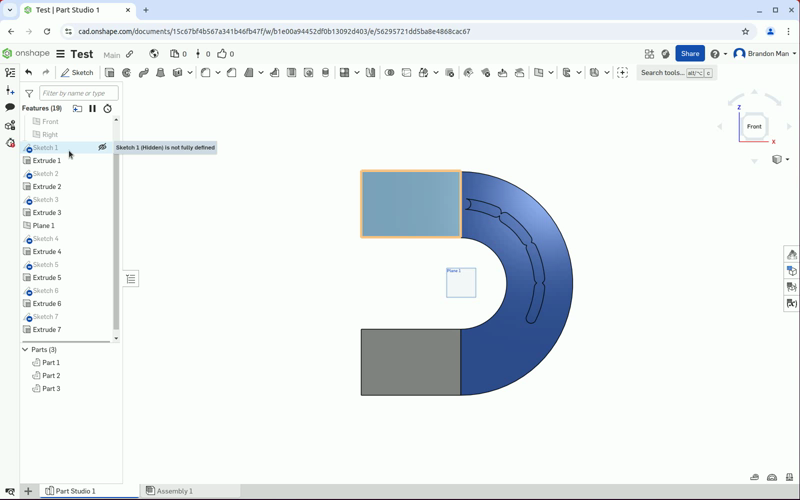
click(69, 150)
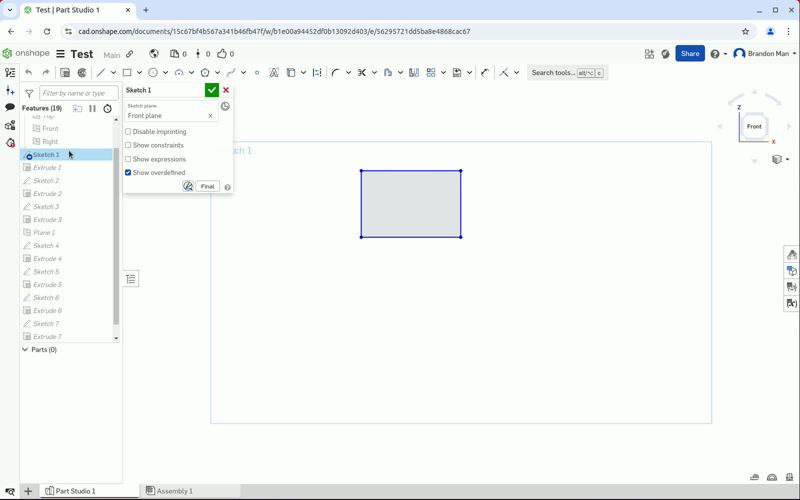
mouse_move(229, 92)
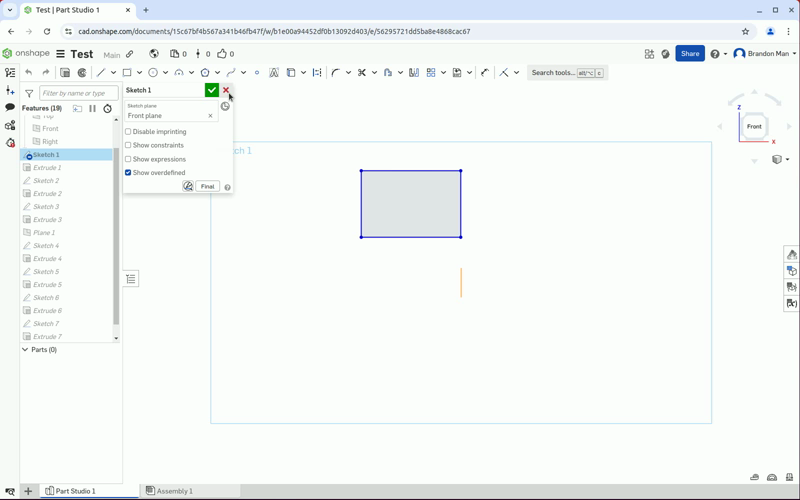
click(229, 92)
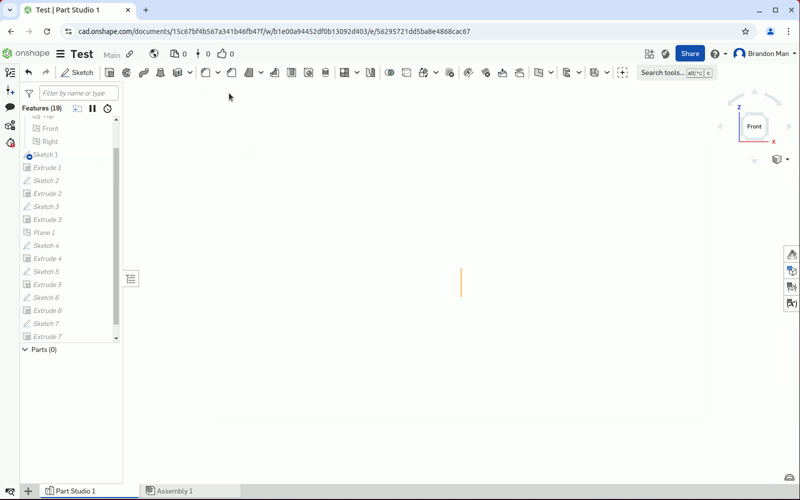
key(shift+s)
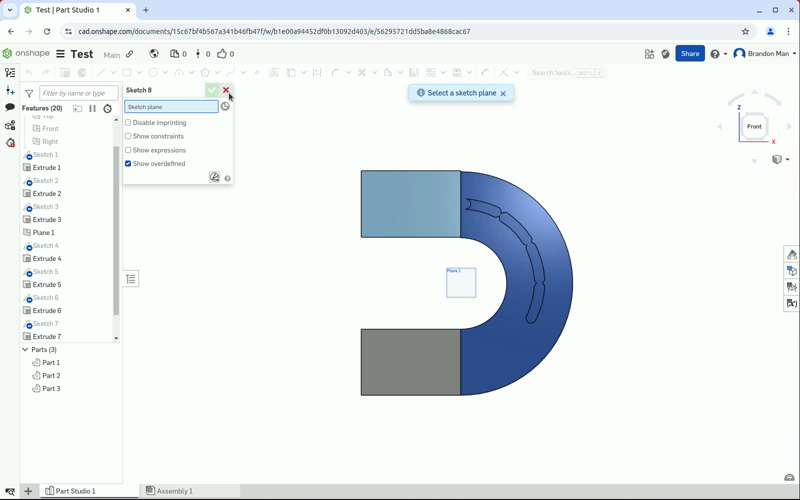
mouse_move(69, 215)
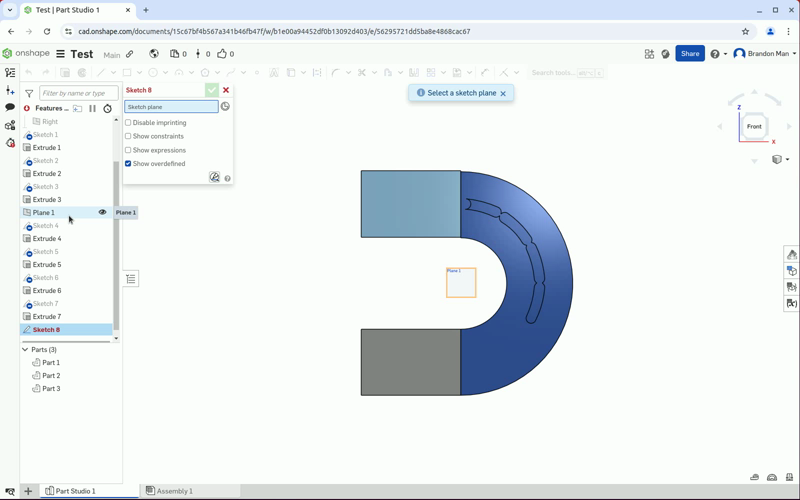
click(69, 215)
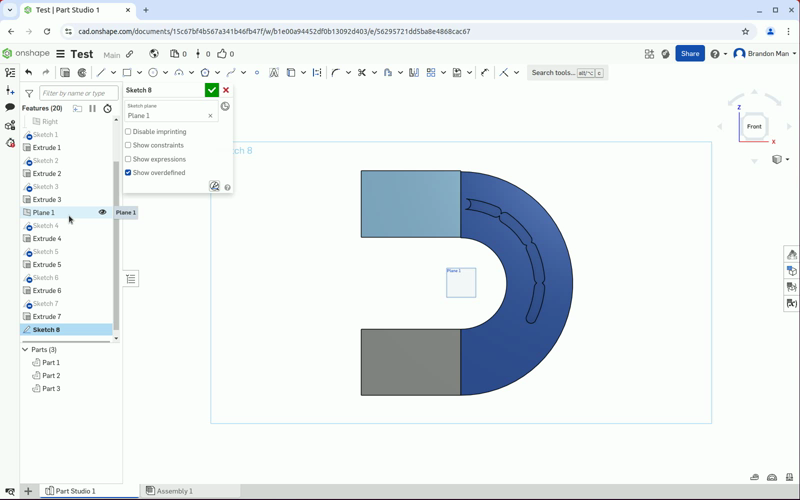
mouse_move(73, 352)
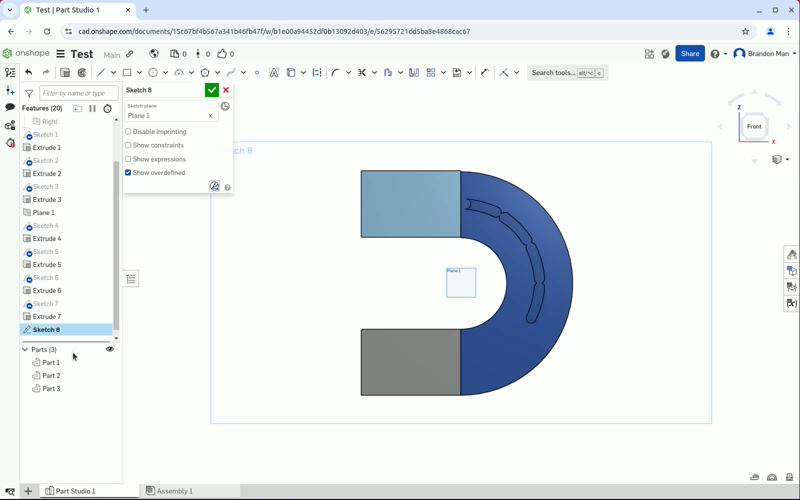
key(y)
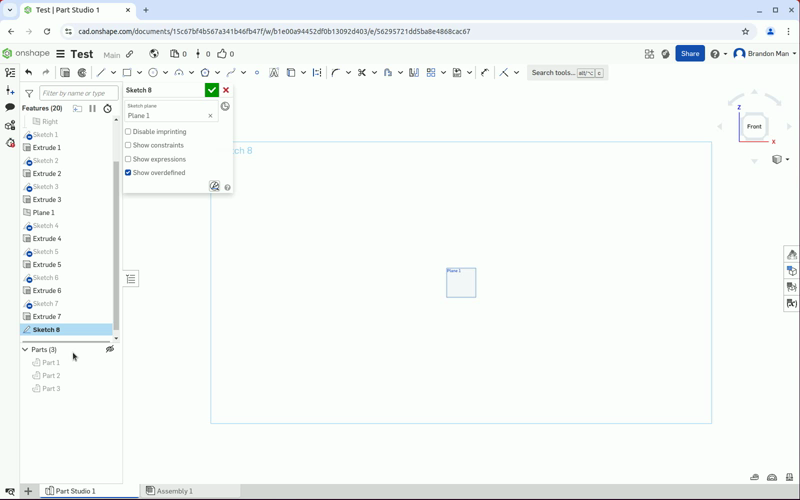
key(a)
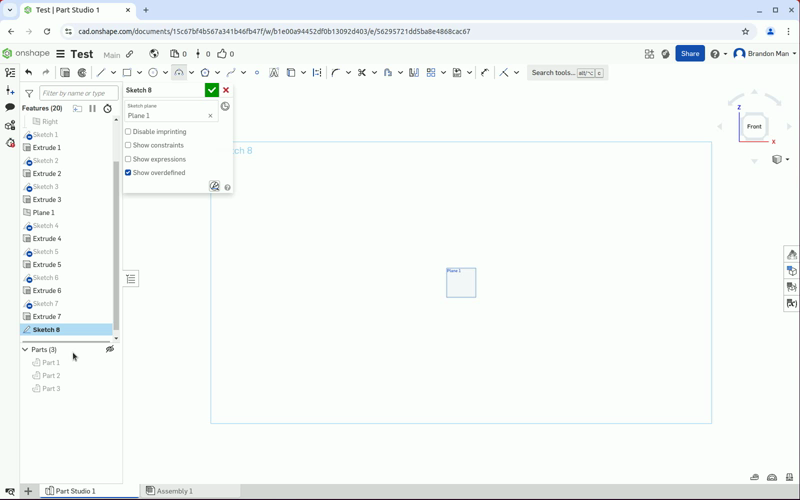
key_down(shift)
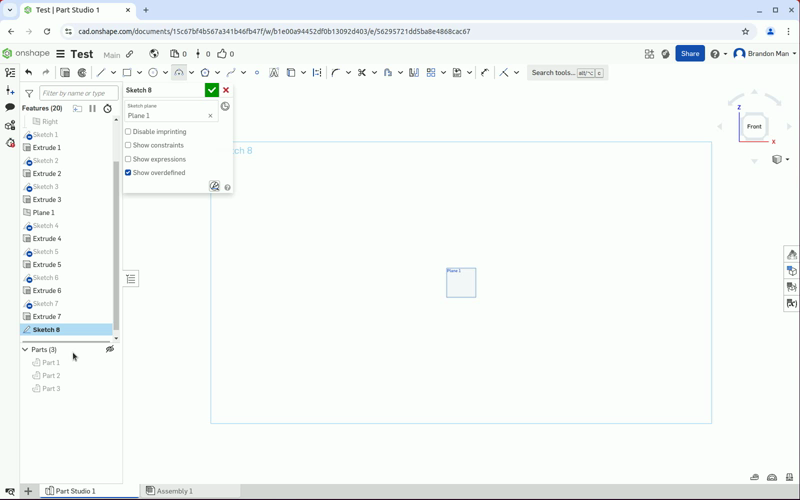
mouse_move(501, 343)
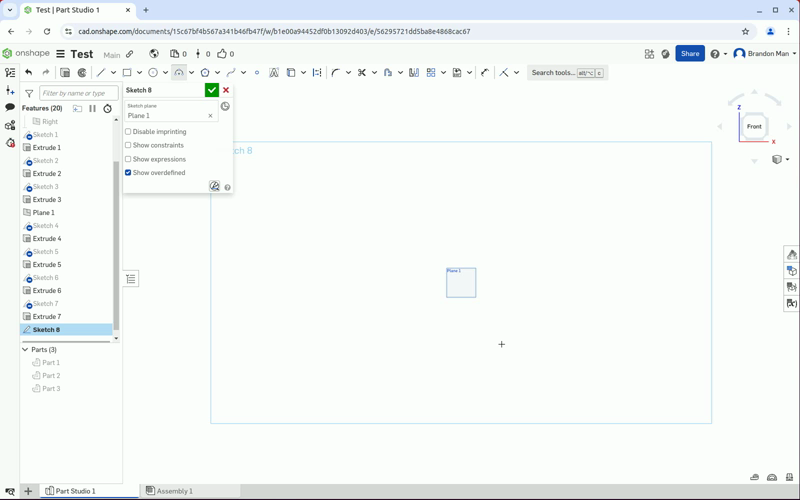
click(501, 343)
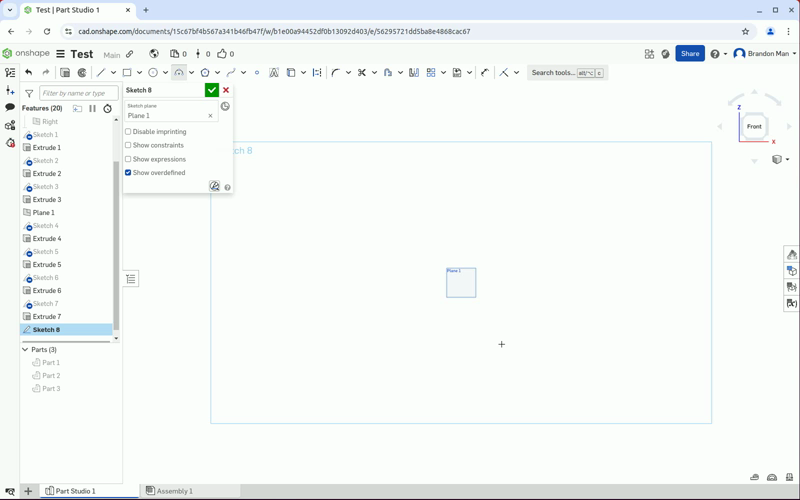
key_up(shift)
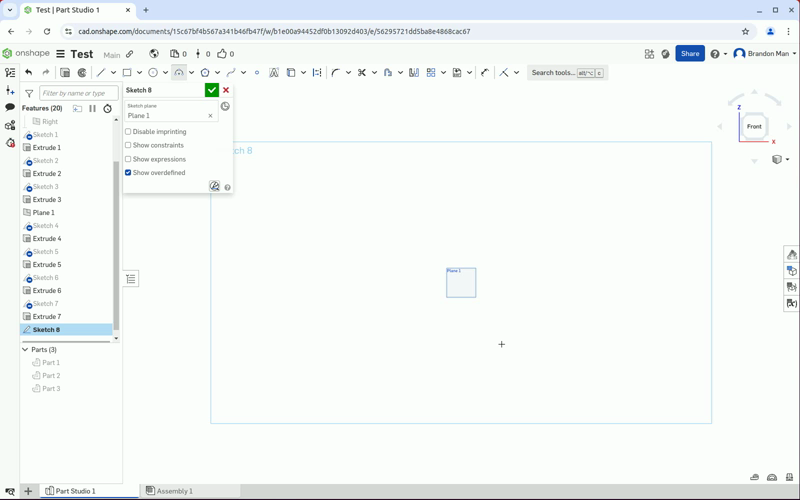
key_down(shift)
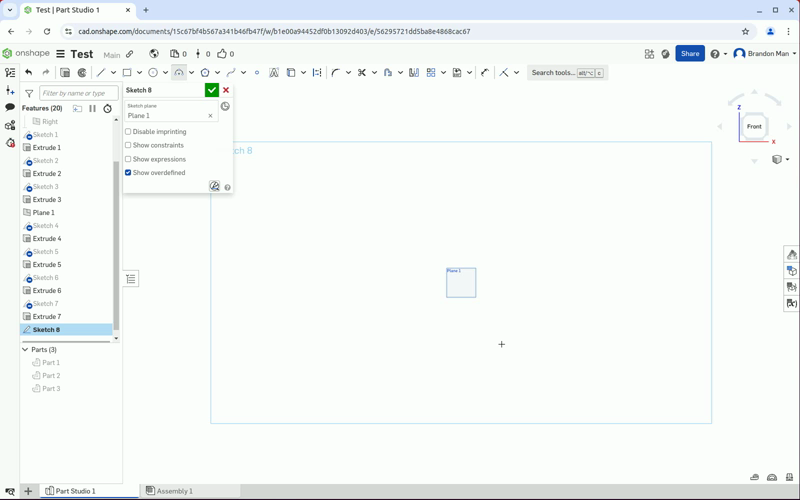
mouse_move(507, 352)
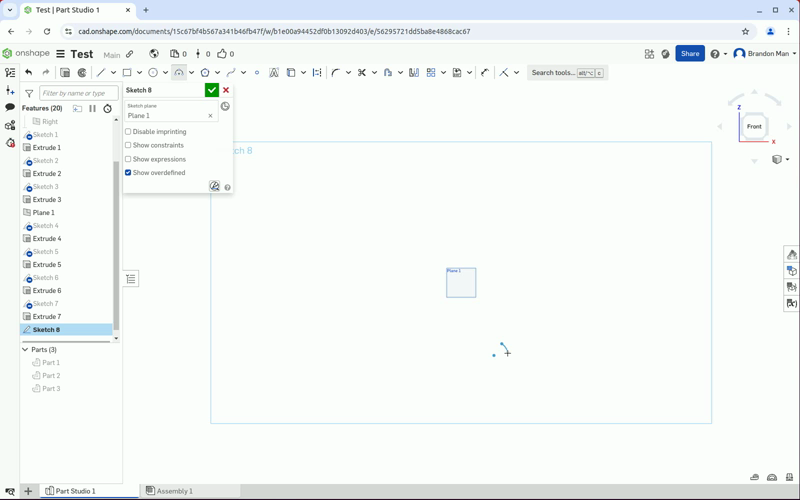
click(507, 352)
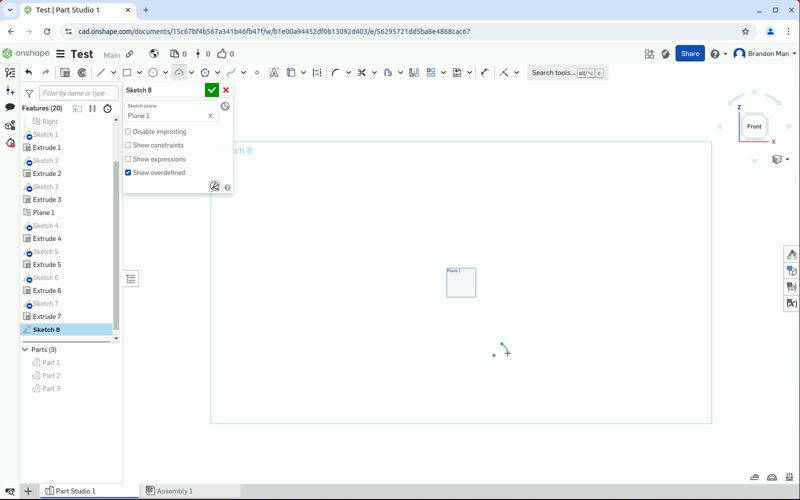
mouse_move(500, 351)
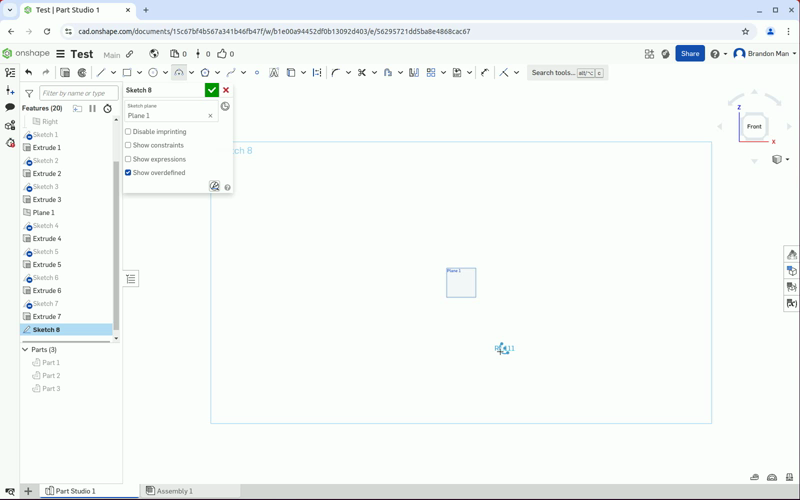
click(500, 351)
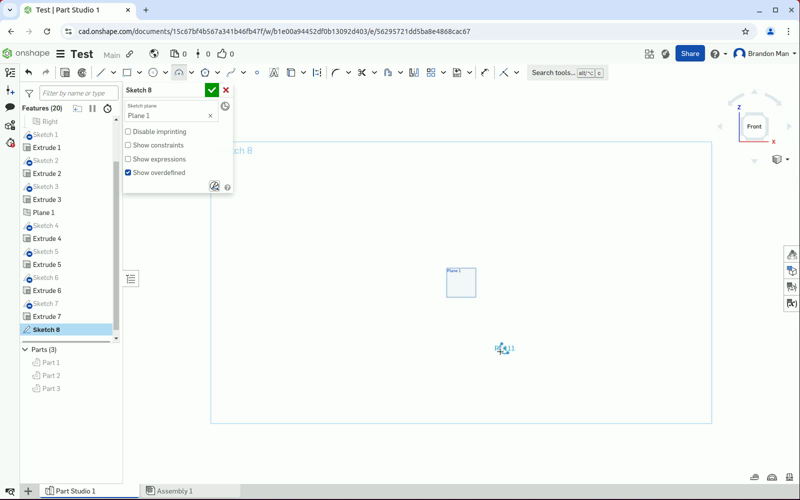
key_up(shift)
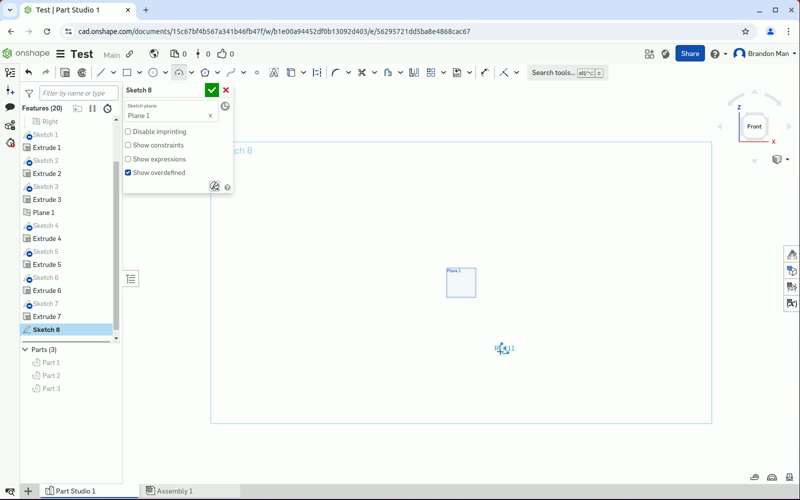
mouse_move(507, 352)
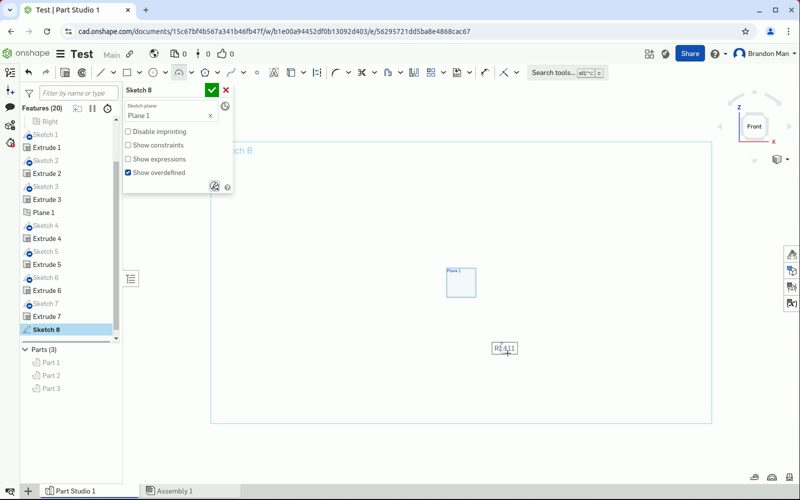
click(507, 352)
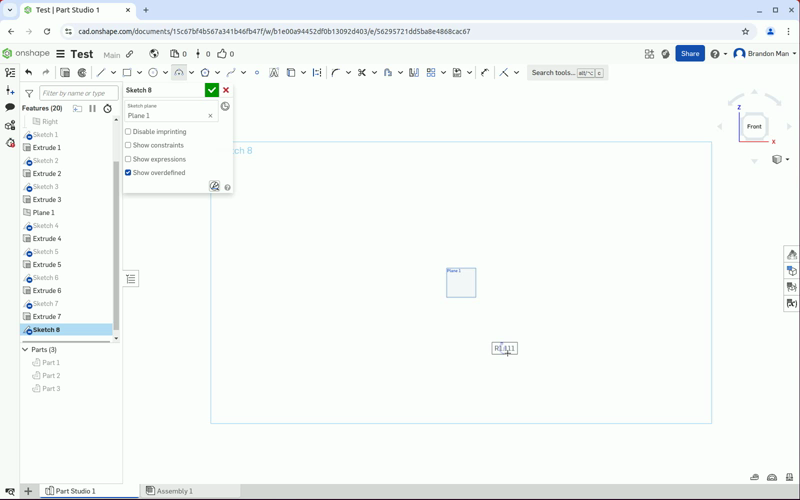
key_down(shift)
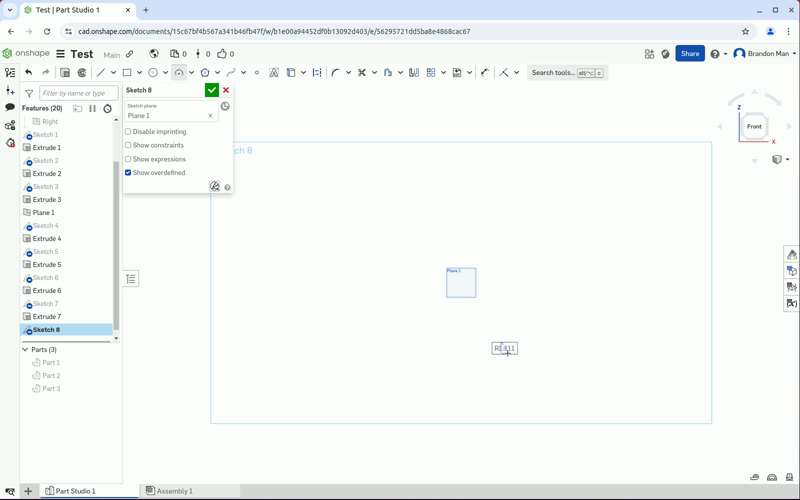
mouse_move(531, 328)
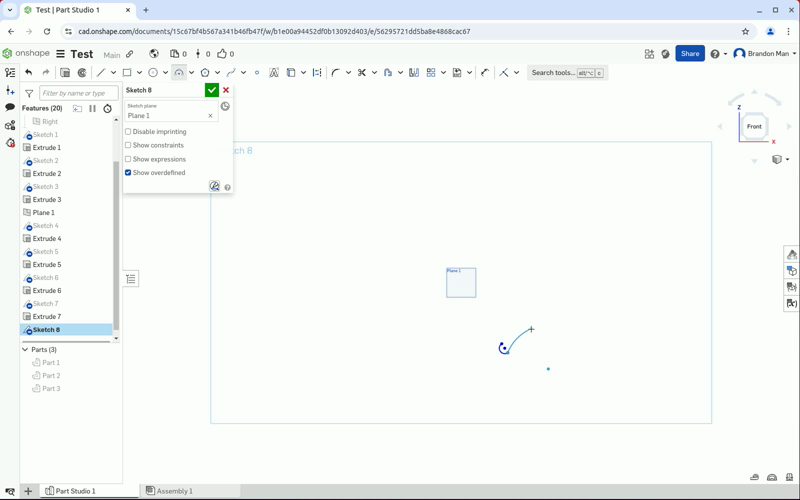
click(531, 328)
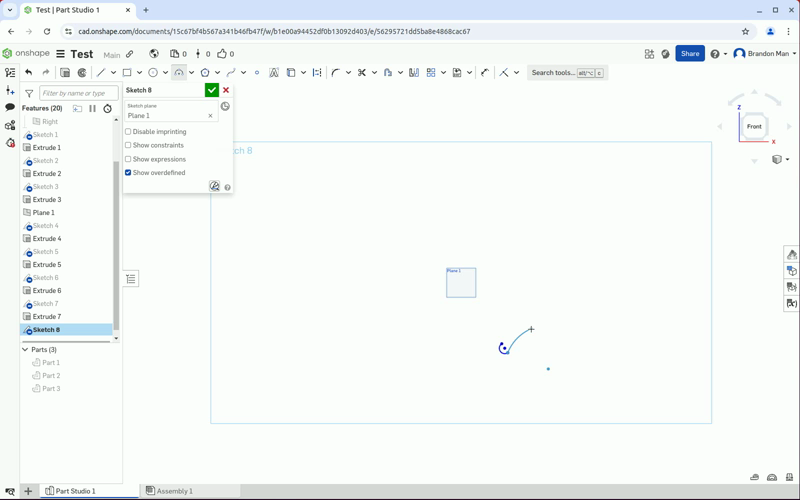
mouse_move(520, 341)
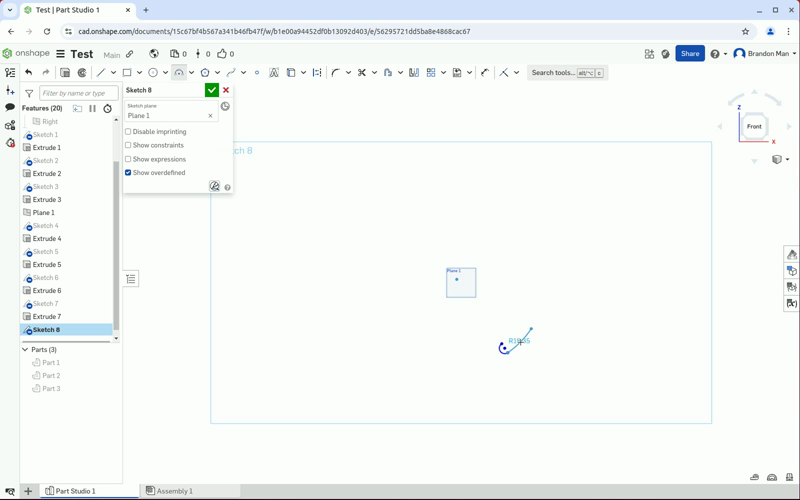
click(520, 341)
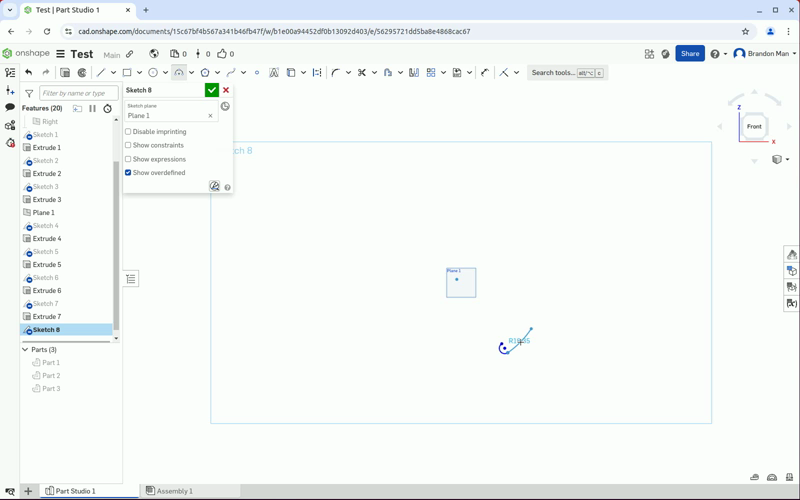
key_up(shift)
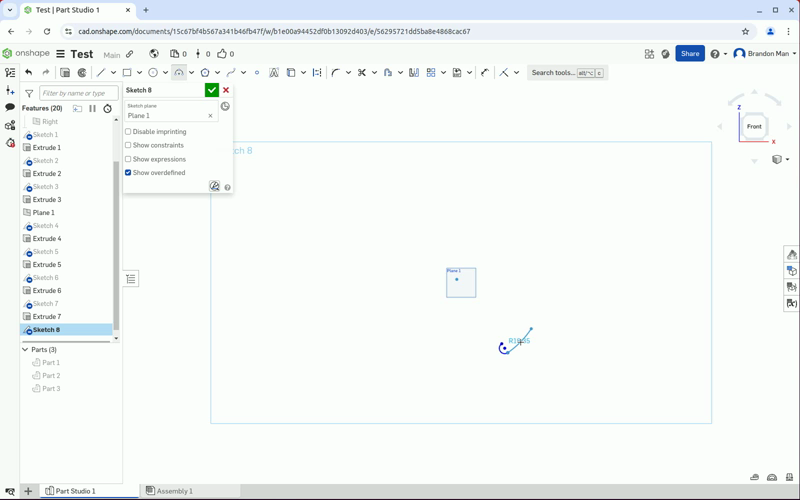
mouse_move(531, 328)
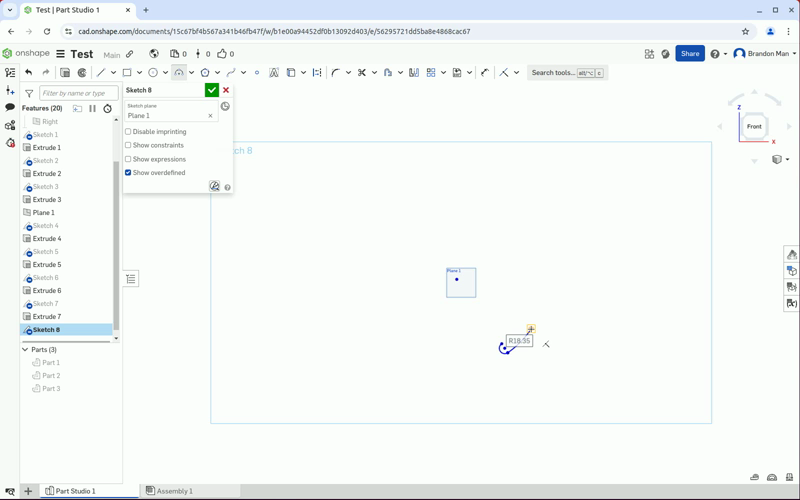
click(531, 328)
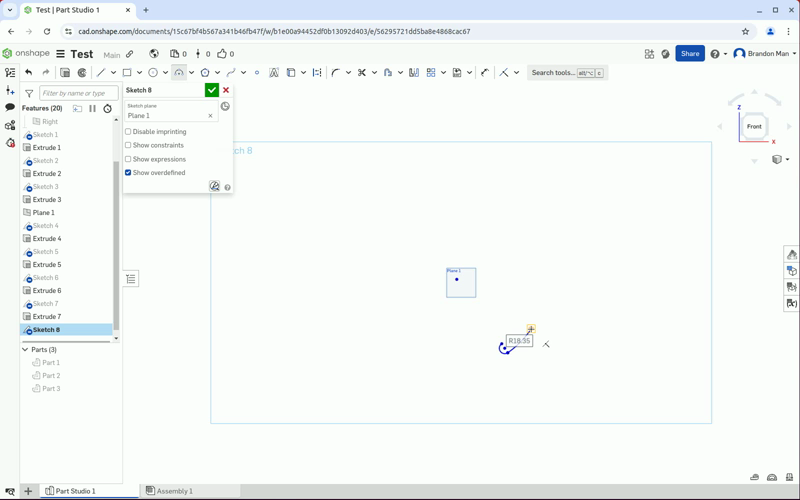
key_down(shift)
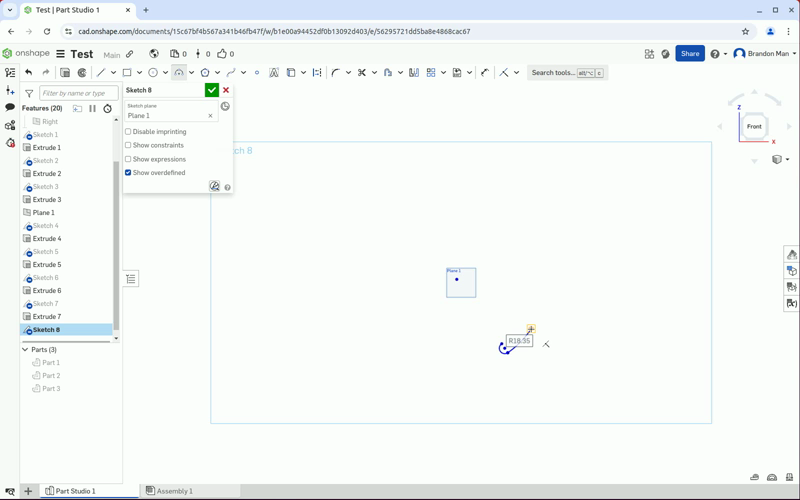
mouse_move(522, 322)
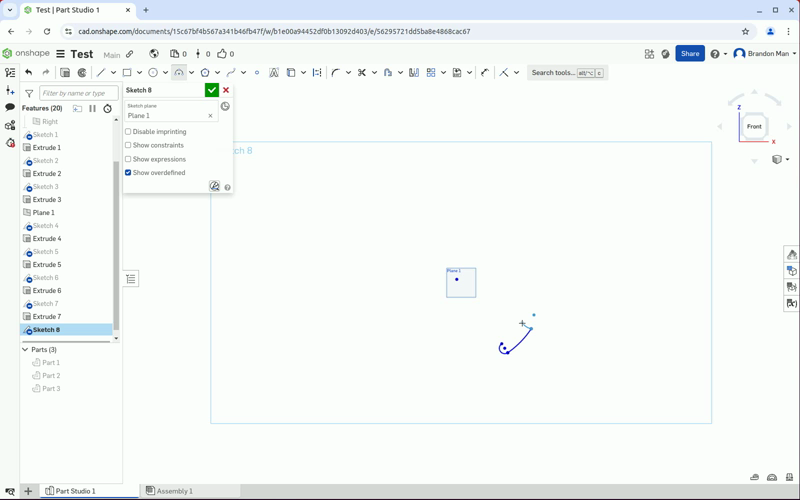
click(522, 322)
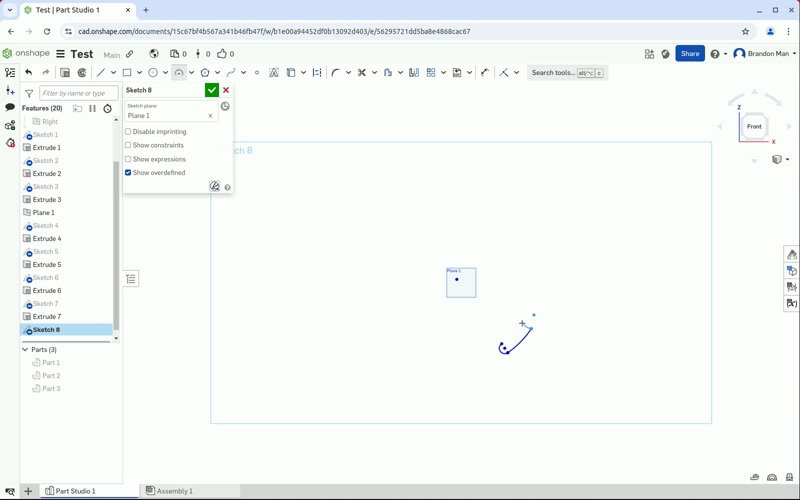
mouse_move(529, 321)
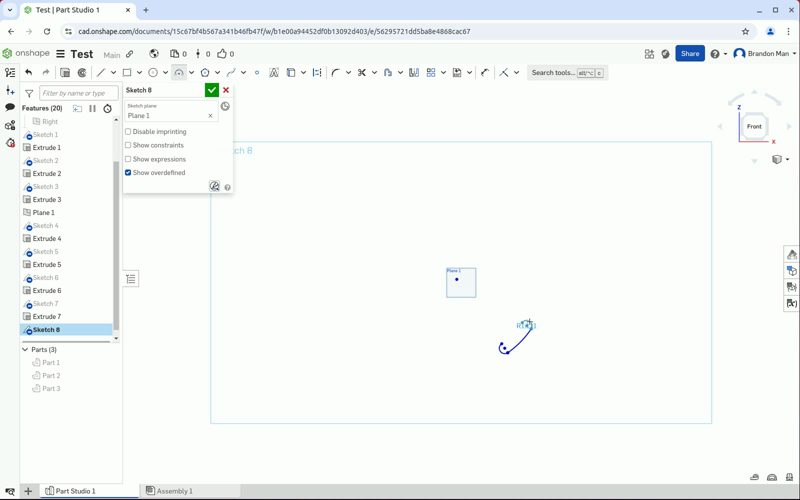
click(529, 321)
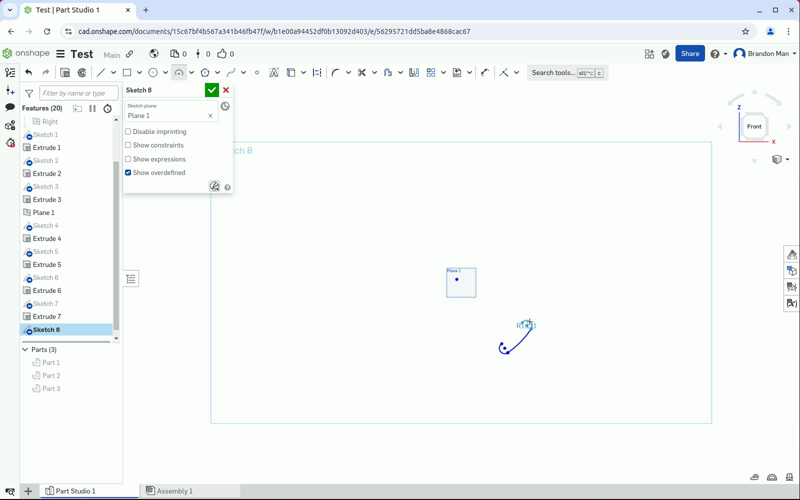
key_up(shift)
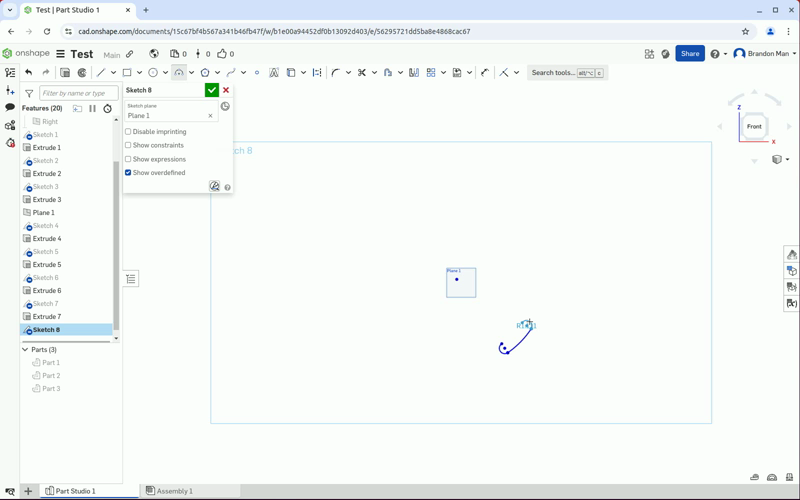
mouse_move(522, 322)
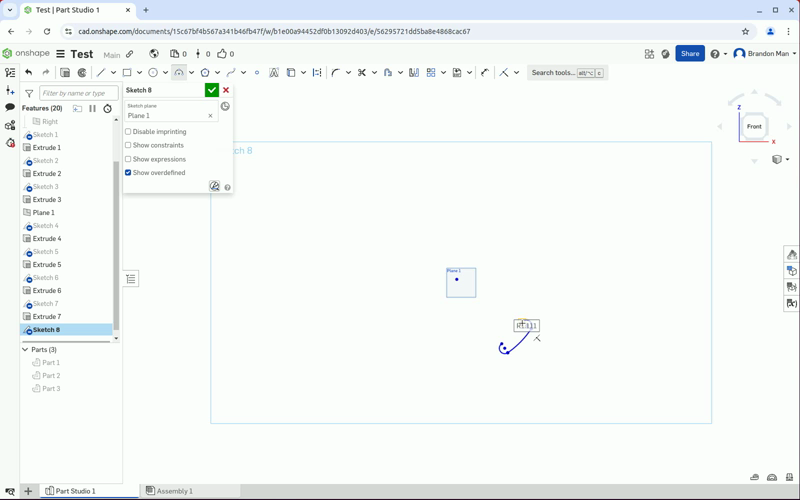
click(522, 322)
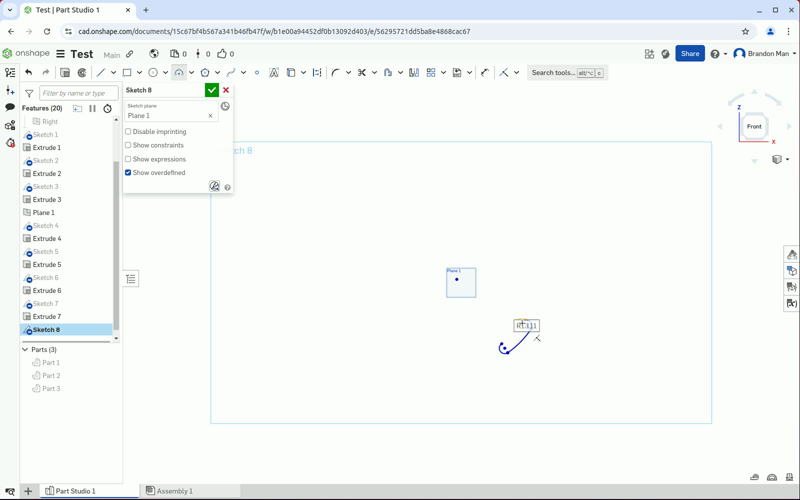
mouse_move(501, 343)
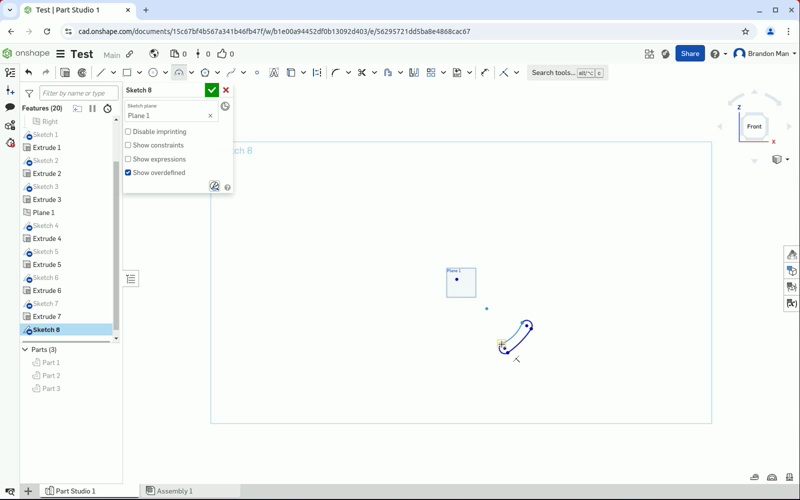
click(501, 343)
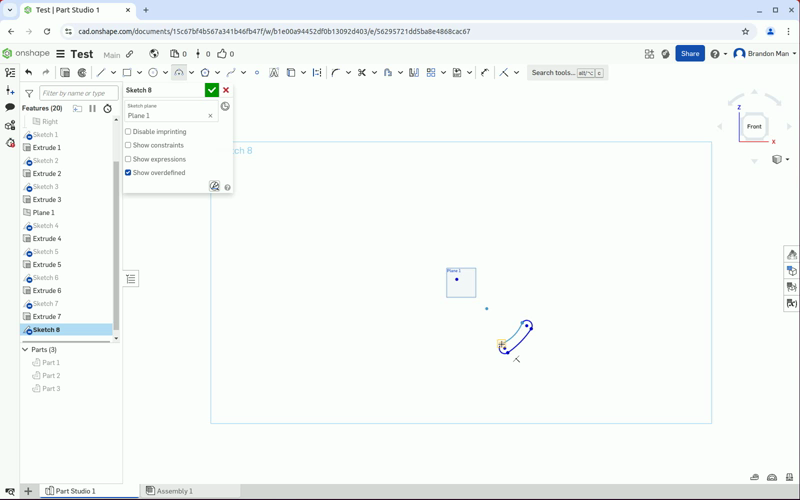
key_down(shift)
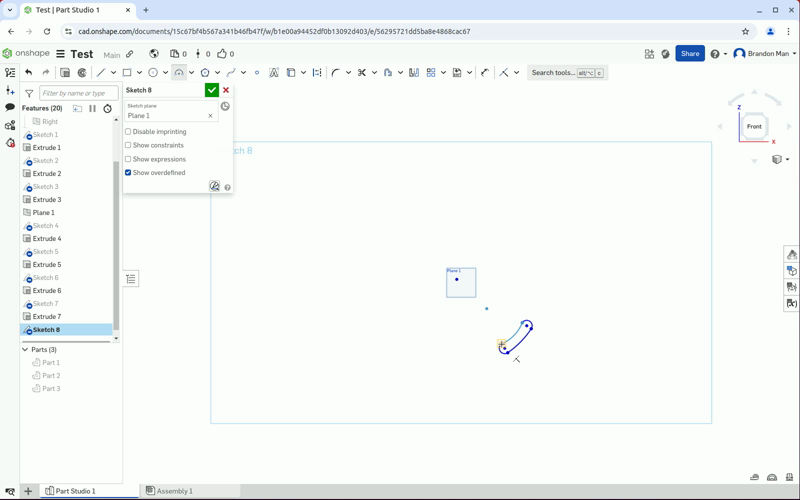
mouse_move(513, 334)
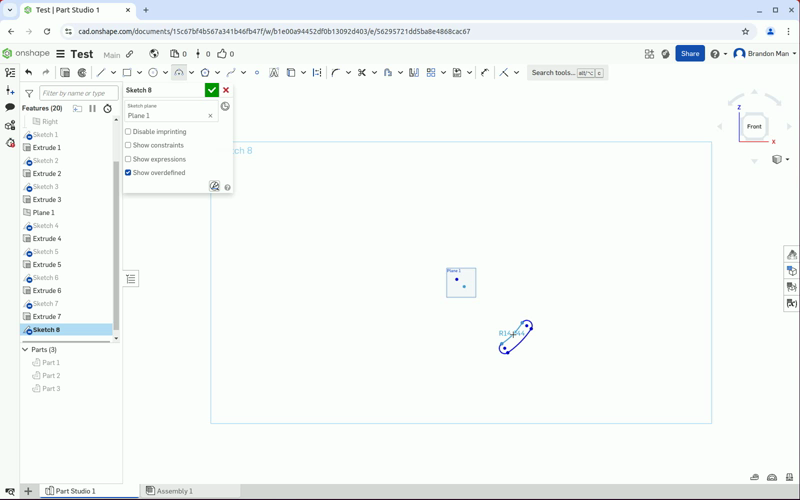
click(513, 334)
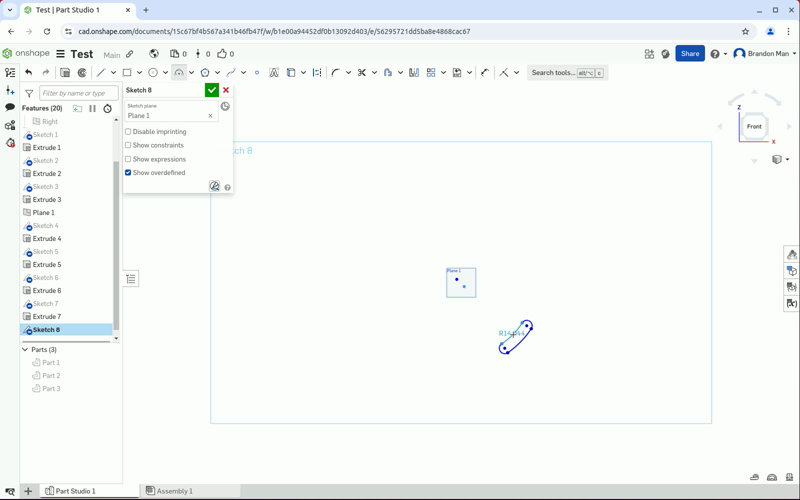
key_up(shift)
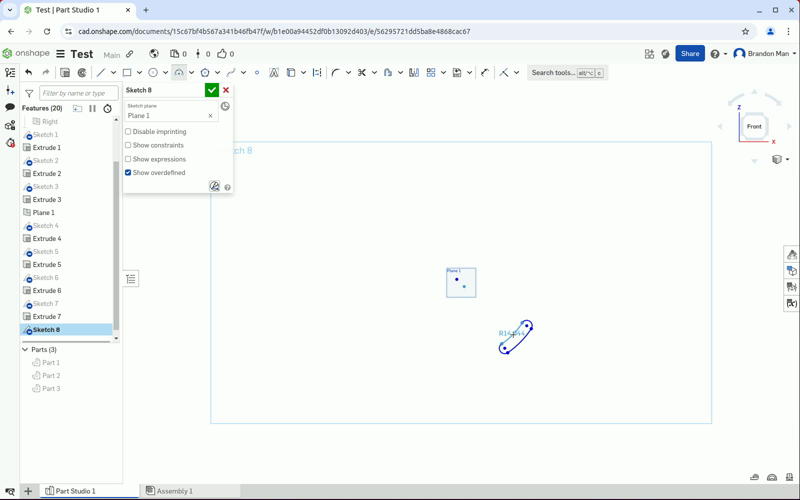
key(esc)
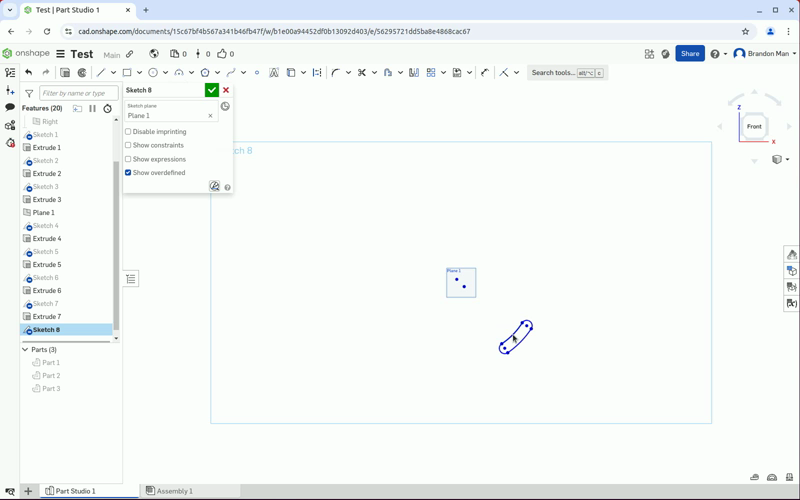
mouse_move(515, 339)
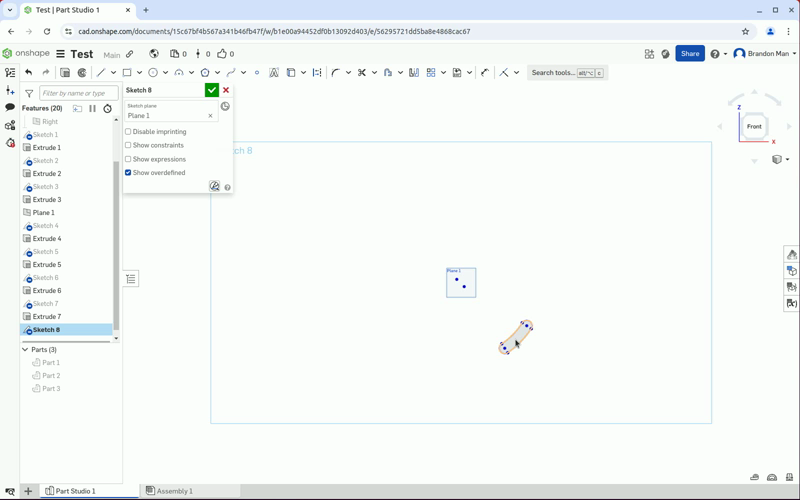
scroll(6)
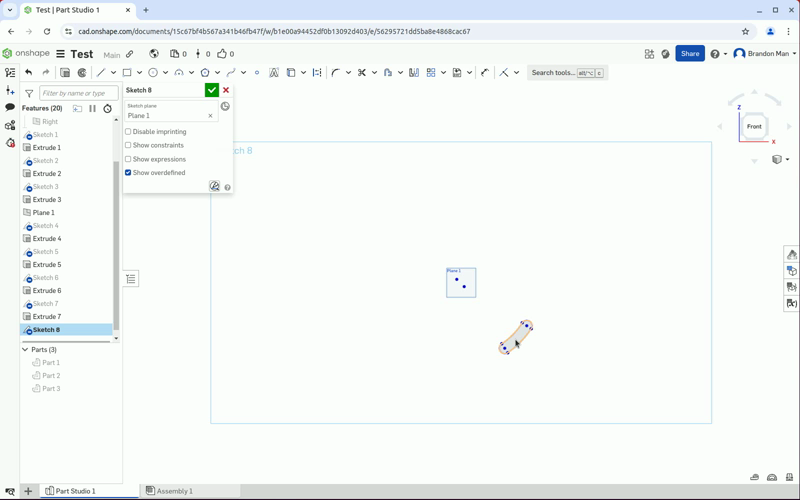
scroll(6)
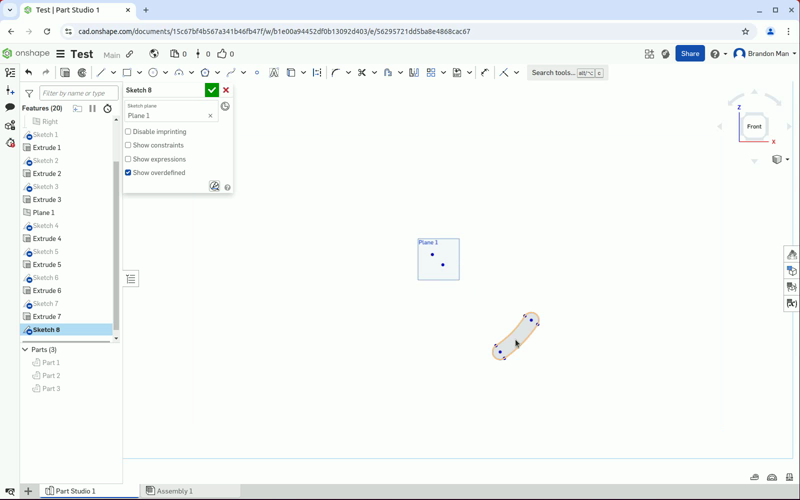
scroll(6)
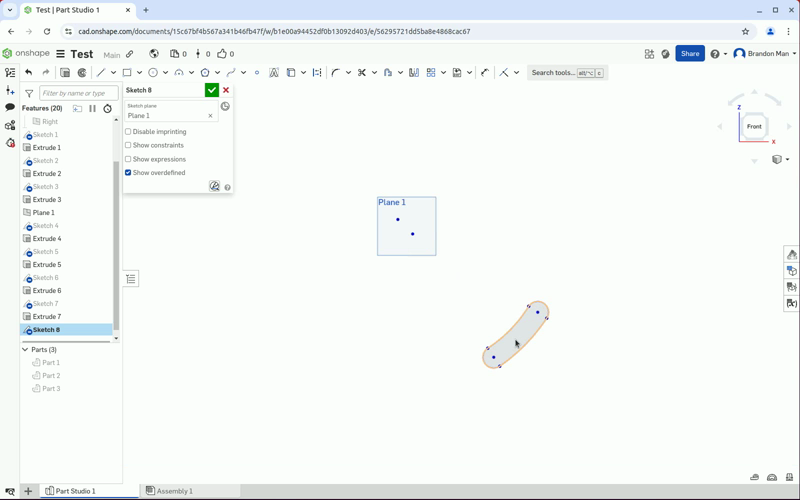
scroll(6)
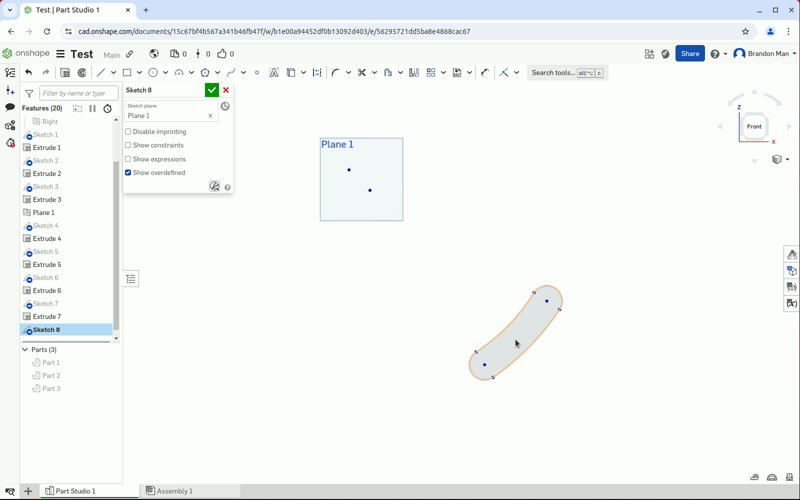
scroll(6)
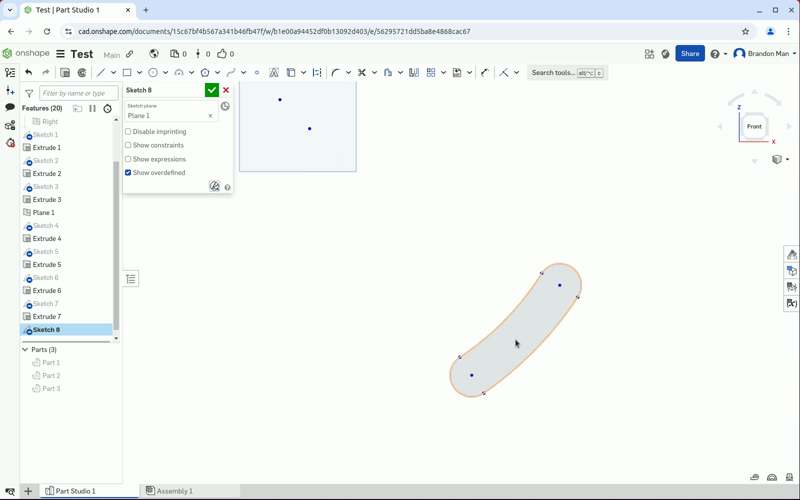
scroll(6)
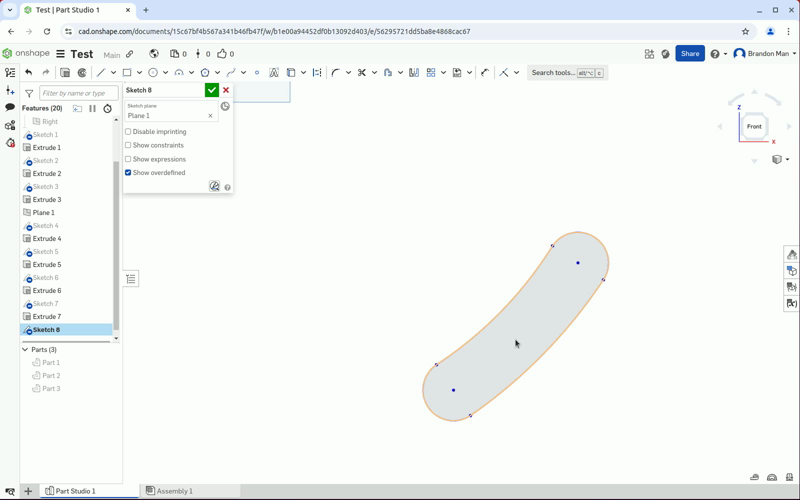
scroll(6)
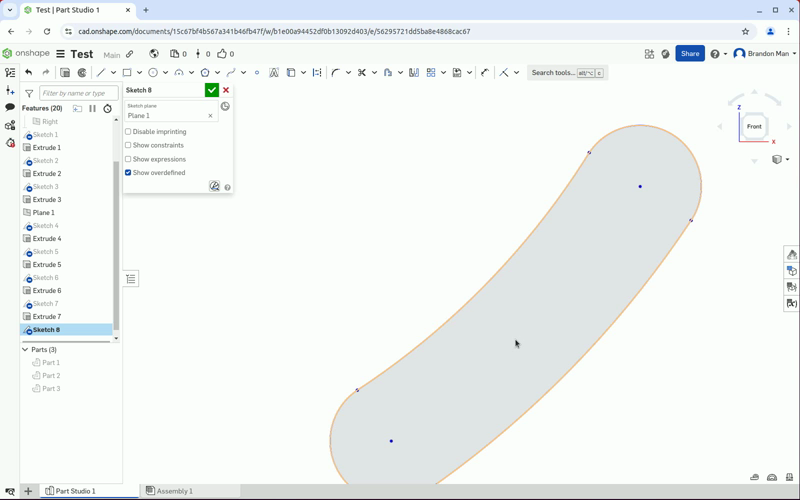
click(515, 339)
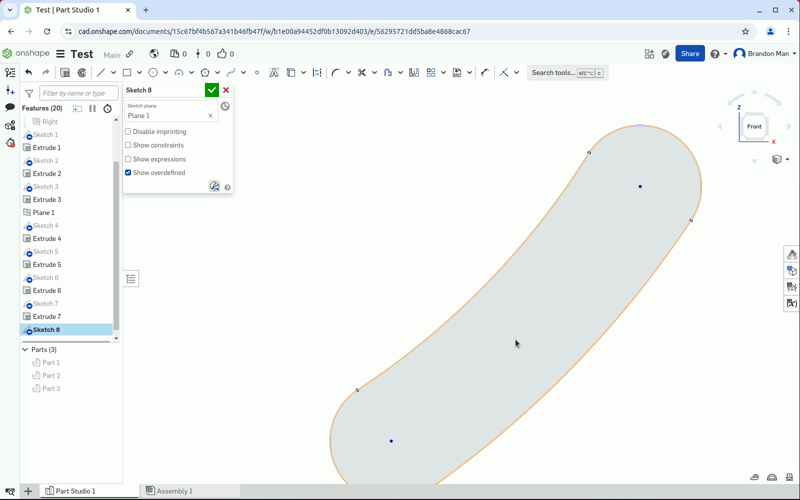
scroll(-6)
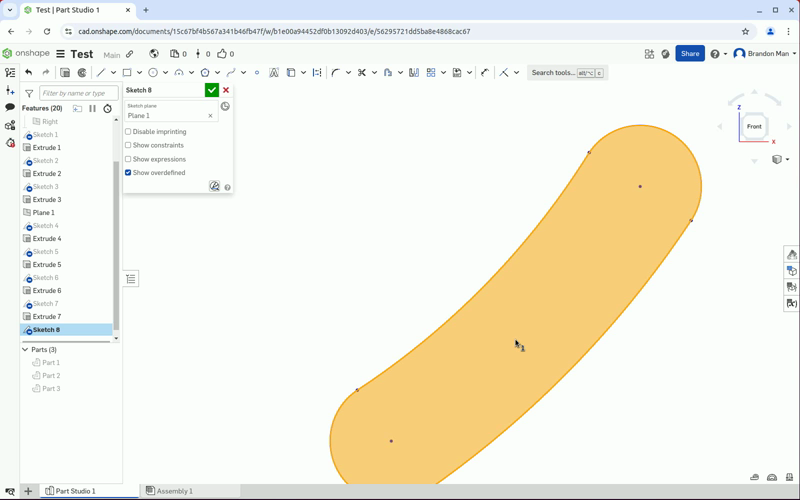
scroll(-6)
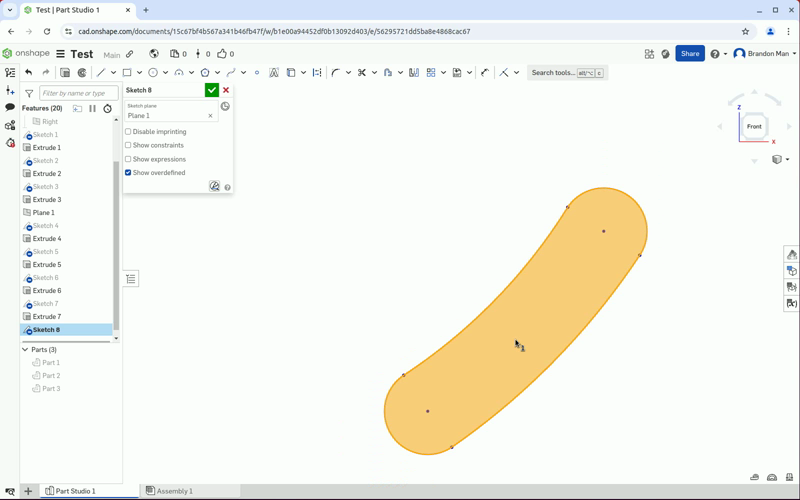
scroll(-6)
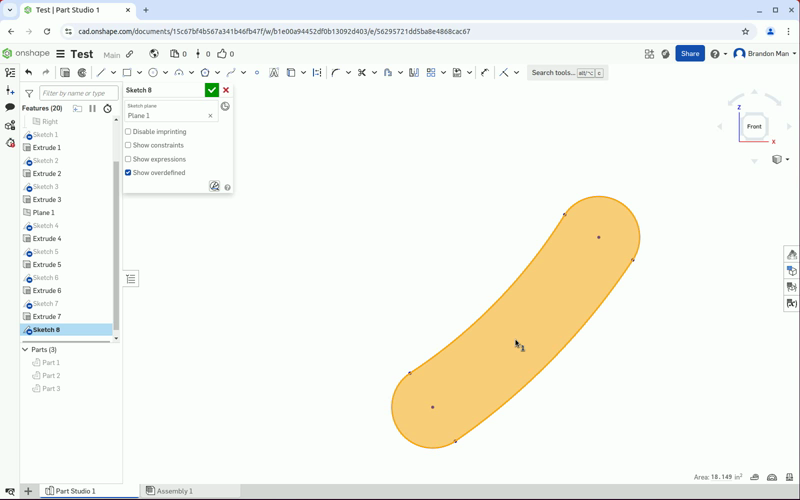
scroll(-6)
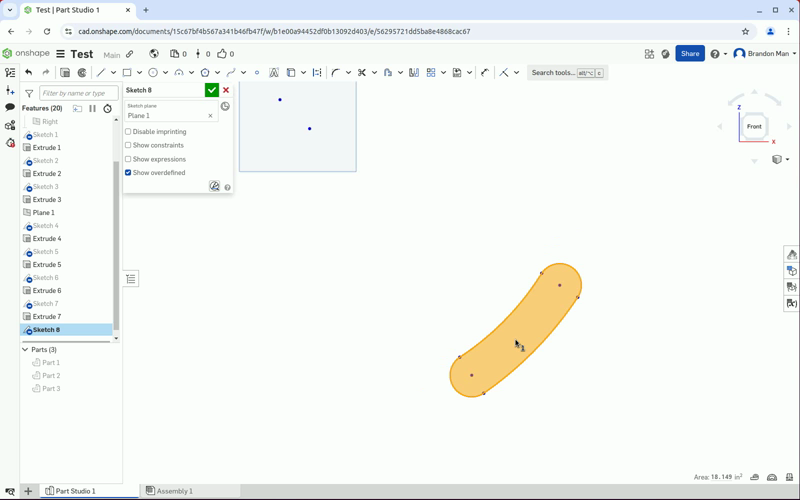
scroll(-6)
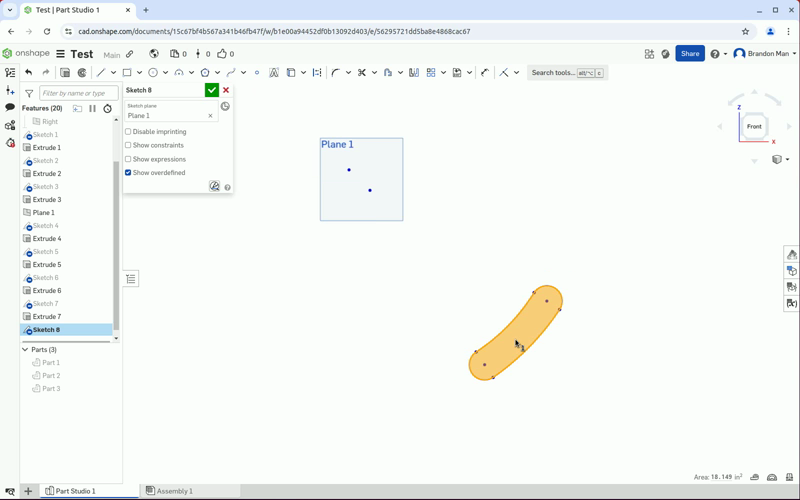
scroll(-6)
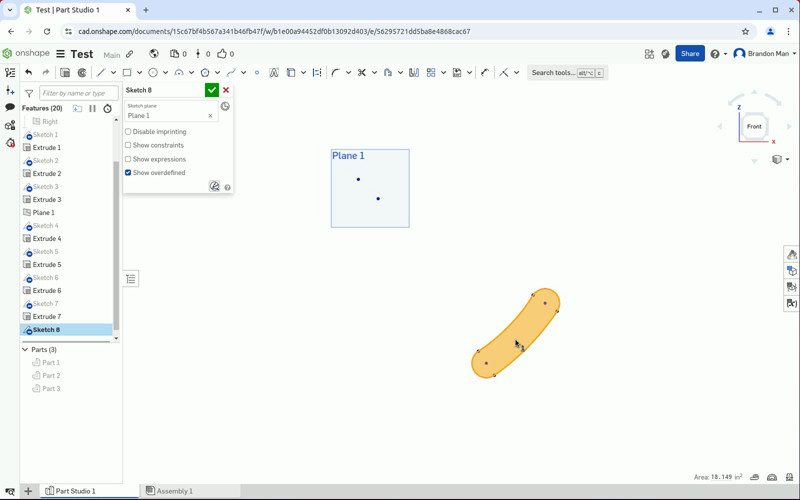
scroll(-6)
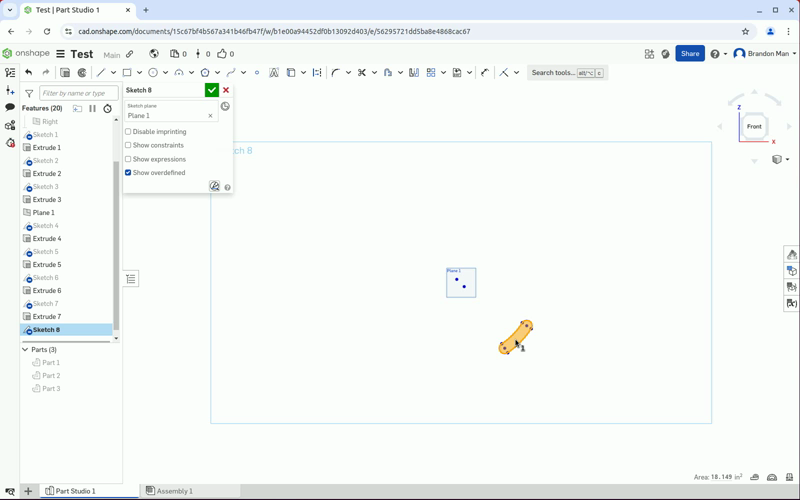
mouse_move(73, 352)
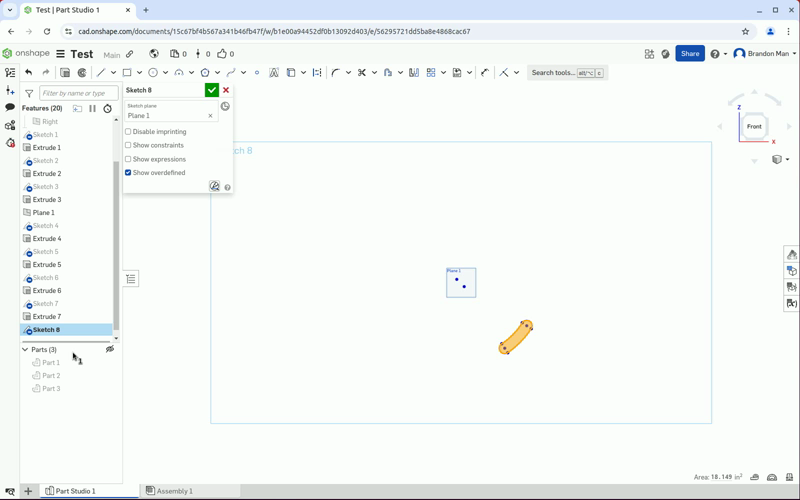
key(shift+y)
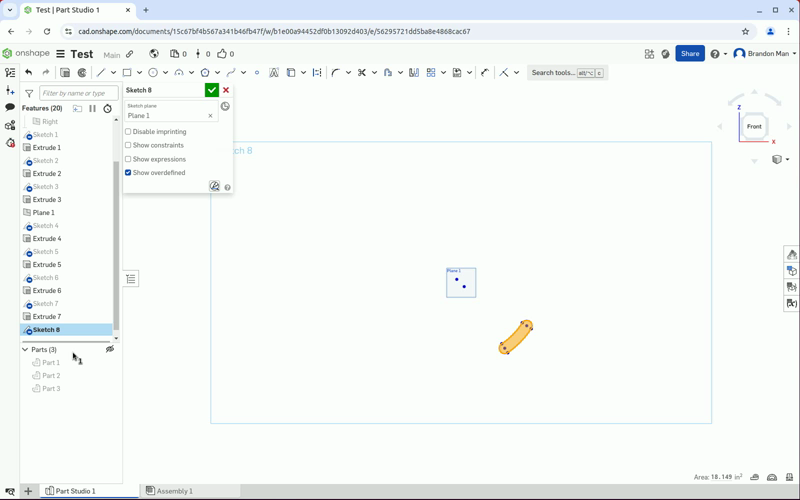
key(shift+e)
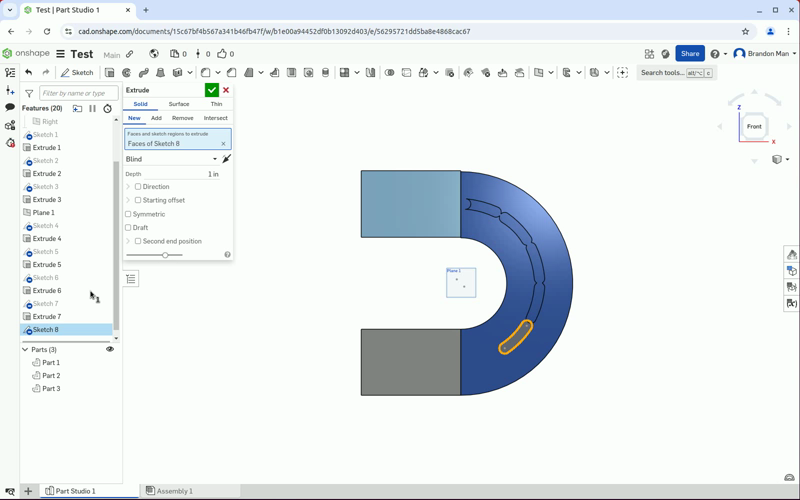
mouse_move(143, 106)
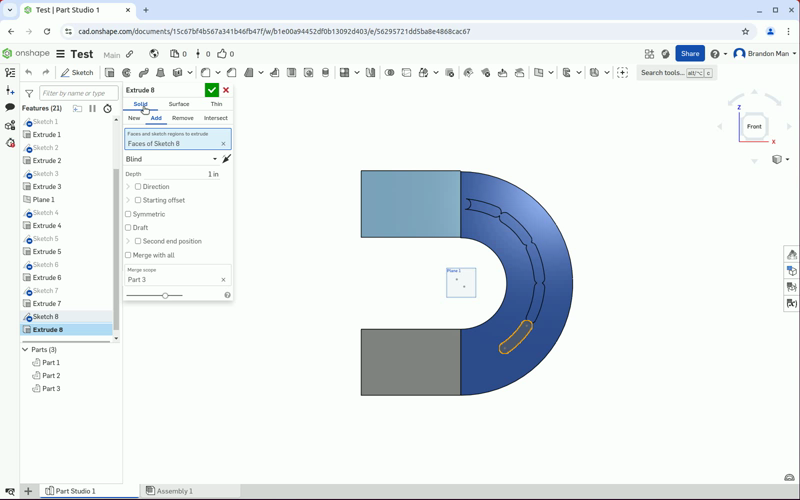
click(143, 106)
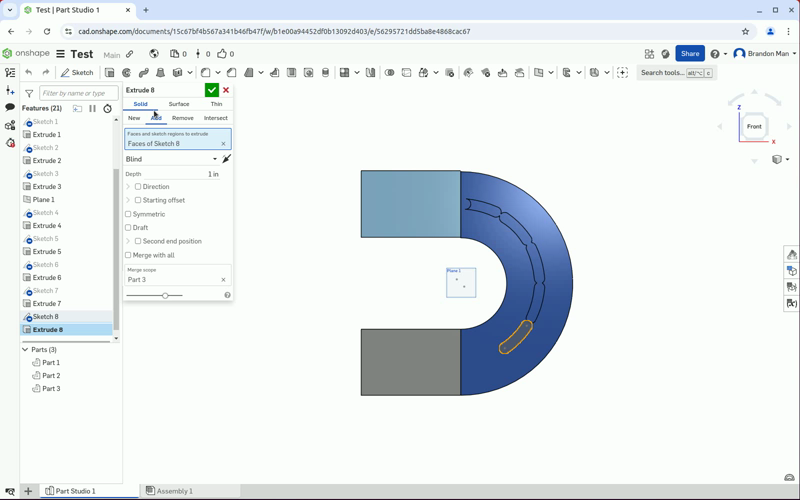
mouse_move(186, 120)
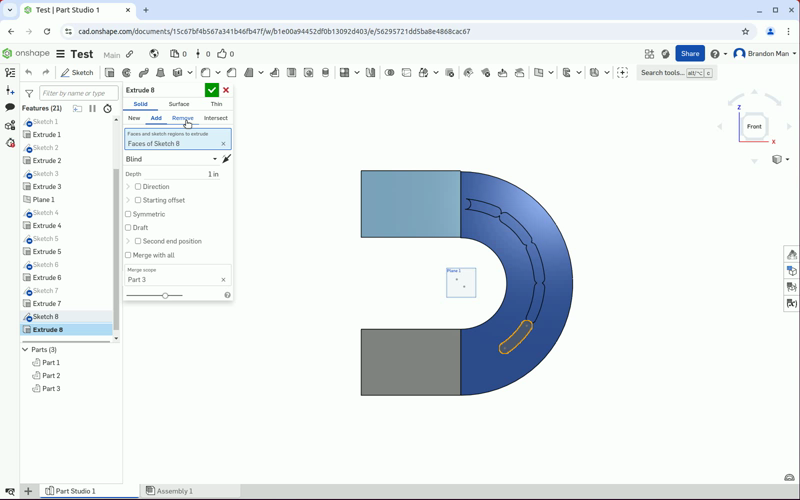
click(186, 120)
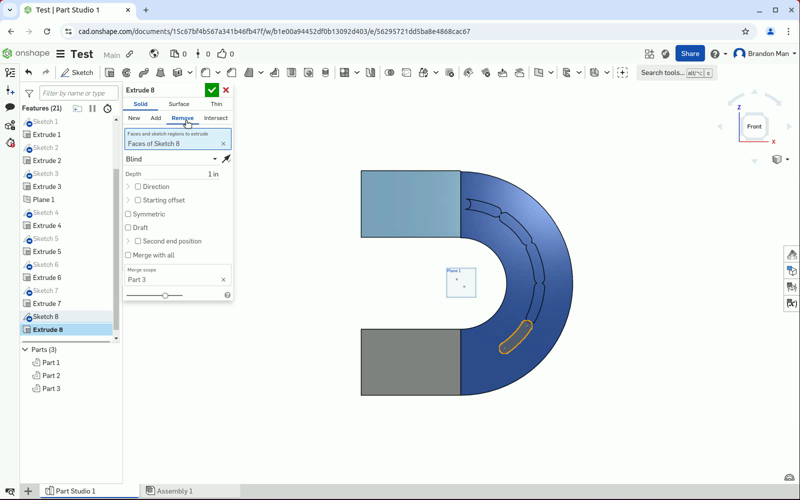
key(tab, 4)
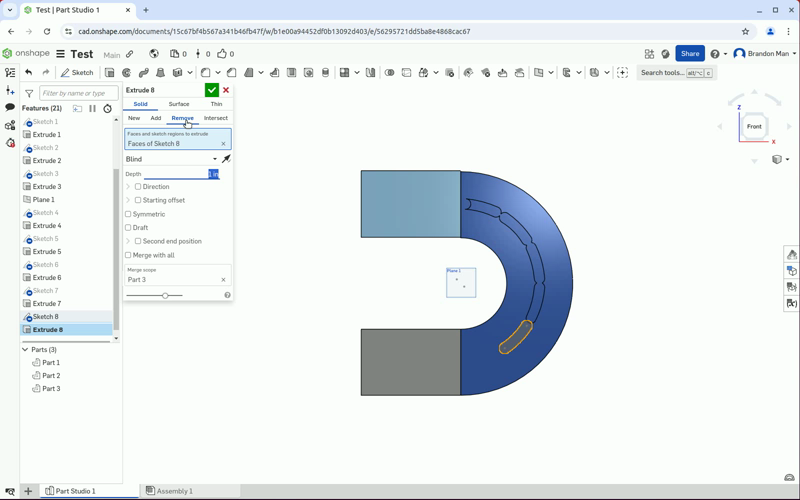
text(5.777)
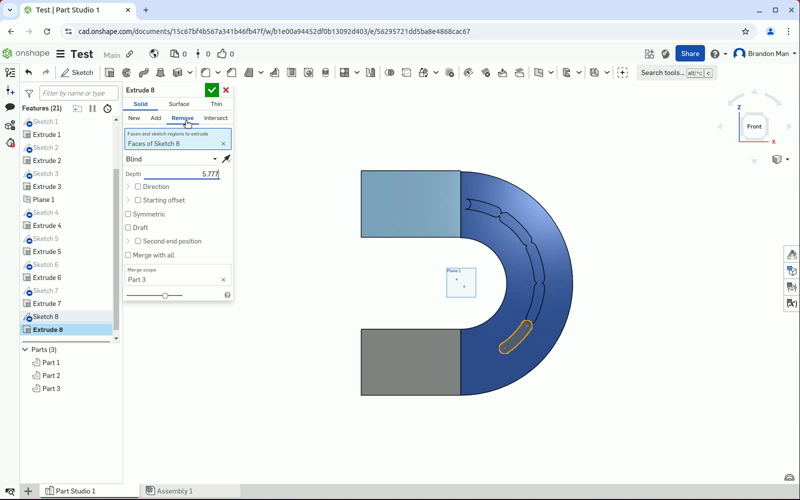
key(tab, 6)
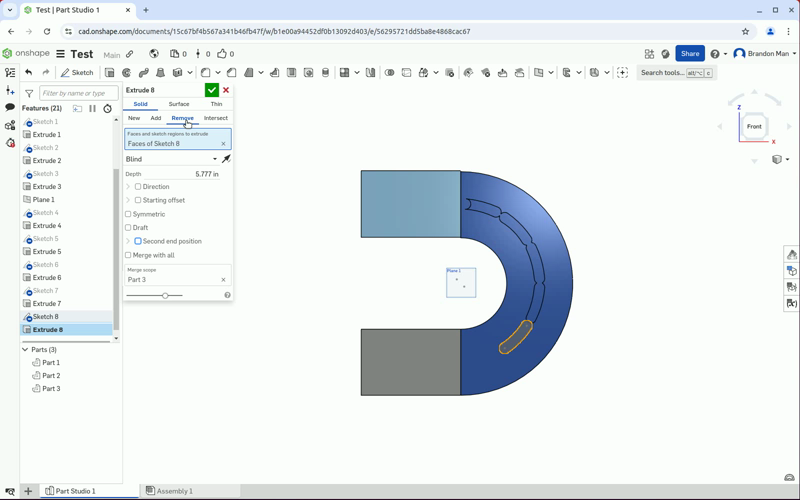
key(space)
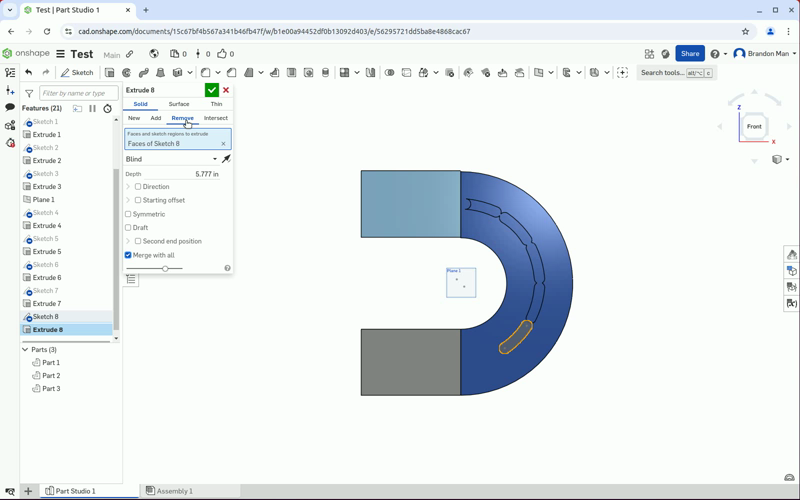
key(enter)
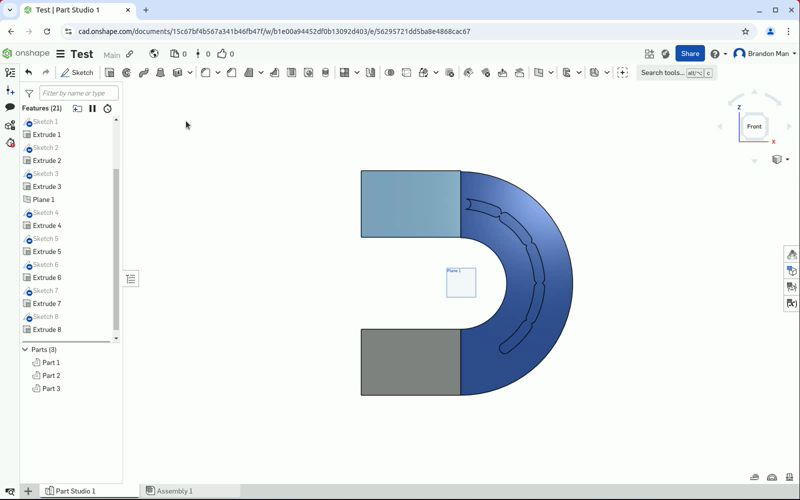
key(shift+h)
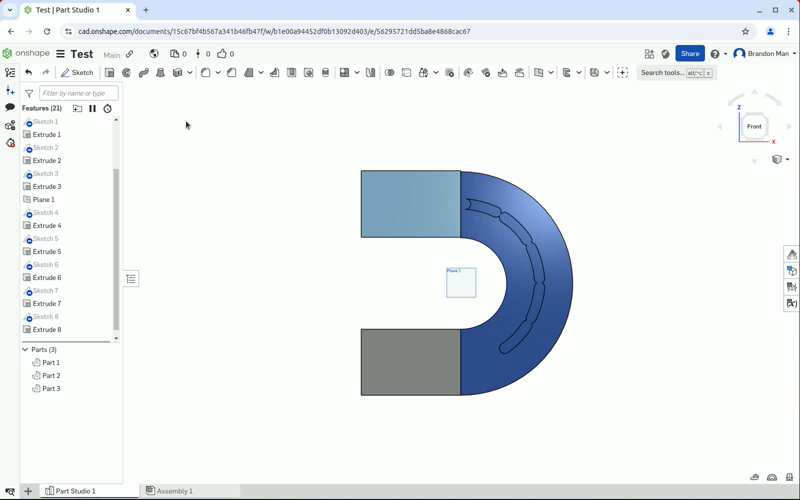
key(shift+h)
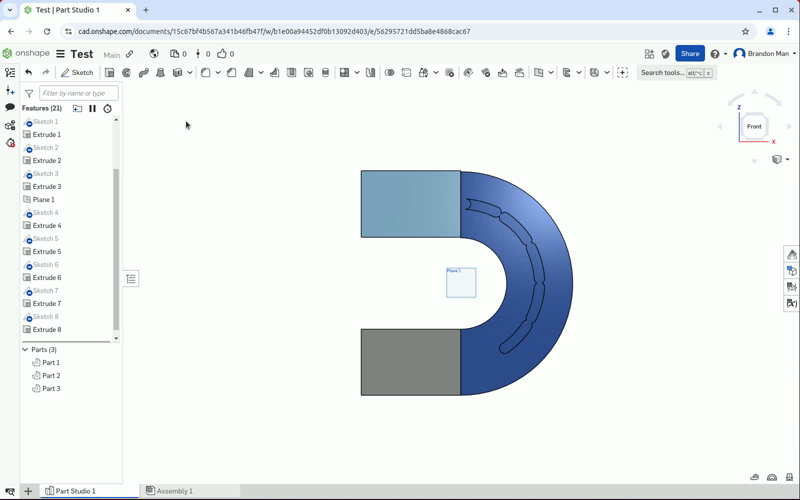
mouse_move(69, 124)
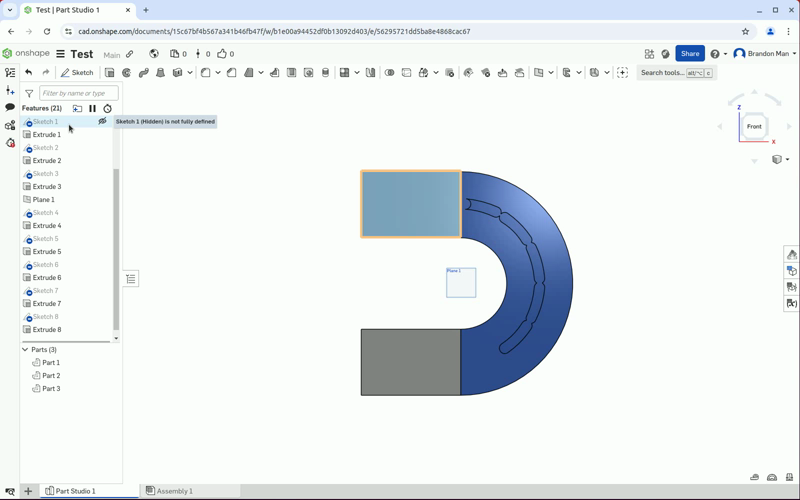
click(69, 124)
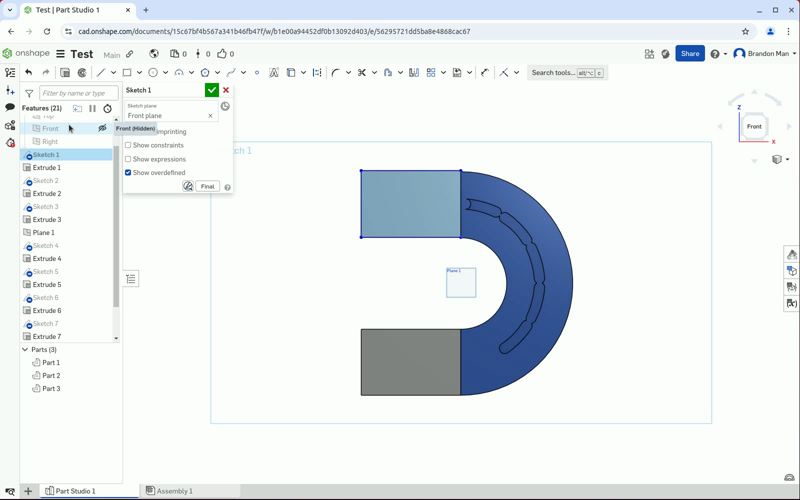
mouse_move(229, 92)
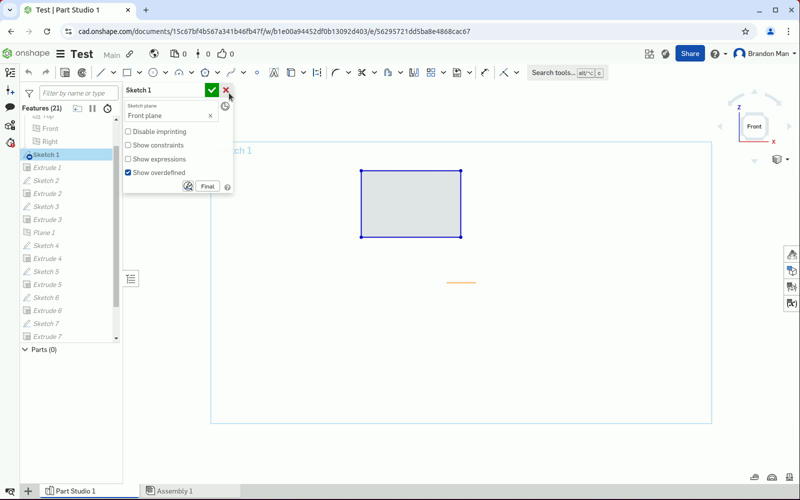
click(229, 92)
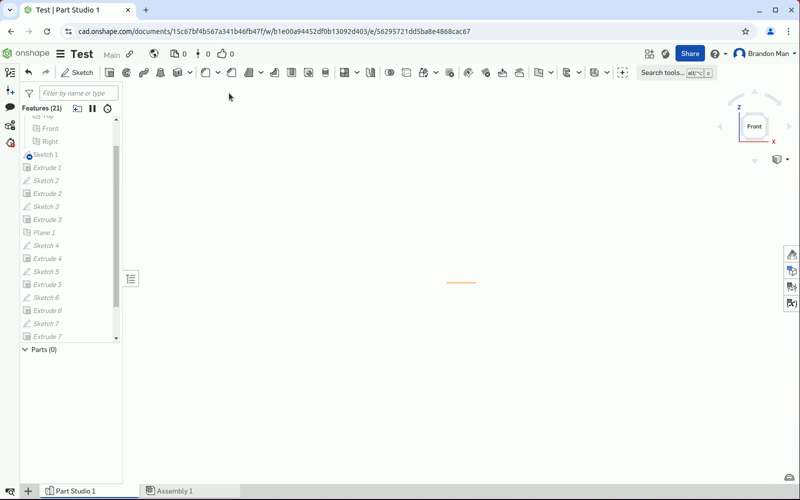
key(shift+s)
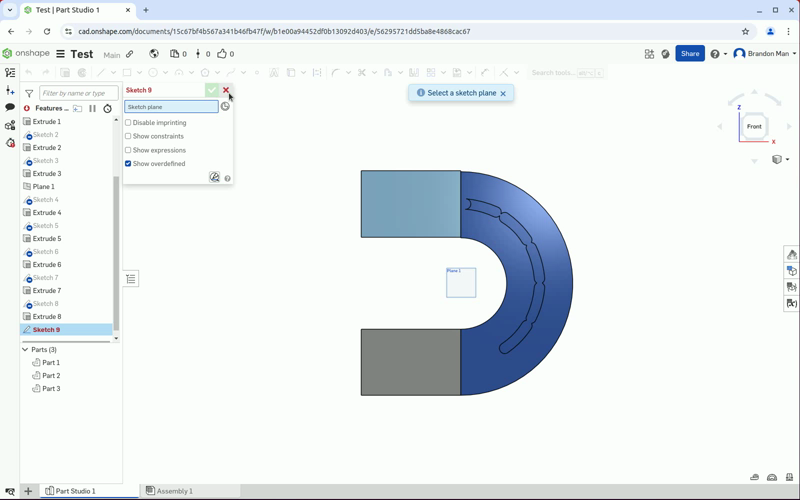
mouse_move(69, 189)
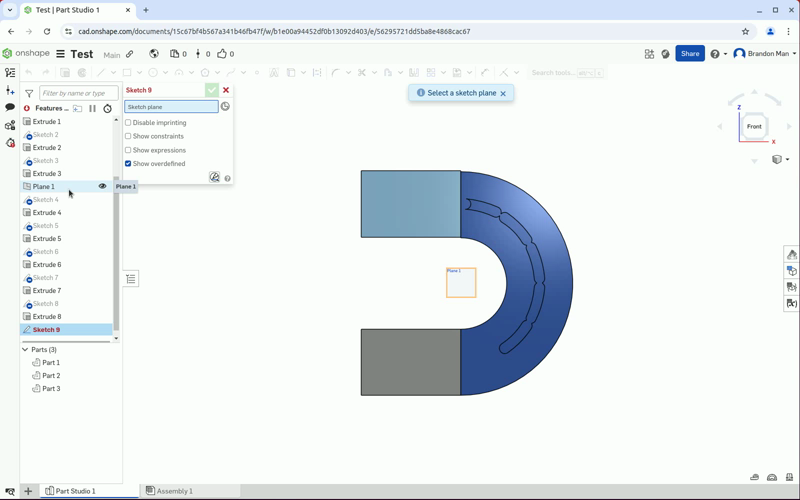
click(69, 189)
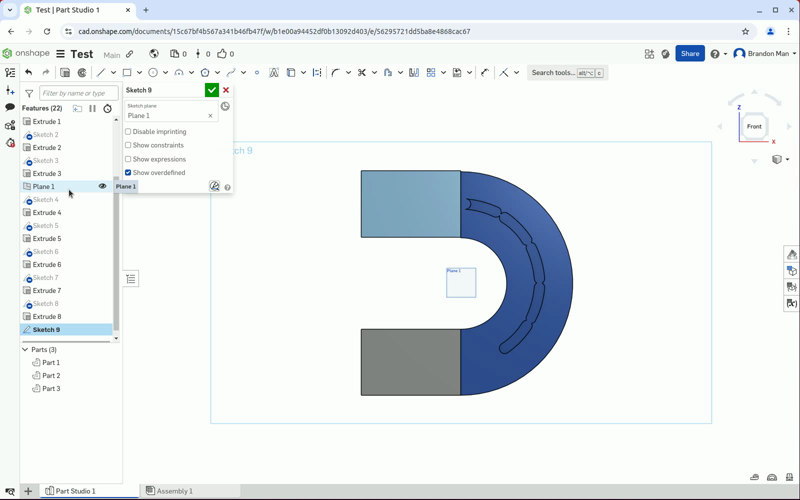
mouse_move(73, 352)
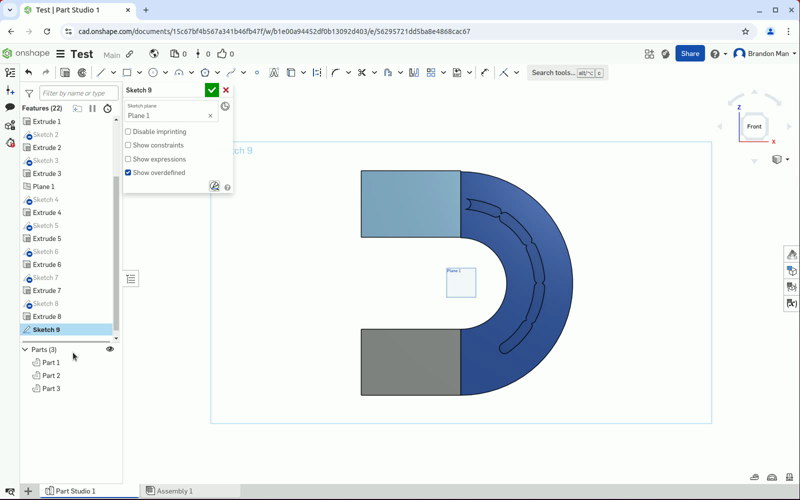
key(y)
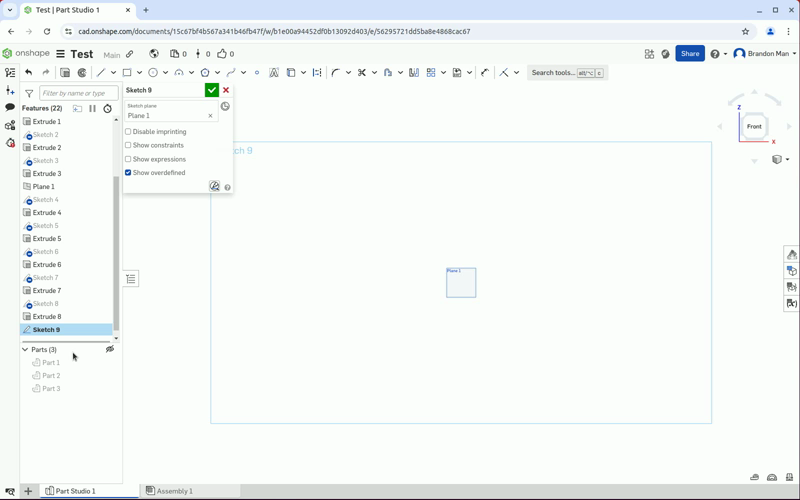
key(a)
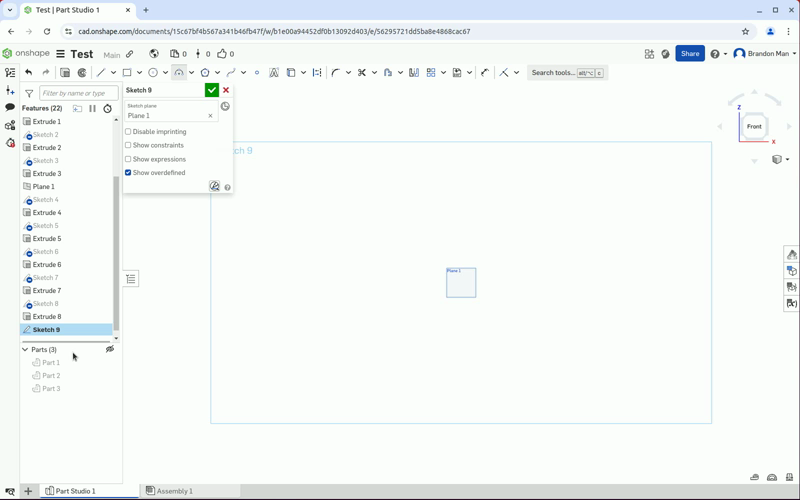
key_down(shift)
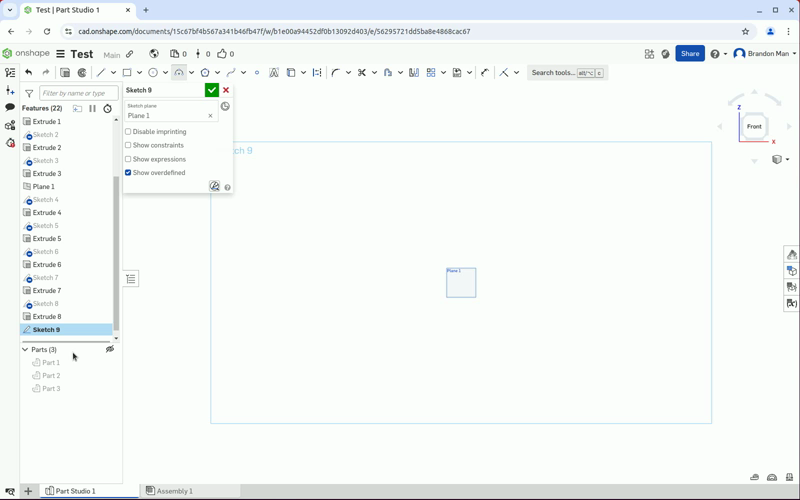
mouse_move(465, 356)
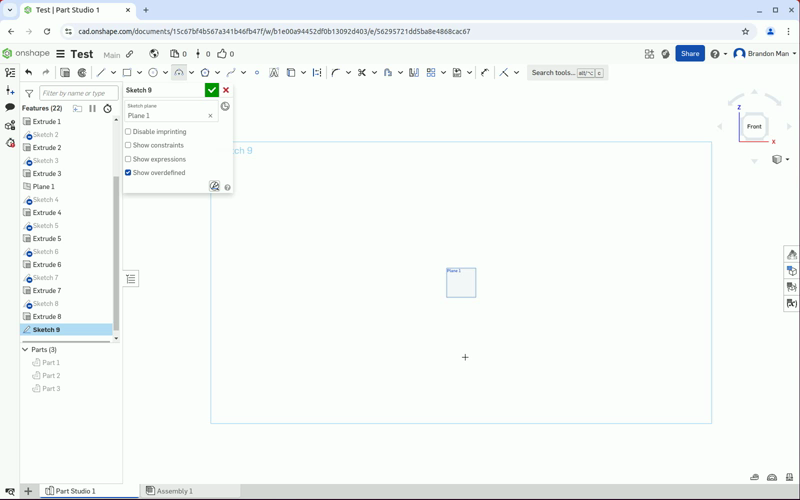
click(465, 356)
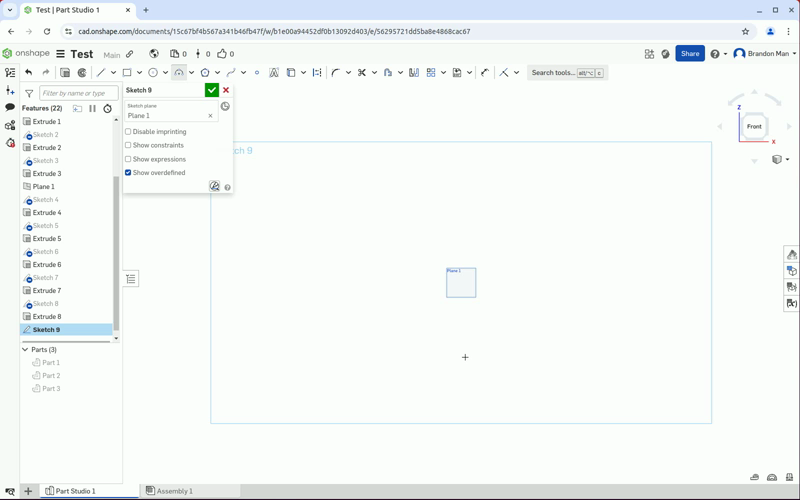
key_up(shift)
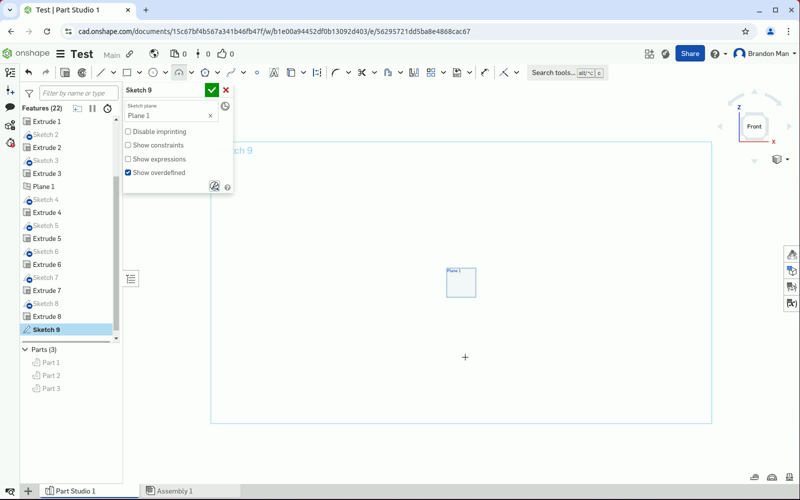
key_down(shift)
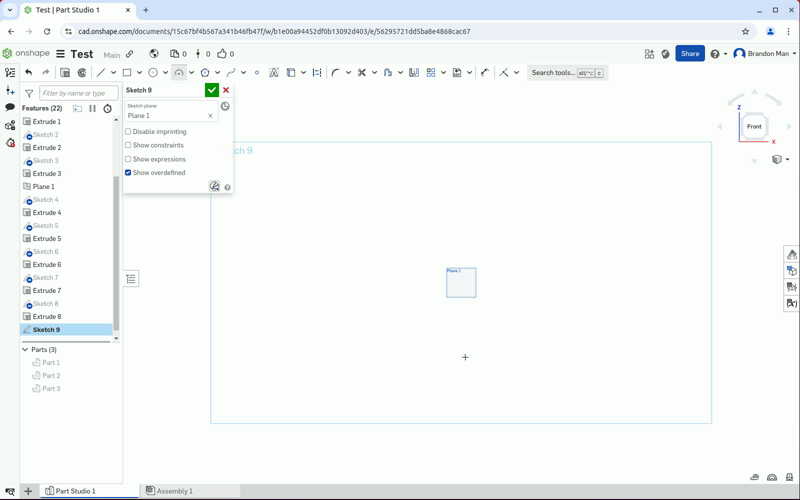
mouse_move(466, 366)
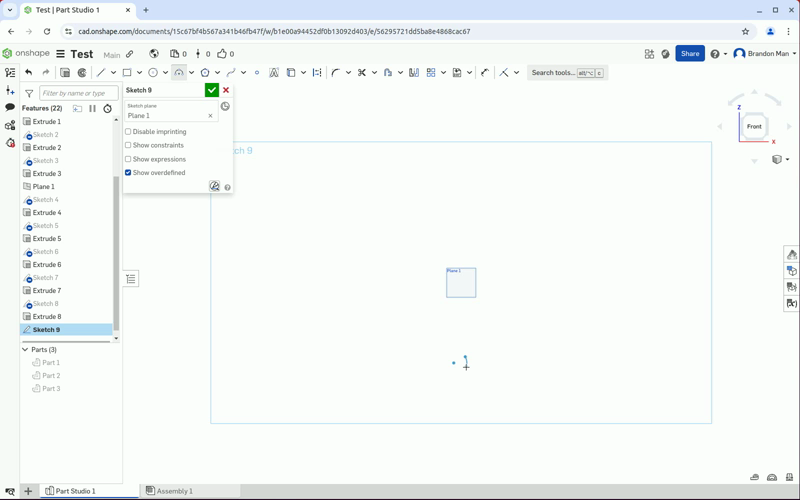
click(466, 366)
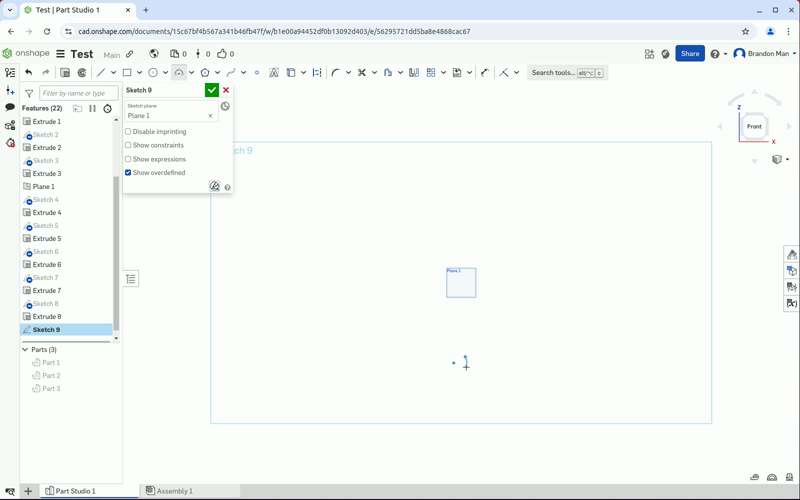
mouse_move(460, 362)
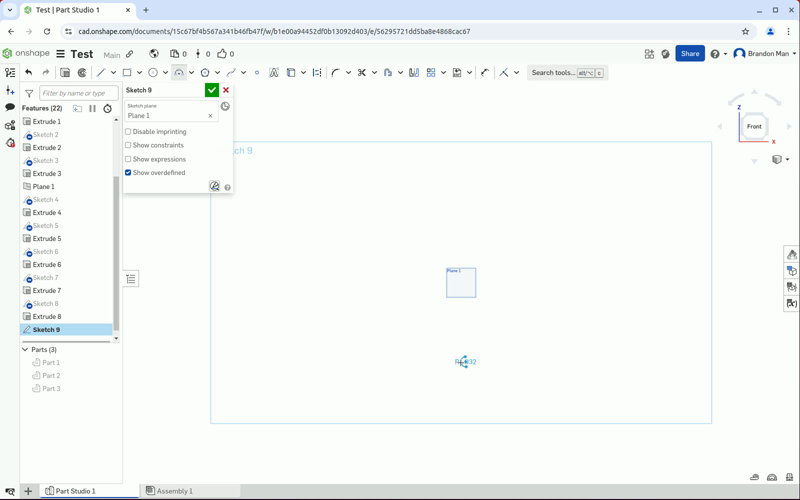
click(460, 362)
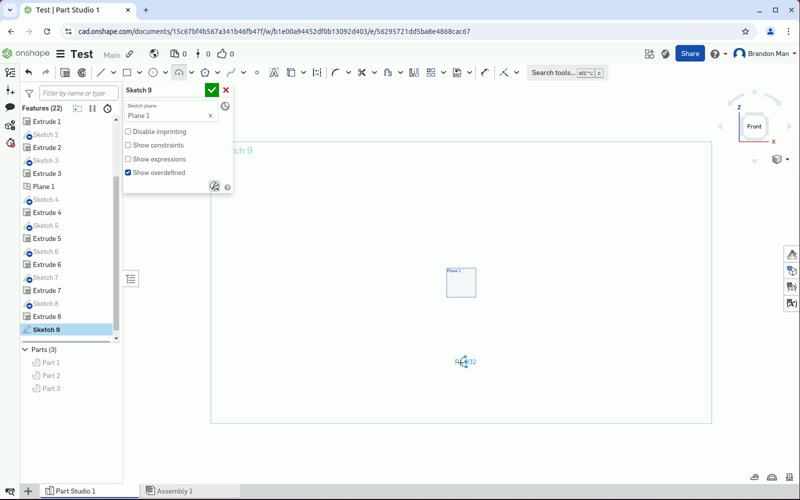
key_up(shift)
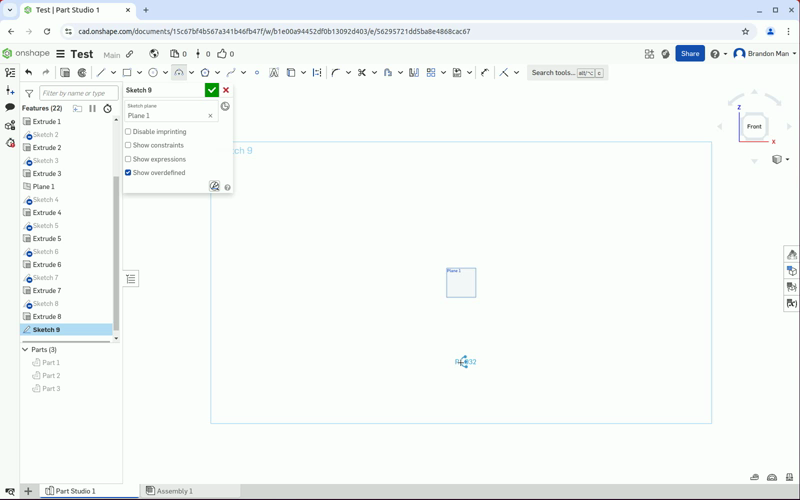
mouse_move(466, 366)
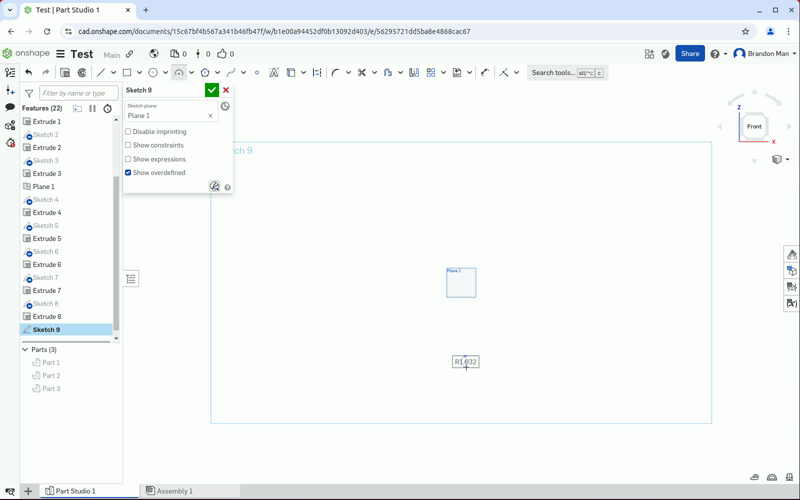
click(466, 366)
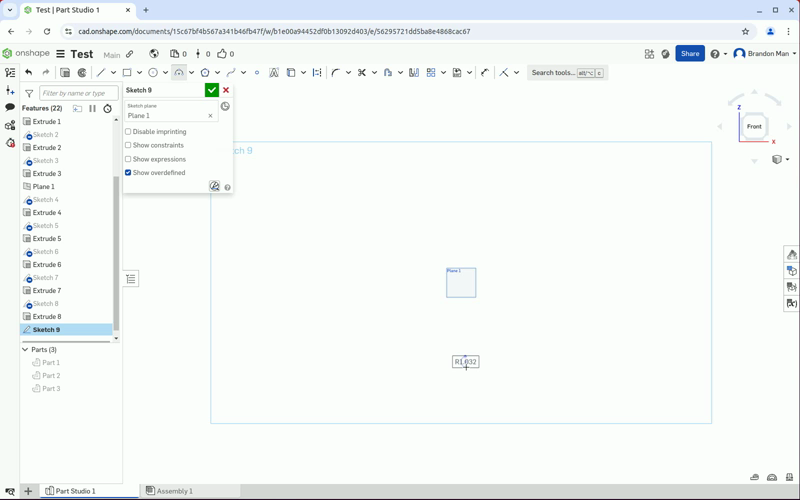
key_down(shift)
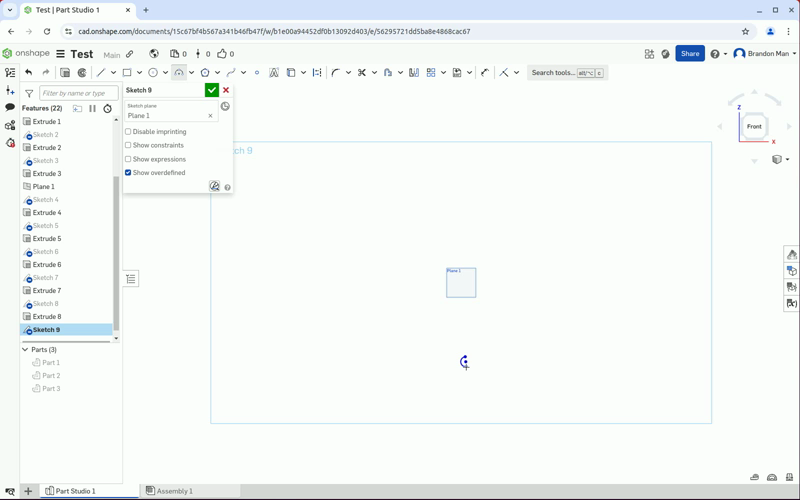
mouse_move(498, 358)
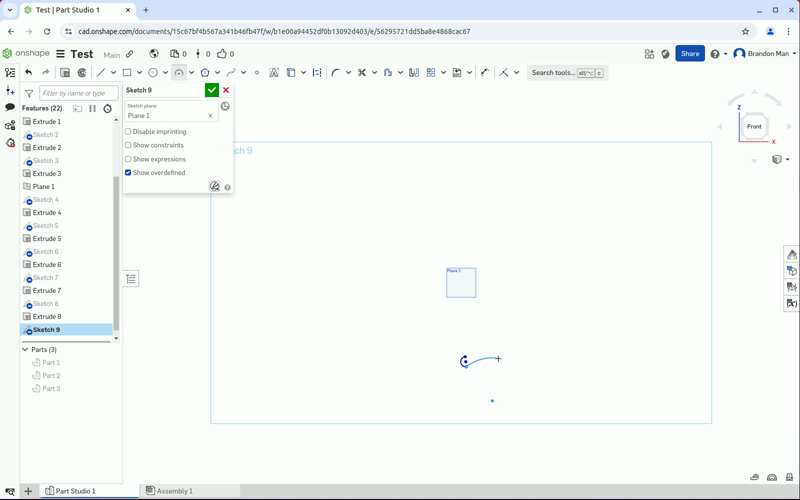
click(498, 358)
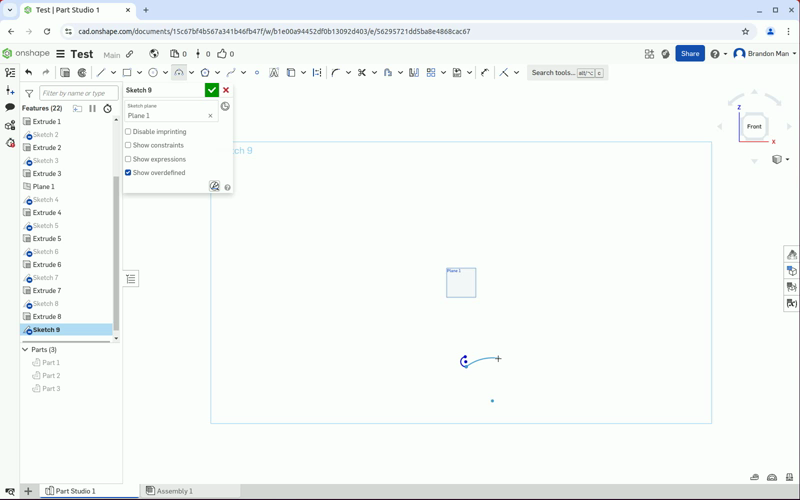
mouse_move(482, 364)
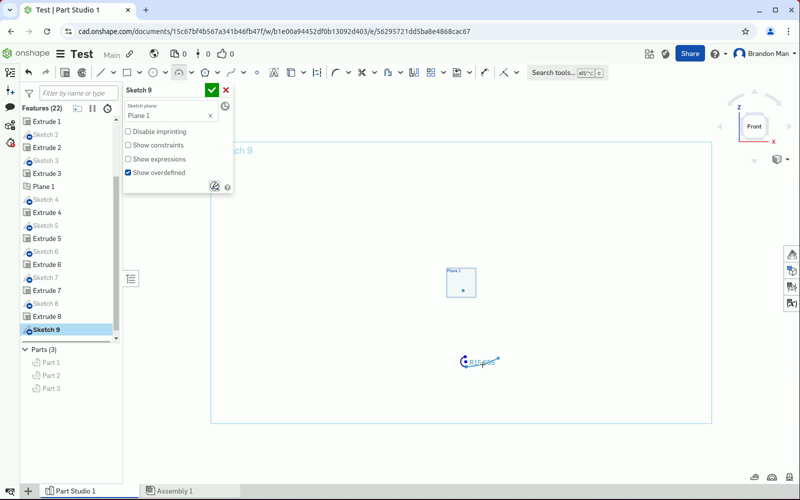
click(482, 364)
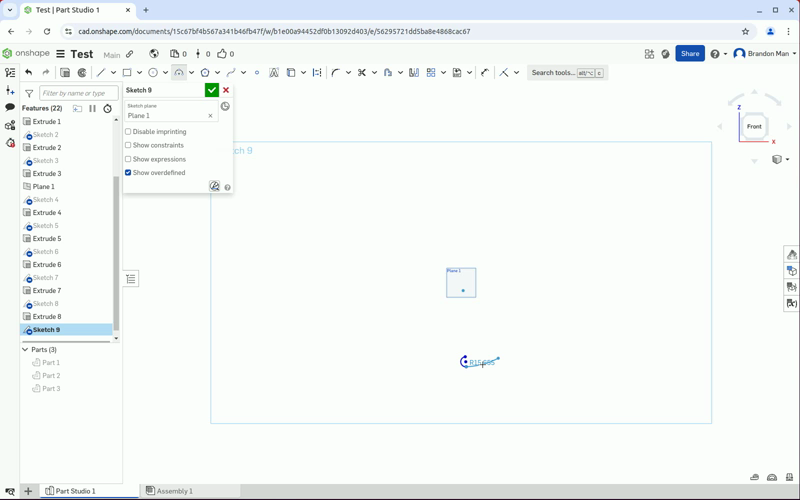
key_up(shift)
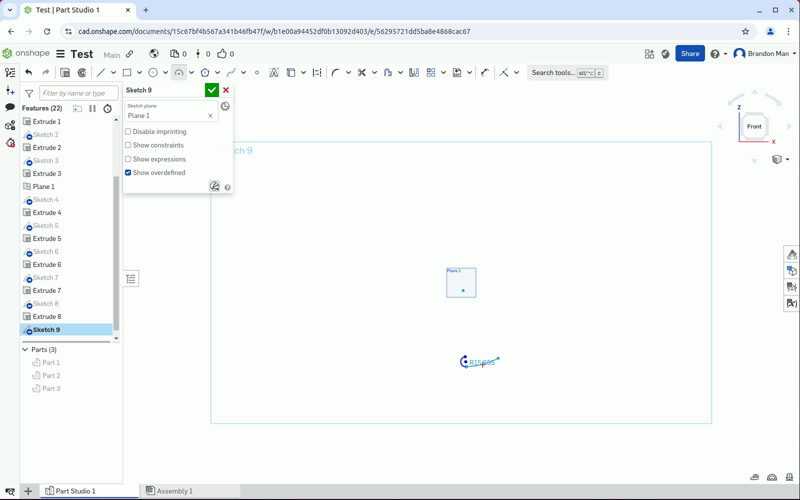
mouse_move(498, 358)
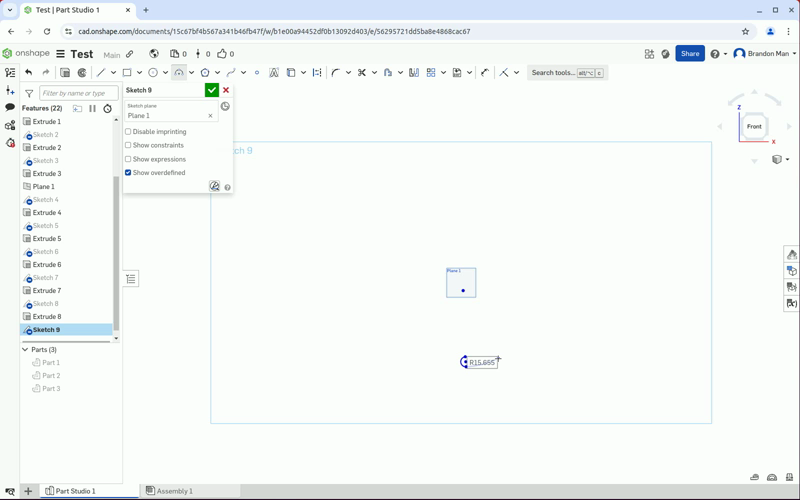
click(498, 358)
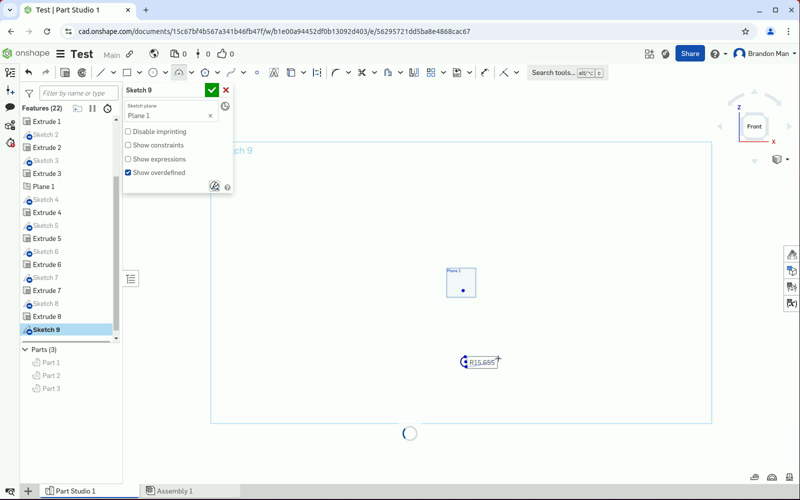
key_down(shift)
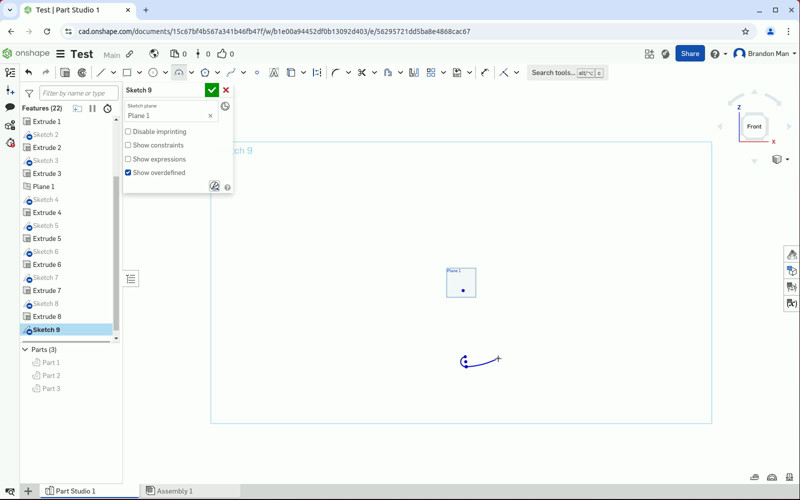
mouse_move(493, 349)
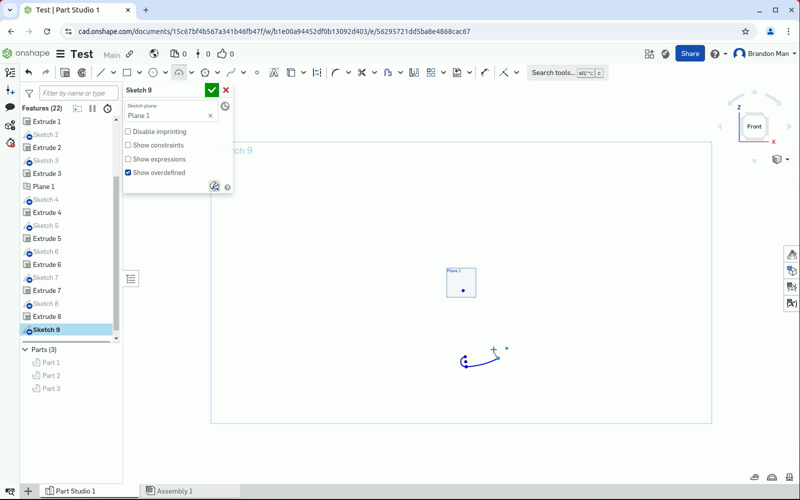
click(493, 349)
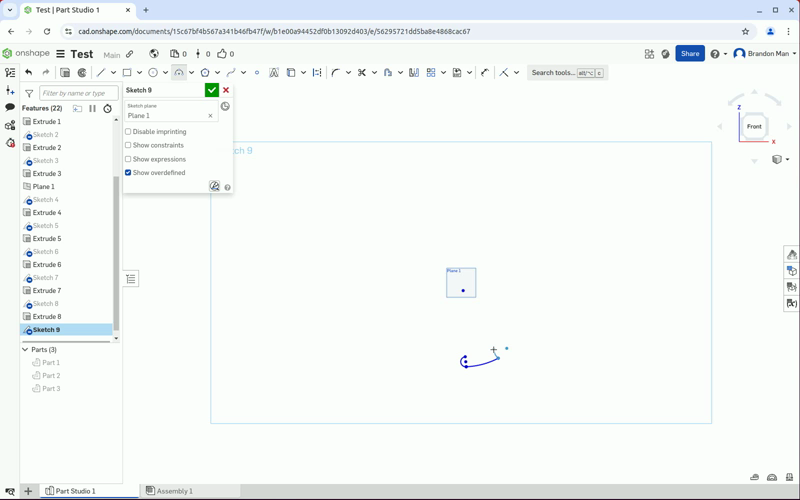
mouse_move(500, 351)
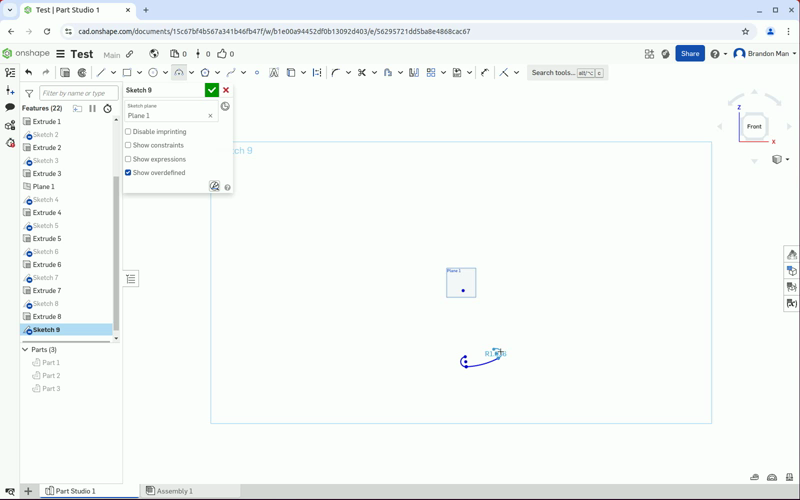
click(500, 351)
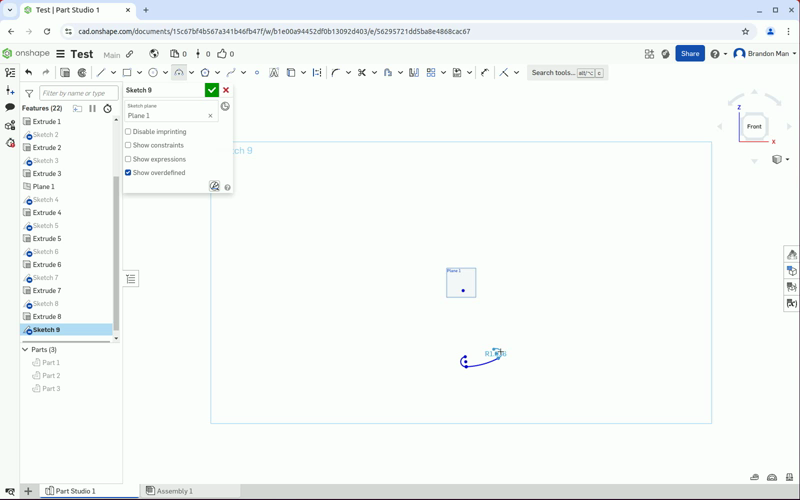
key_up(shift)
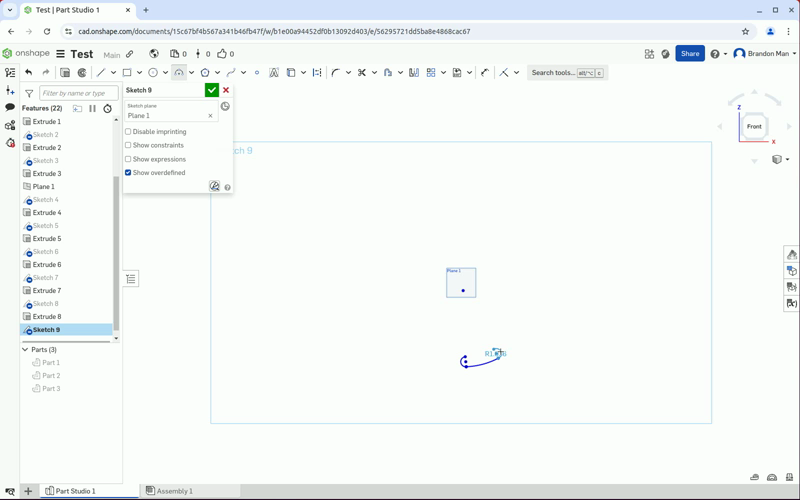
mouse_move(493, 349)
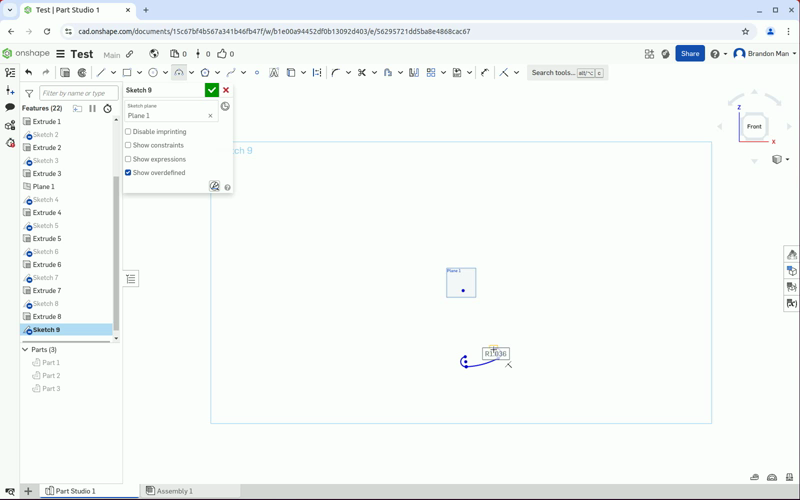
click(493, 349)
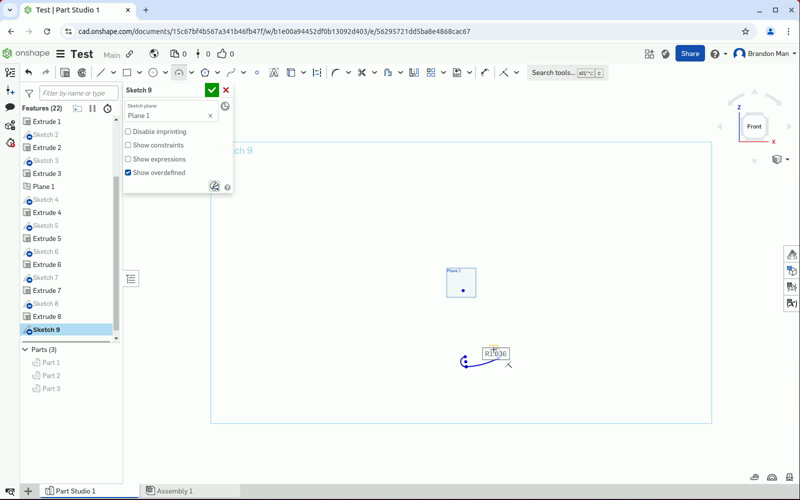
mouse_move(465, 356)
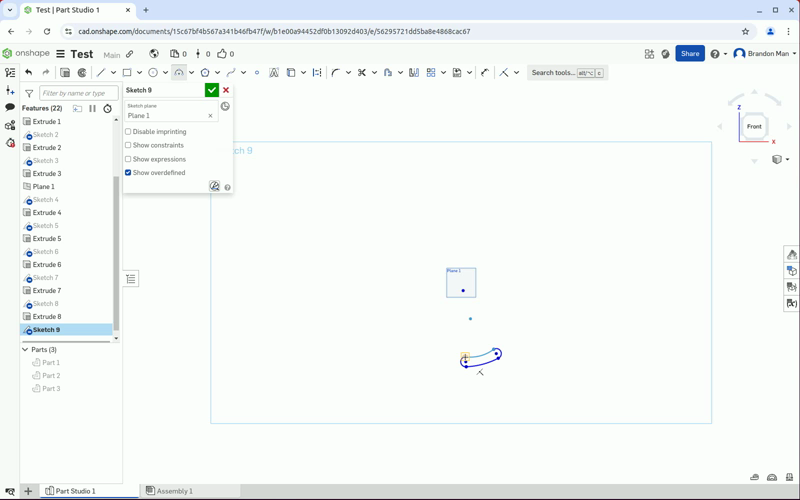
click(465, 356)
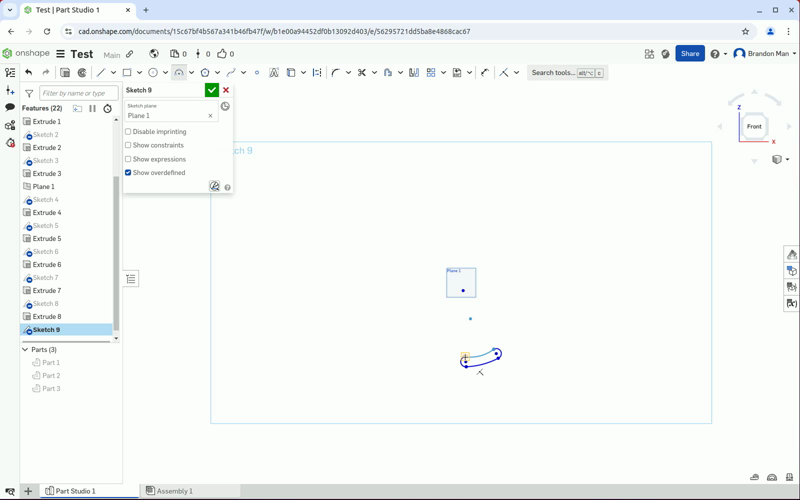
key_down(shift)
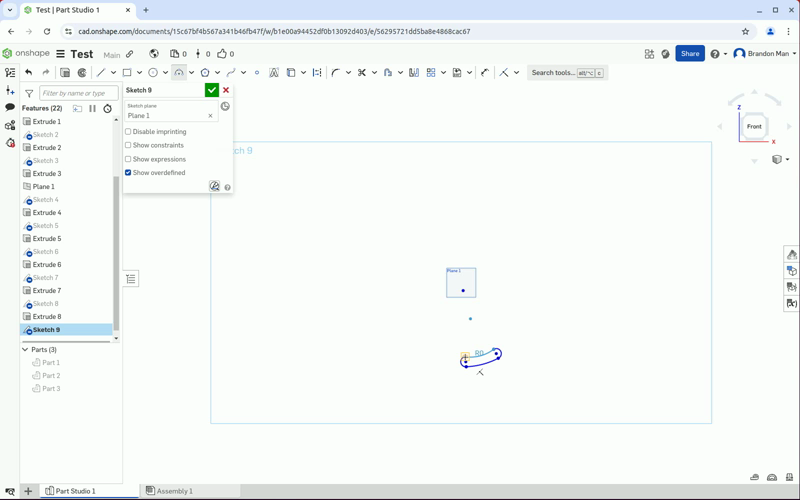
mouse_move(480, 354)
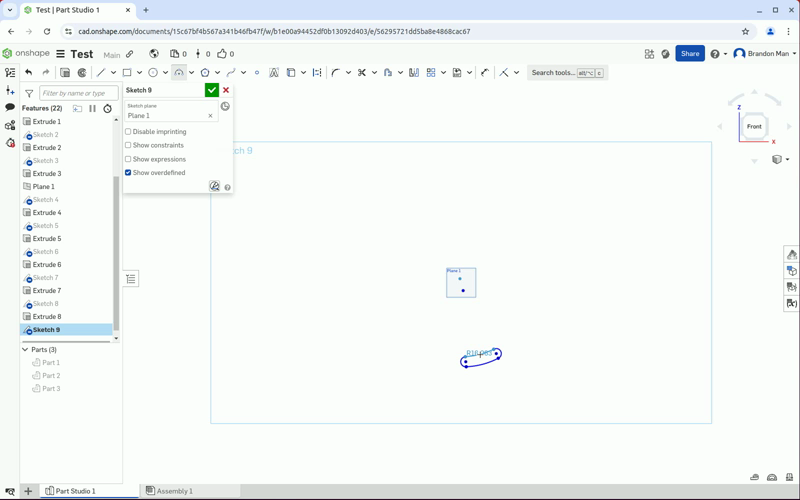
click(480, 354)
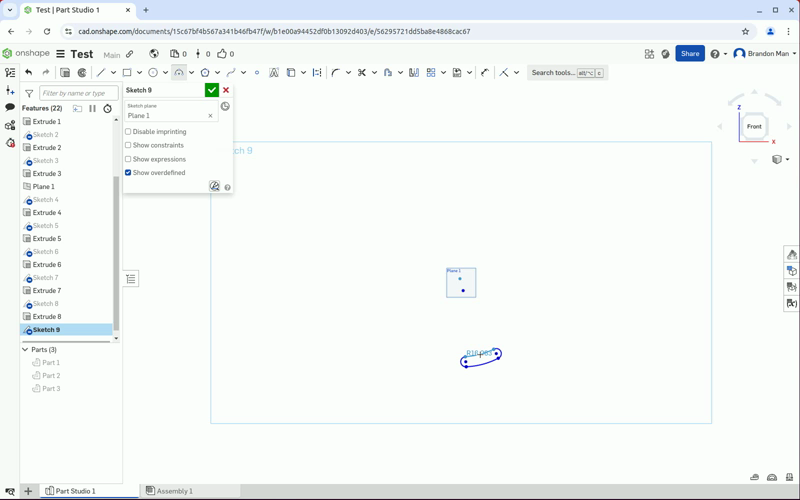
key_up(shift)
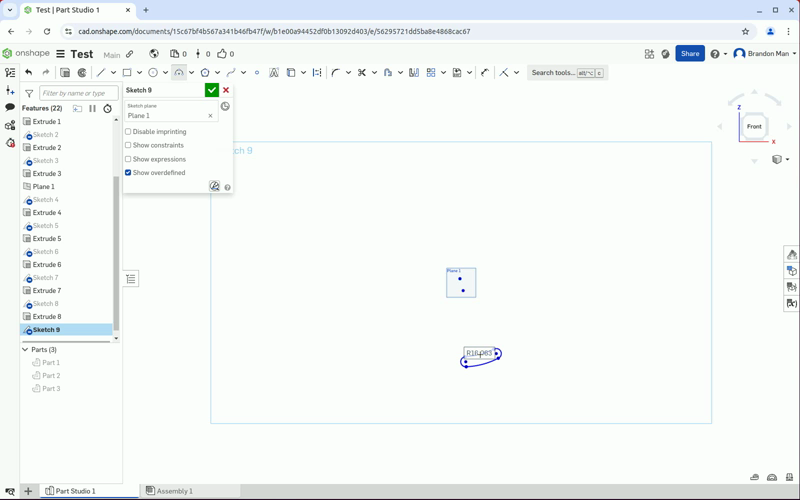
key(esc)
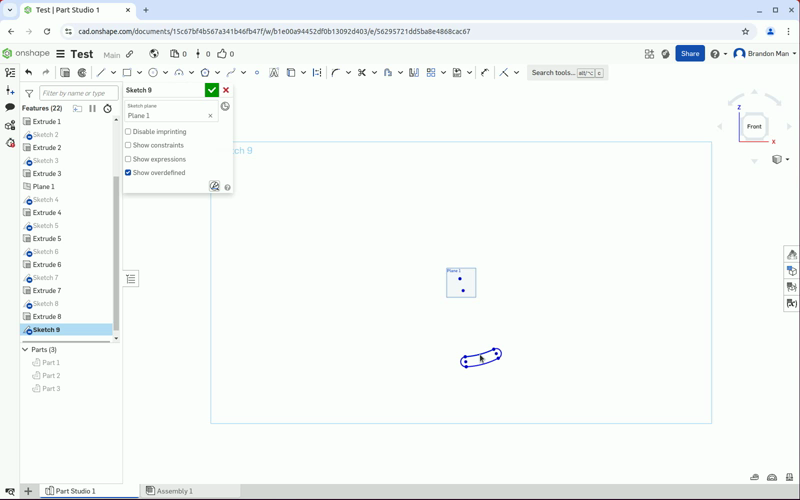
mouse_move(473, 363)
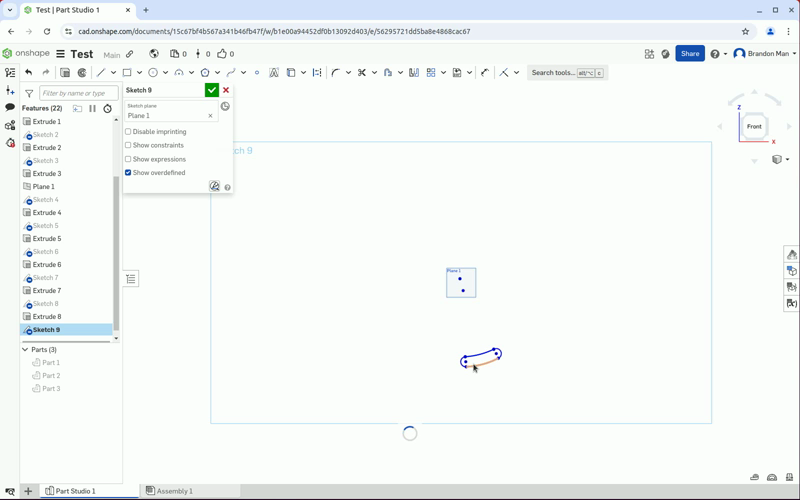
scroll(6)
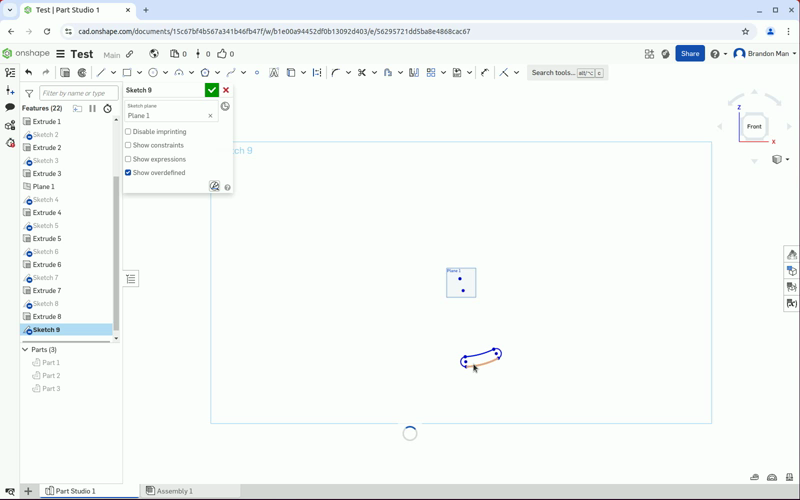
scroll(6)
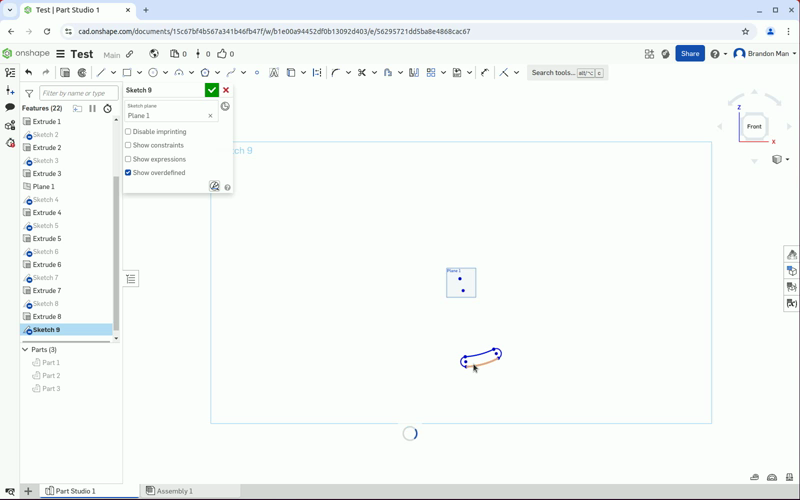
scroll(6)
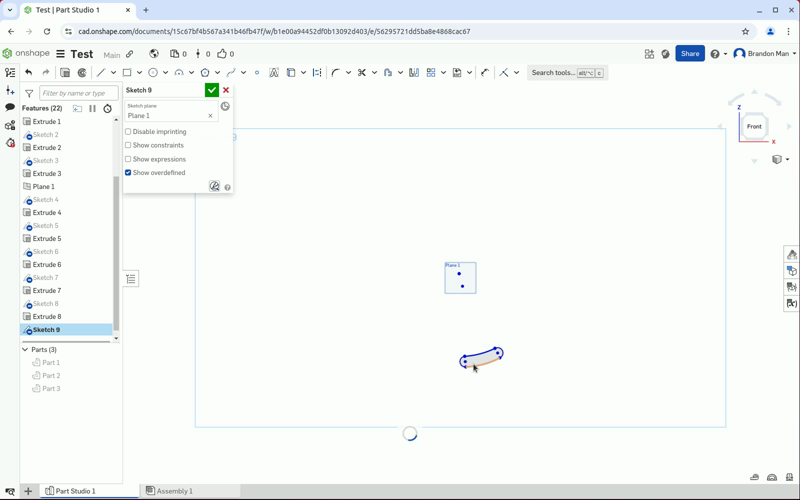
scroll(6)
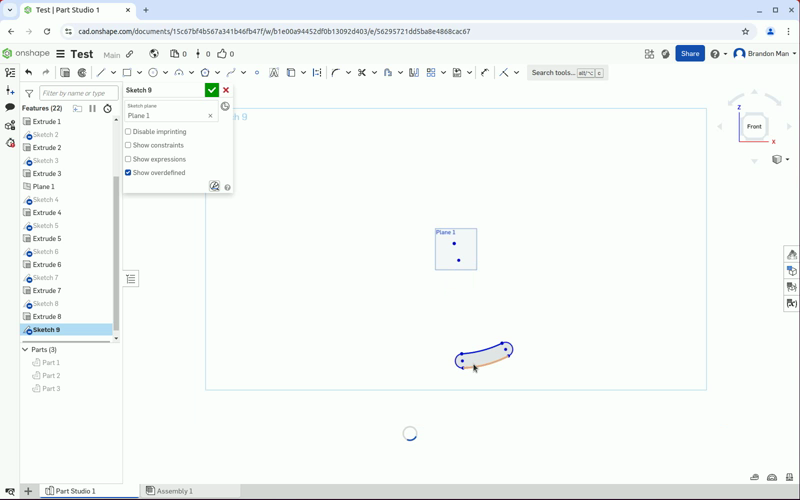
scroll(6)
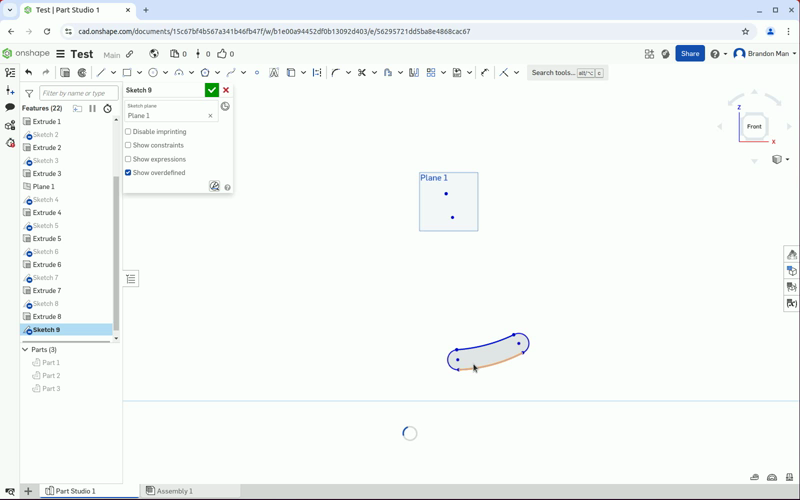
scroll(6)
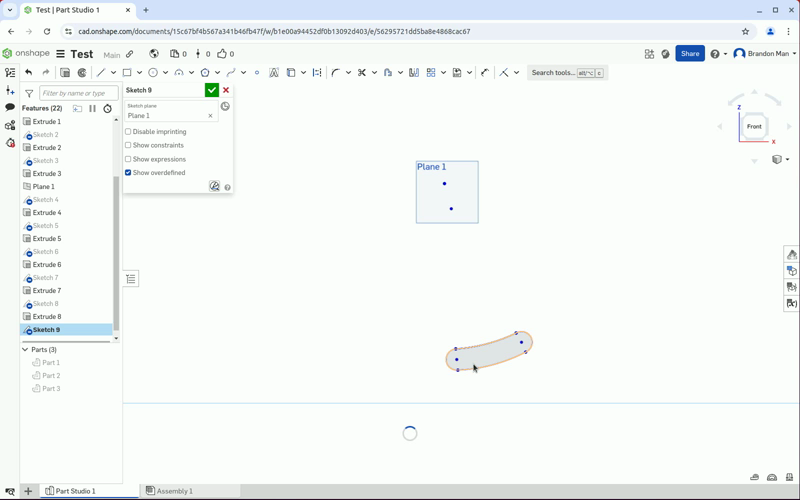
scroll(6)
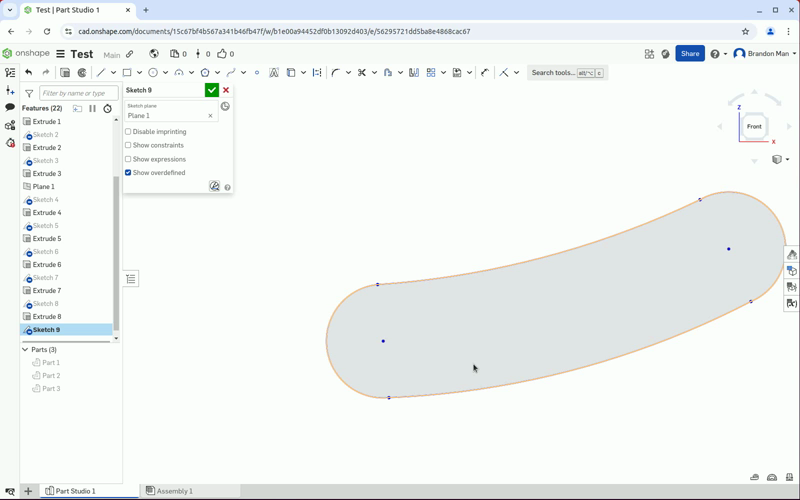
click(473, 363)
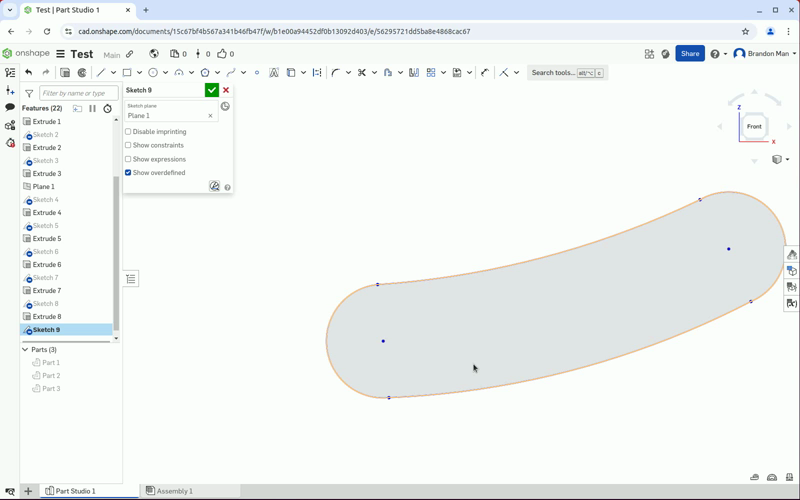
scroll(-6)
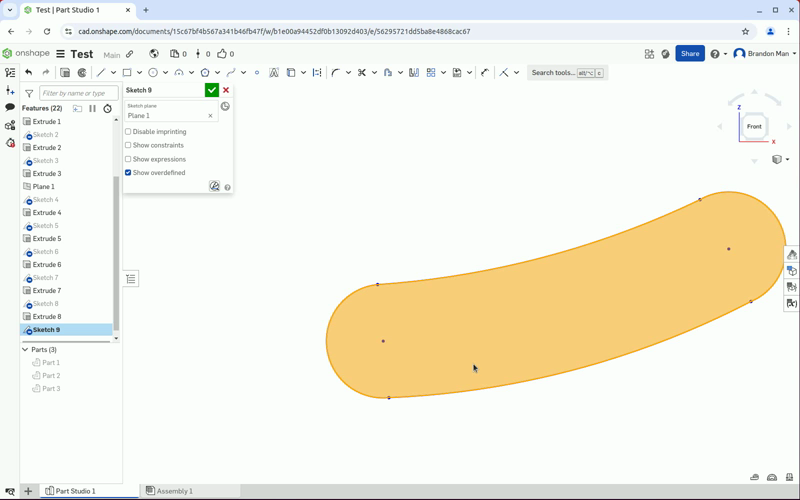
scroll(-6)
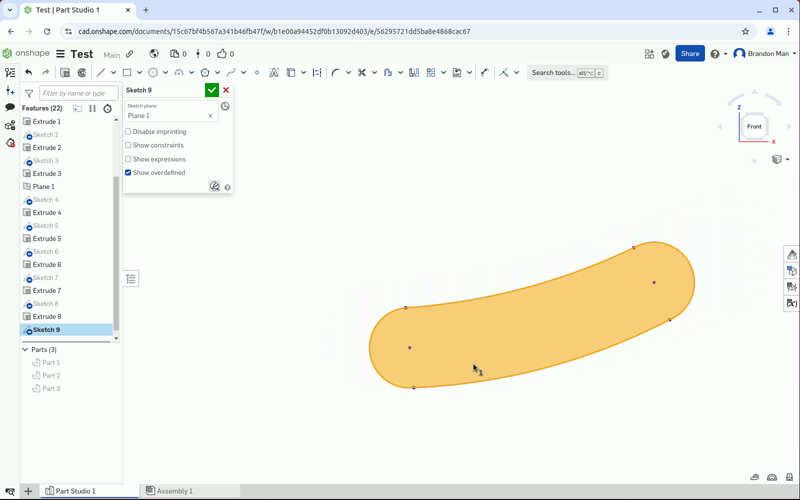
scroll(-6)
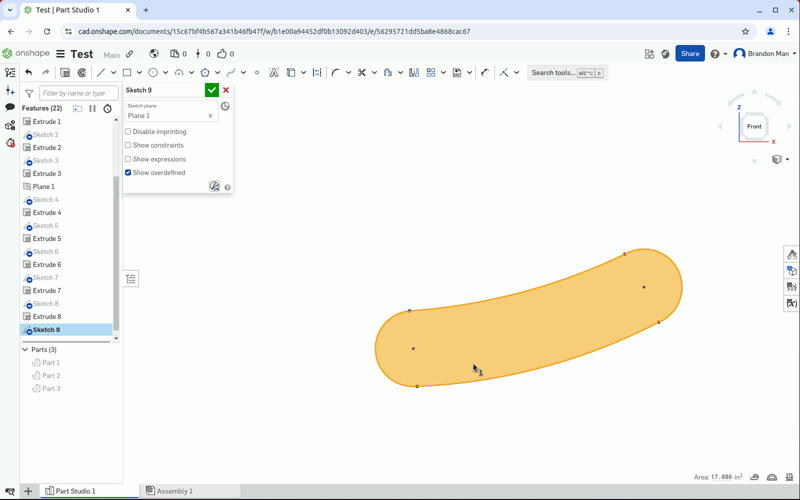
scroll(-6)
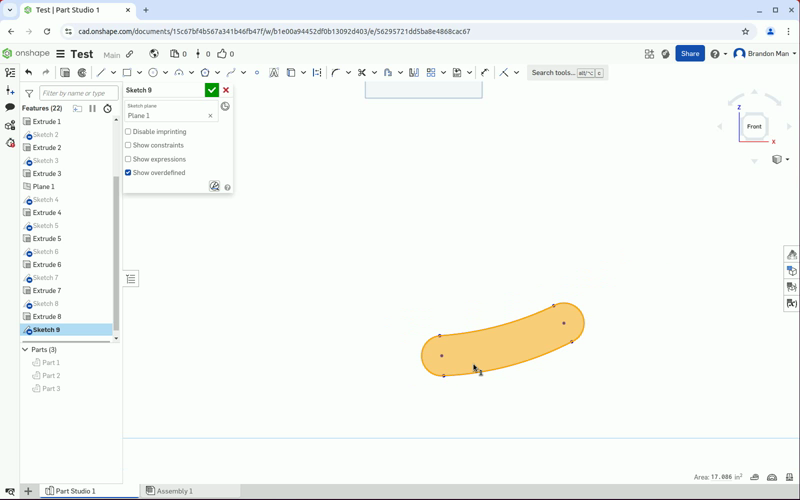
scroll(-6)
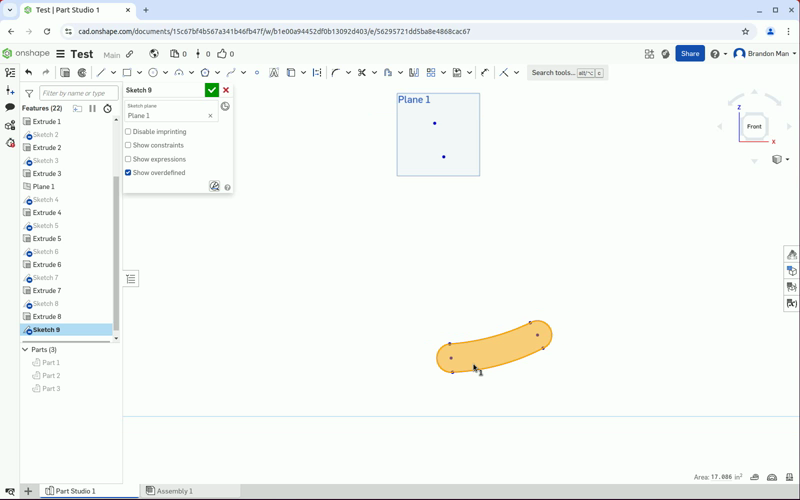
scroll(-6)
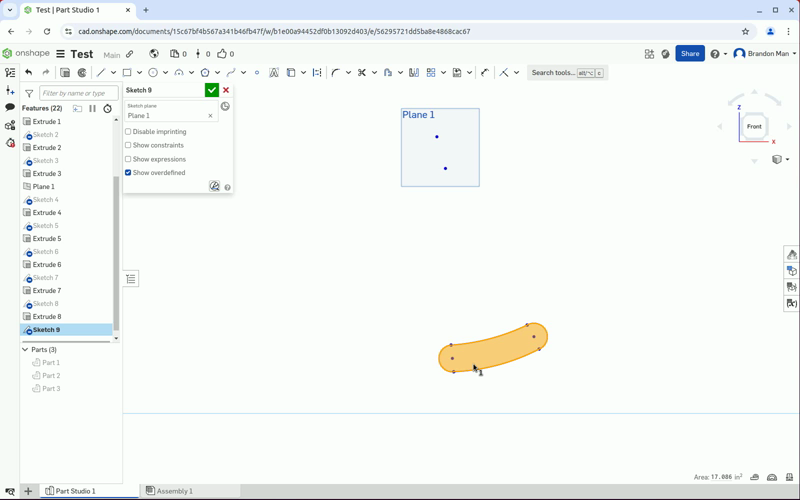
scroll(-6)
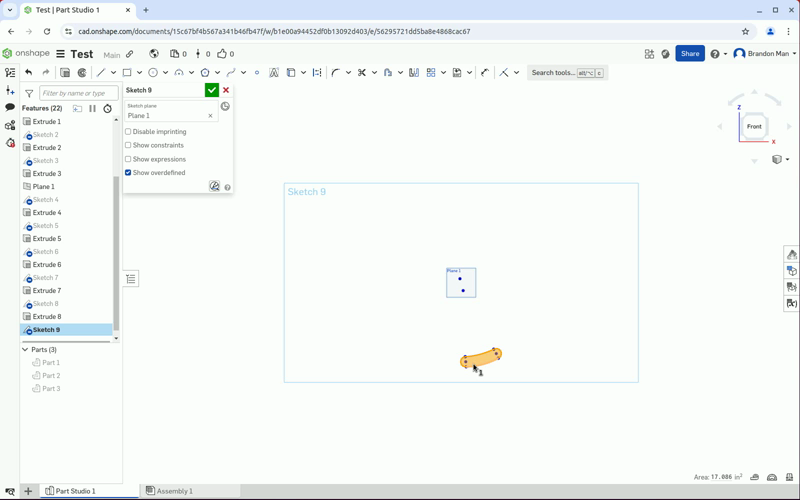
mouse_move(73, 352)
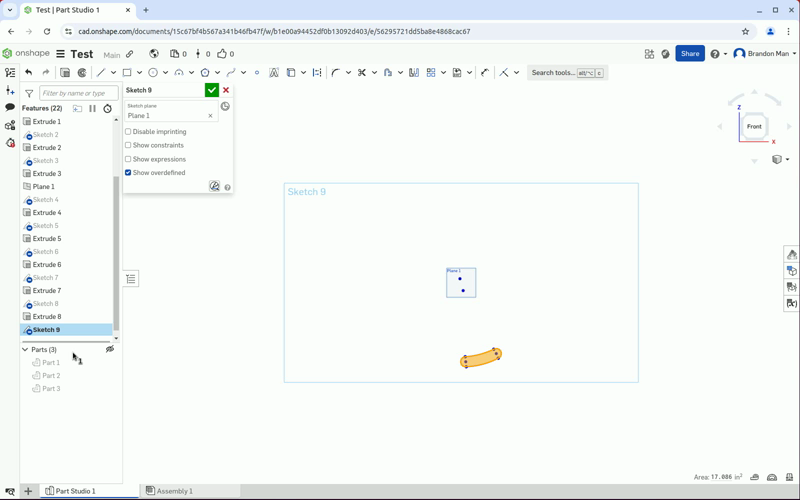
key(shift+y)
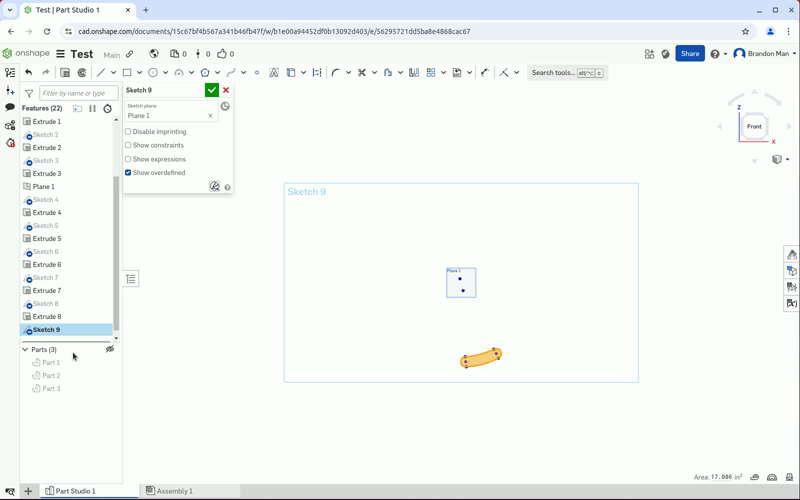
key(shift+e)
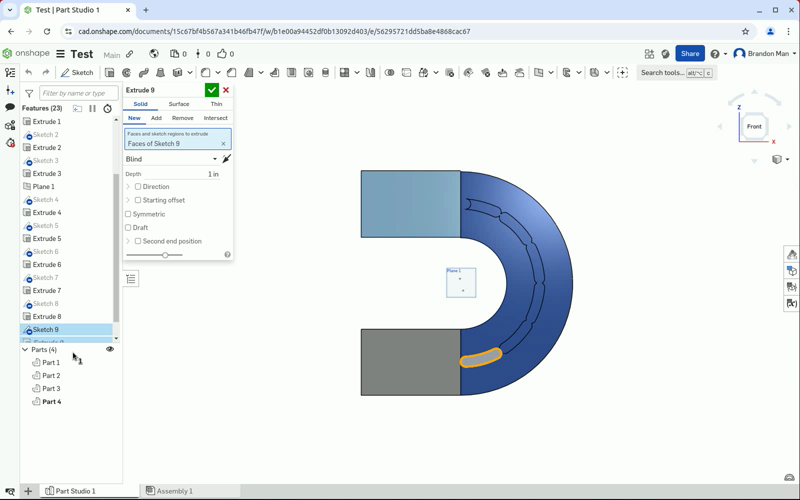
mouse_move(143, 106)
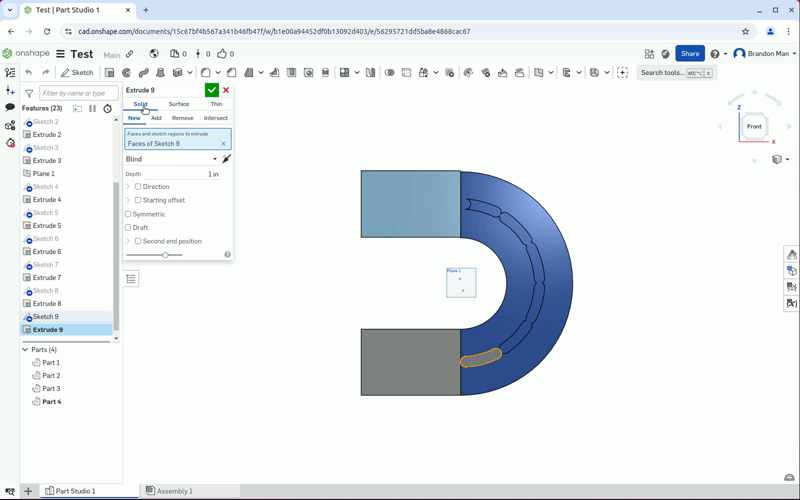
click(143, 106)
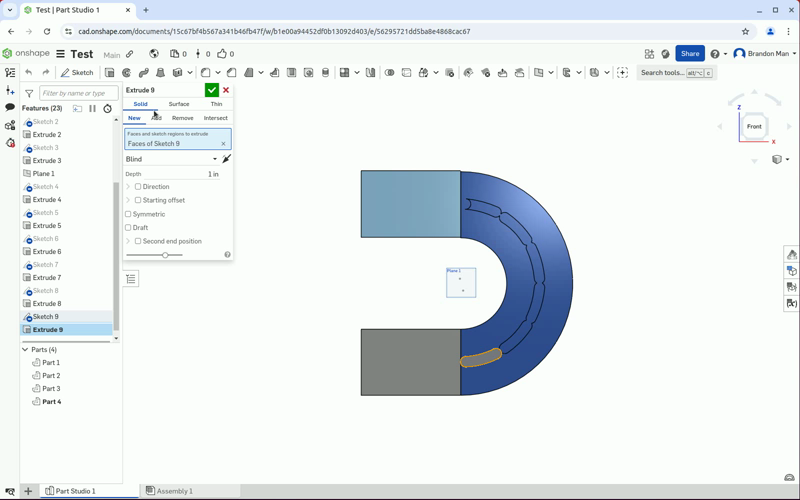
mouse_move(186, 120)
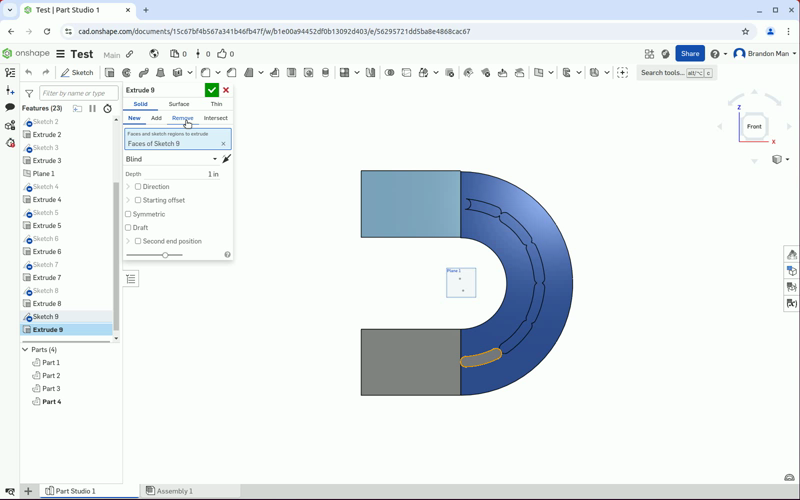
click(186, 120)
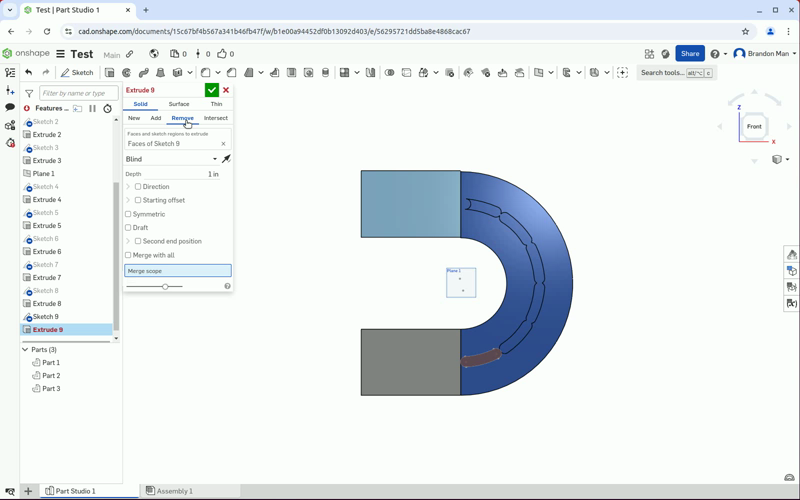
key(tab, 4)
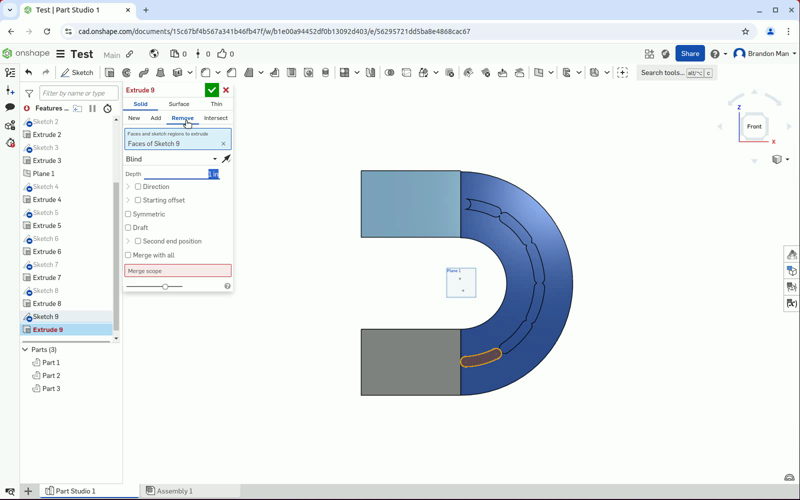
text(5.777)
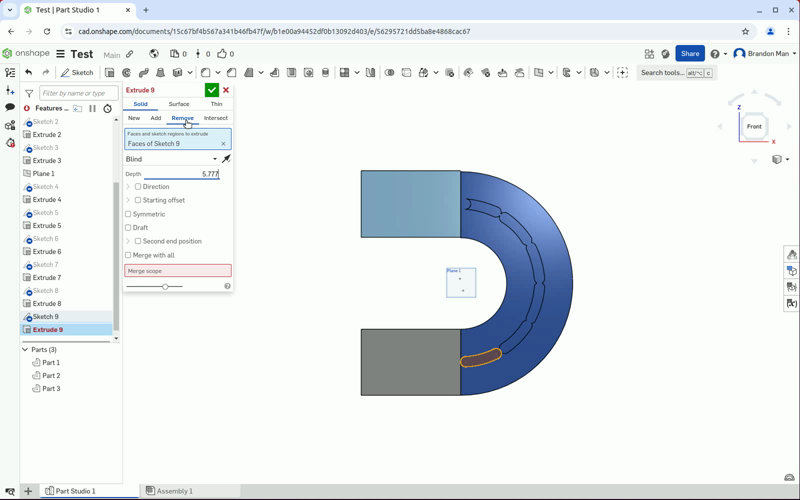
key(tab, 6)
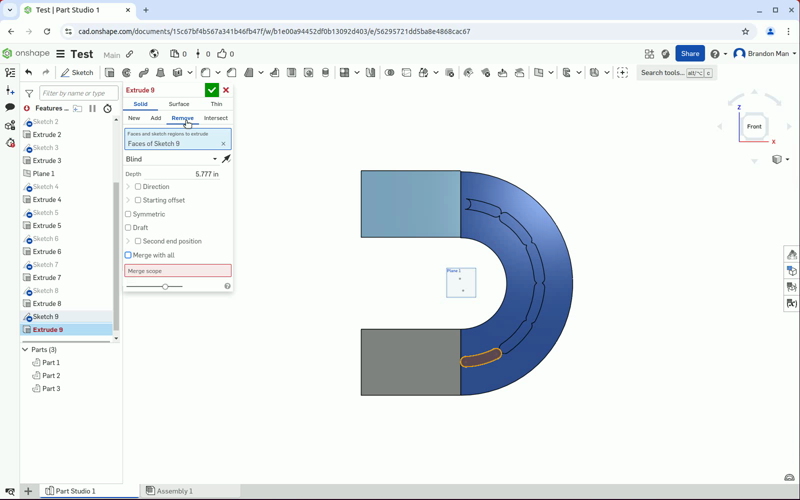
key(space)
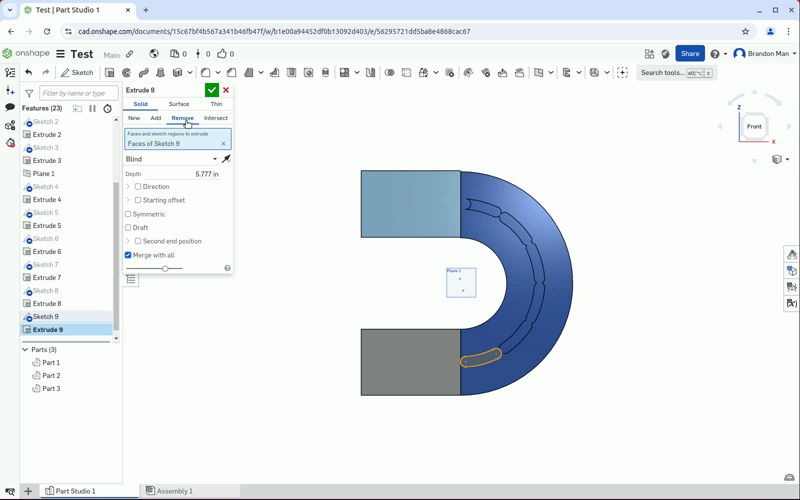
key(enter)
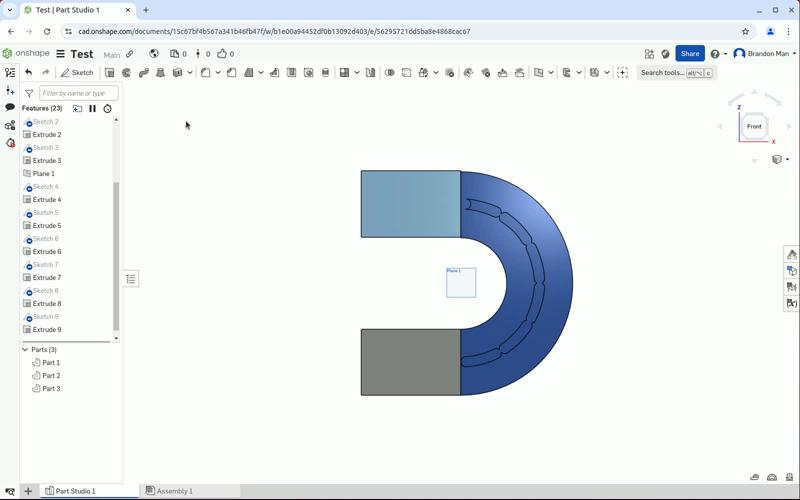
key(shift+h)
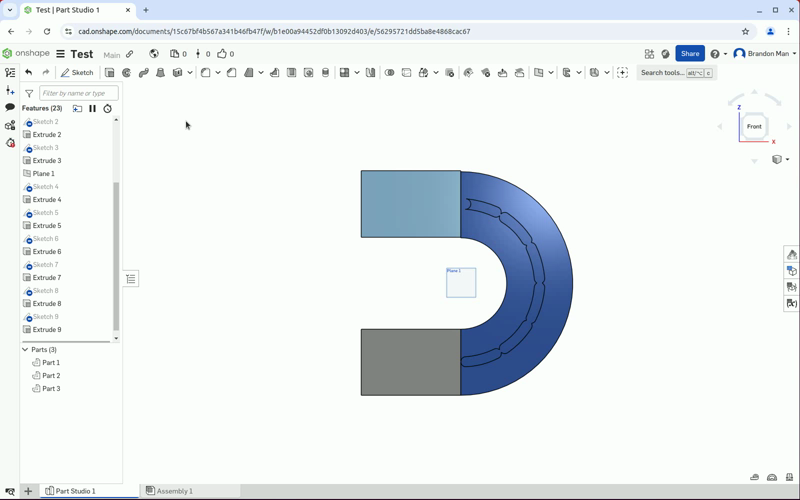
key(shift+h)
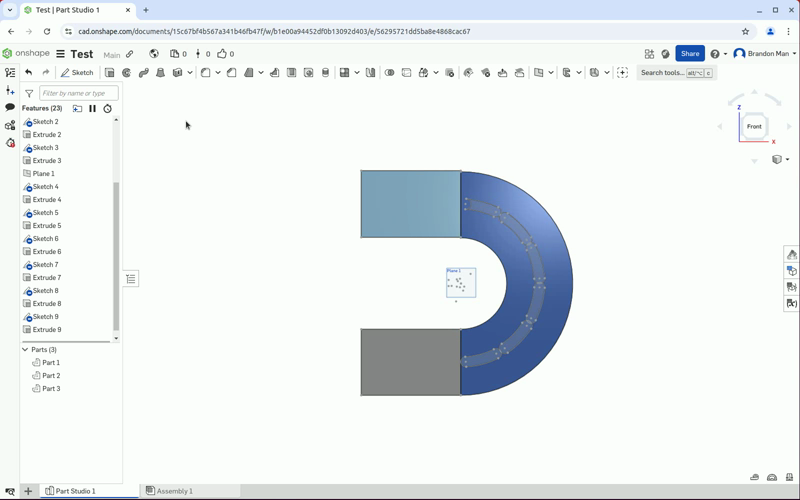
key(shift+7)
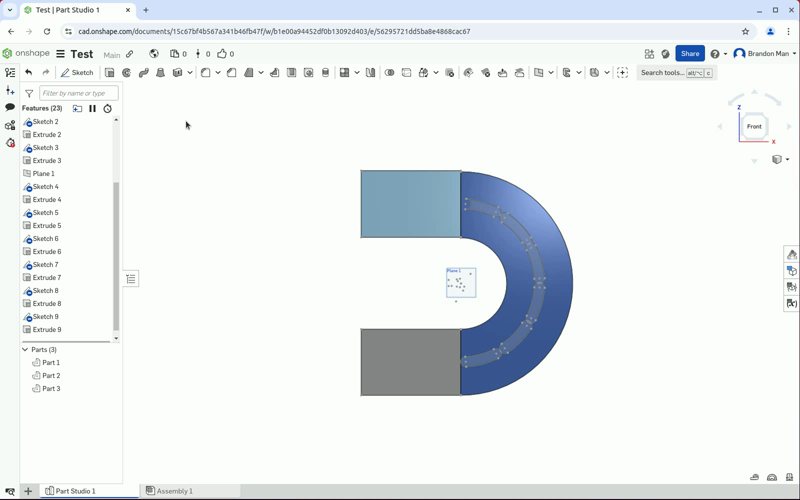
key(left, 2)
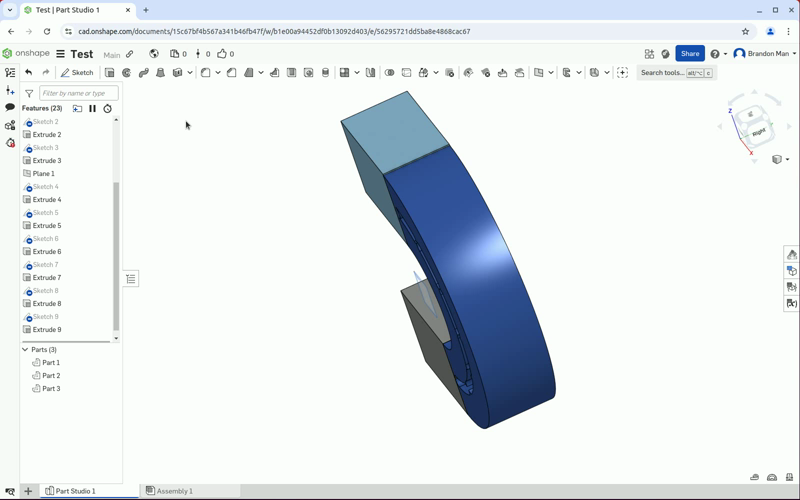
key(down, 2)
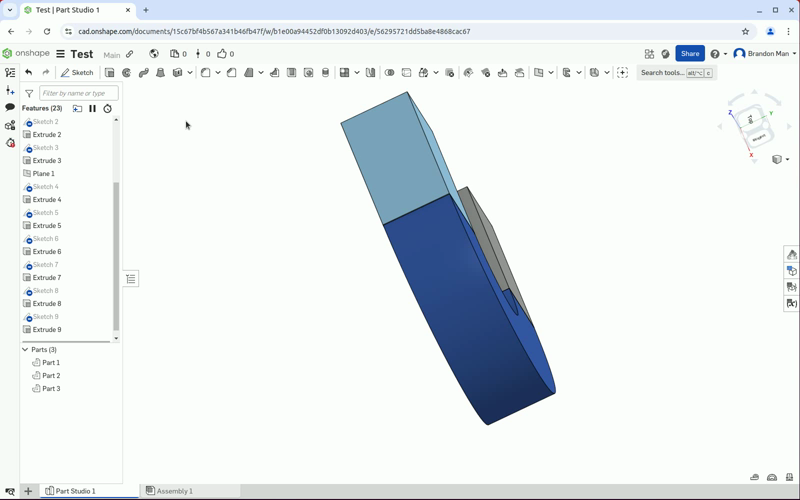
key(up, 2)
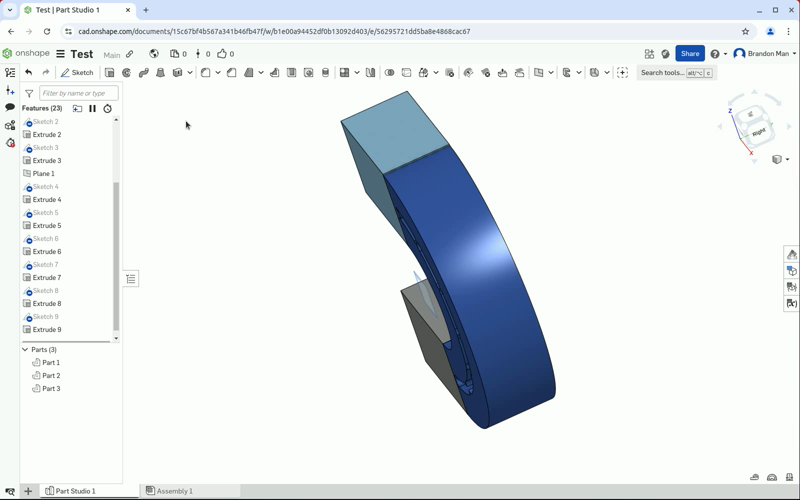
key(right, 2)
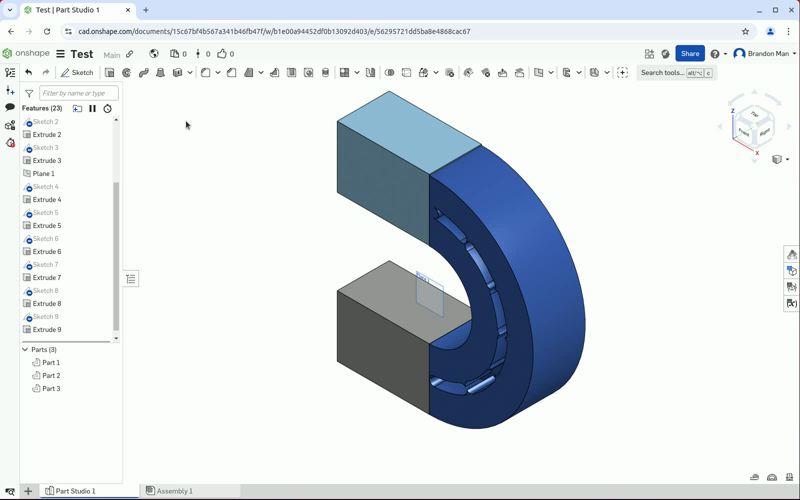
mouse_move(69, 98)
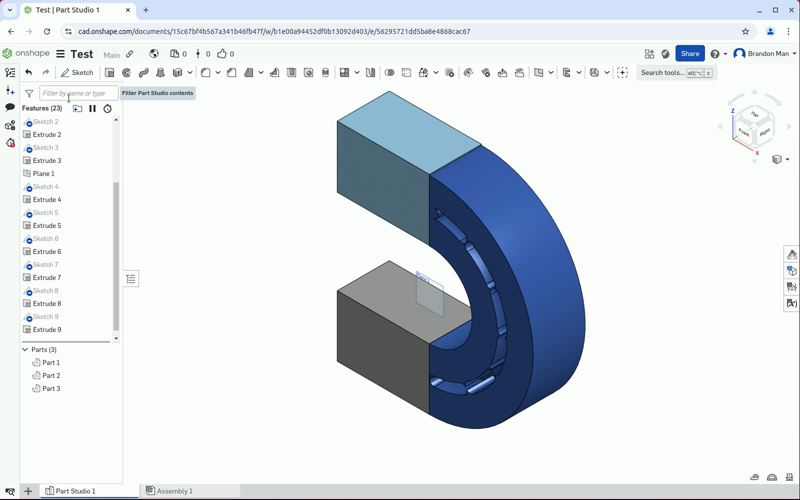
click(69, 98)